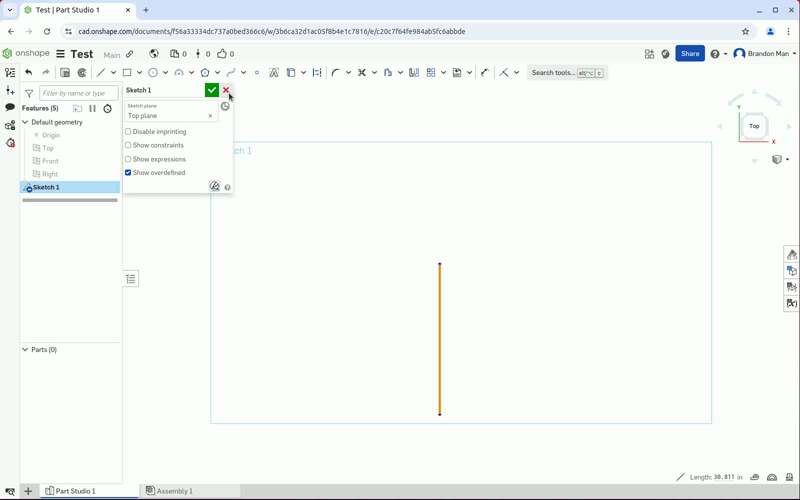
key(shift+h)
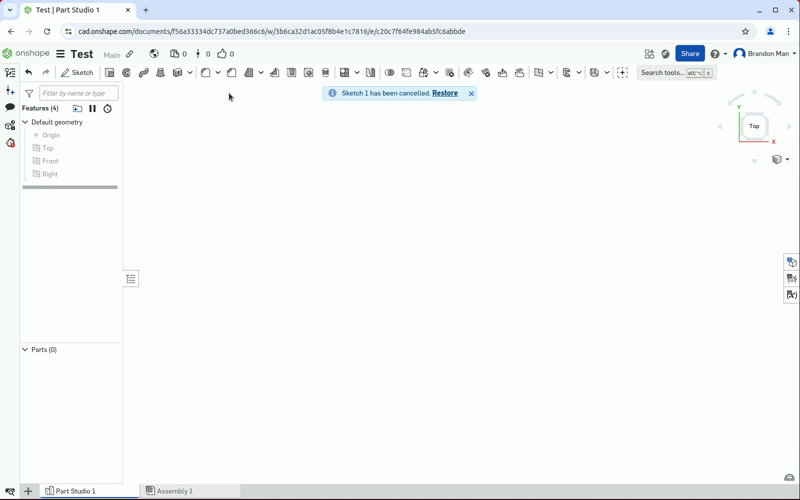
mouse_move(73, 352)
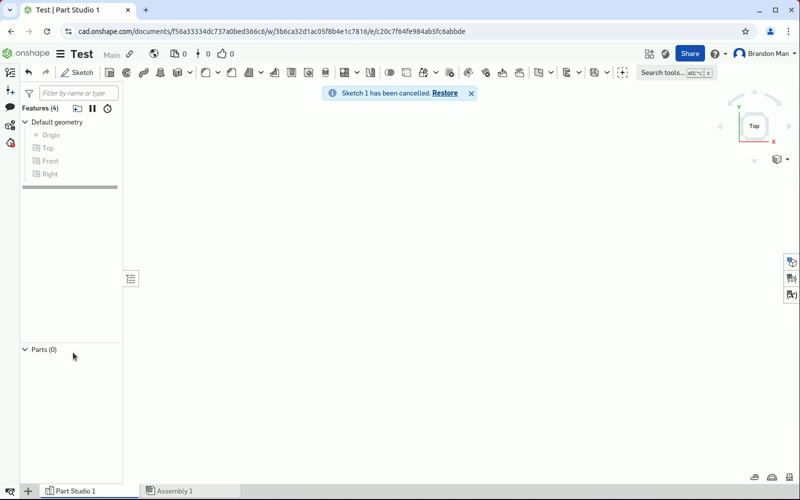
key(y)
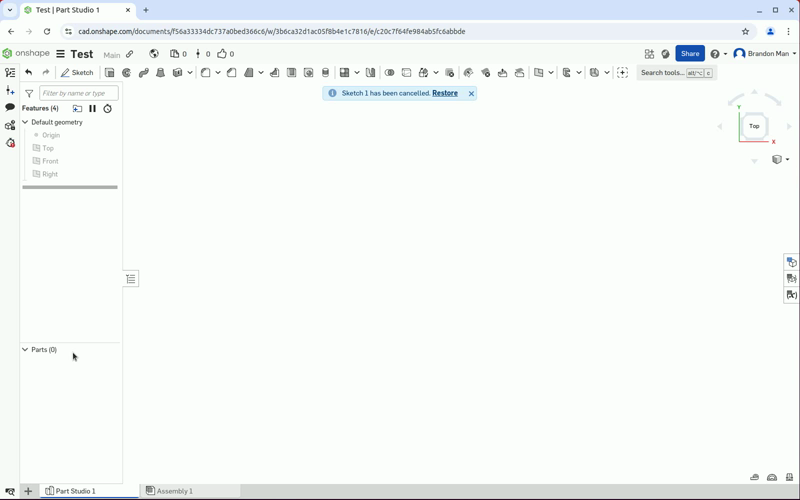
key(shift+p)
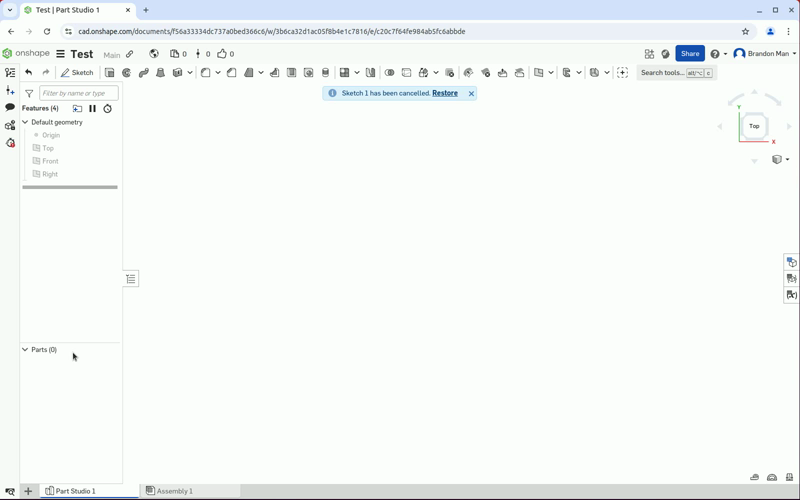
key(space)
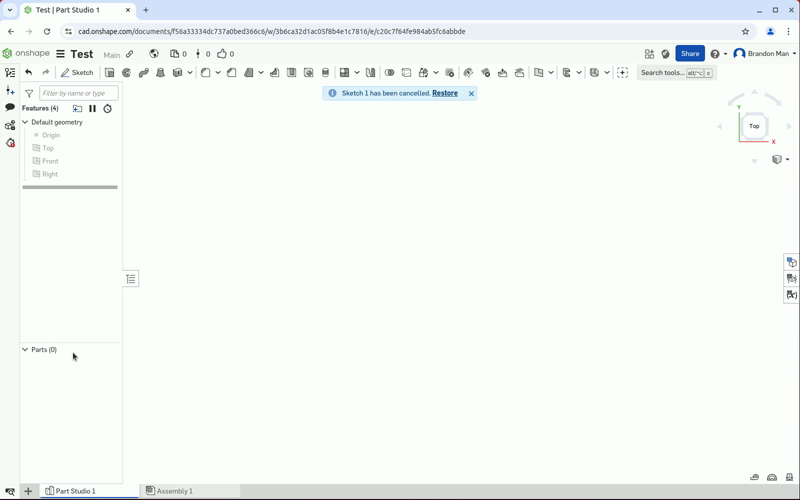
key_down(shift)
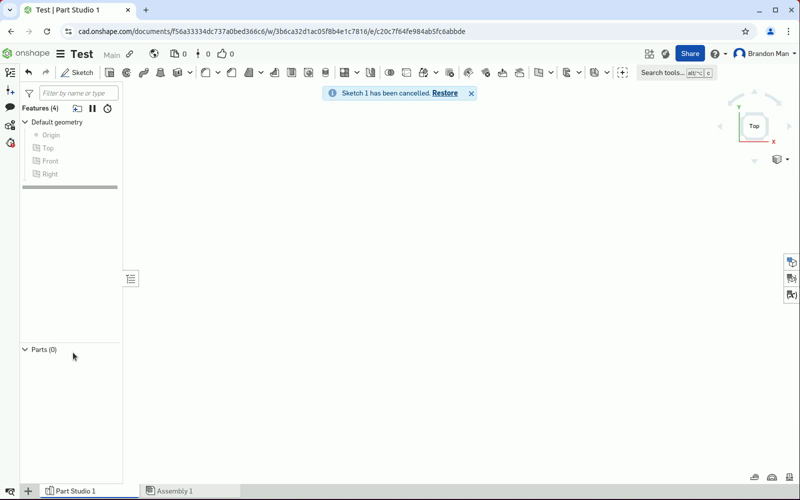
key(up)
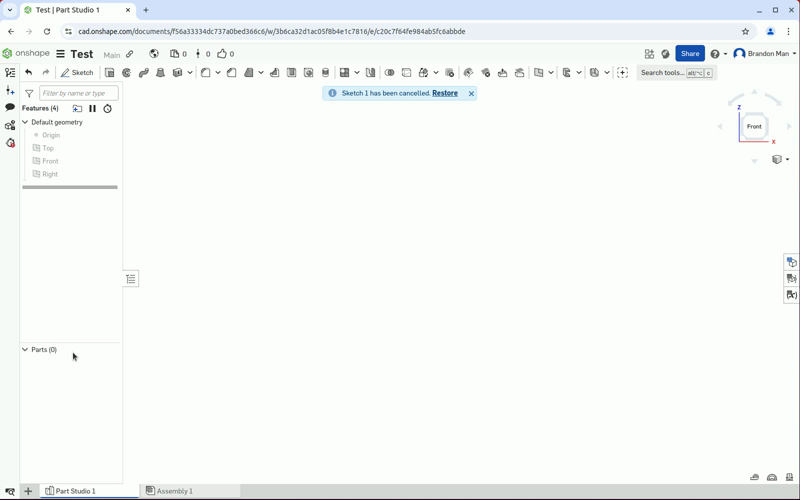
key_up(shift)
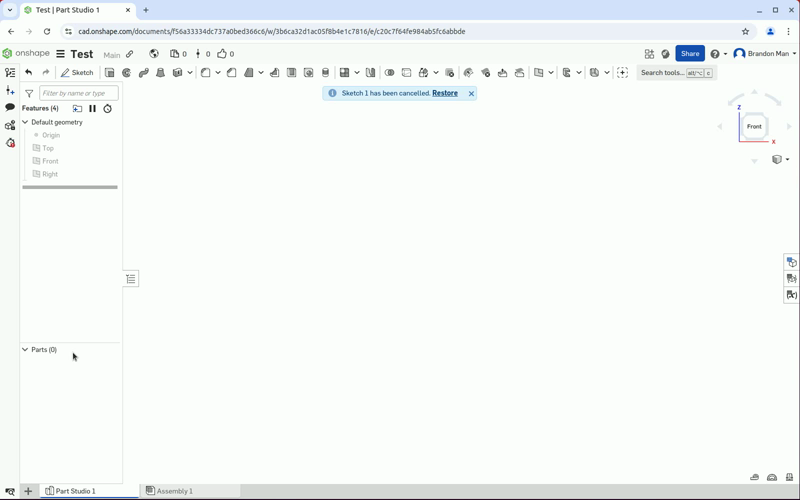
mouse_move(73, 352)
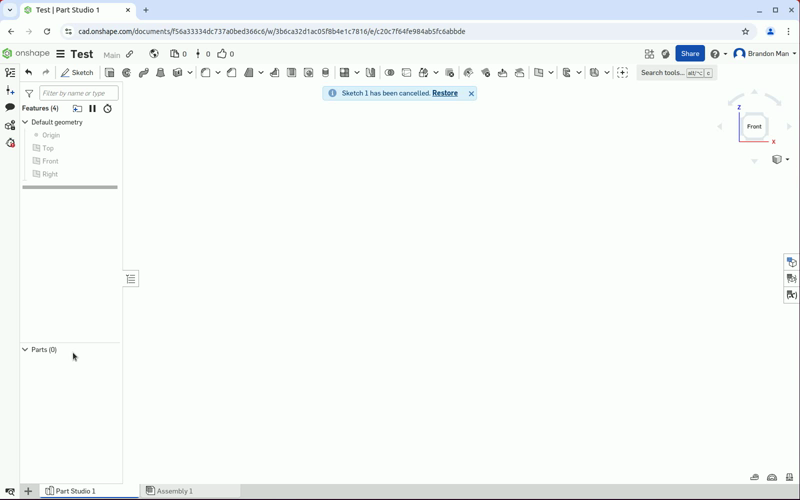
key(shift+y)
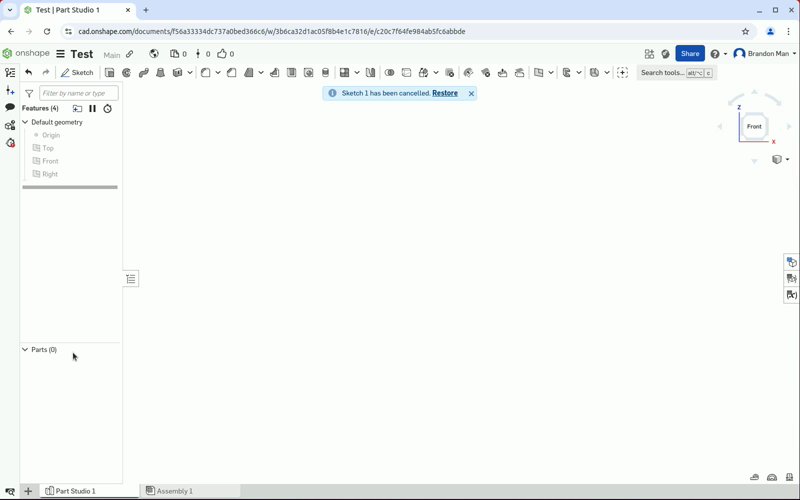
key(shift+s)
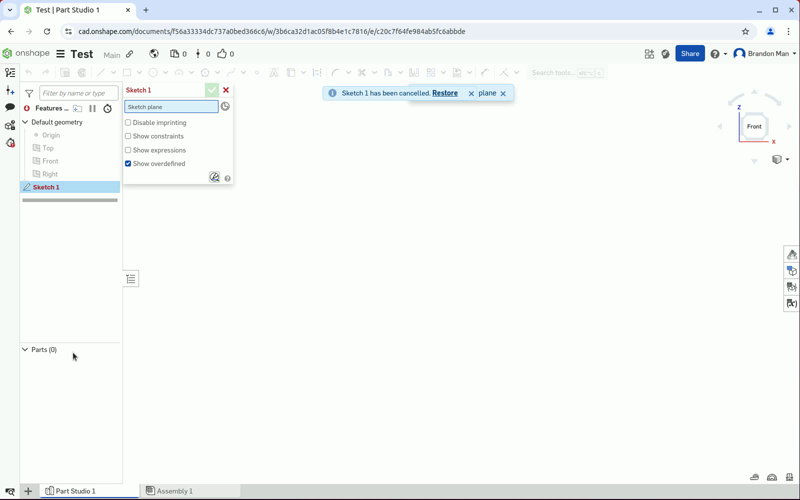
mouse_move(73, 163)
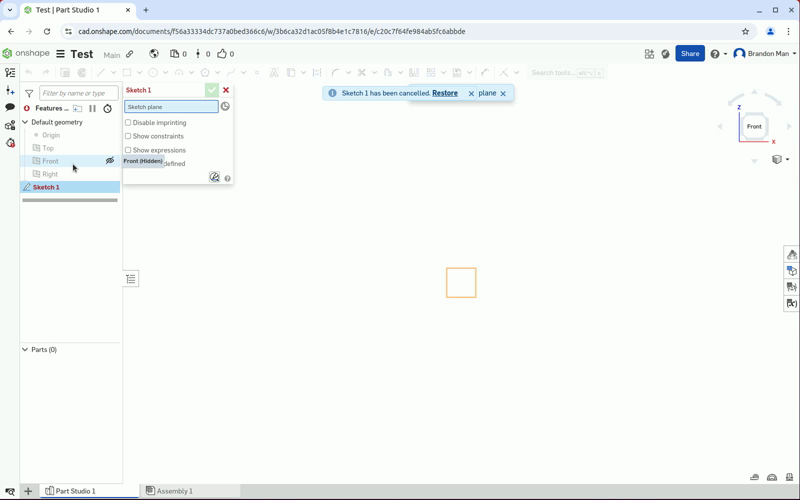
click(73, 163)
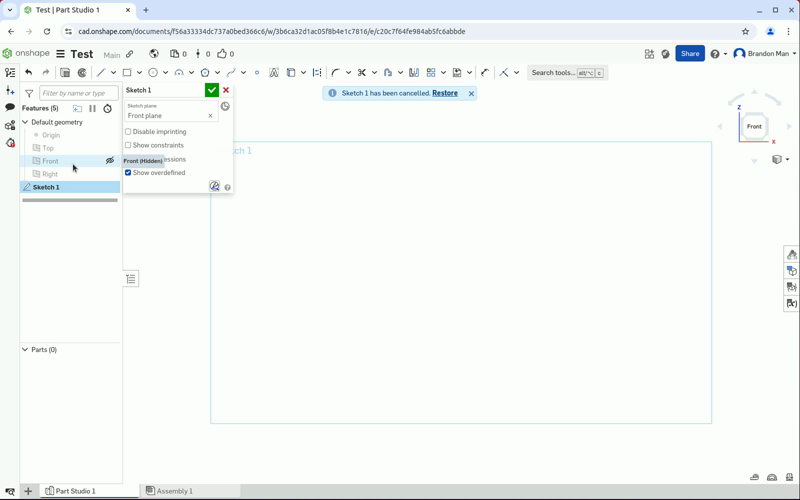
mouse_move(73, 352)
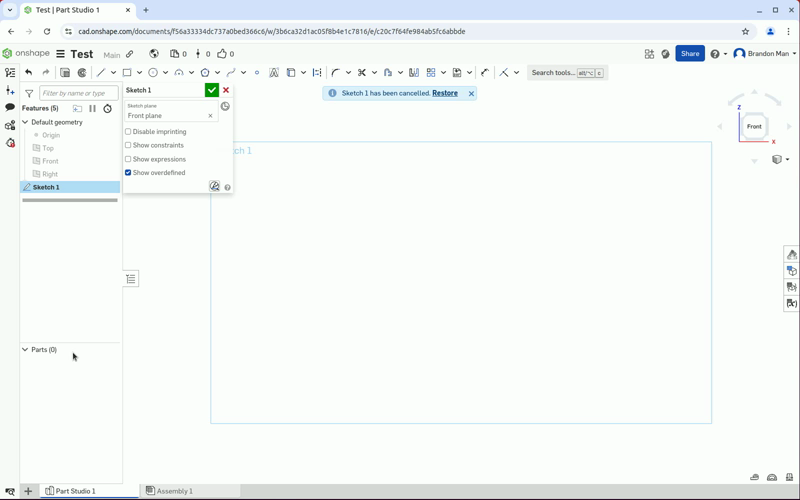
key(y)
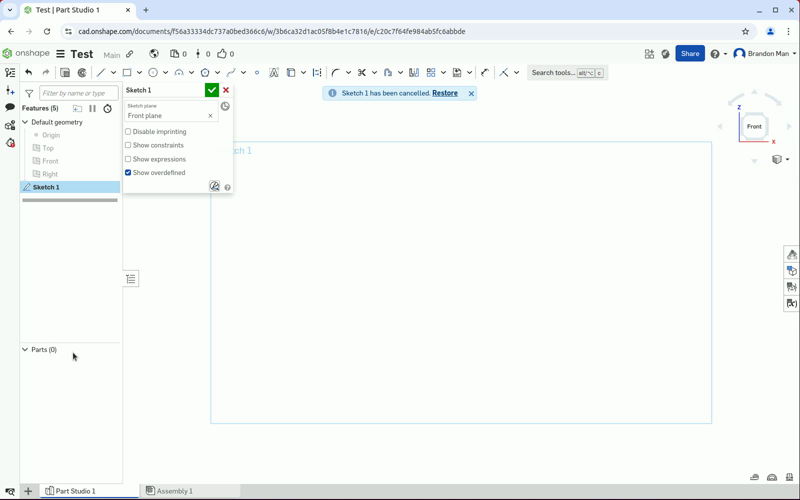
key(l)
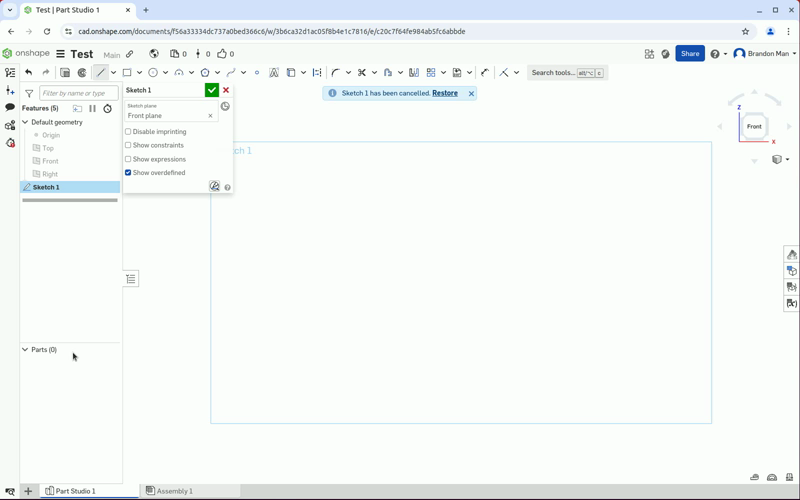
key_down(shift)
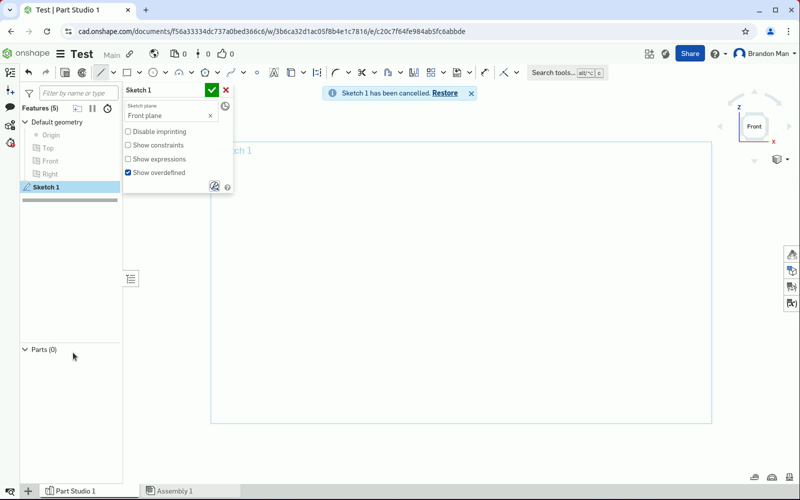
mouse_move(369, 325)
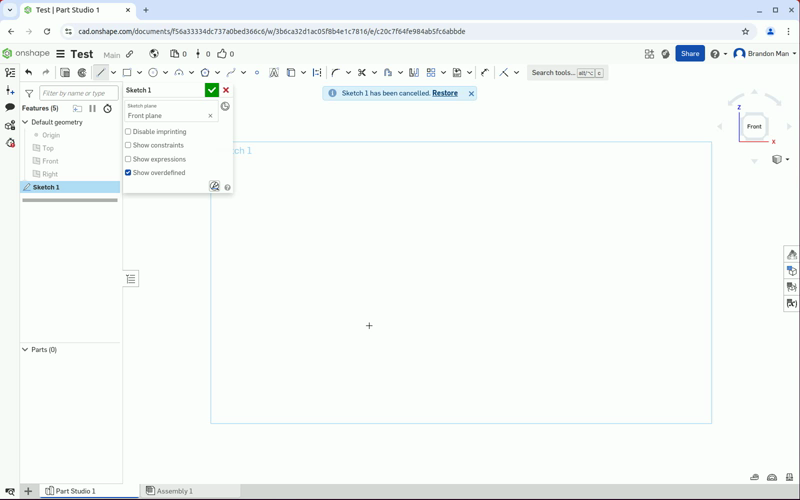
click(369, 325)
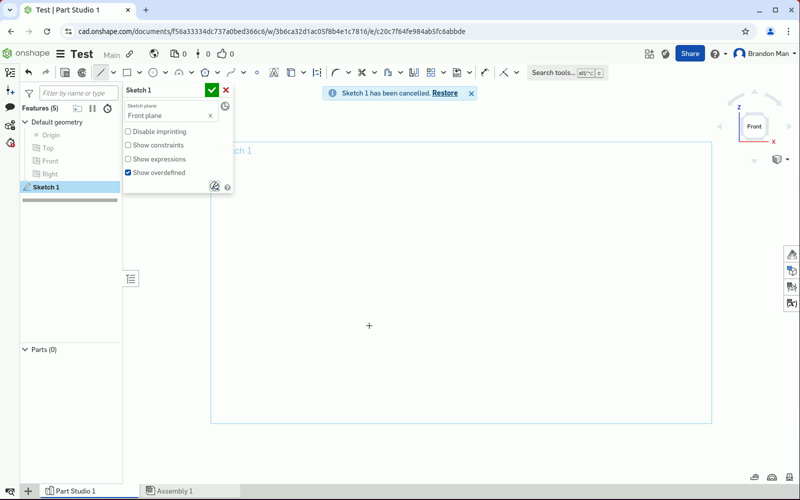
key_up(shift)
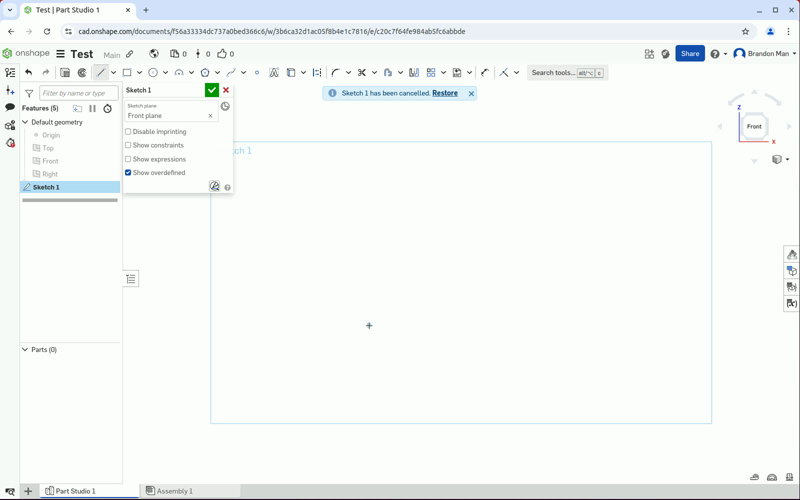
key_down(shift)
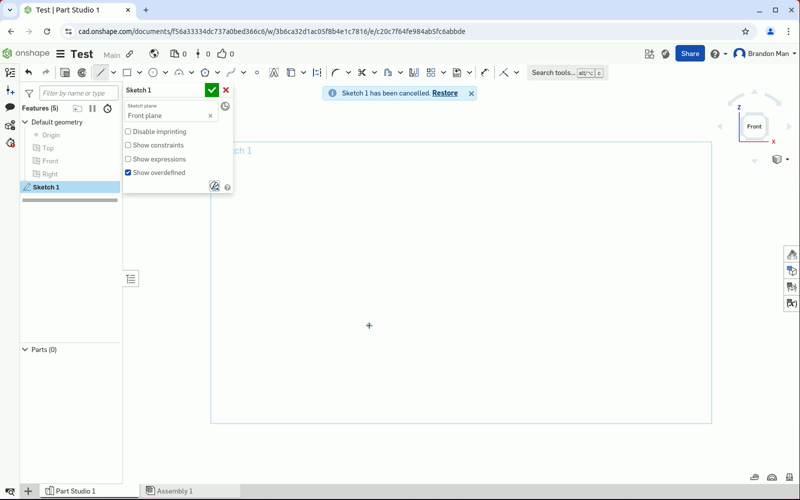
mouse_move(551, 396)
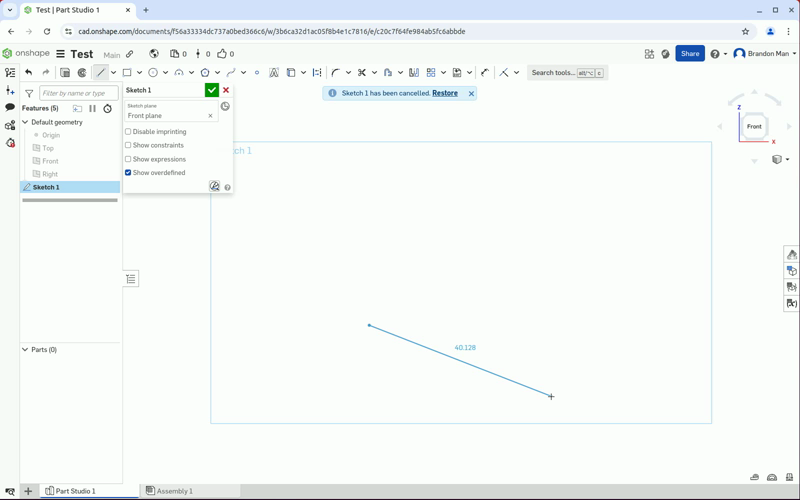
click(551, 396)
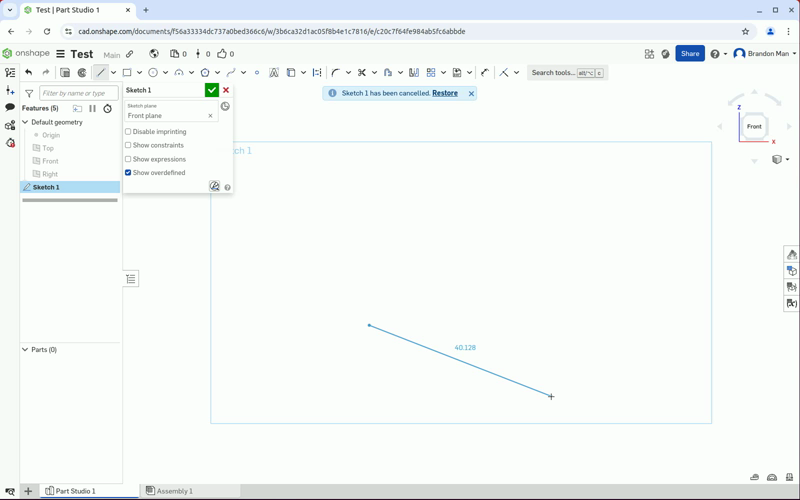
key_up(shift)
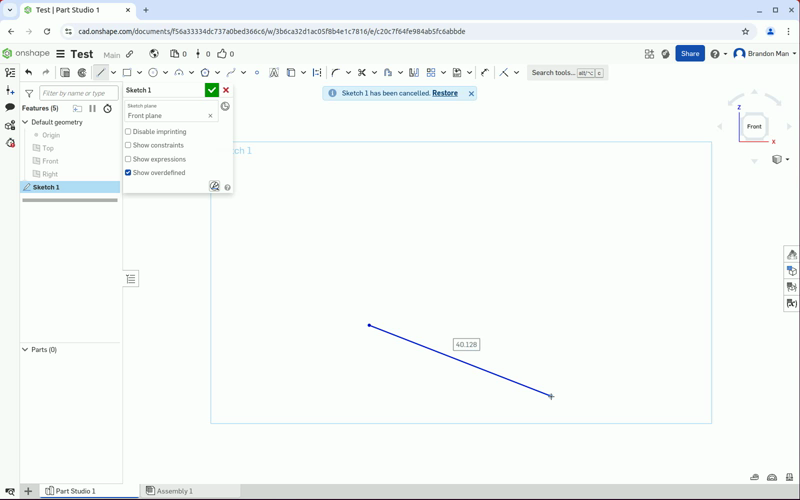
key_down(shift)
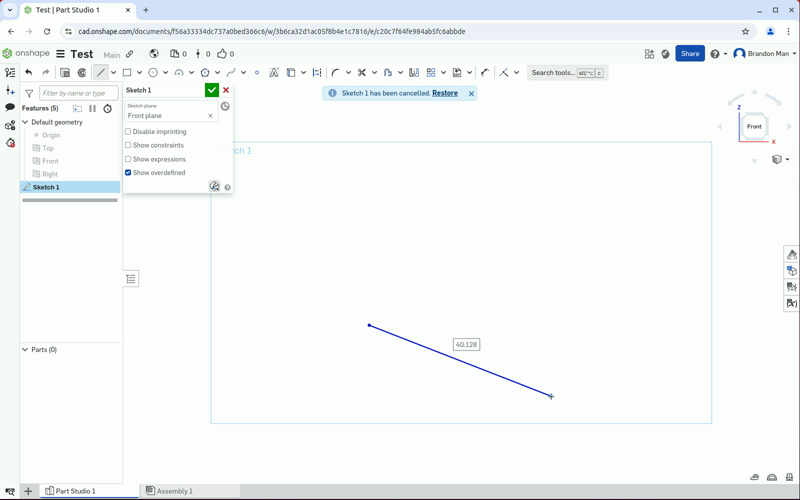
mouse_move(551, 282)
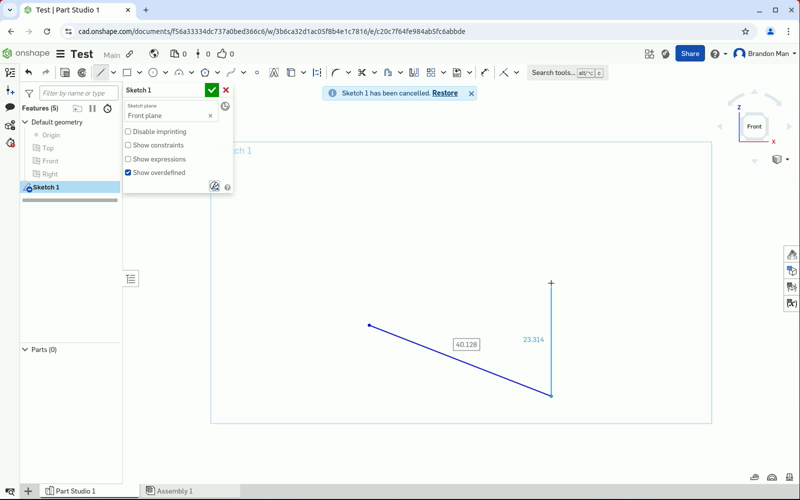
click(551, 282)
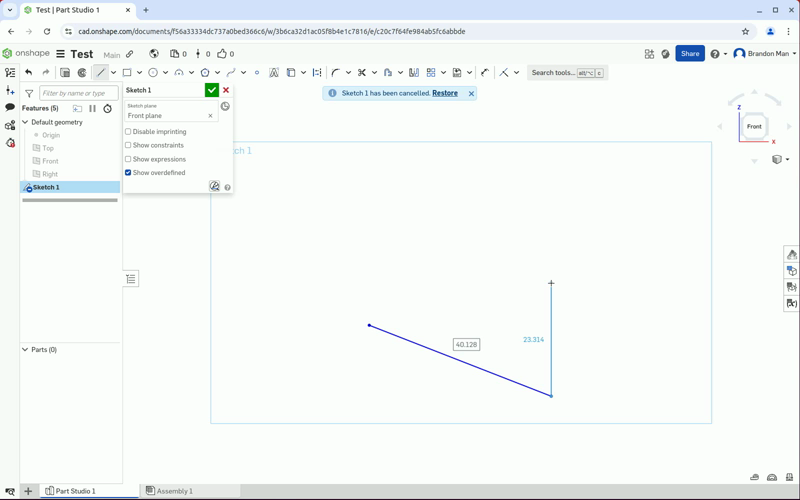
key_up(shift)
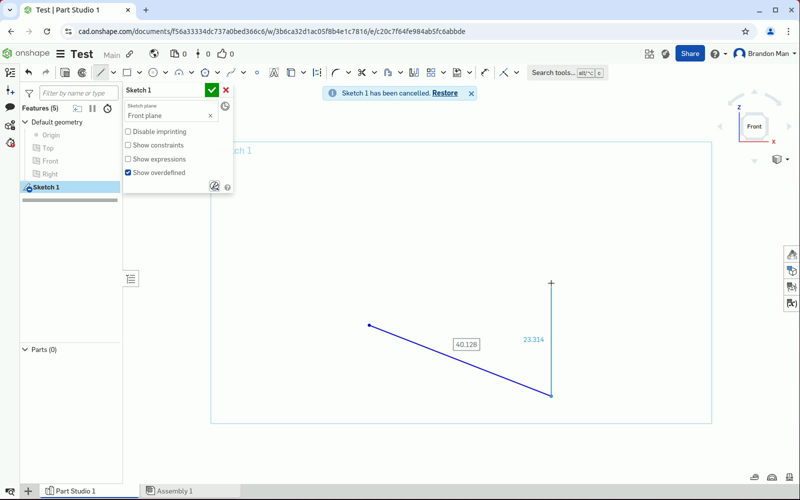
key_down(shift)
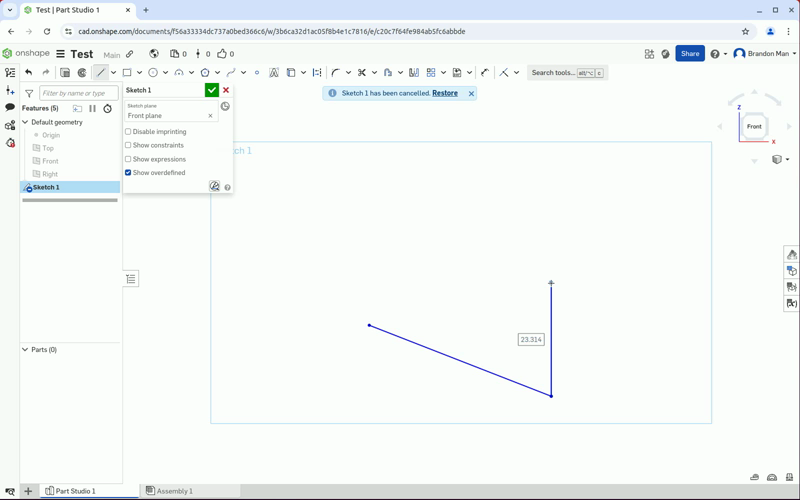
mouse_move(369, 171)
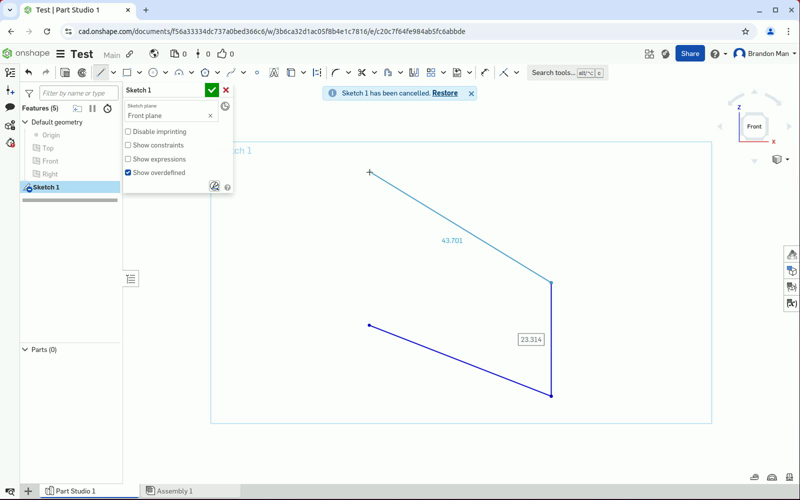
click(369, 171)
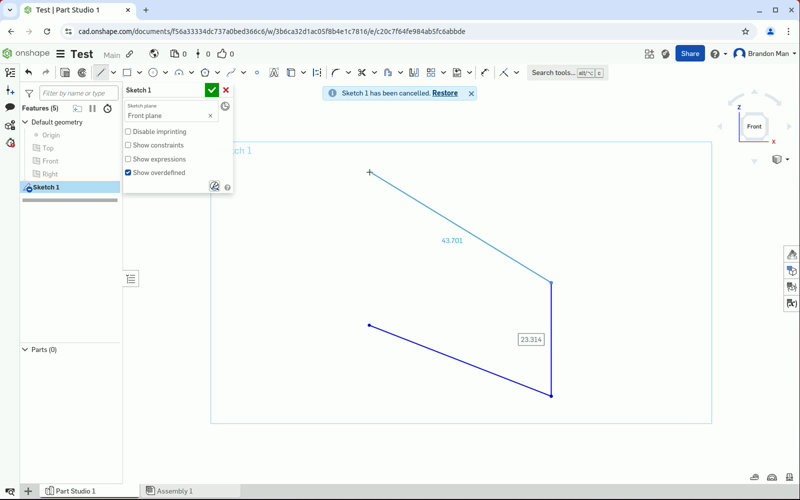
key_up(shift)
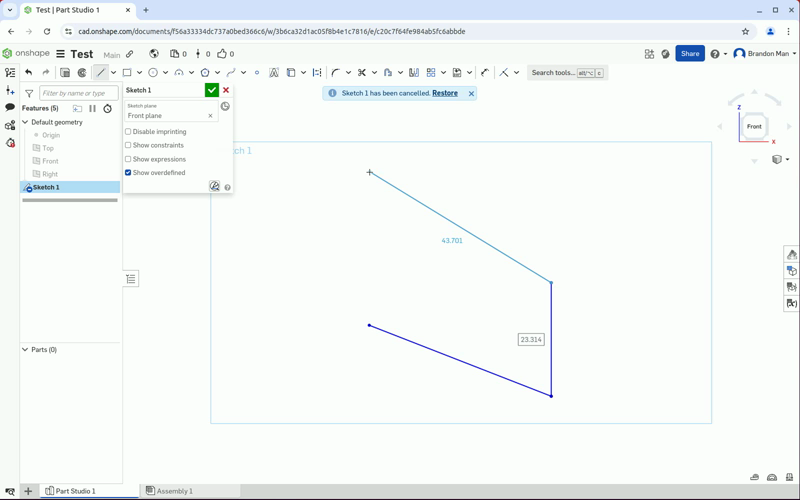
key_down(shift)
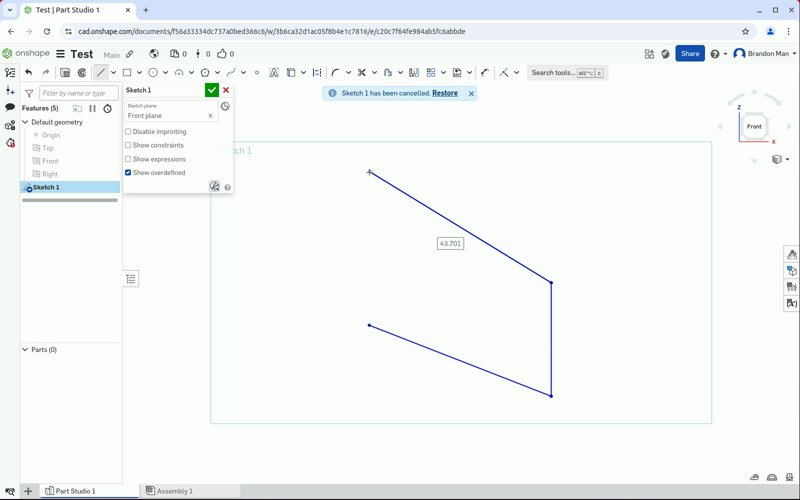
mouse_move(369, 325)
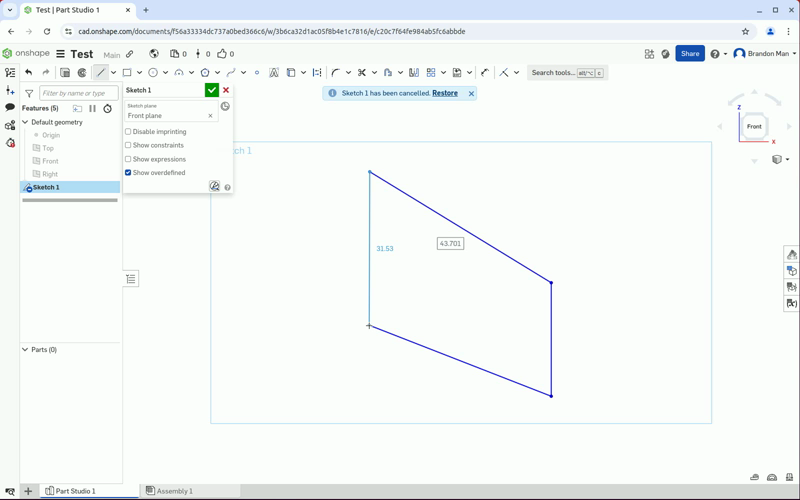
key_up(shift)
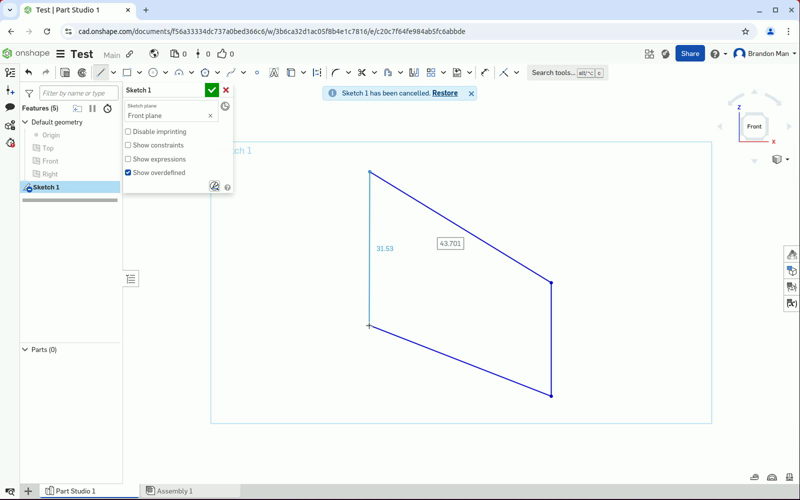
click(369, 325)
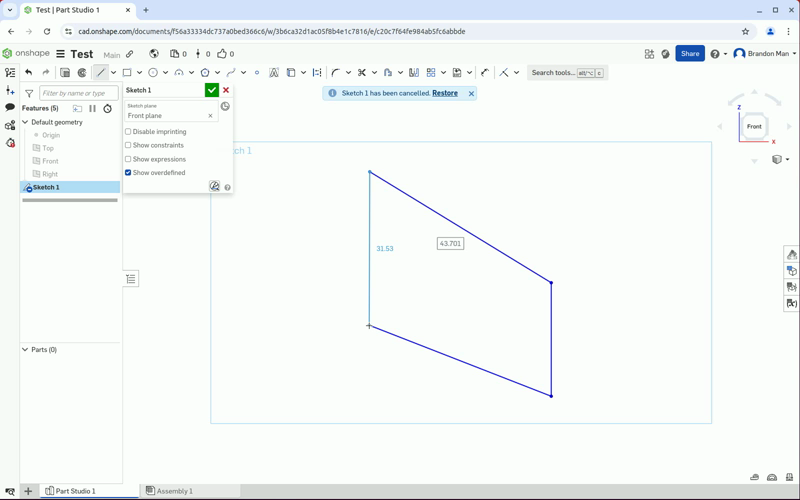
key(esc)
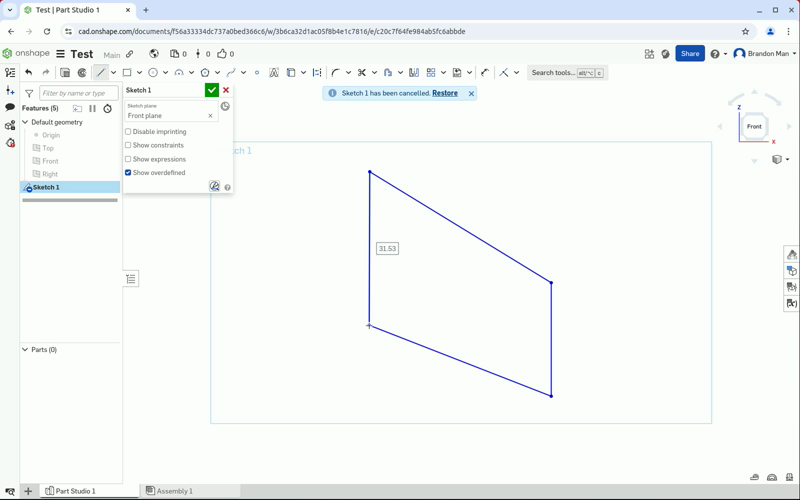
mouse_move(438, 242)
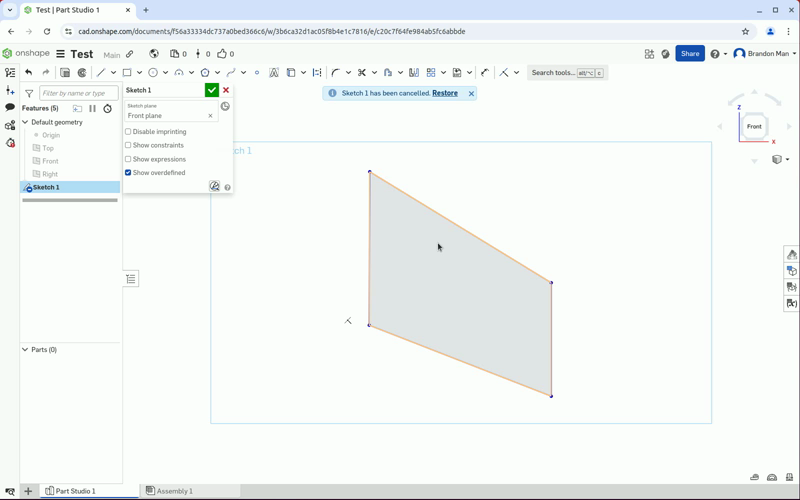
click(438, 242)
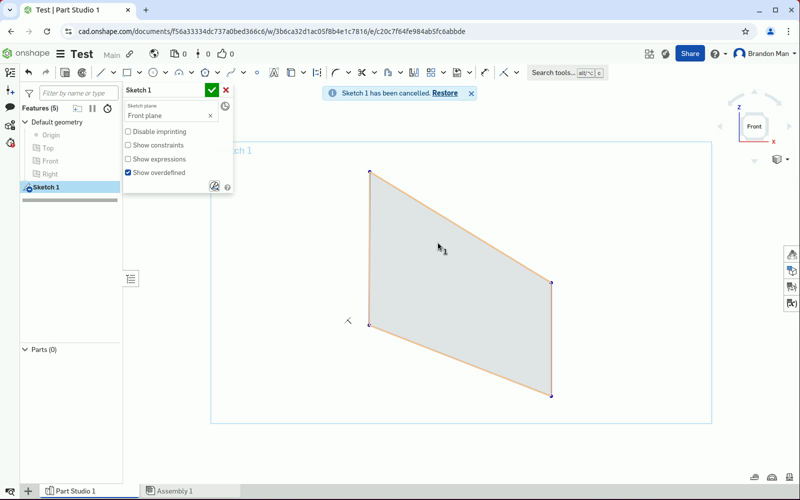
mouse_move(73, 352)
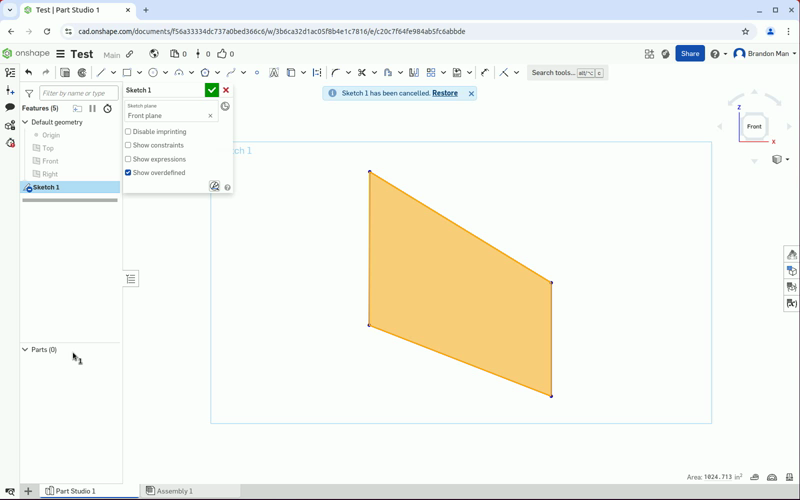
key(shift+y)
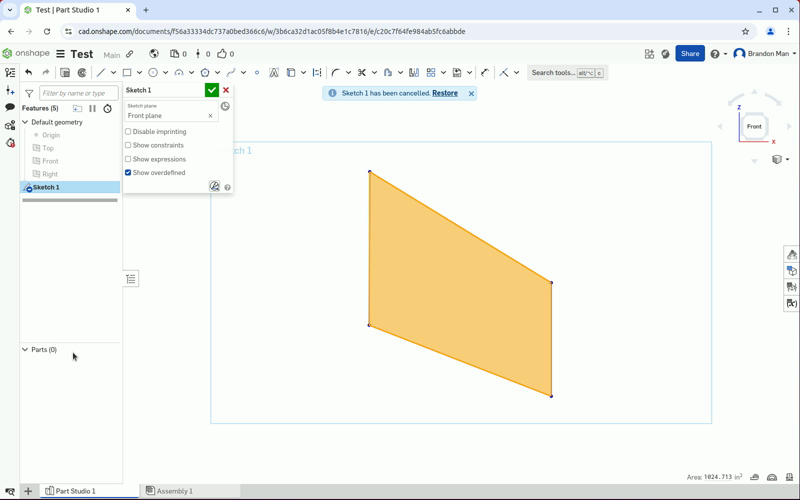
key(shift+e)
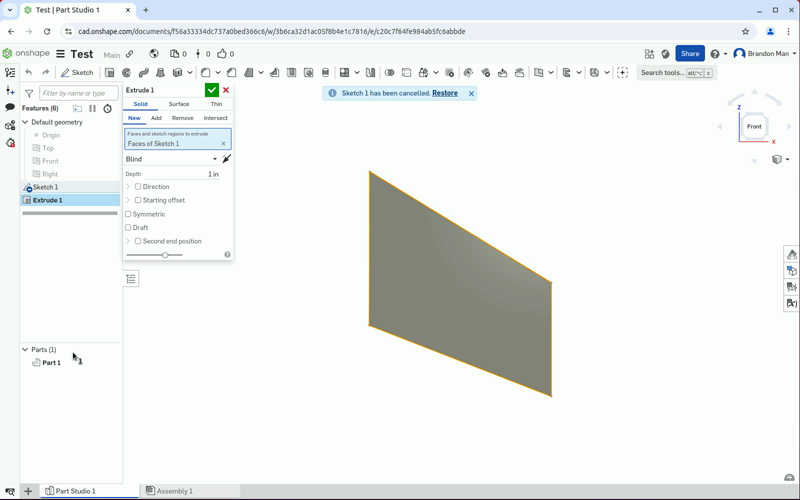
mouse_move(143, 106)
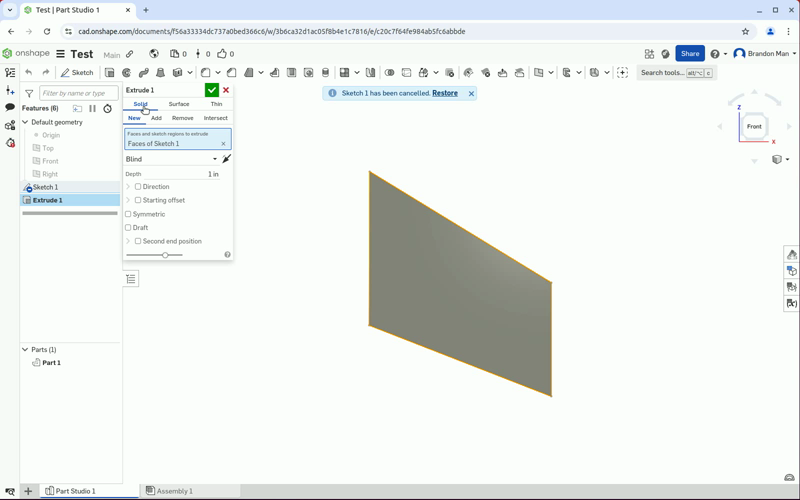
click(143, 106)
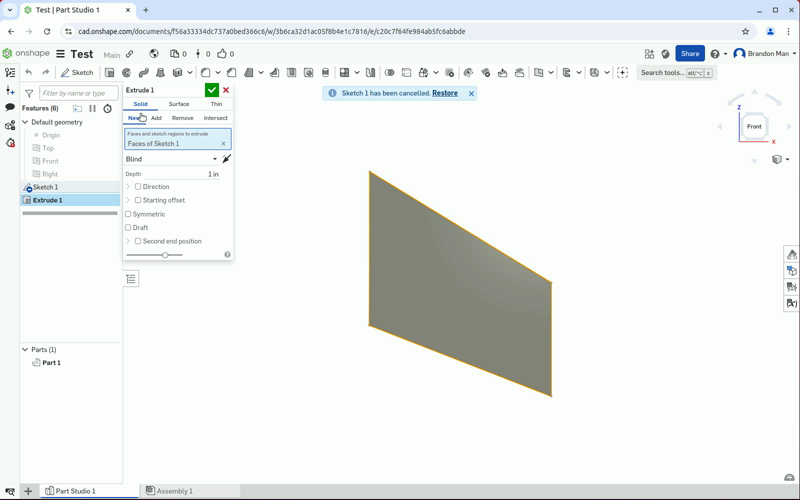
mouse_move(137, 120)
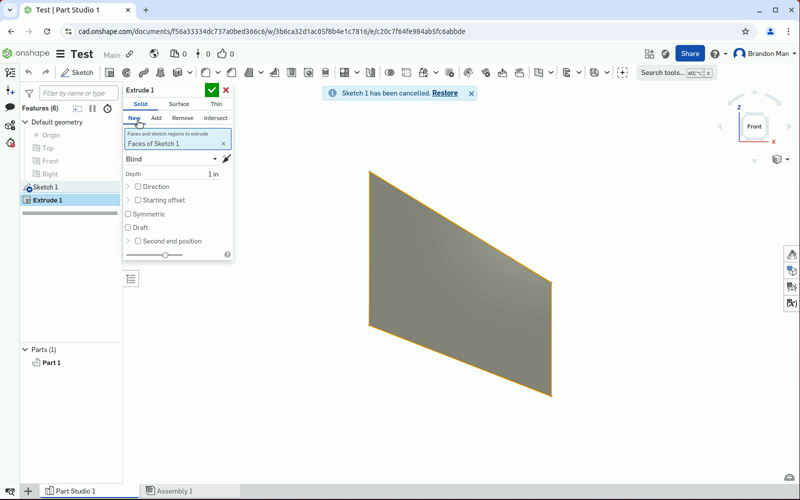
click(137, 120)
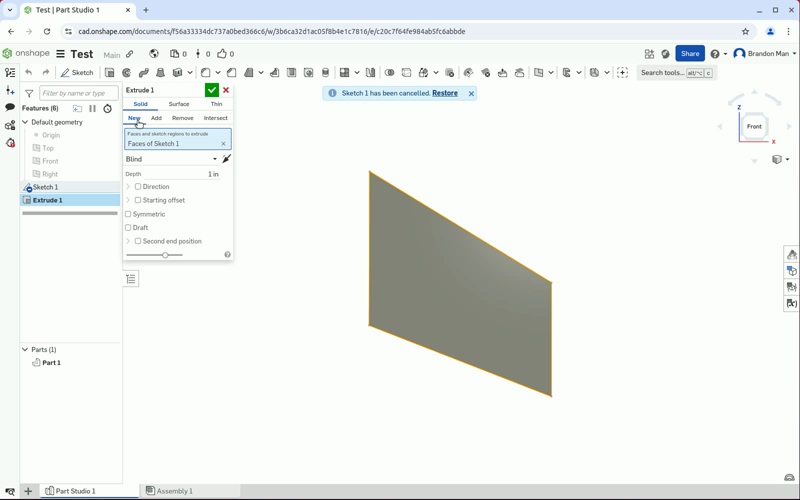
key(tab, 4)
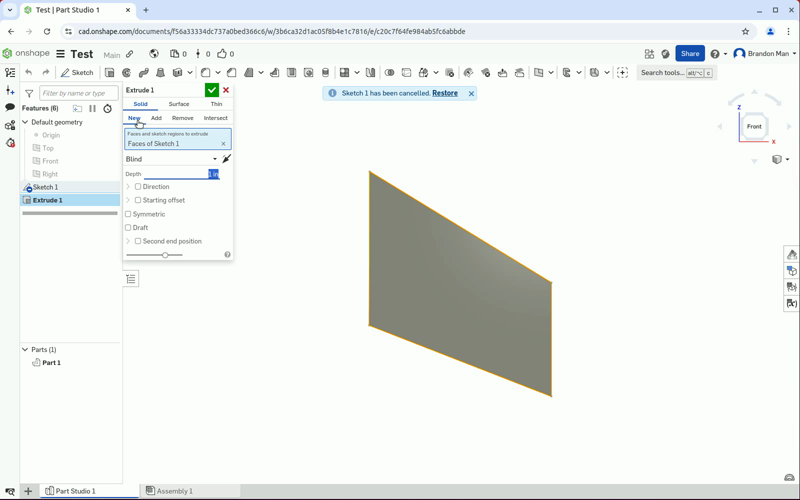
text(0.963)
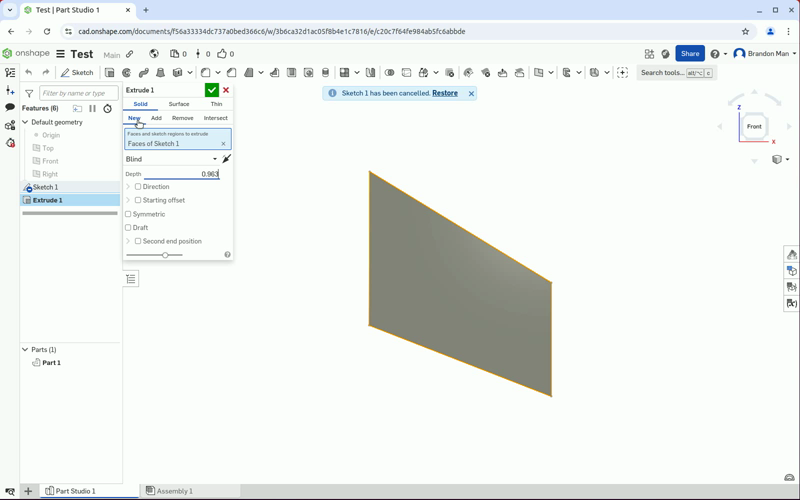
key(enter)
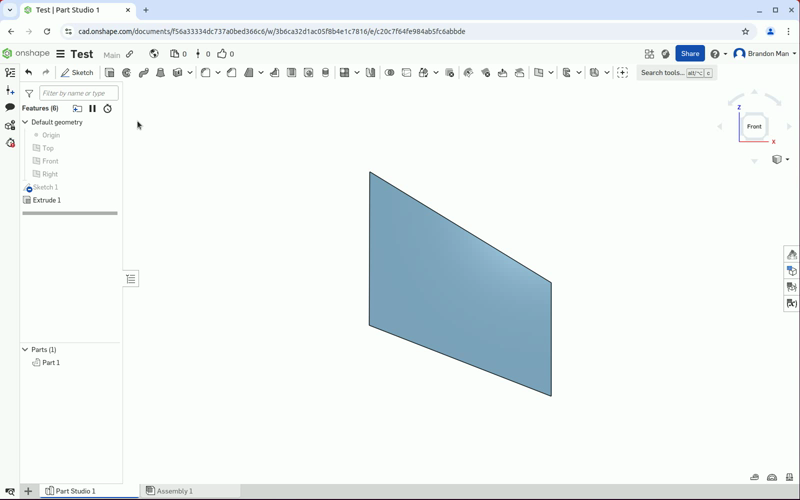
key(shift+h)
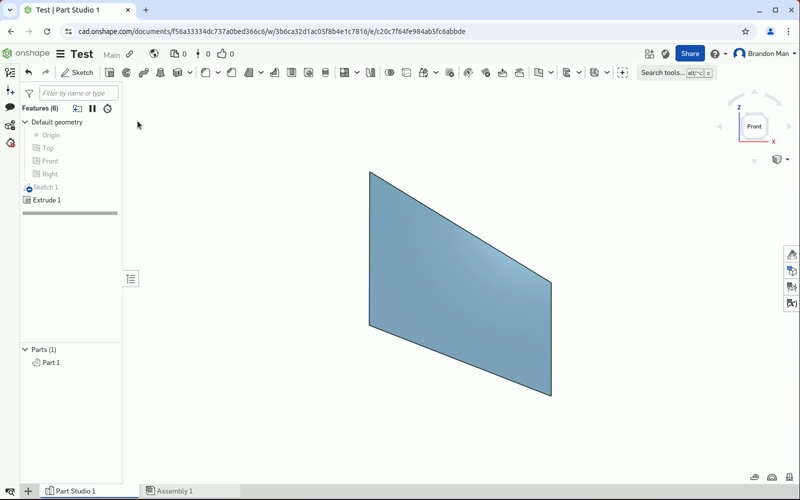
key(shift+h)
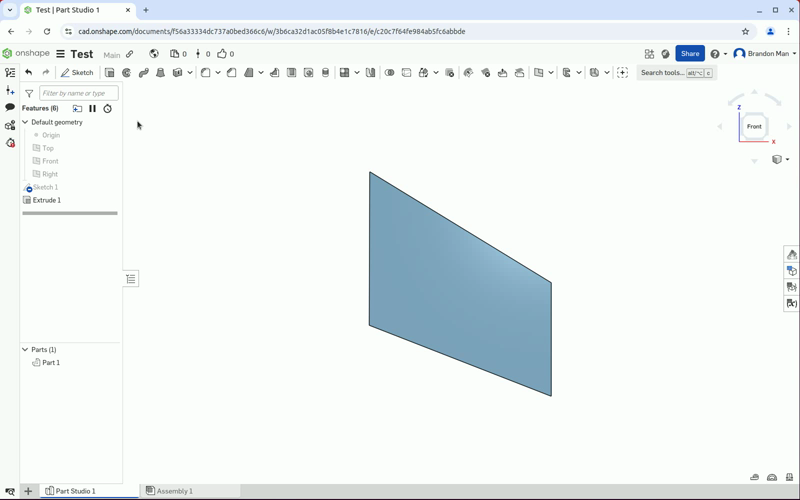
mouse_move(73, 189)
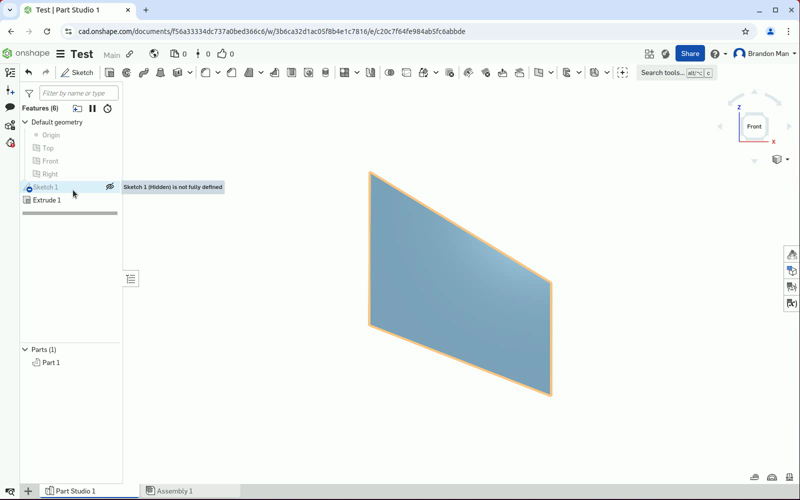
click(73, 189)
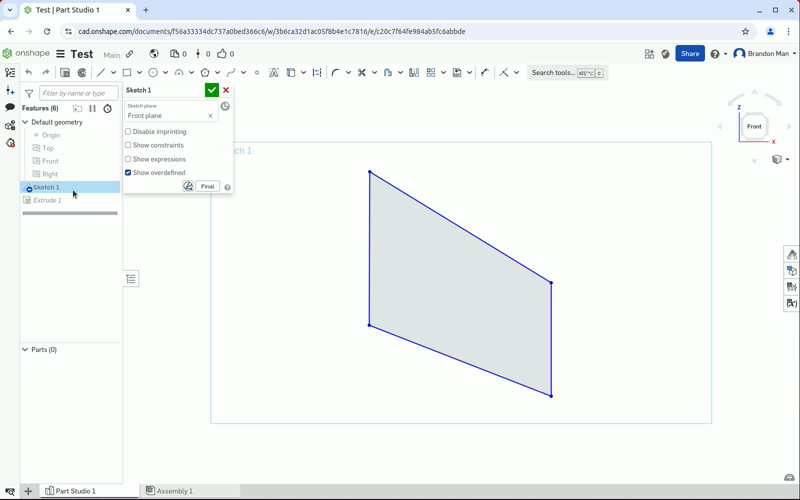
mouse_move(229, 92)
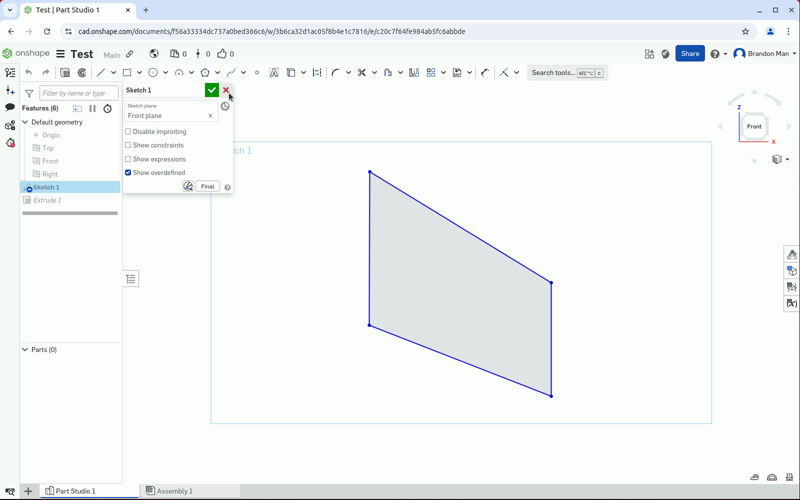
click(229, 92)
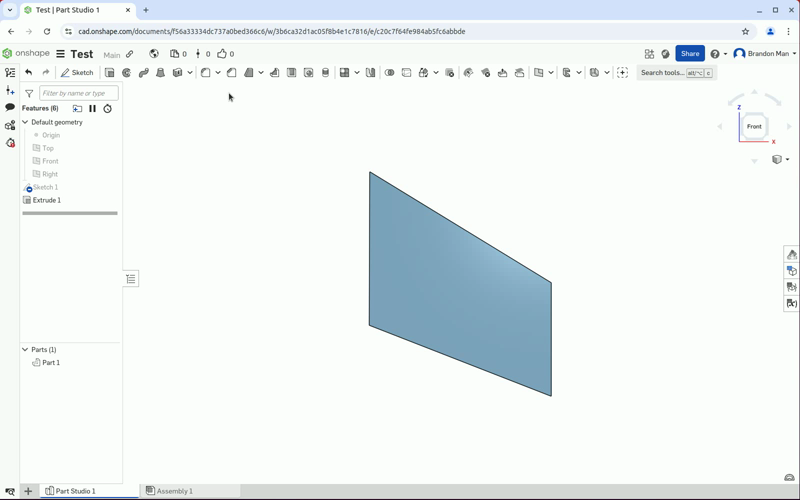
mouse_move(541, 75)
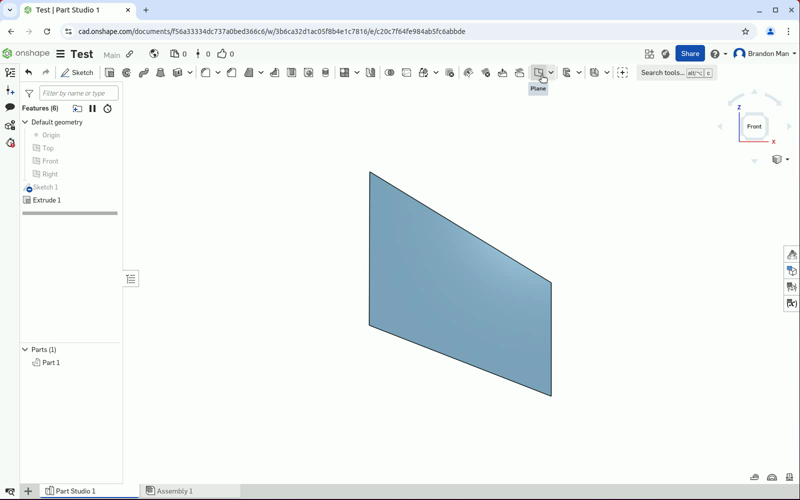
click(541, 75)
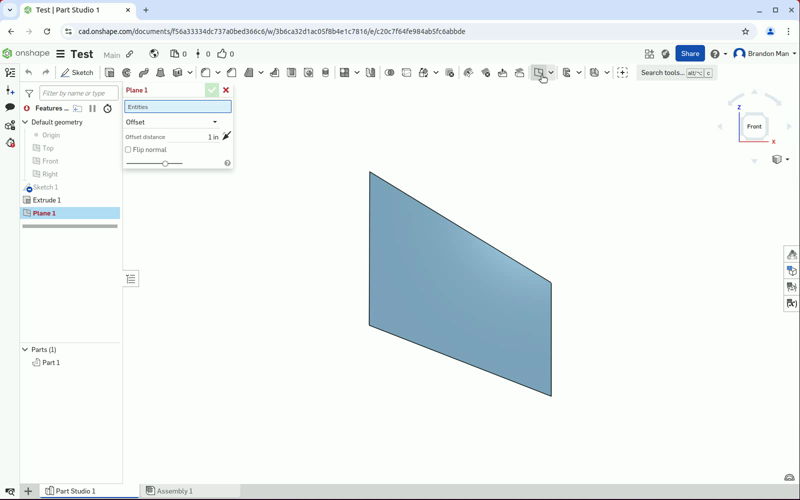
mouse_move(73, 163)
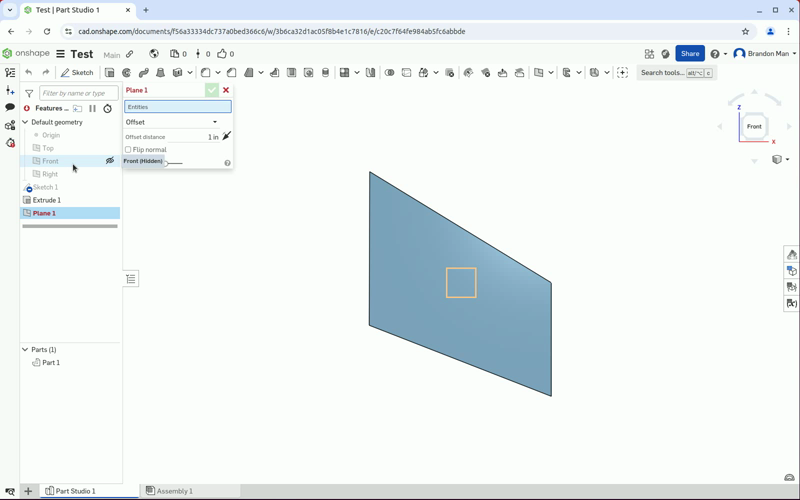
click(73, 163)
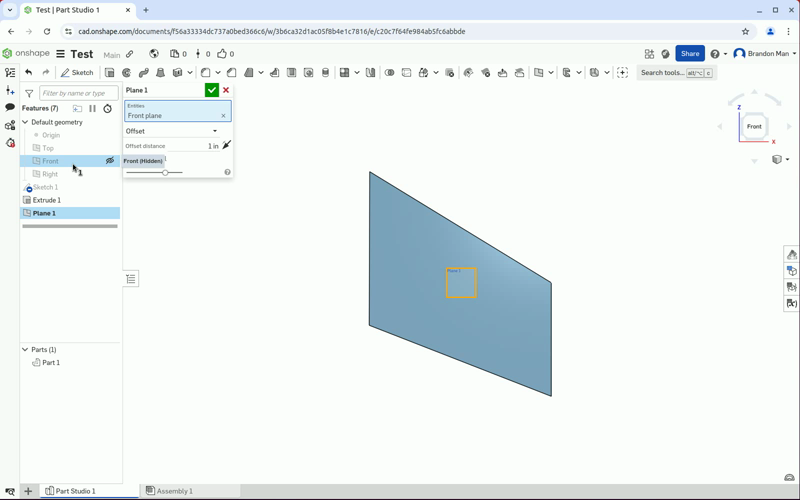
key(tab, 2)
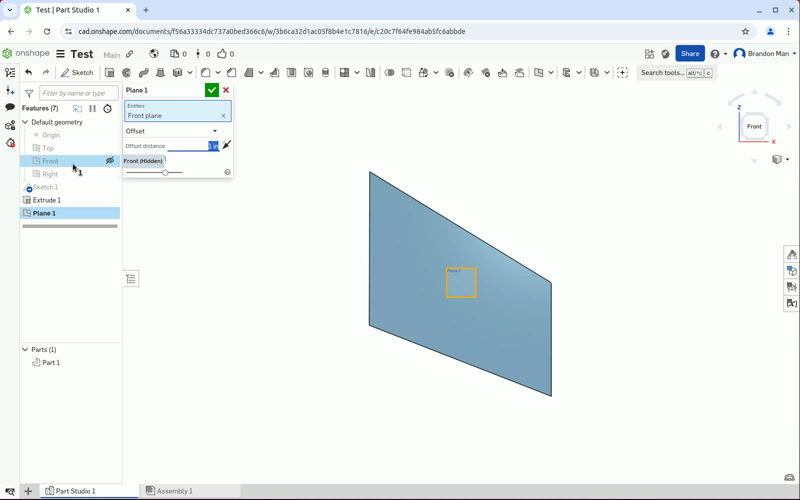
text(0.955)
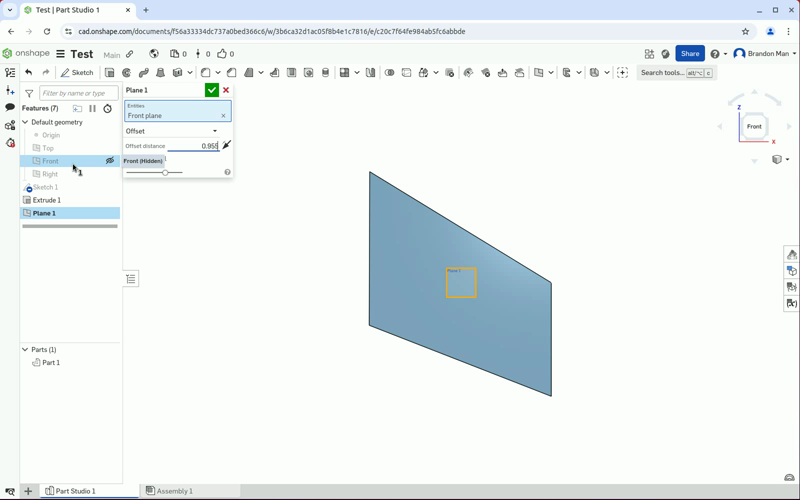
key(enter, 2)
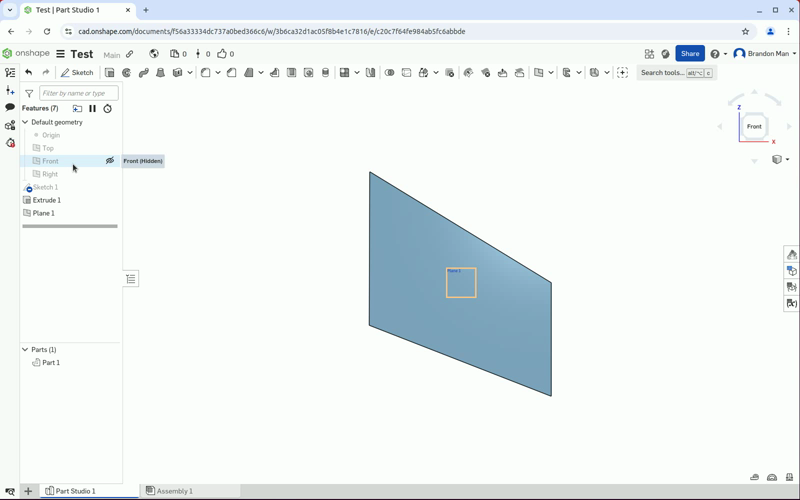
key(shift+s)
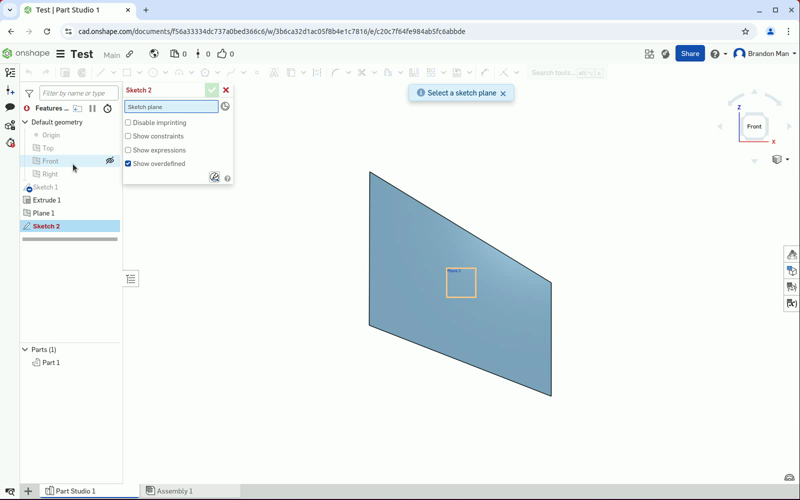
mouse_move(73, 215)
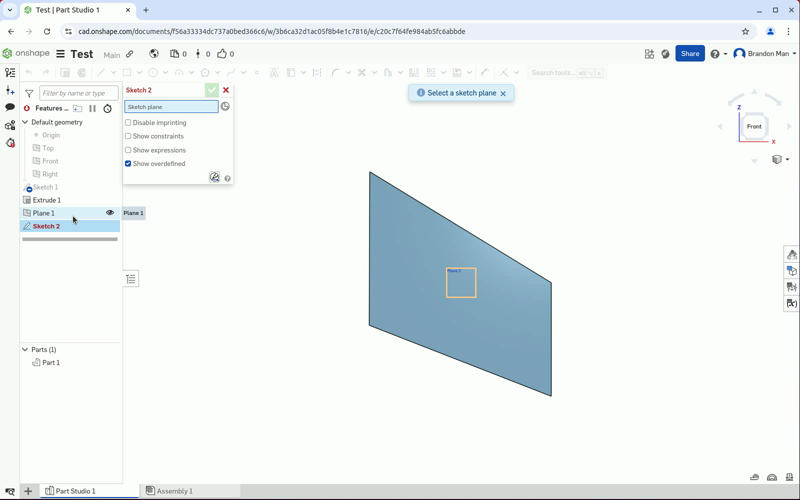
click(73, 215)
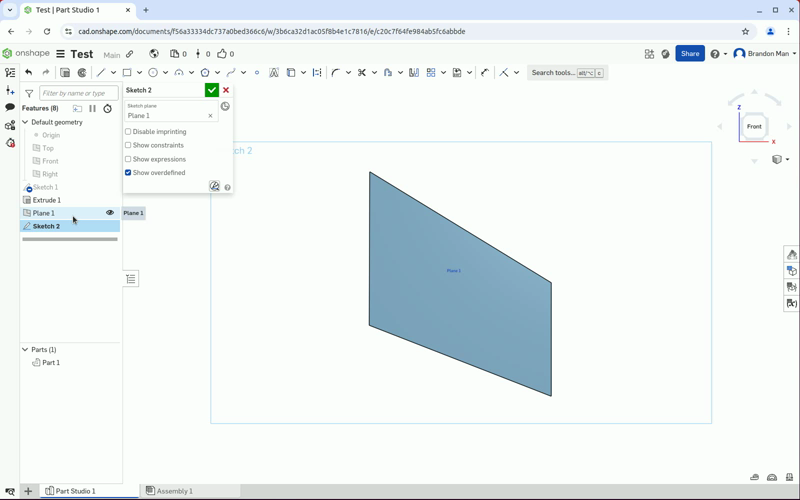
mouse_move(73, 352)
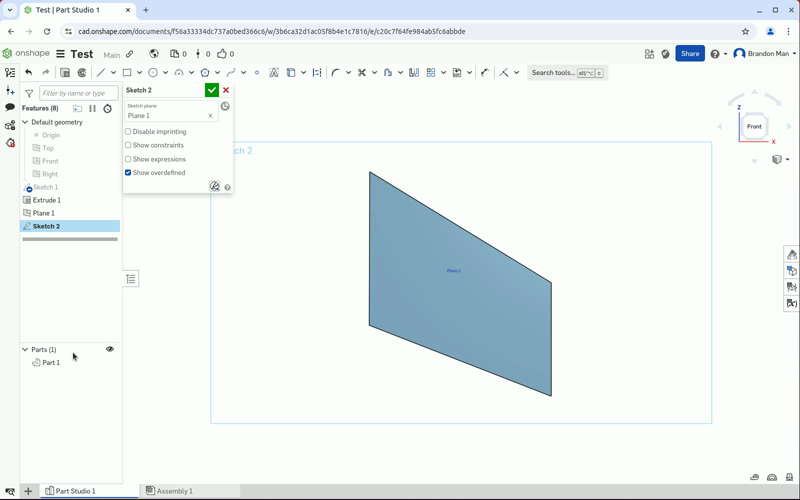
key(y)
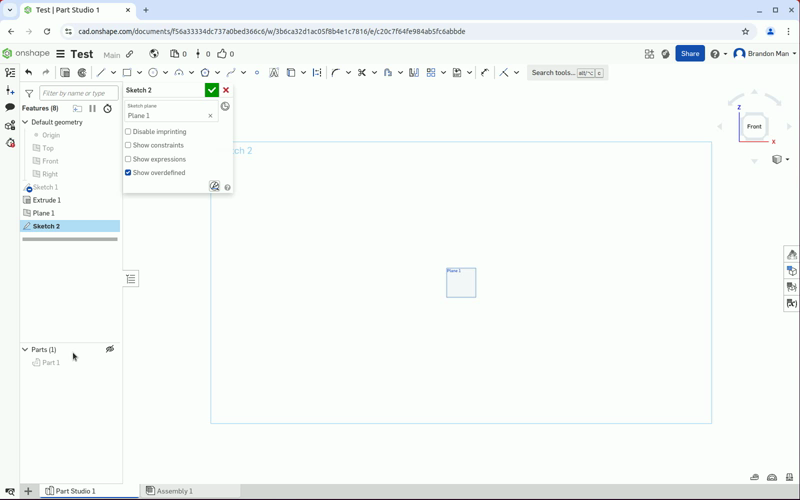
key(l)
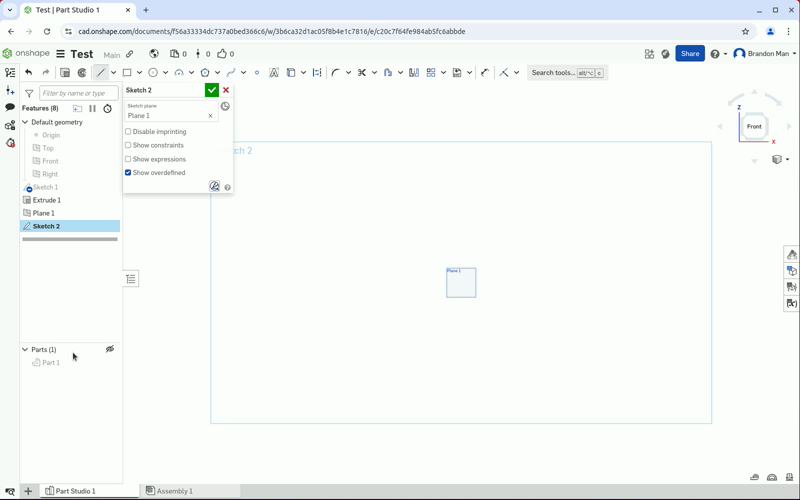
key_down(shift)
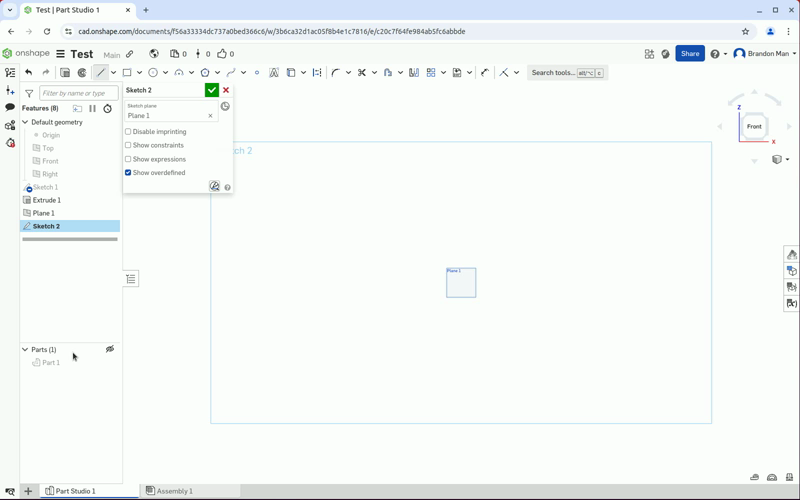
mouse_move(355, 325)
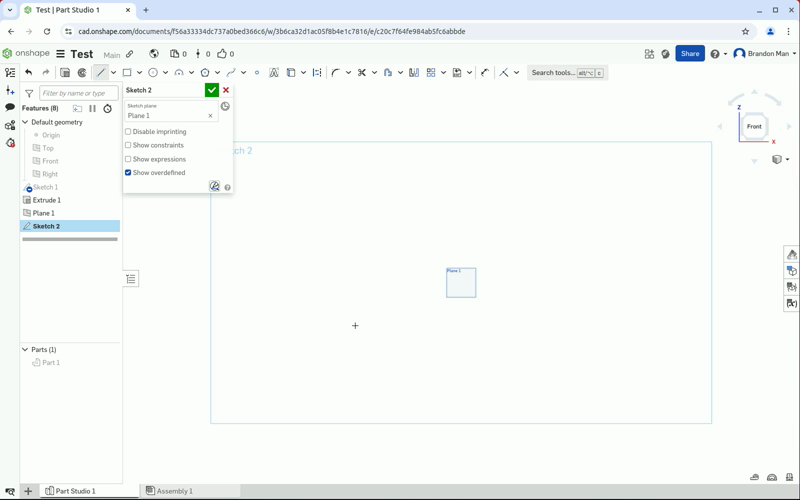
click(355, 325)
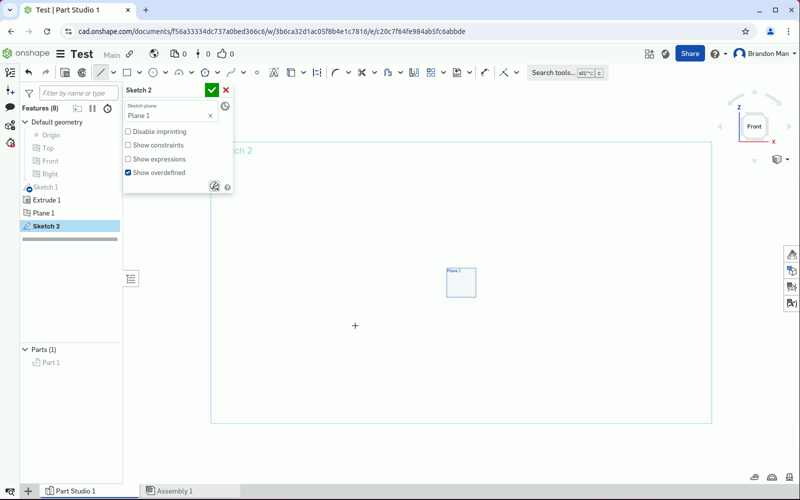
key_up(shift)
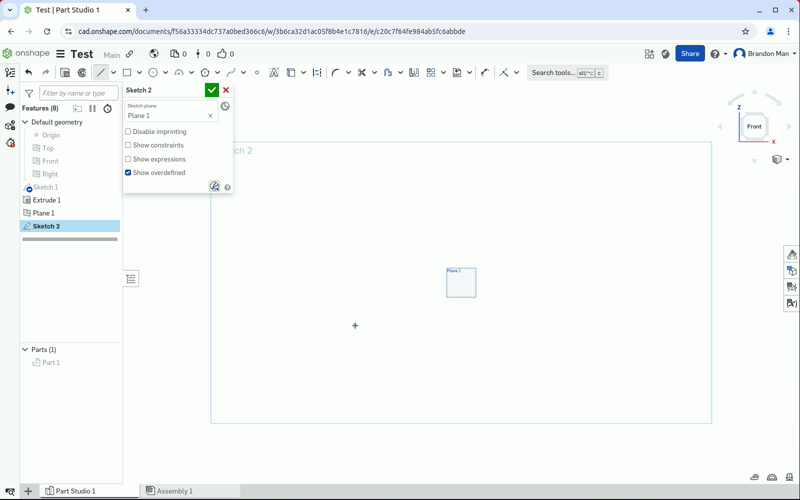
key_down(shift)
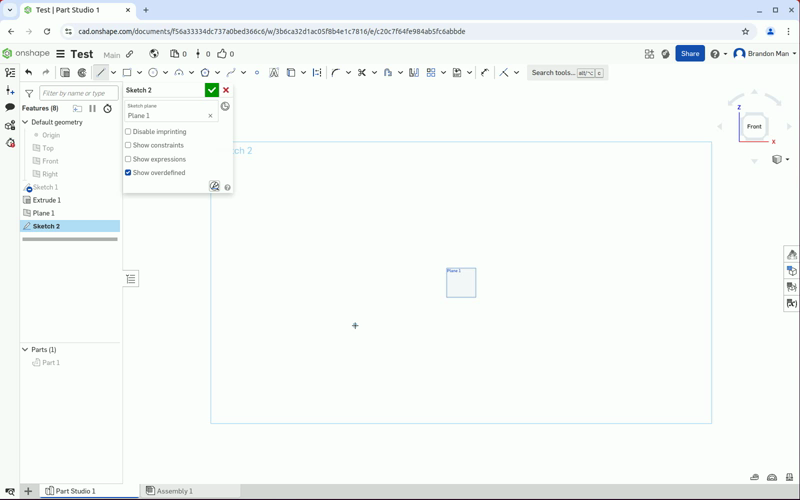
mouse_move(385, 325)
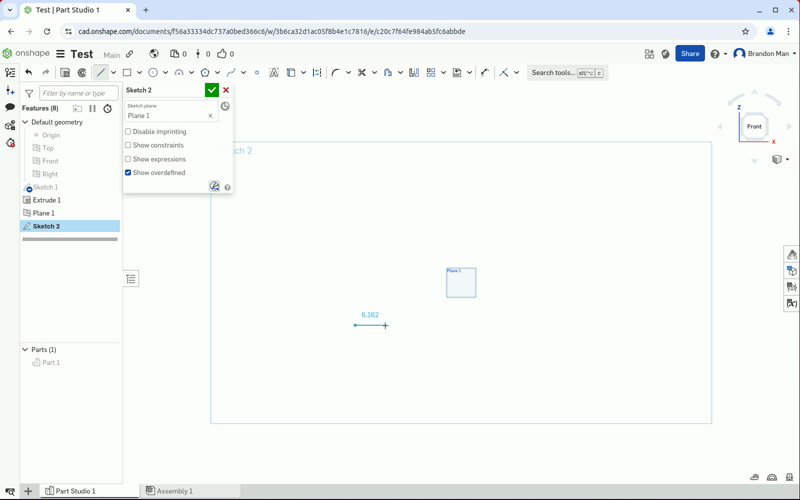
mouse_move(369, 325)
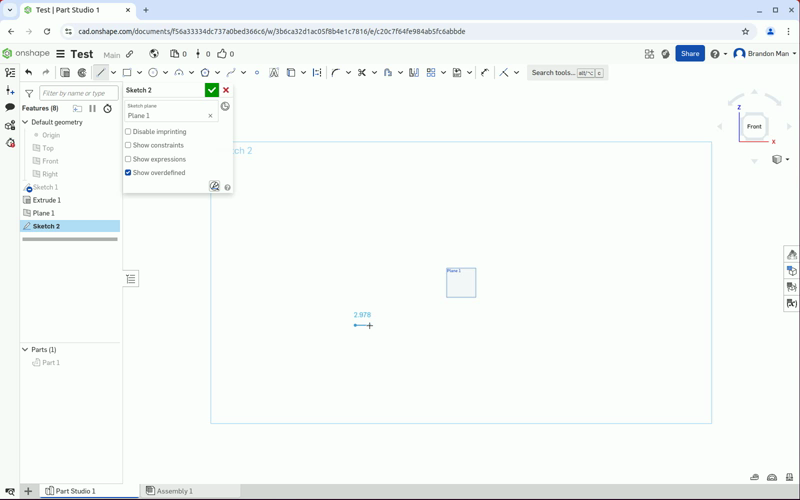
click(369, 325)
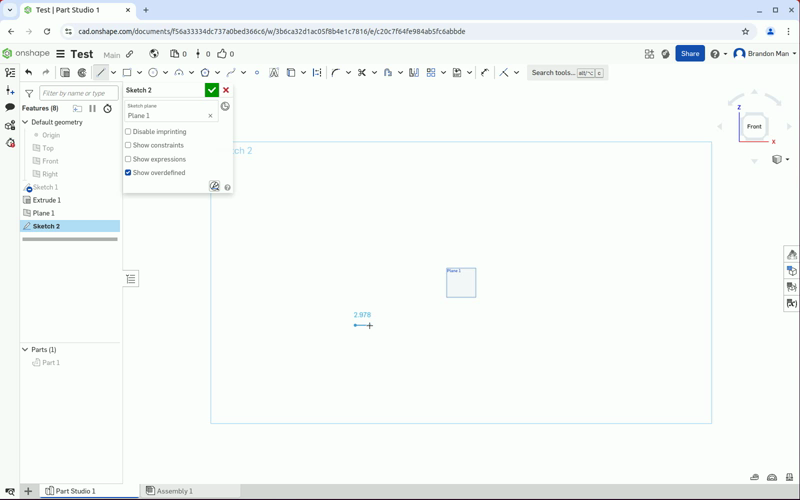
key_up(shift)
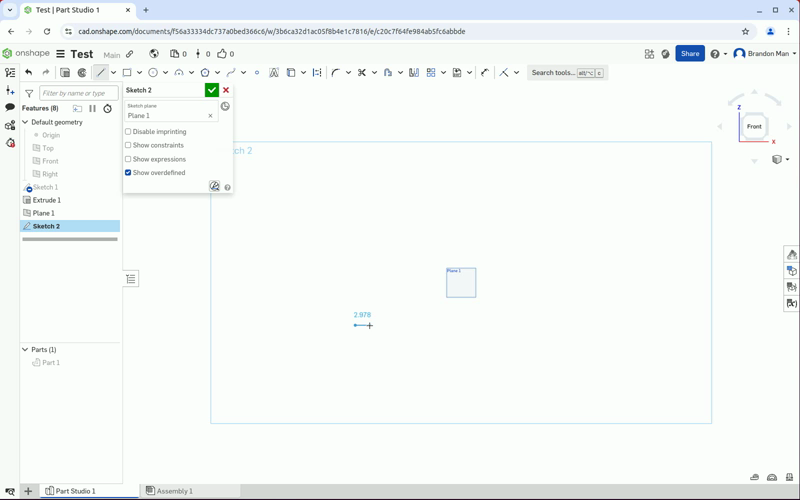
key_down(shift)
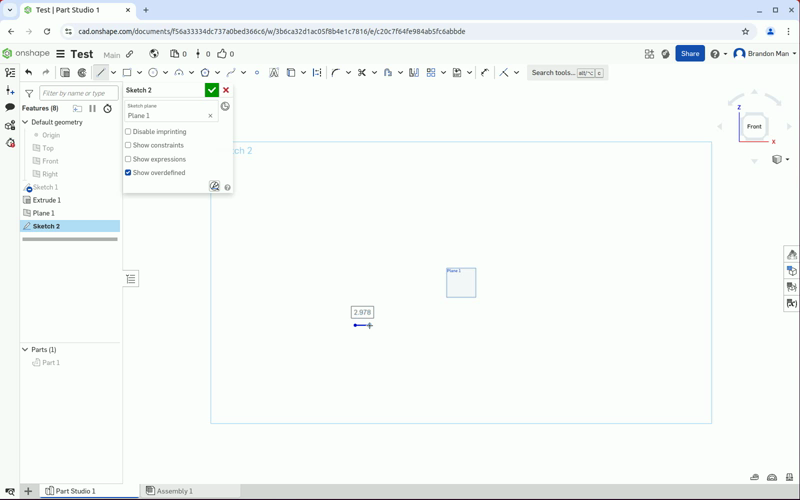
mouse_move(369, 170)
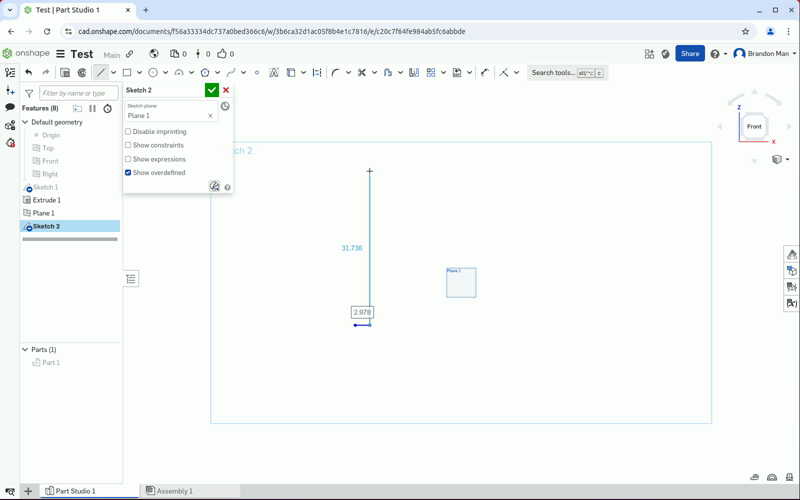
click(369, 170)
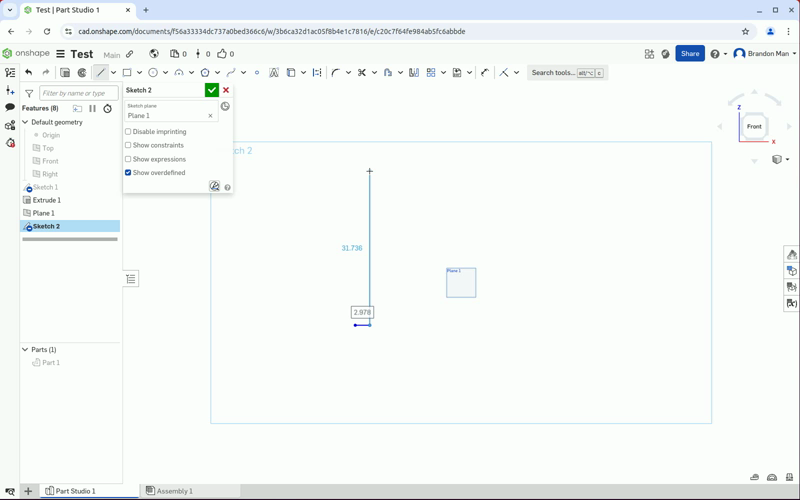
key_up(shift)
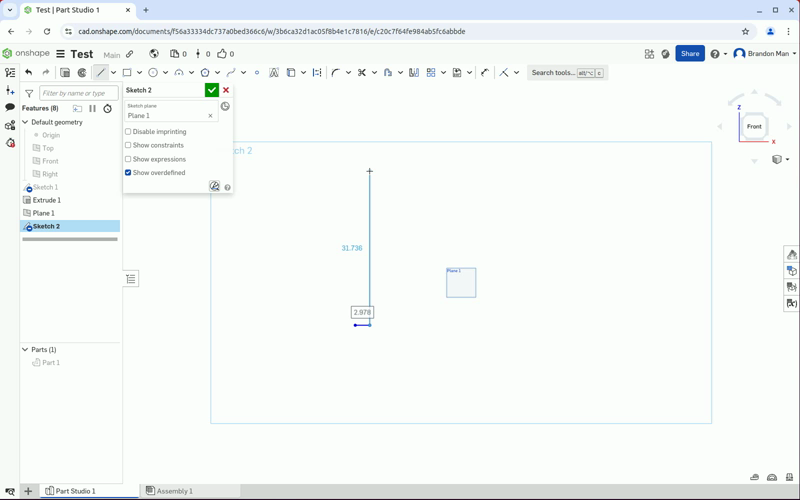
key_down(shift)
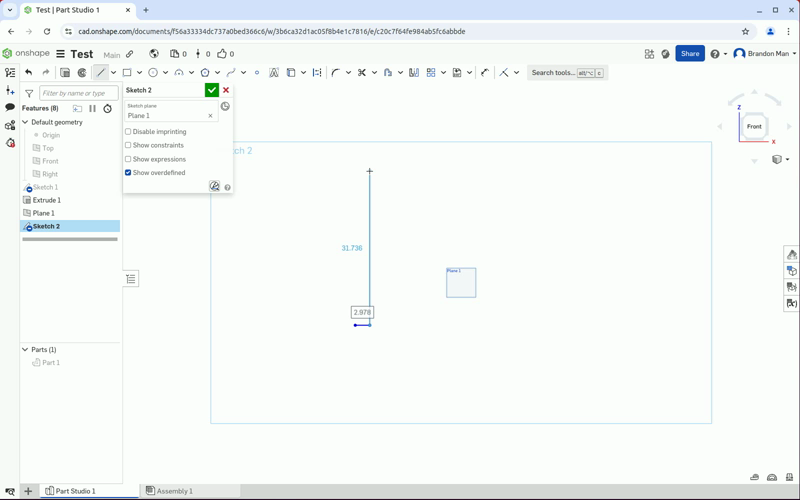
mouse_move(399, 170)
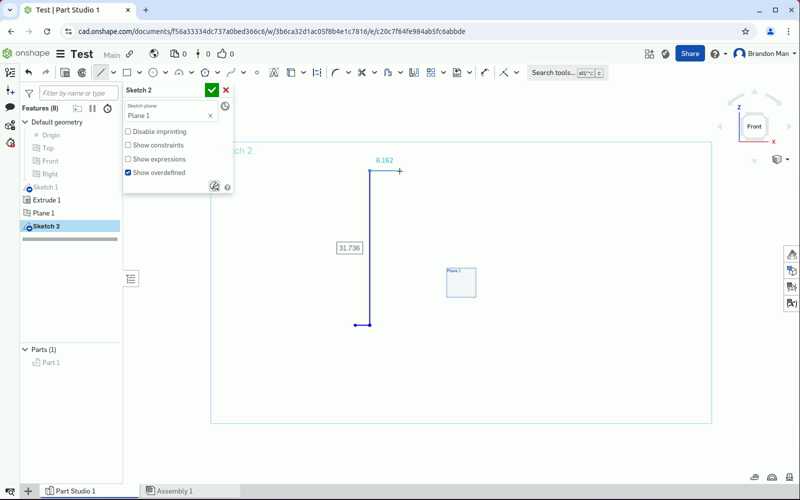
mouse_move(355, 170)
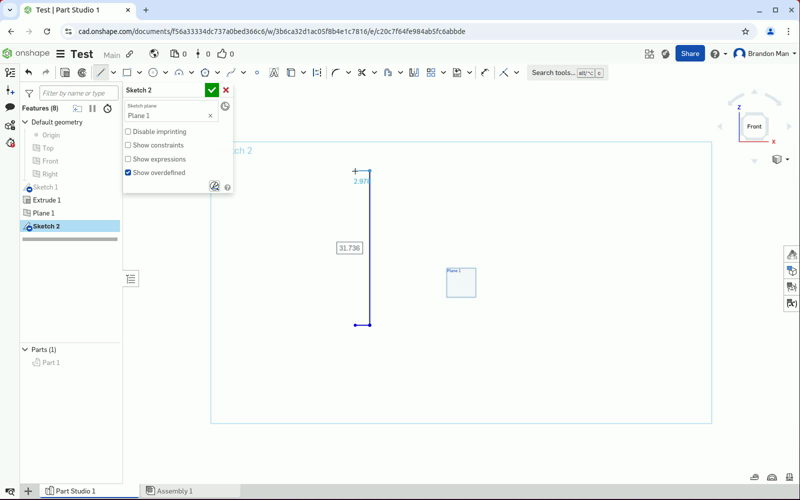
click(355, 170)
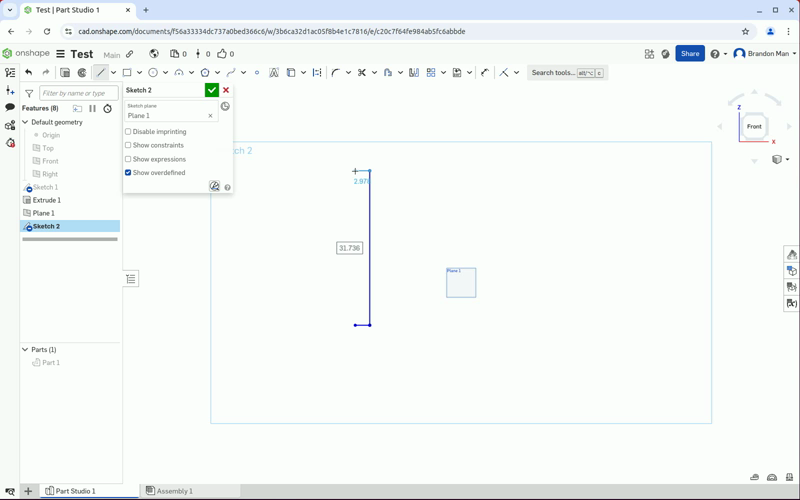
key_up(shift)
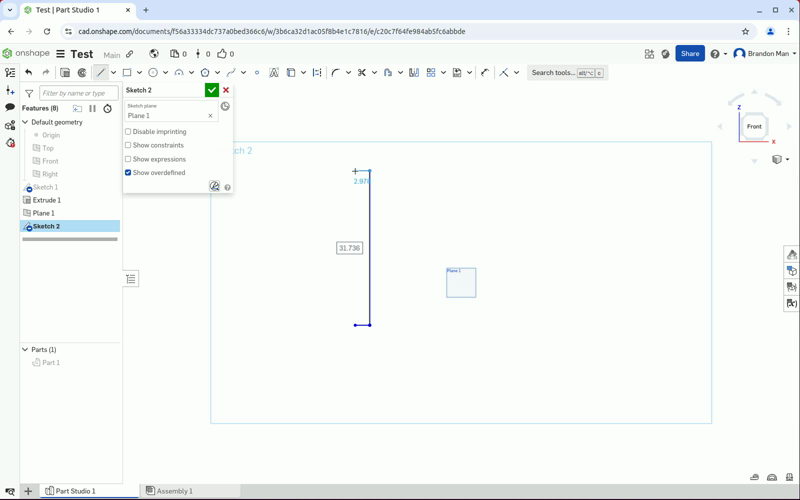
key_down(shift)
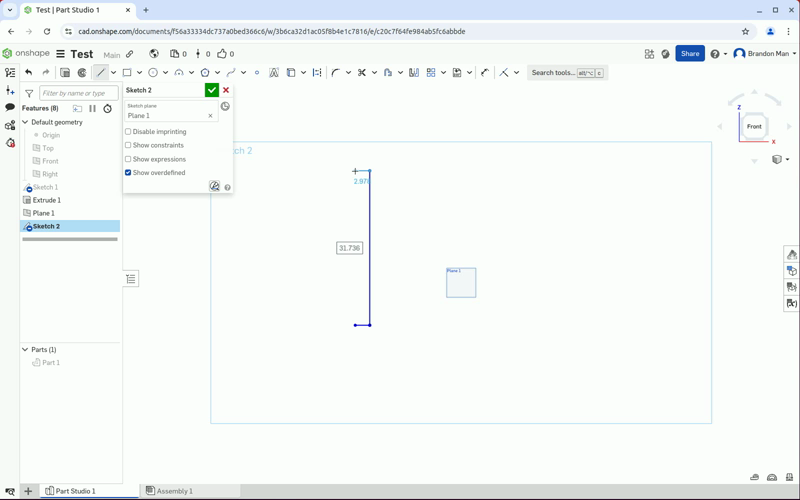
mouse_move(355, 325)
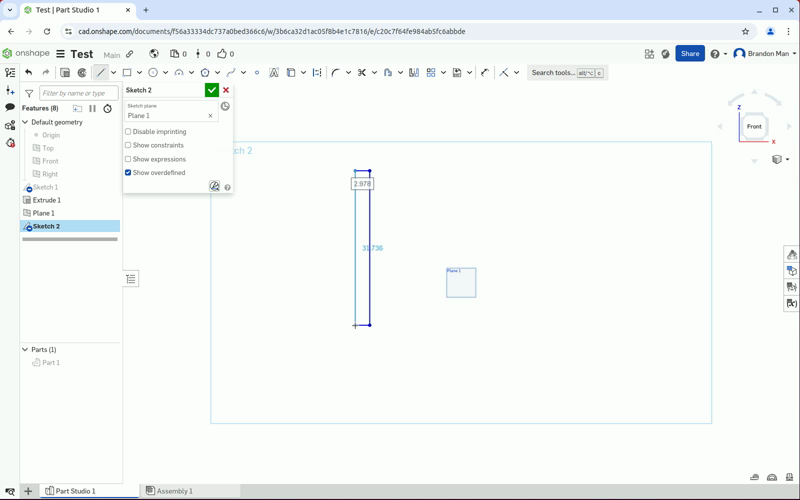
key_up(shift)
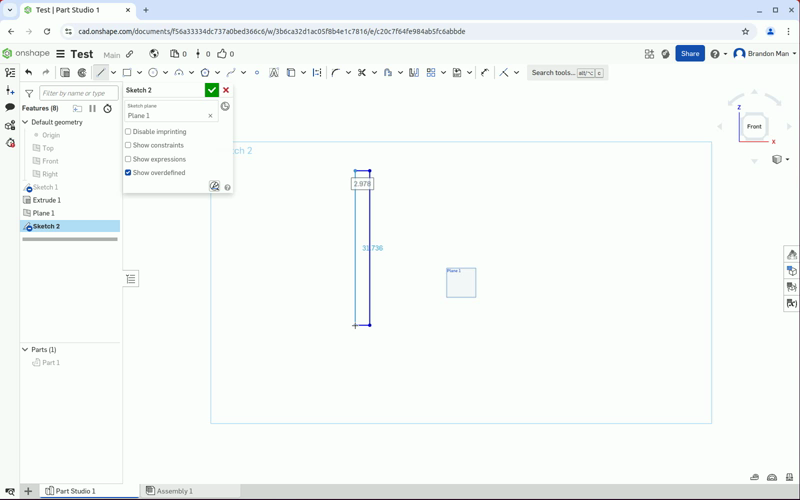
click(355, 325)
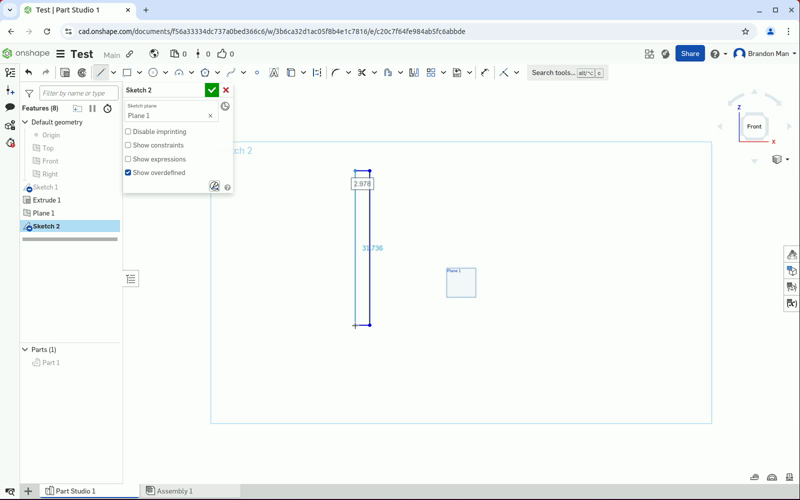
key(esc)
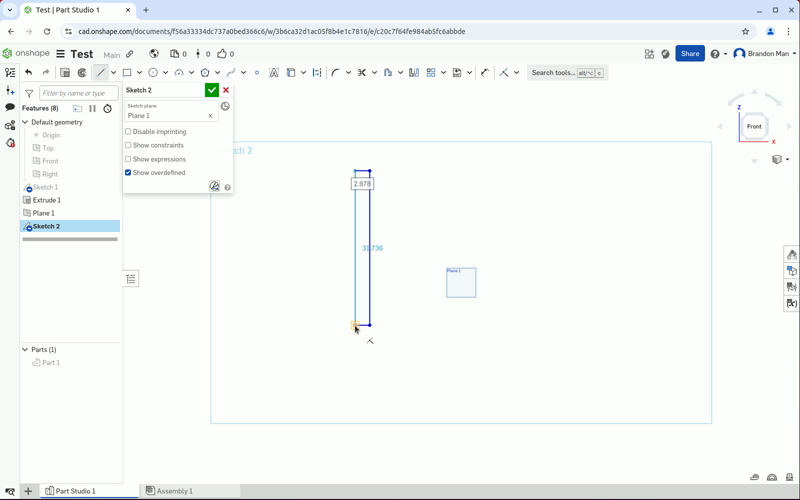
mouse_move(367, 176)
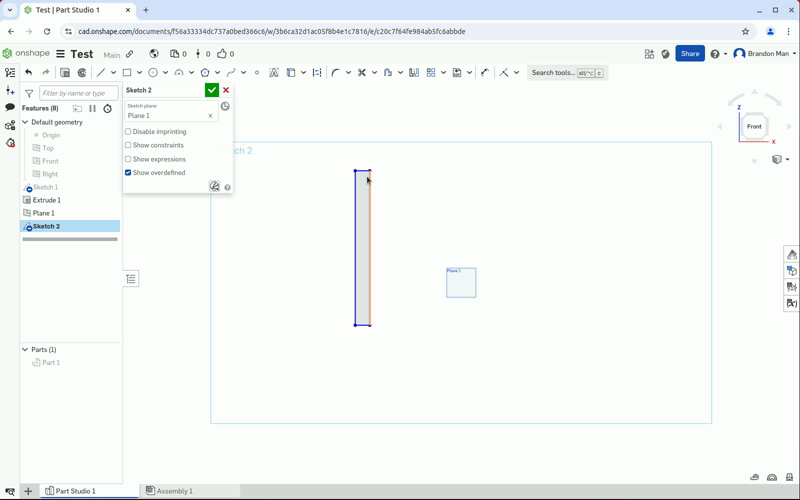
click(367, 176)
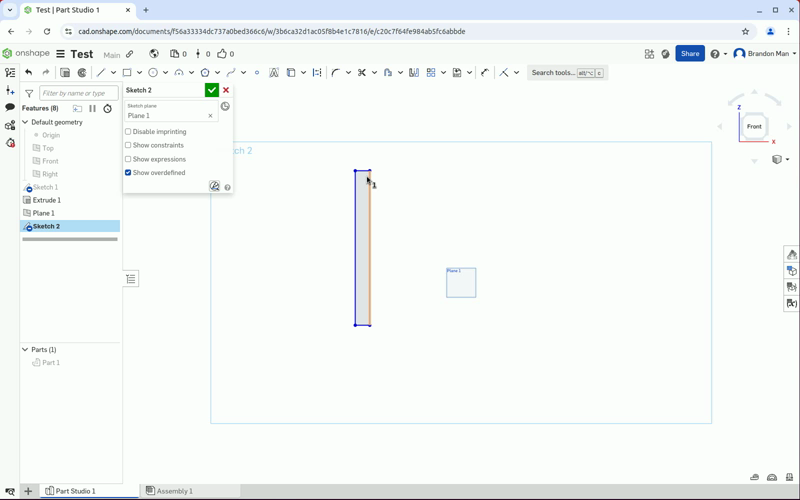
mouse_move(73, 352)
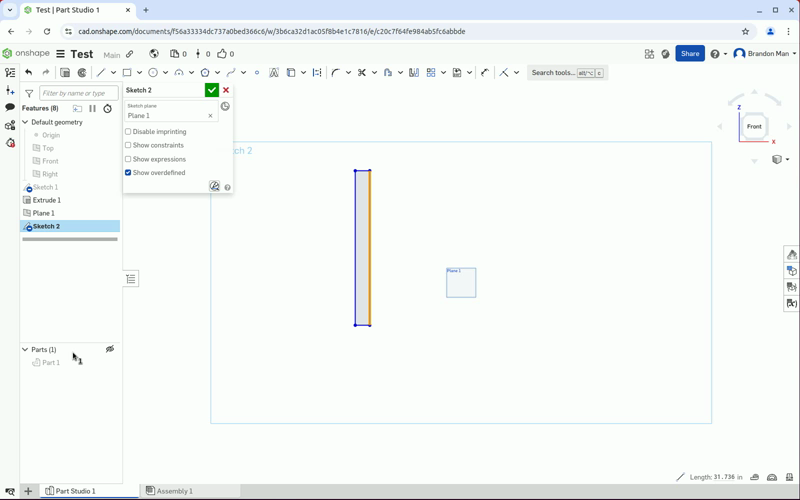
key(shift+y)
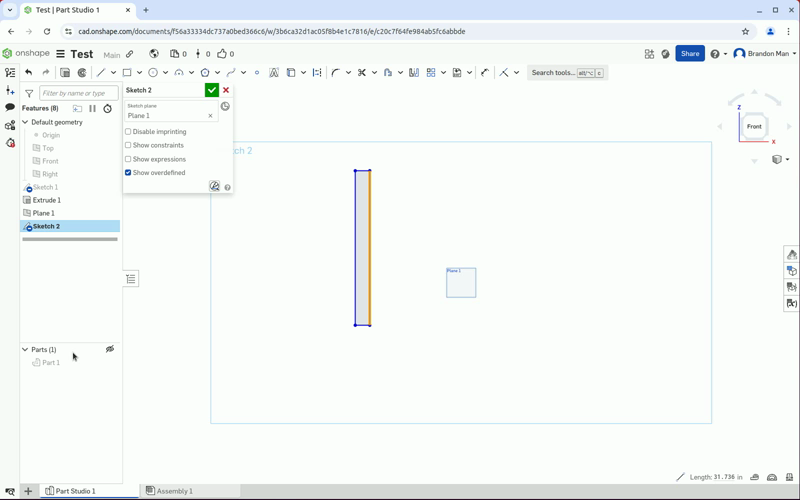
key(shift+e)
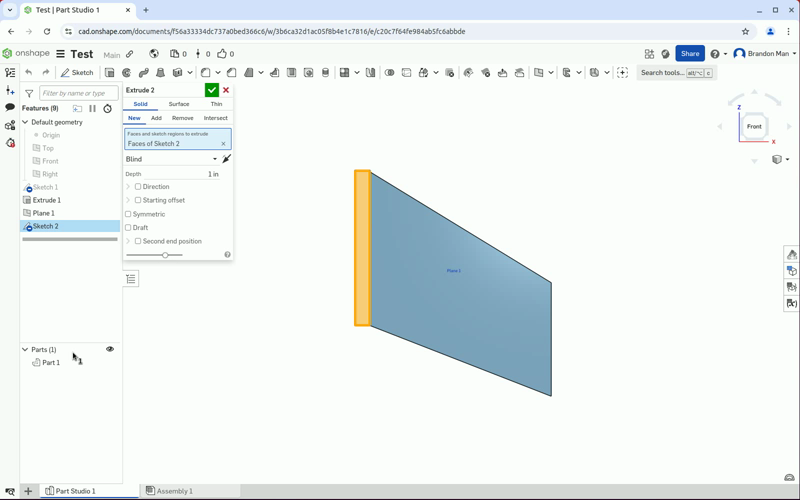
mouse_move(143, 106)
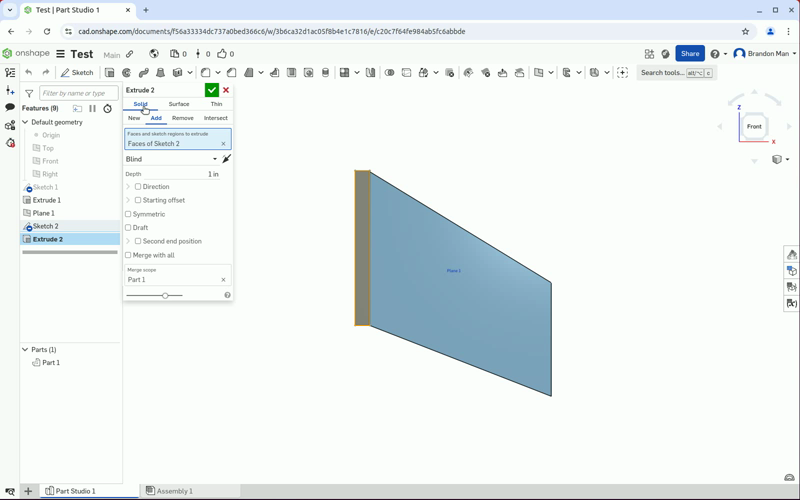
click(143, 106)
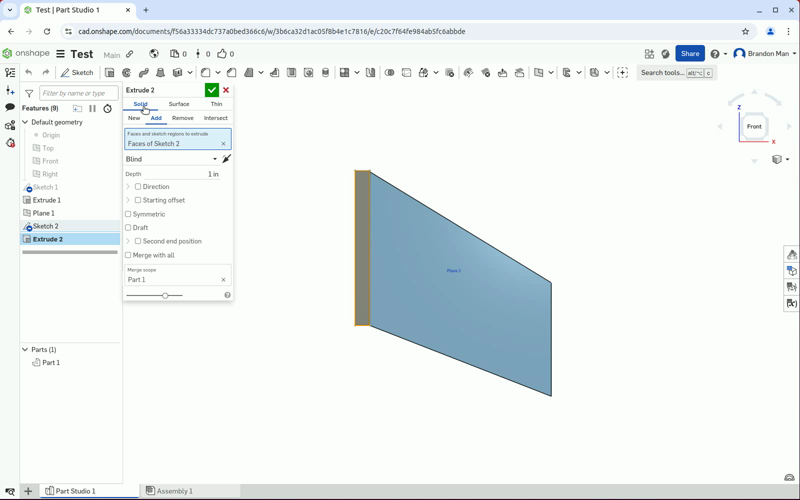
mouse_move(137, 120)
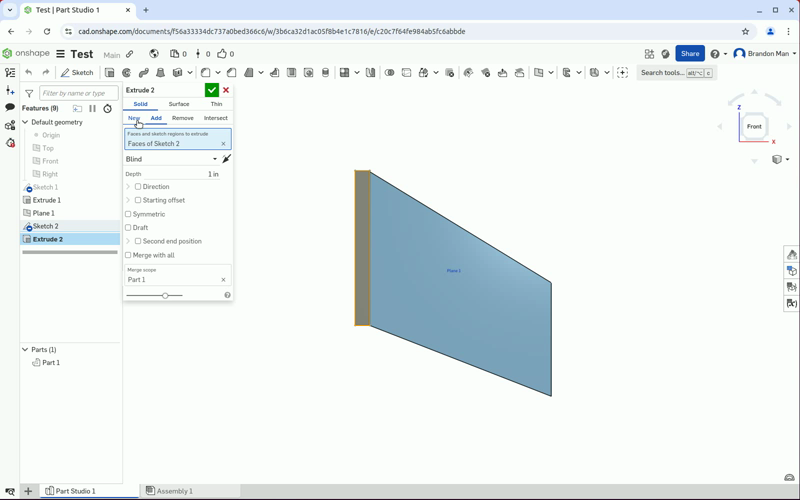
click(137, 120)
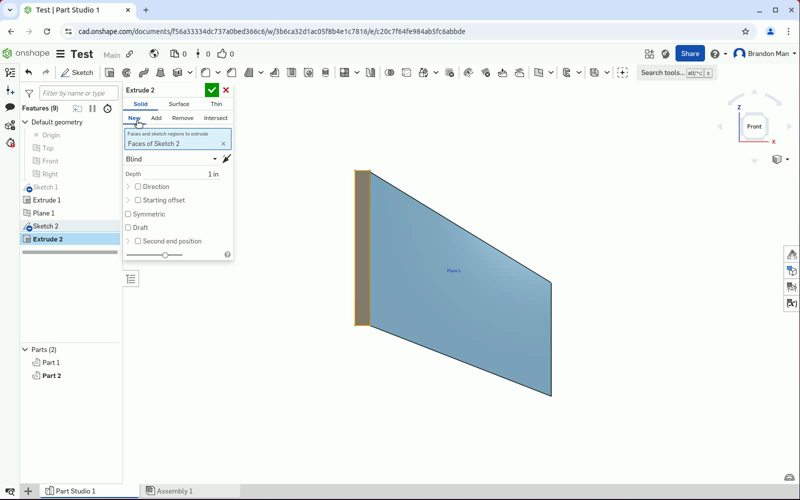
key(tab, 4)
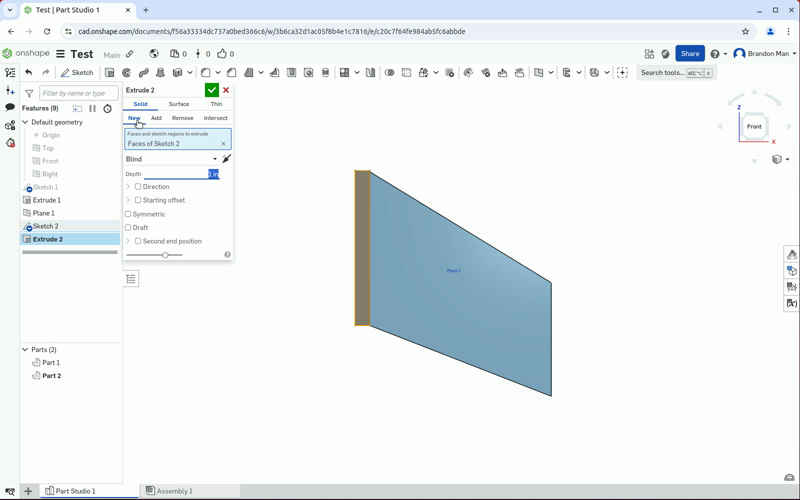
text(-0.963)
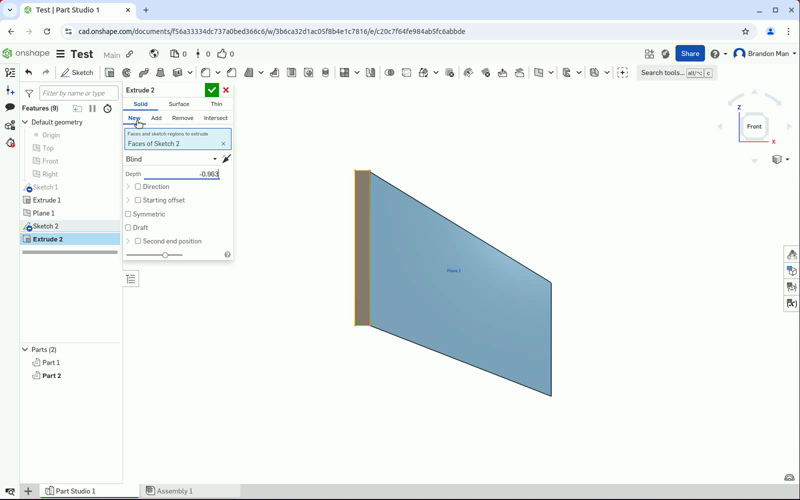
key(enter)
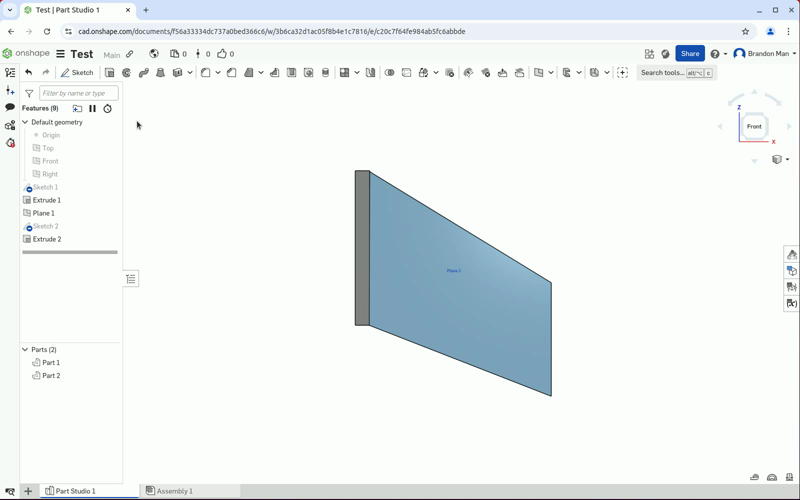
key(shift+h)
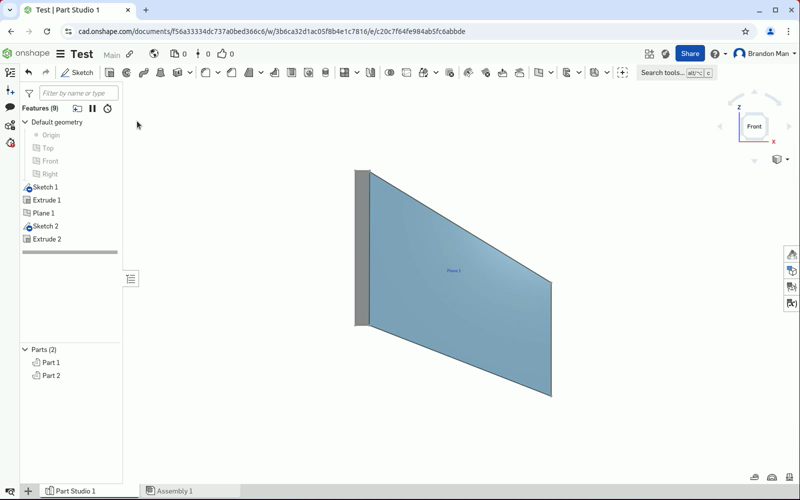
key(shift+h)
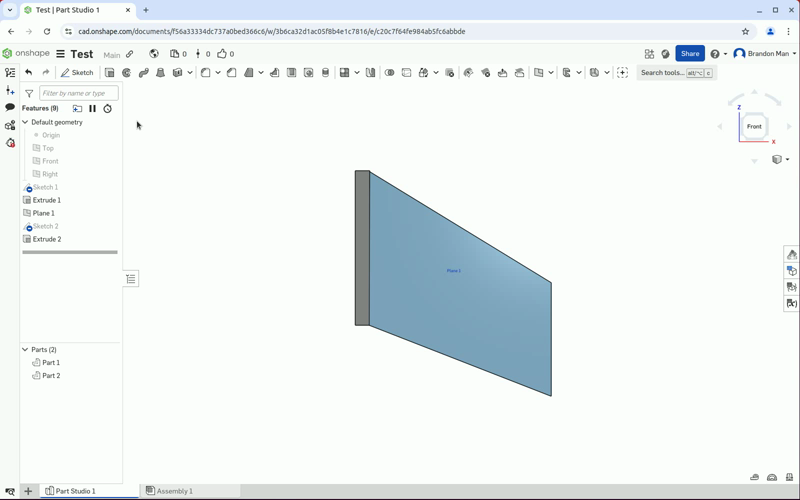
mouse_move(73, 189)
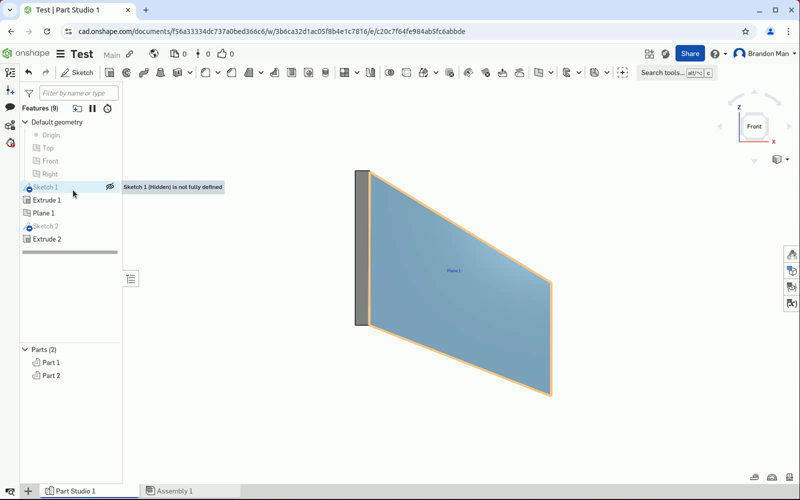
click(73, 189)
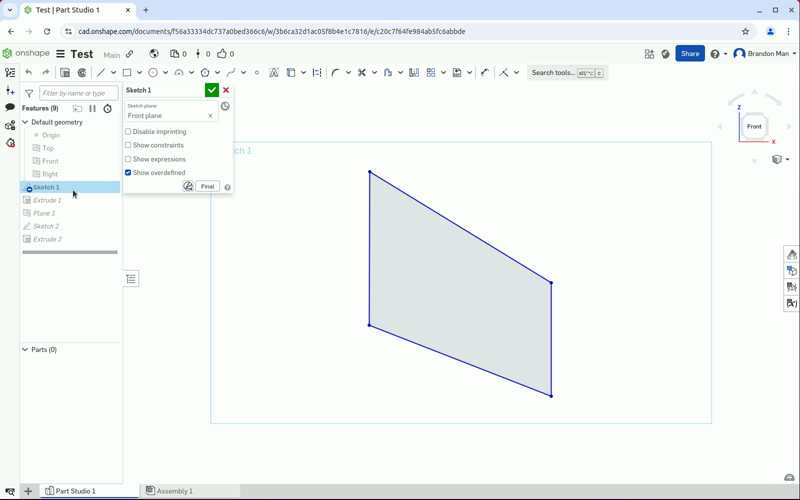
mouse_move(229, 92)
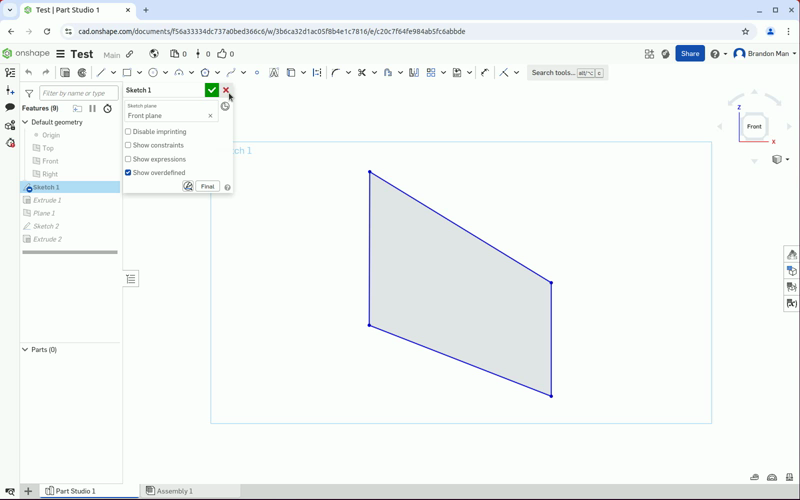
click(229, 92)
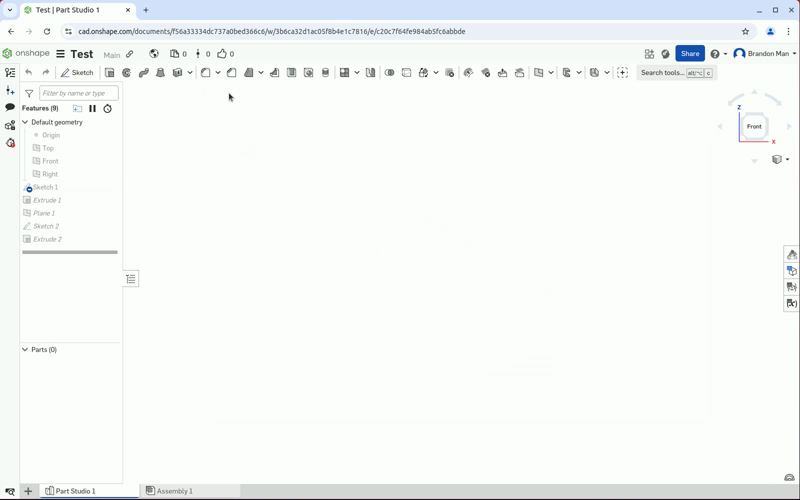
key(shift+s)
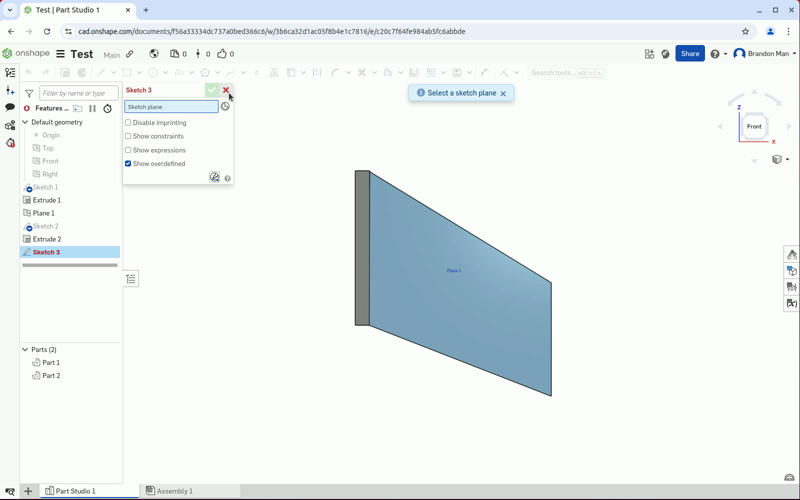
mouse_move(73, 215)
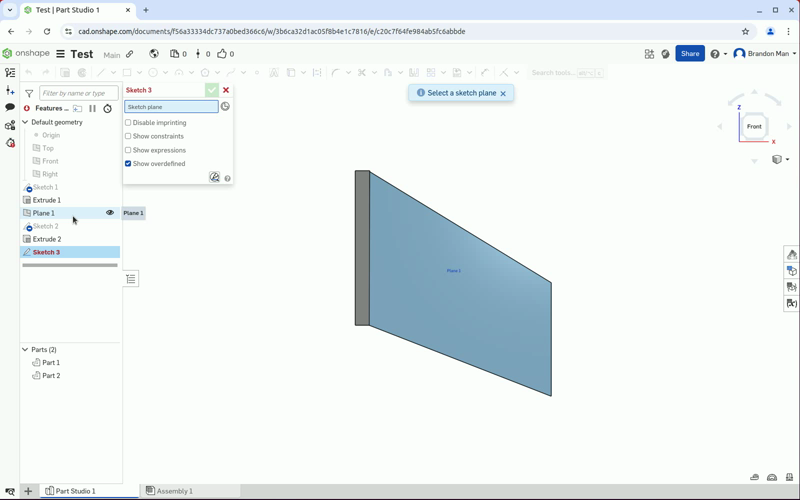
click(73, 215)
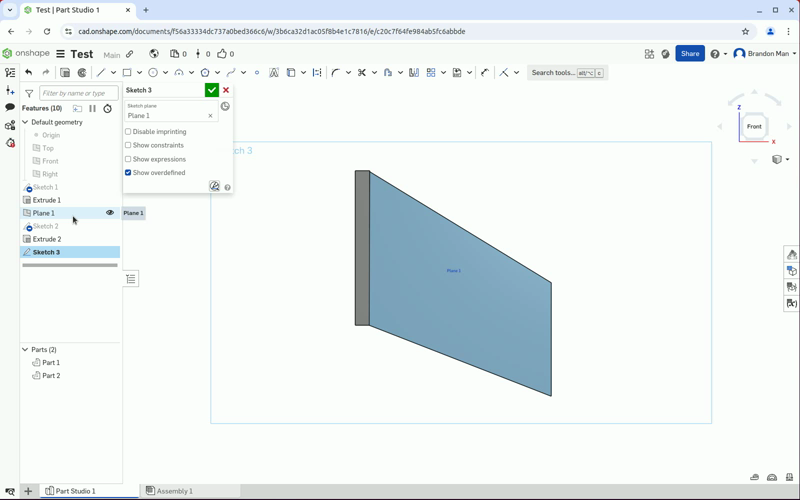
mouse_move(73, 352)
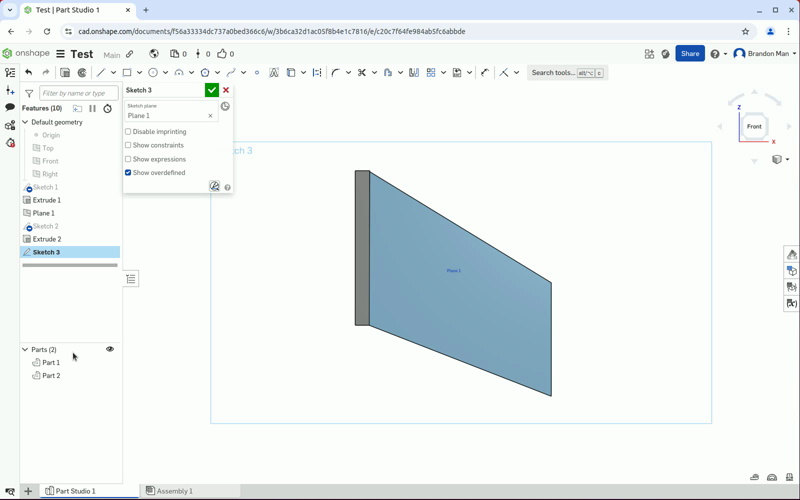
key(y)
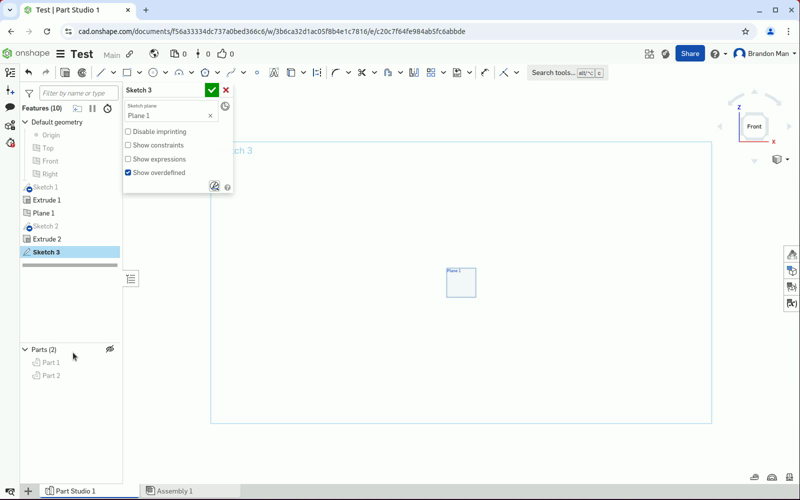
key(l)
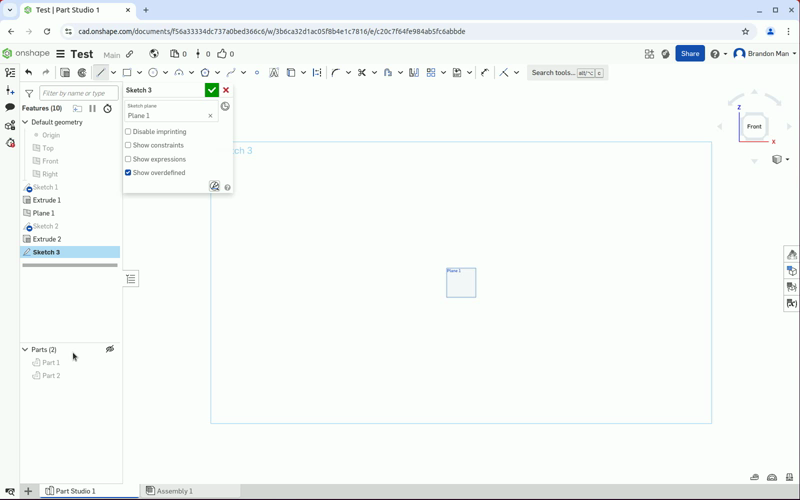
key_down(shift)
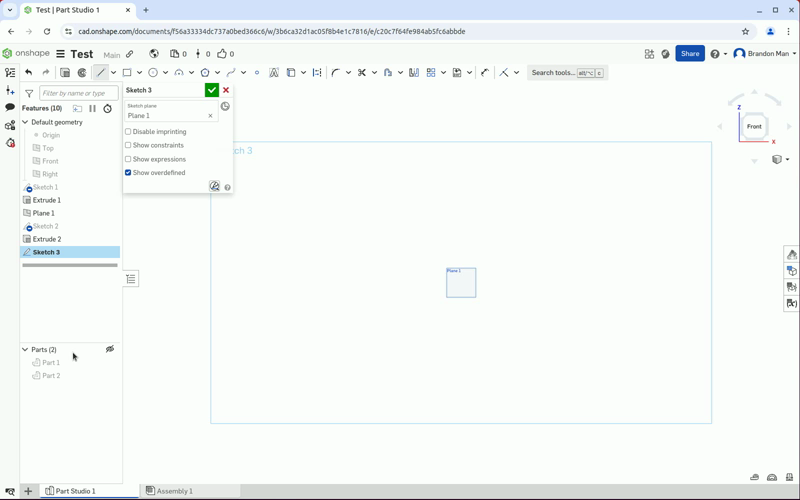
mouse_move(355, 325)
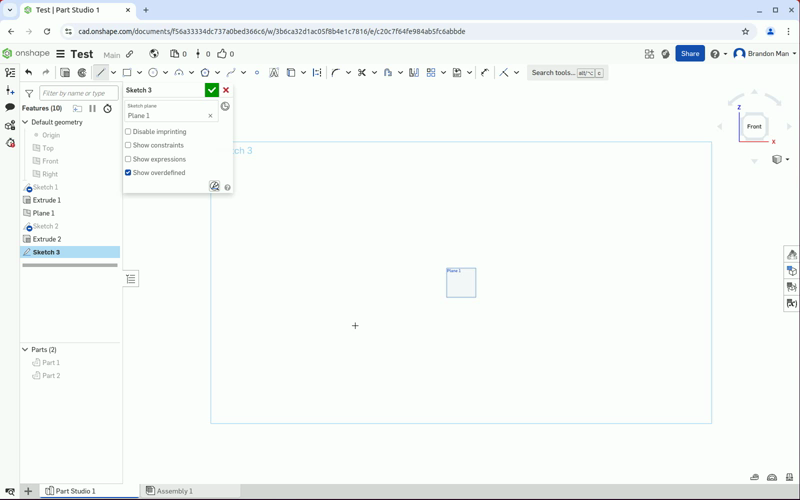
click(355, 325)
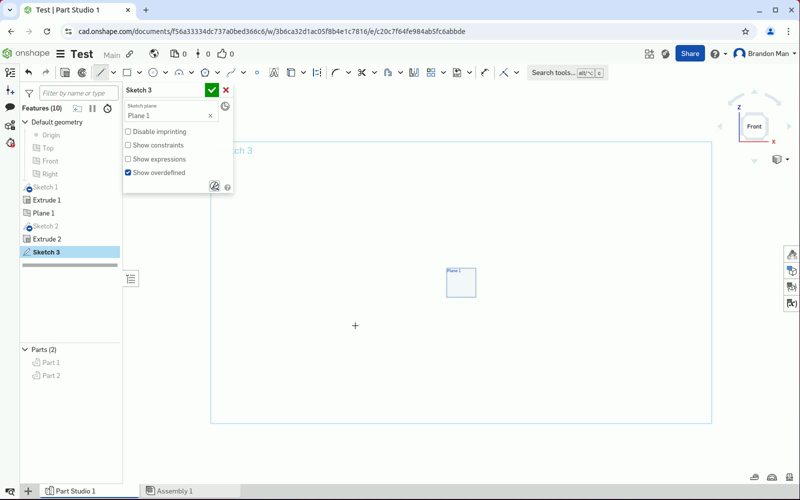
key_up(shift)
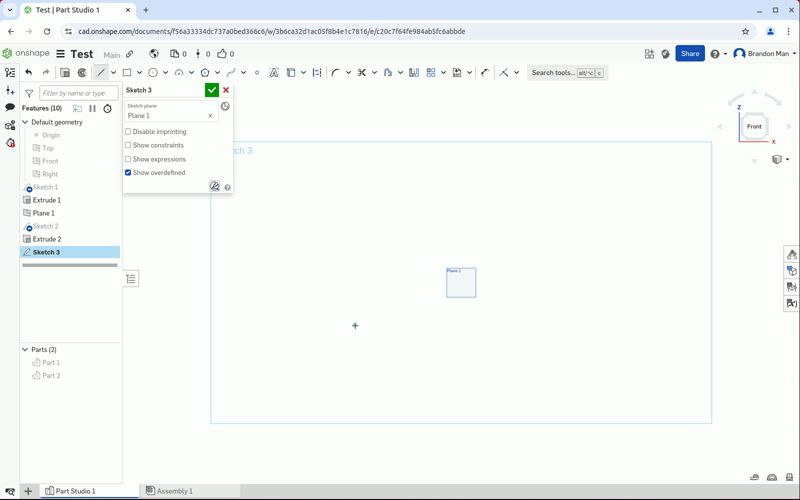
key_down(shift)
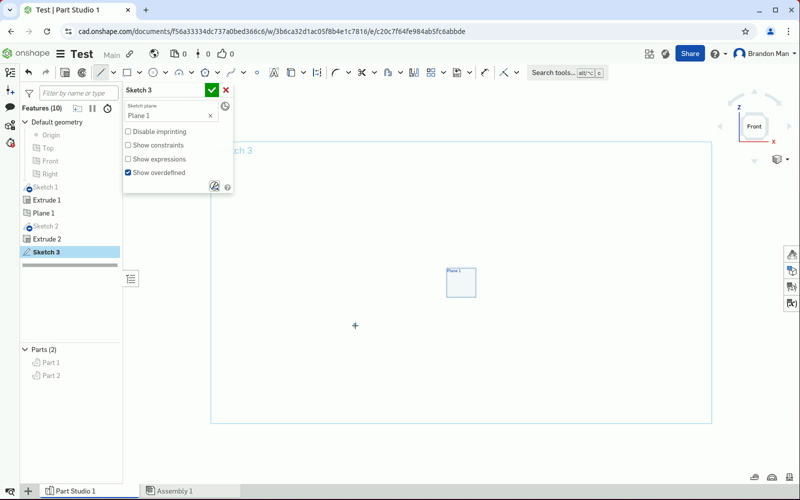
mouse_move(385, 325)
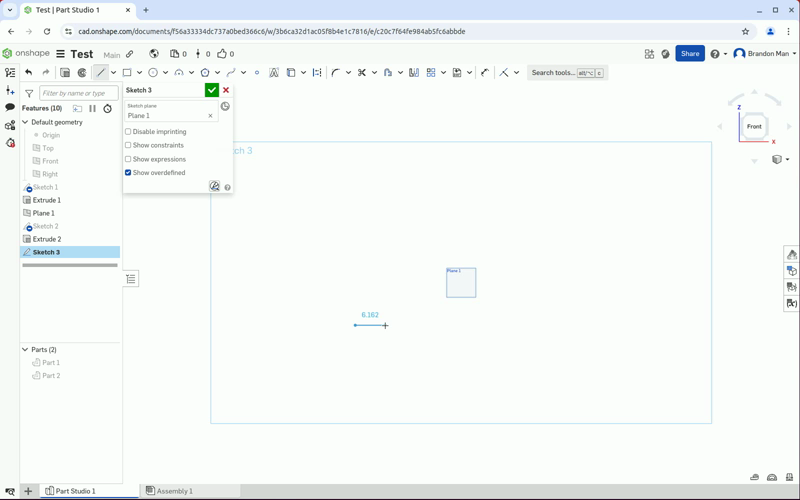
mouse_move(369, 325)
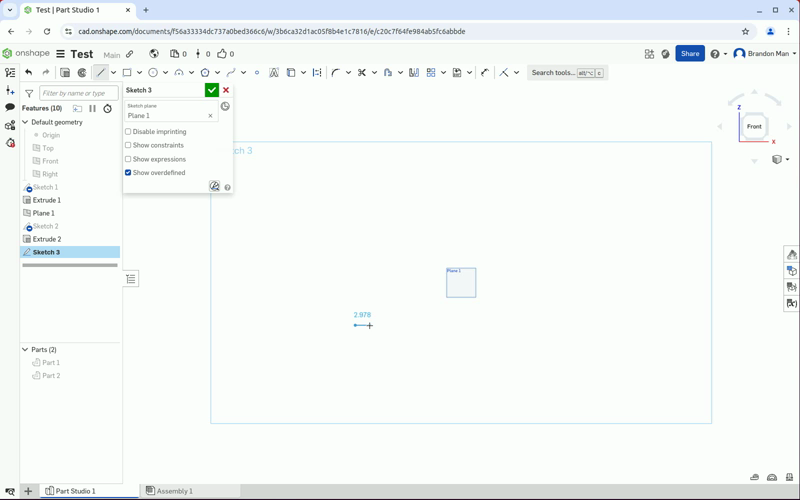
click(369, 325)
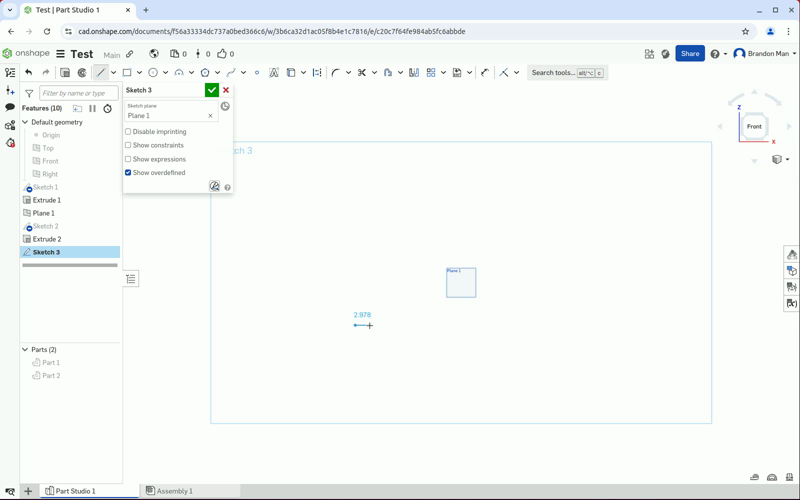
key_up(shift)
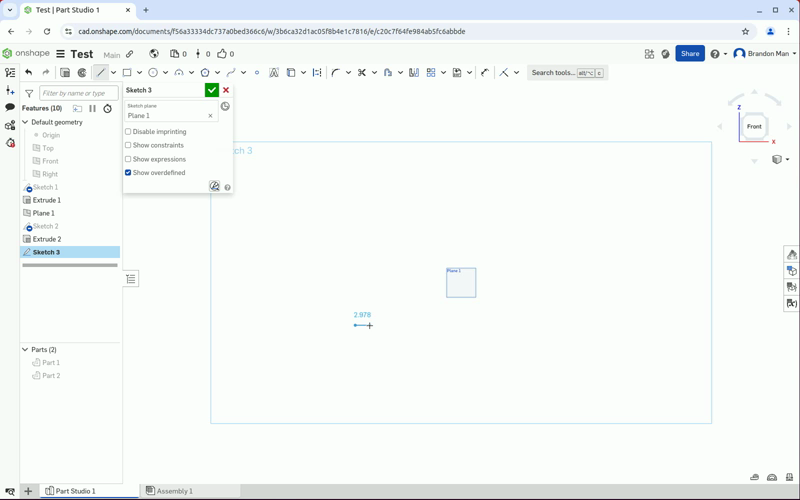
key_down(shift)
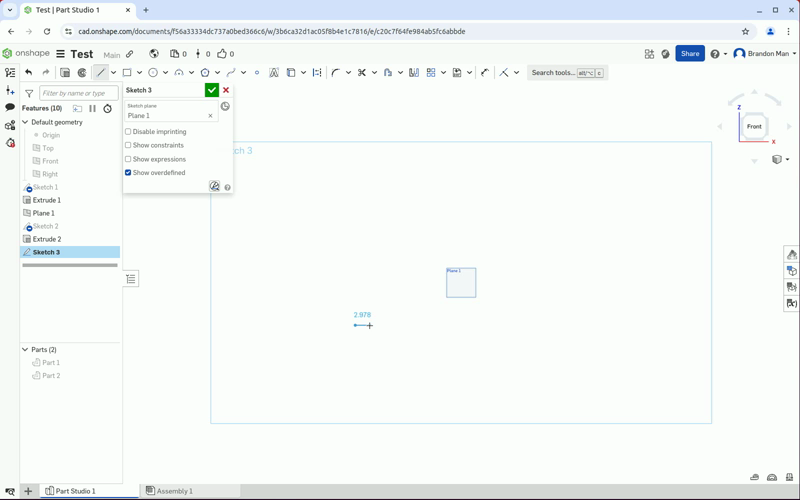
mouse_move(399, 325)
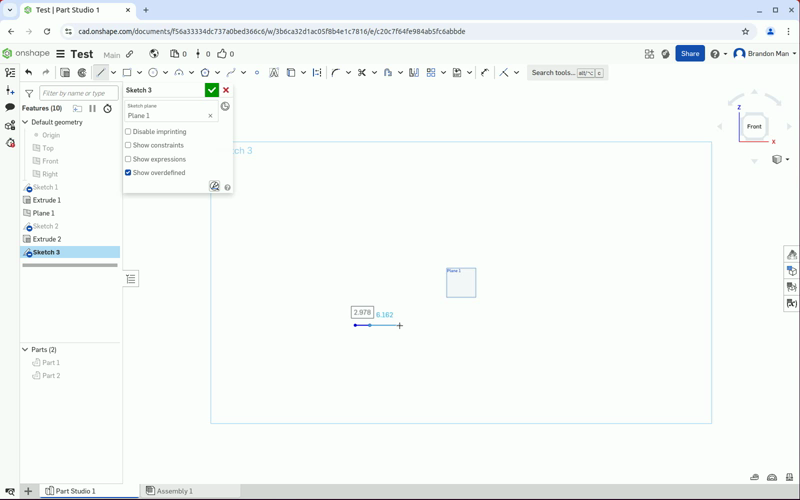
mouse_move(369, 303)
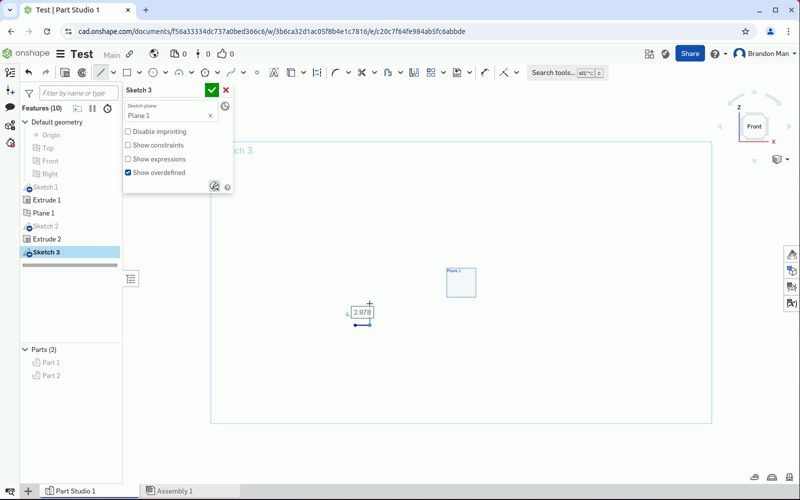
click(369, 303)
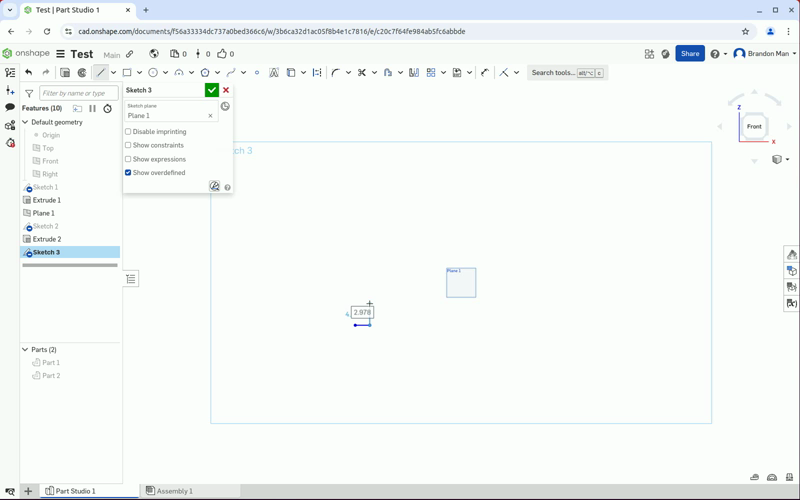
key_up(shift)
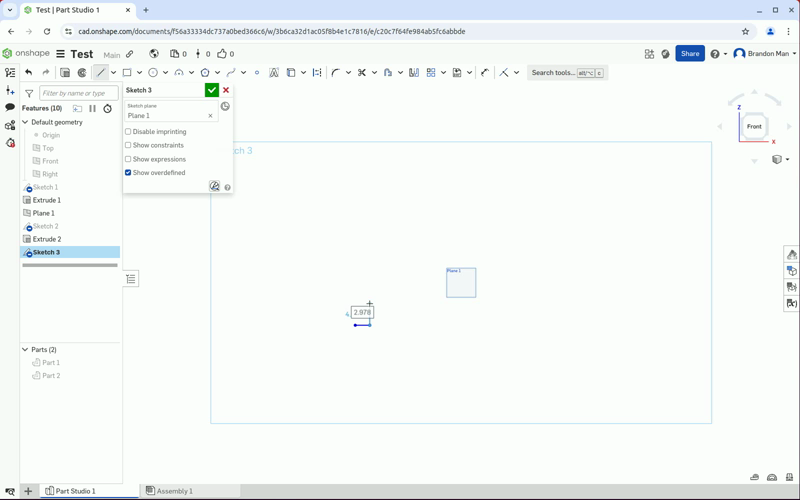
key_down(shift)
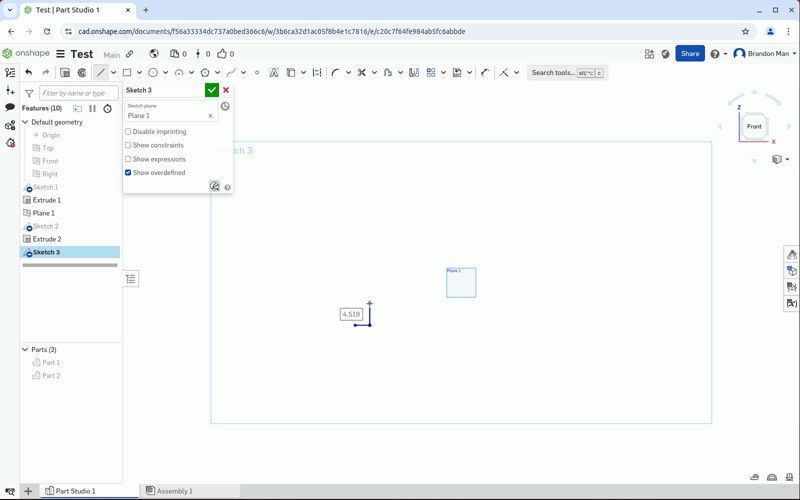
mouse_move(399, 303)
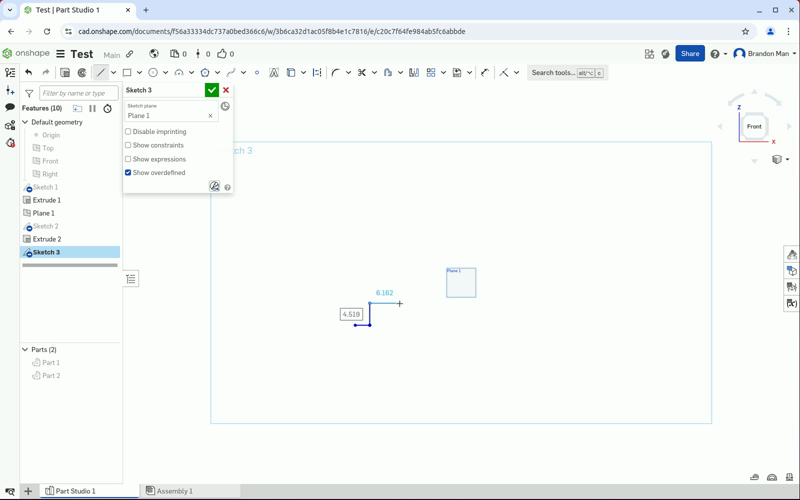
mouse_move(355, 303)
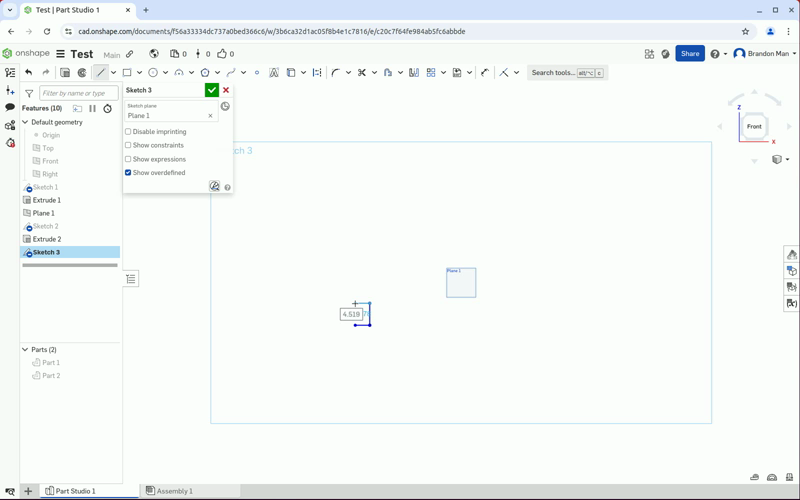
click(355, 303)
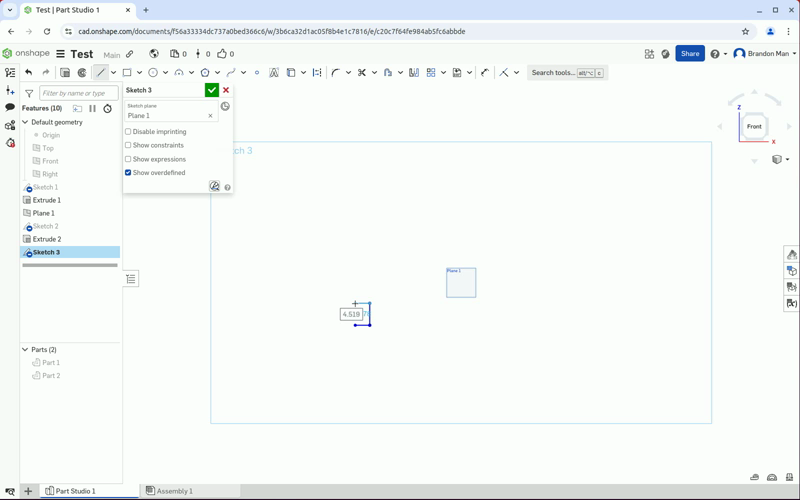
key_up(shift)
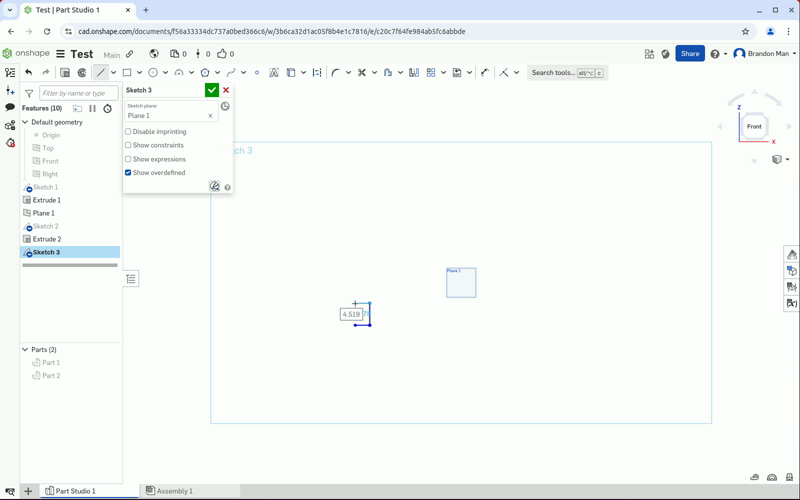
mouse_move(385, 303)
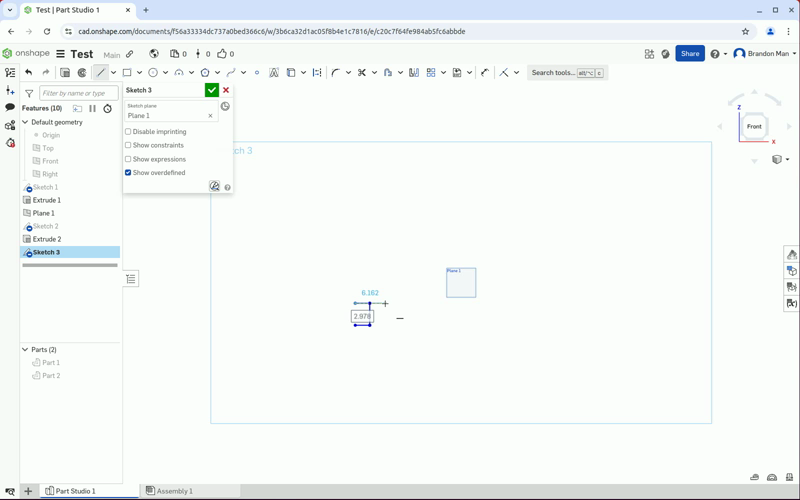
key_down(shift)
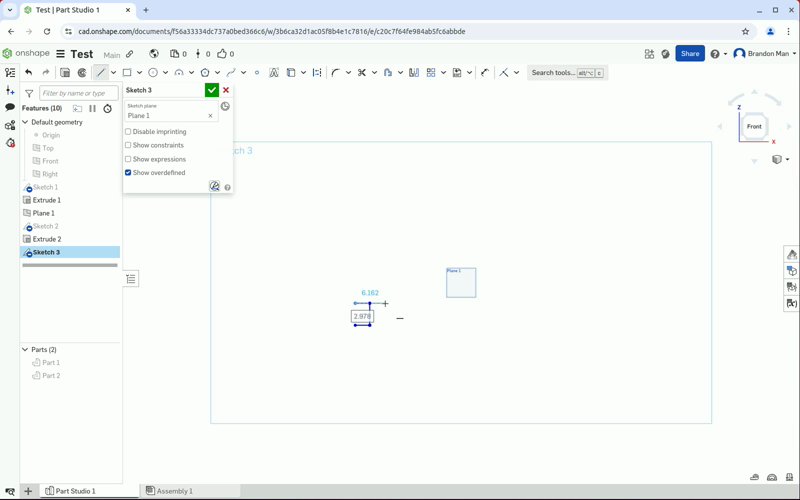
mouse_move(355, 325)
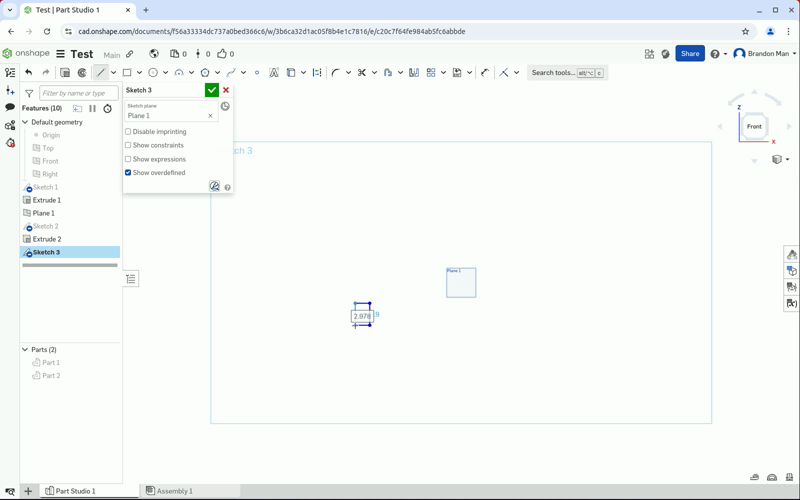
key_up(shift)
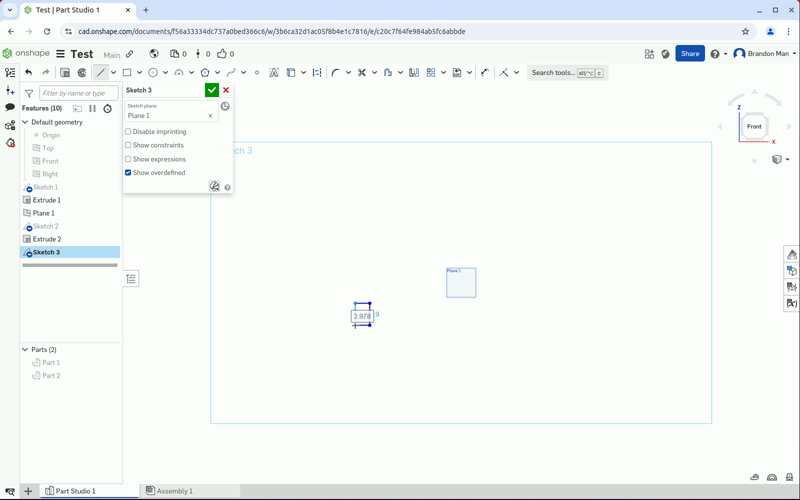
click(355, 325)
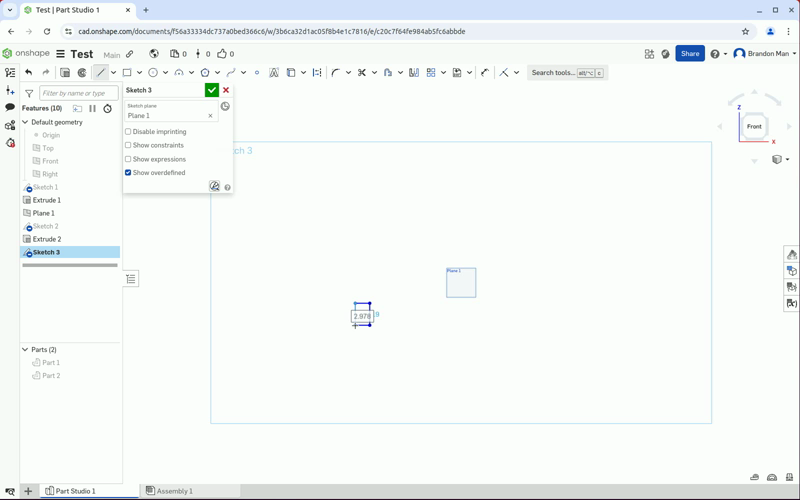
key(esc)
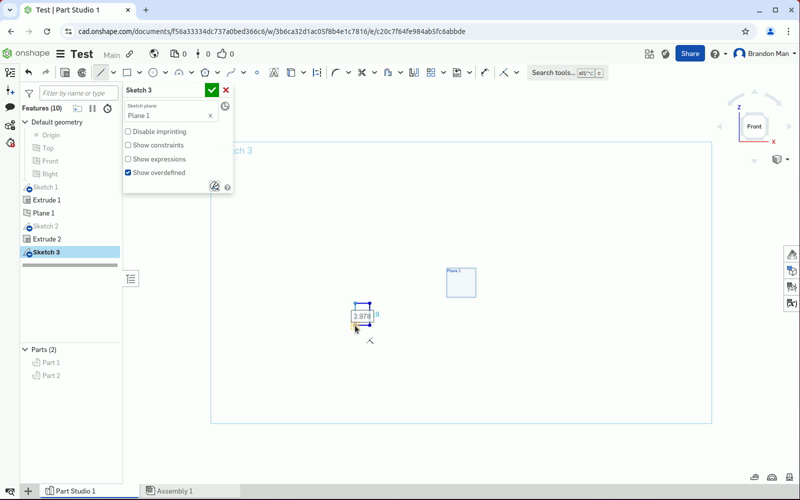
mouse_move(358, 305)
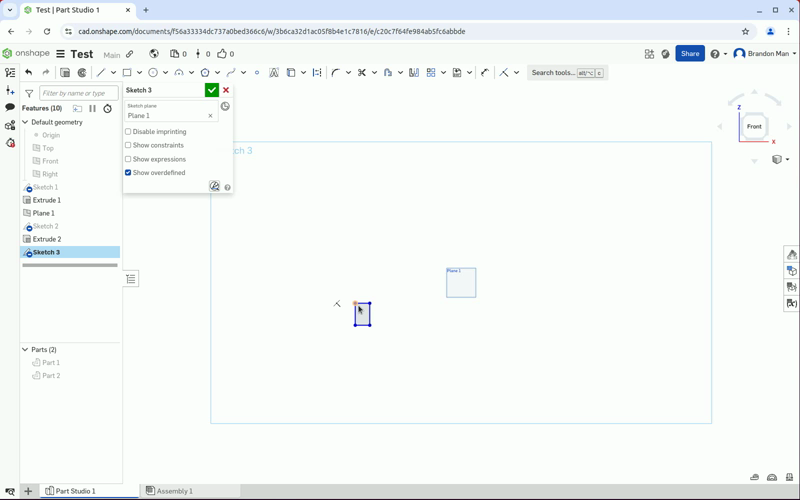
scroll(6)
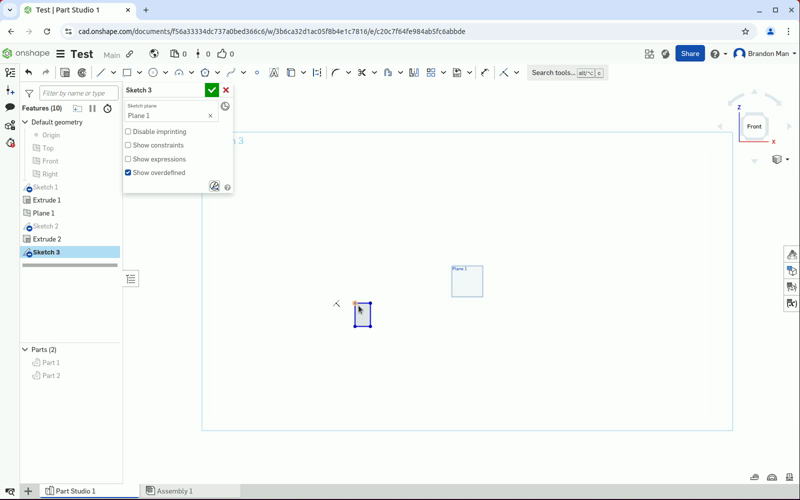
scroll(6)
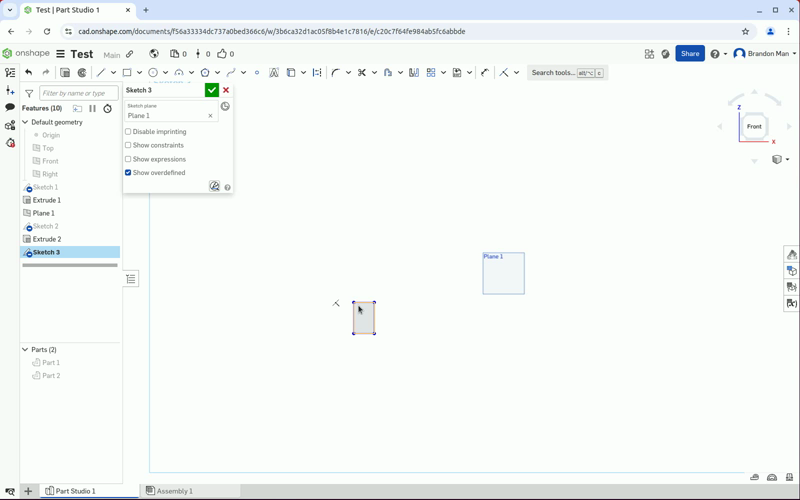
scroll(6)
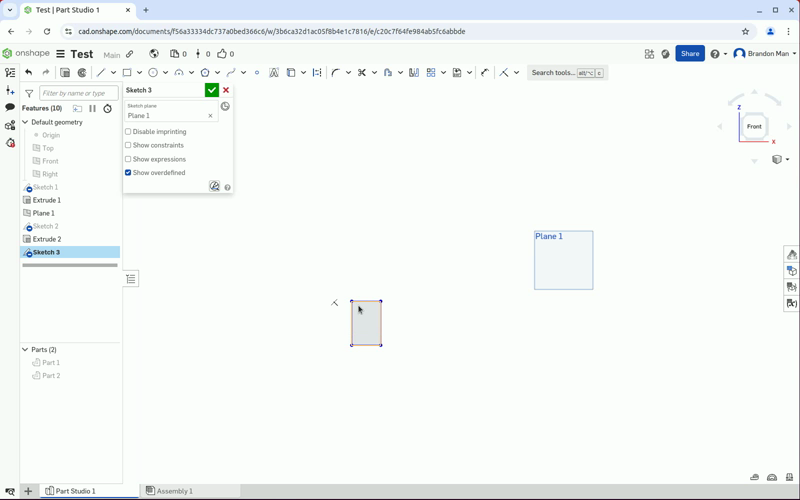
scroll(6)
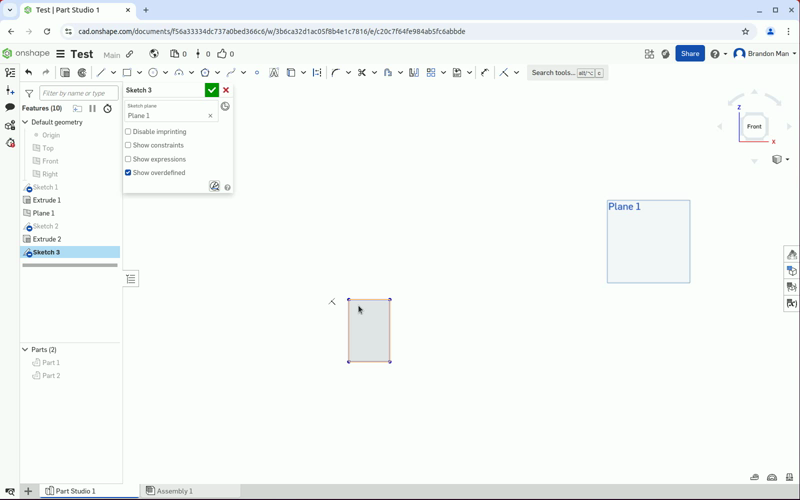
scroll(6)
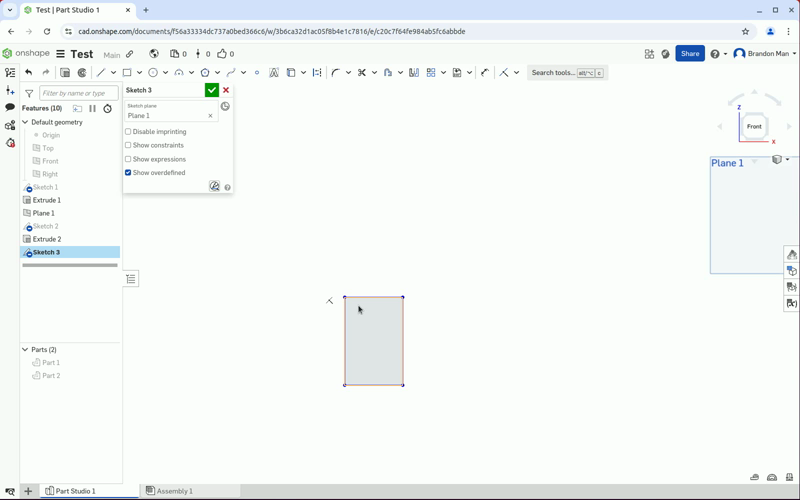
scroll(6)
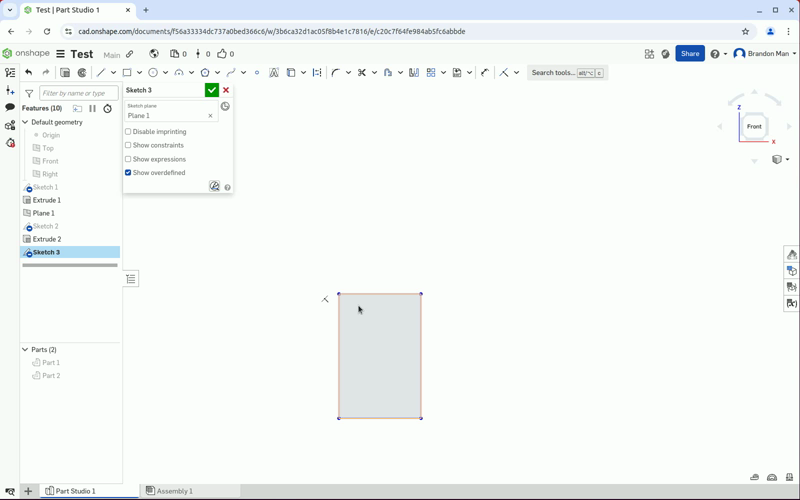
scroll(6)
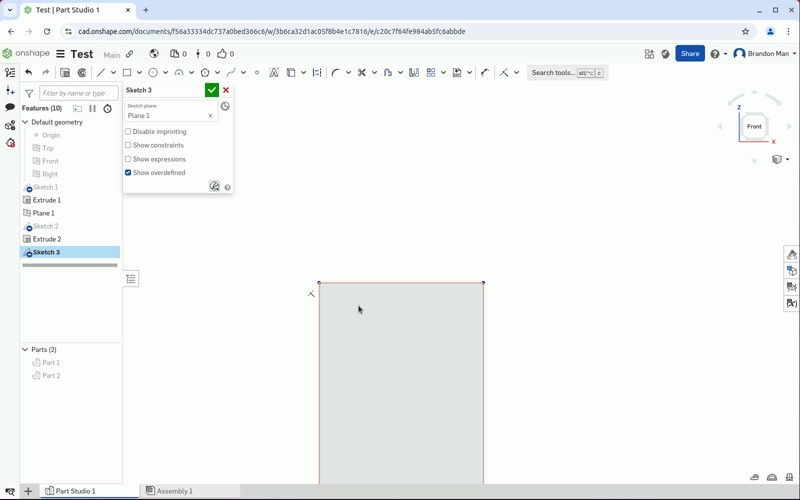
click(358, 305)
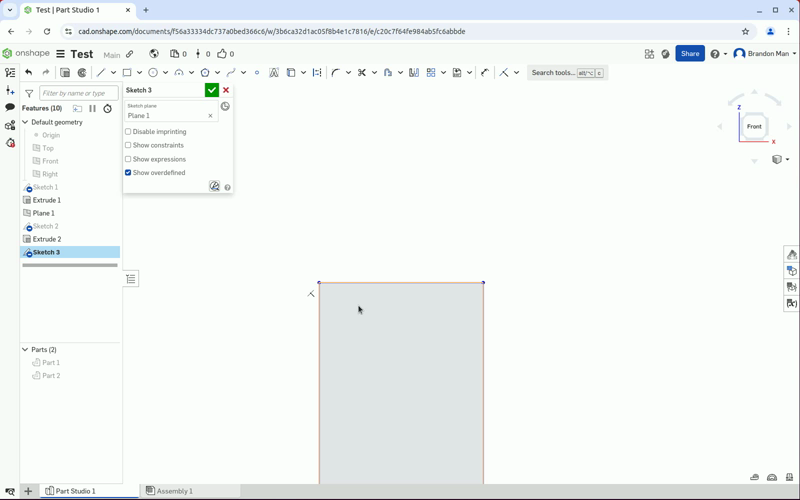
scroll(-6)
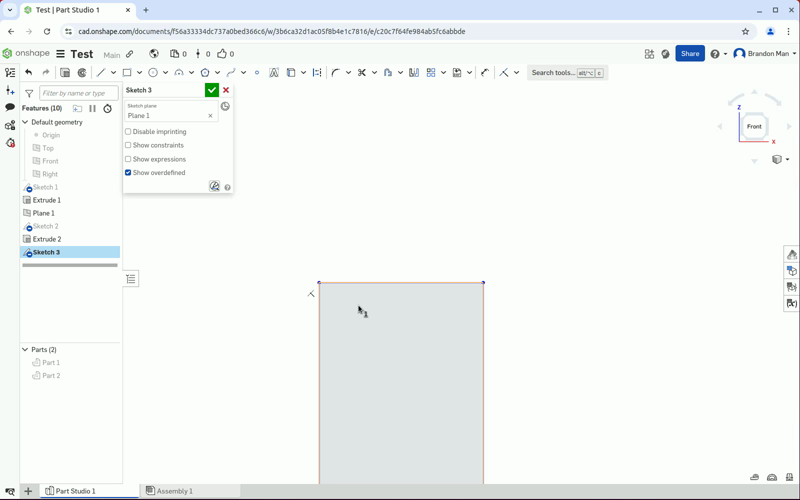
scroll(-6)
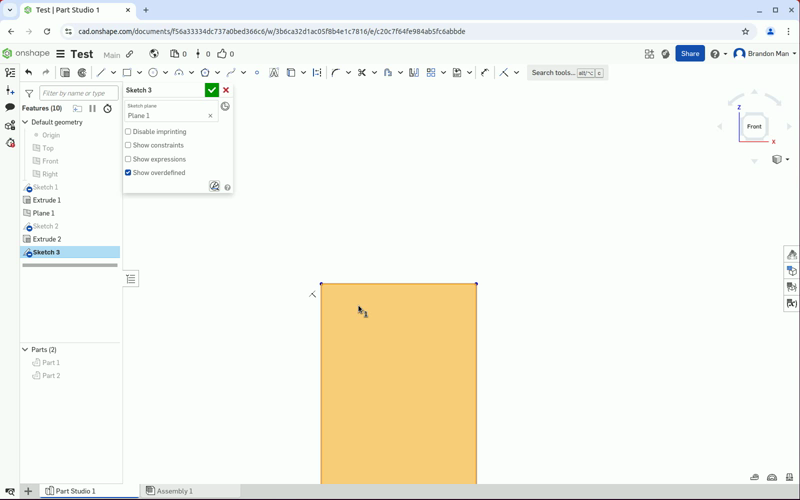
scroll(-6)
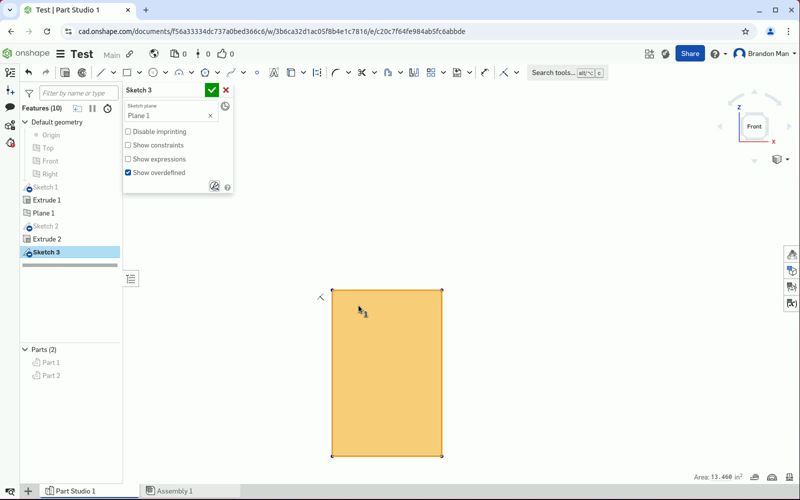
scroll(-6)
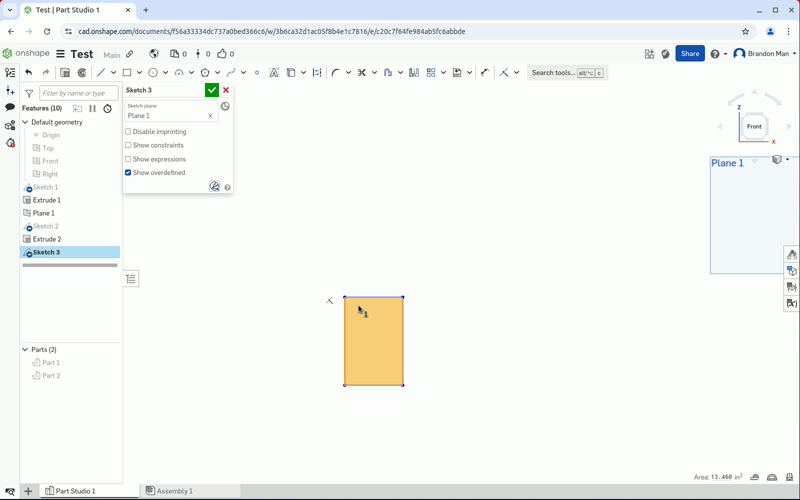
scroll(-6)
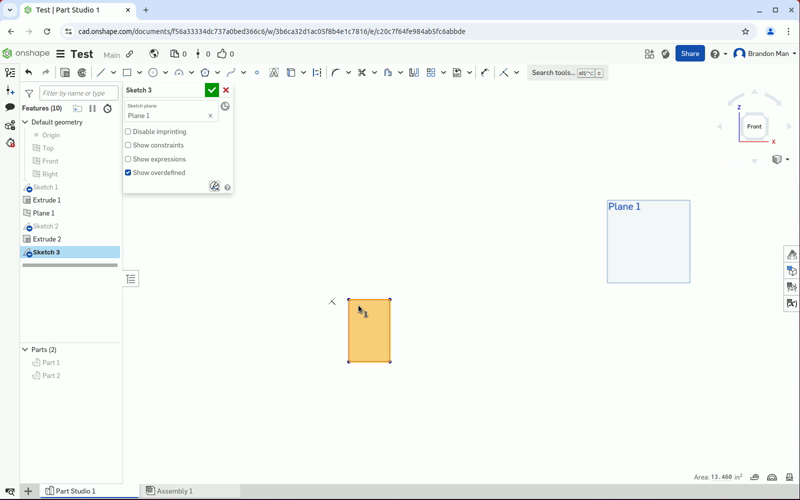
scroll(-6)
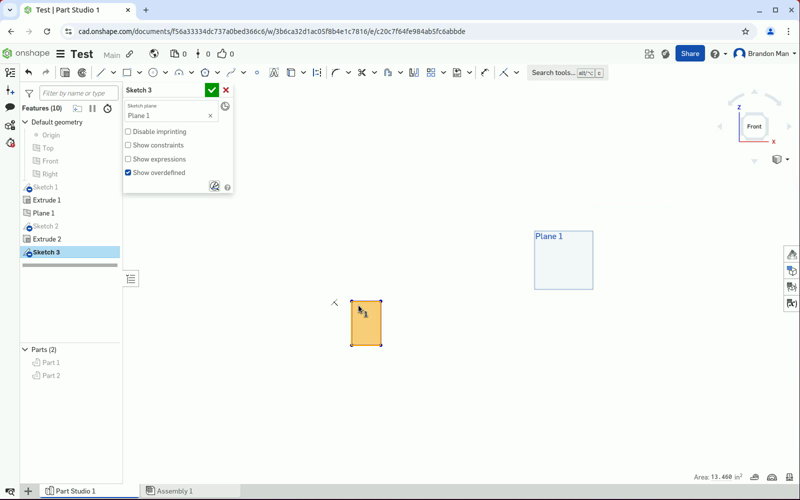
scroll(-6)
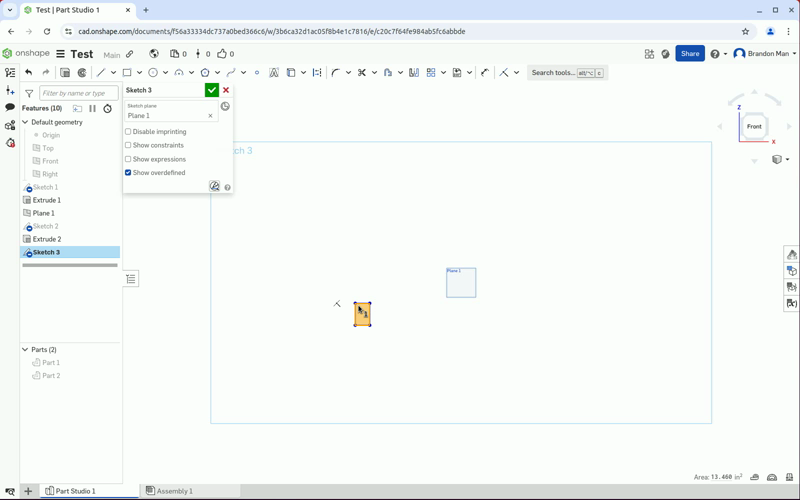
mouse_move(73, 352)
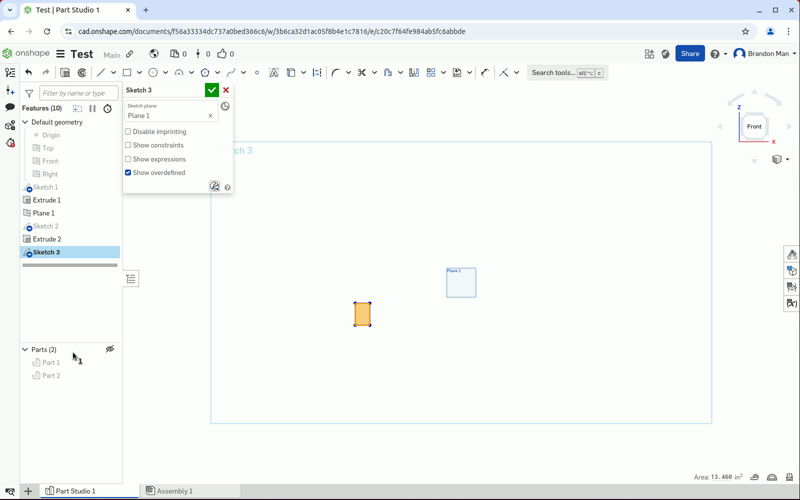
key(shift+y)
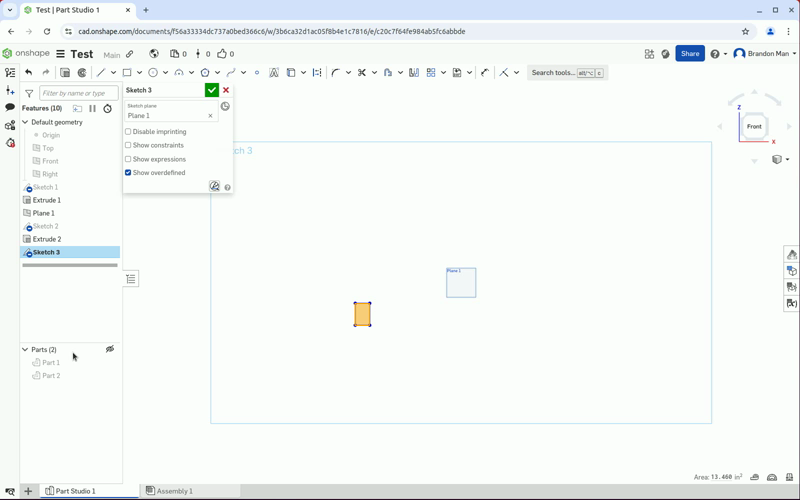
key(shift+e)
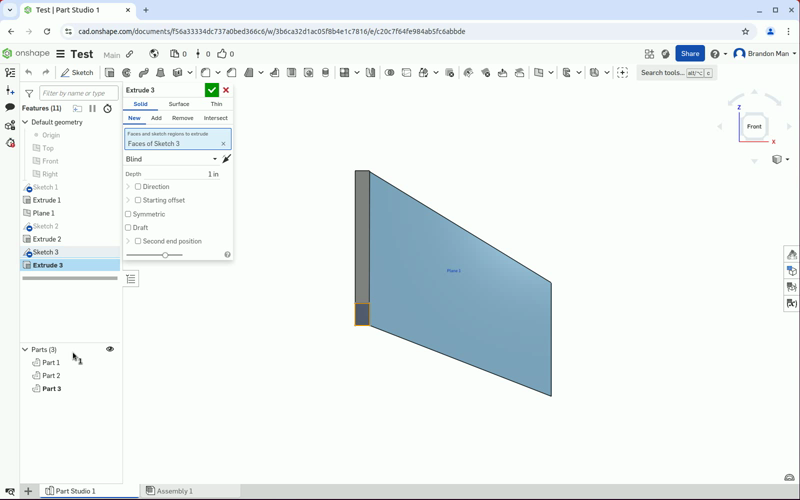
mouse_move(143, 106)
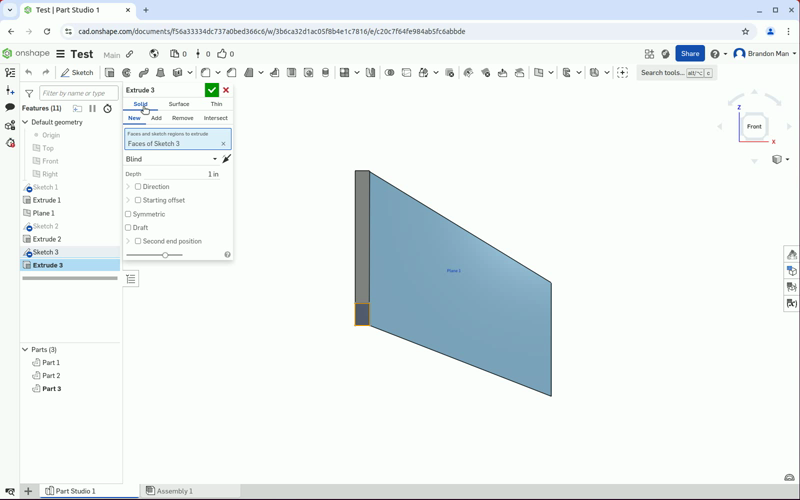
click(143, 106)
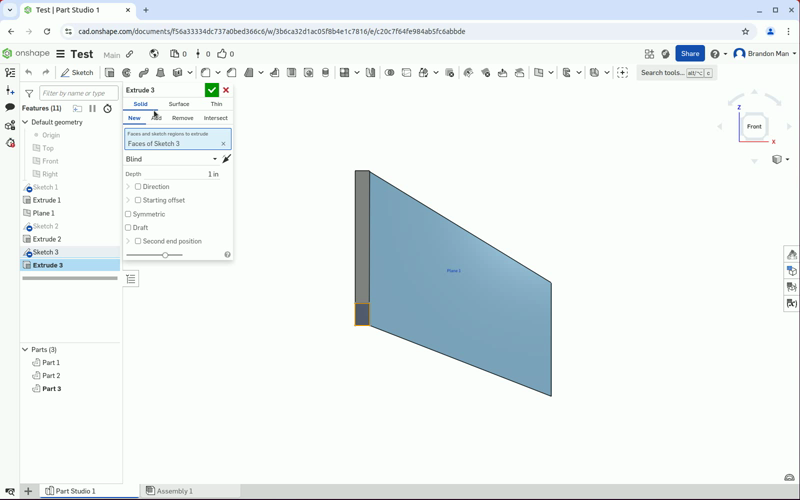
mouse_move(186, 120)
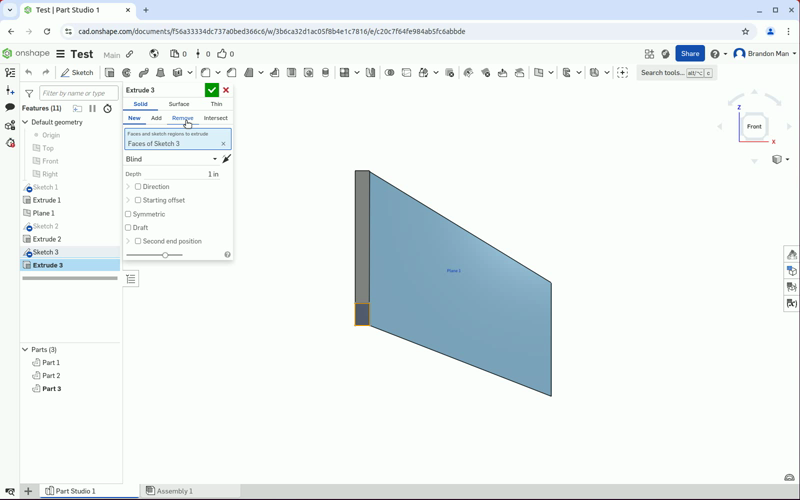
click(186, 120)
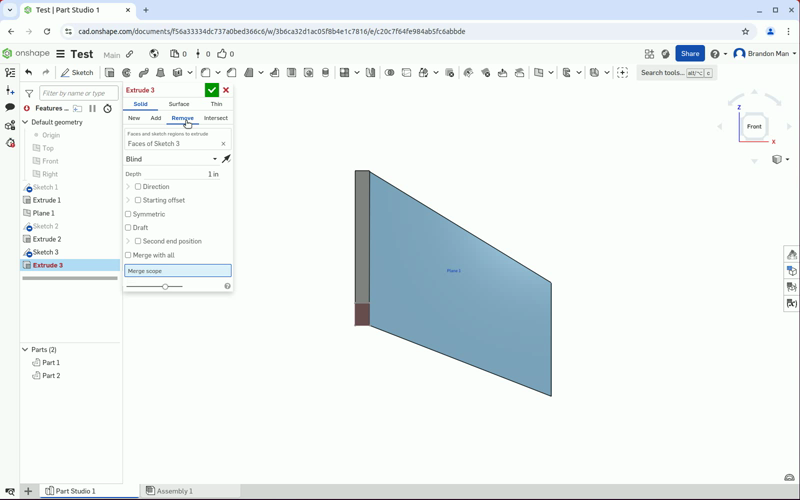
key(tab, 4)
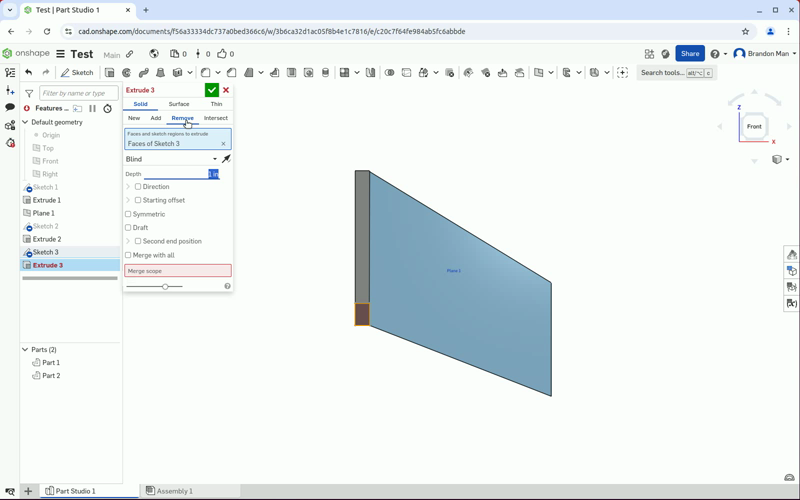
text(0.963)
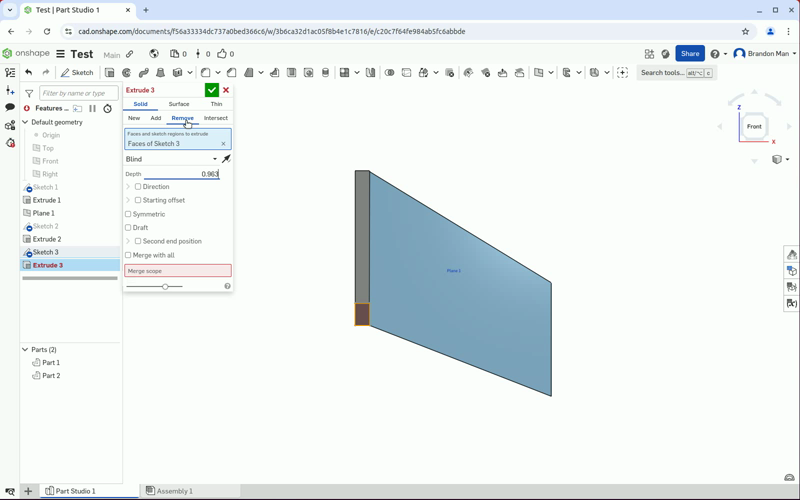
key(tab, 6)
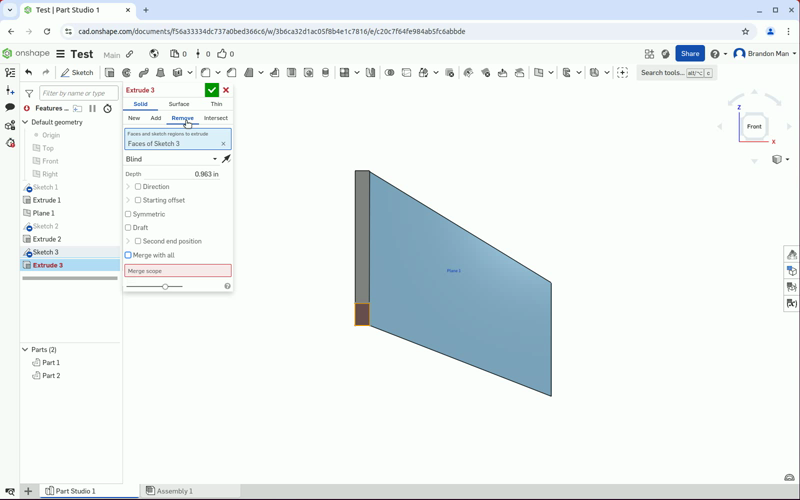
key(space)
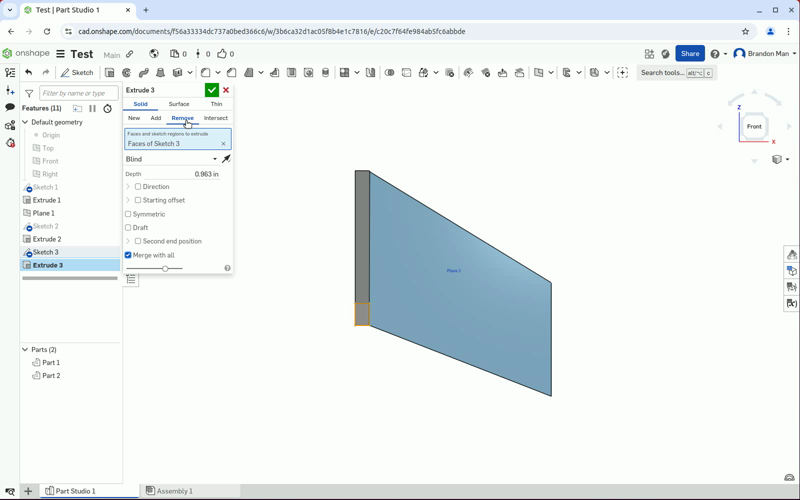
key(enter)
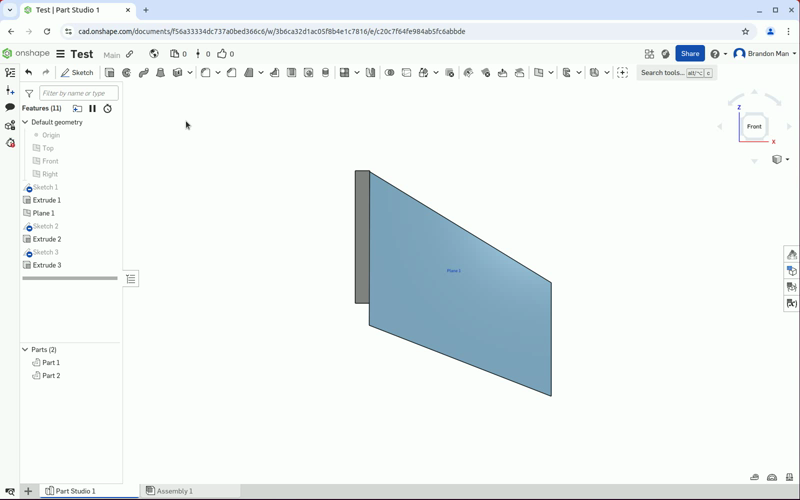
key(shift+h)
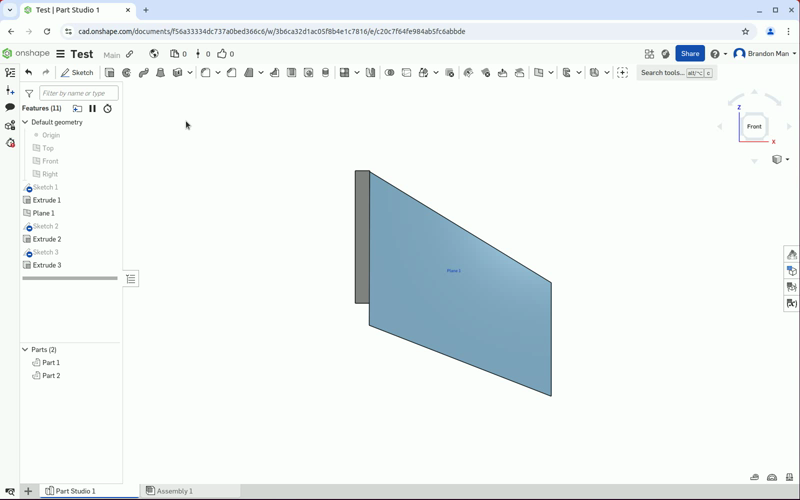
key(shift+h)
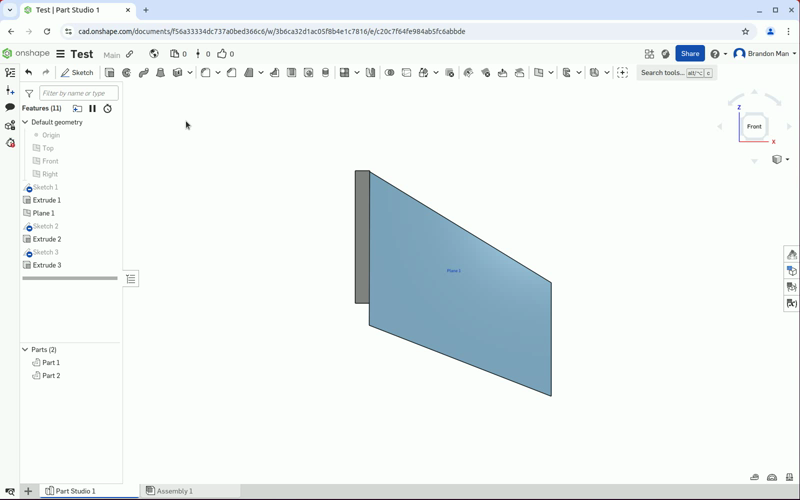
mouse_move(73, 189)
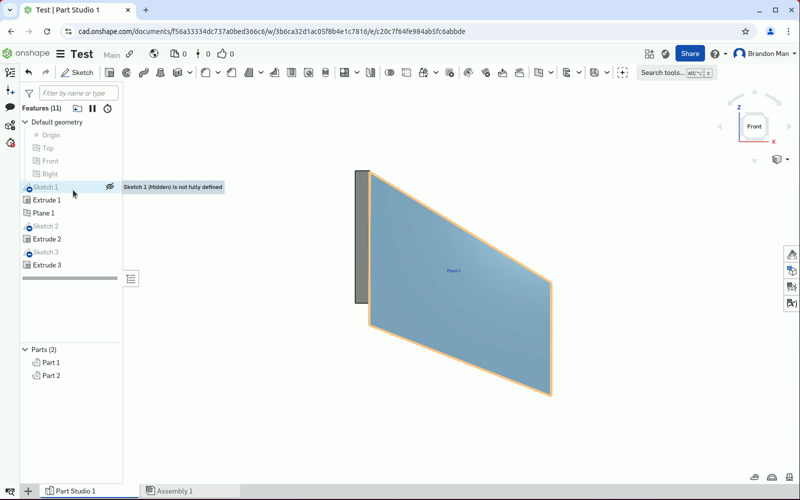
click(73, 189)
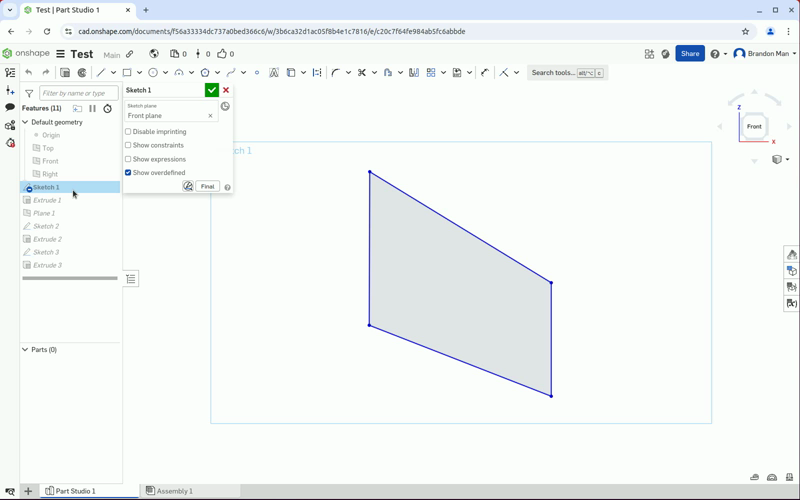
mouse_move(229, 92)
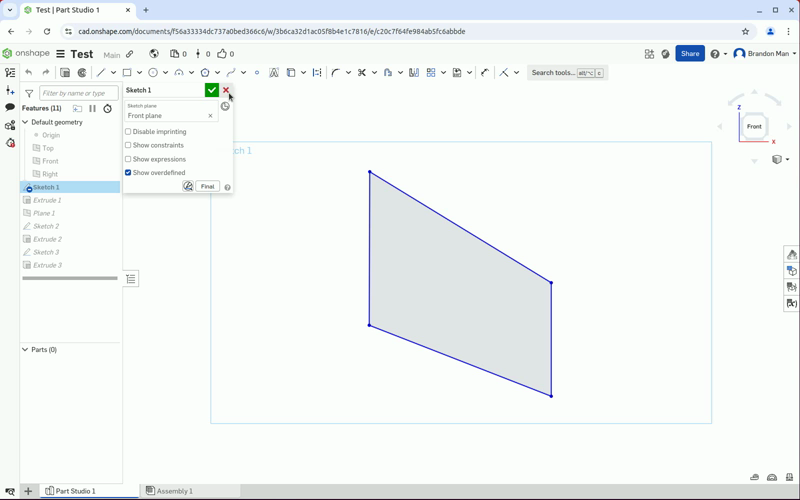
click(229, 92)
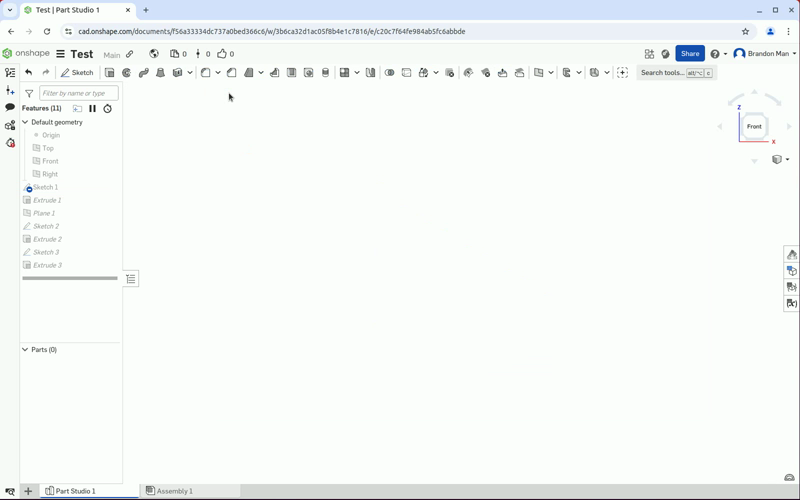
key(shift+s)
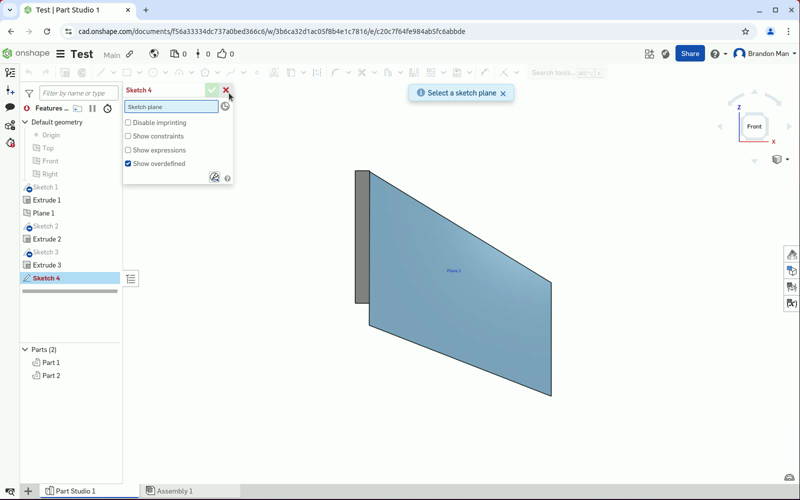
mouse_move(73, 215)
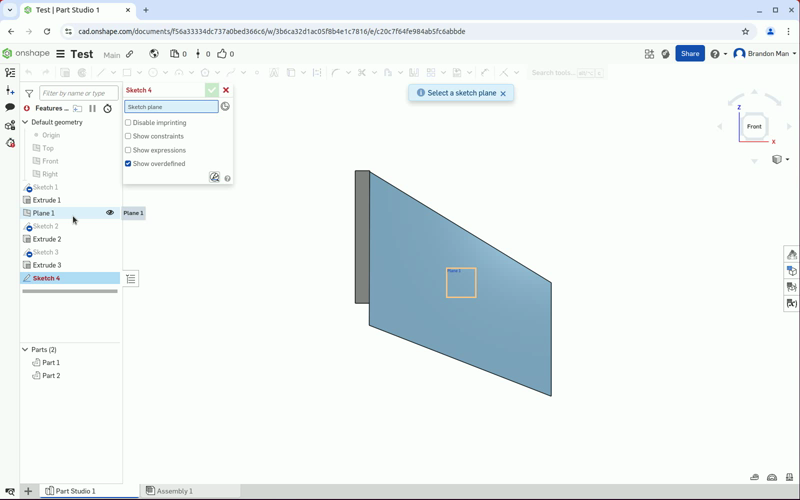
click(73, 215)
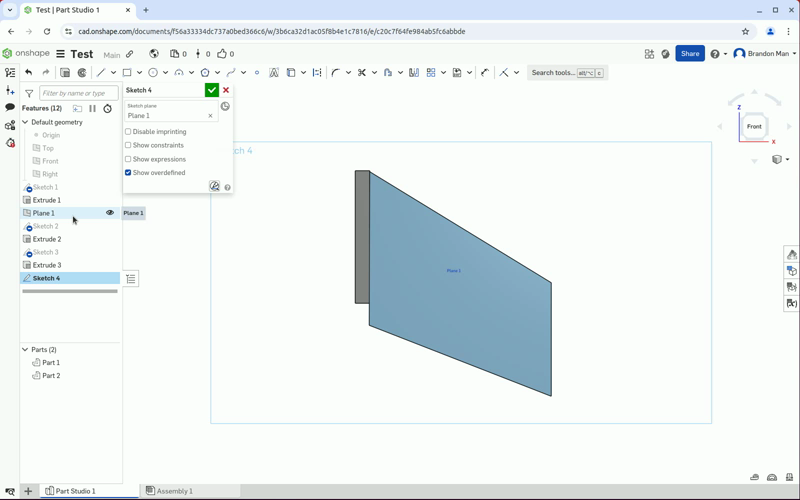
mouse_move(73, 352)
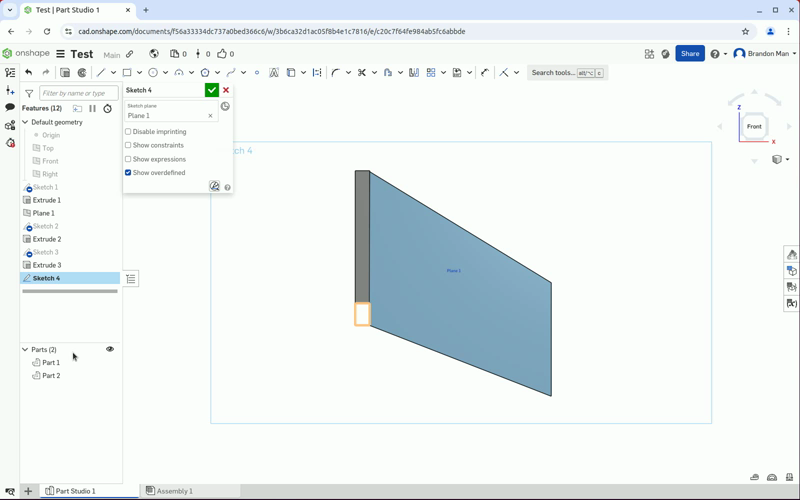
key(y)
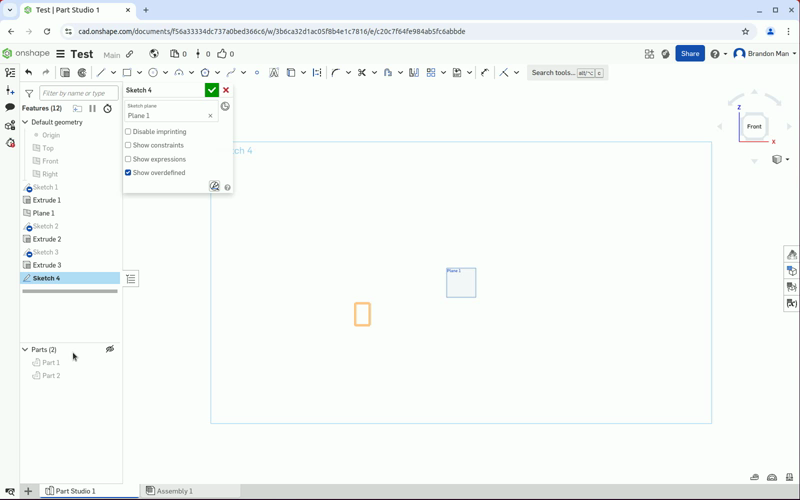
key(l)
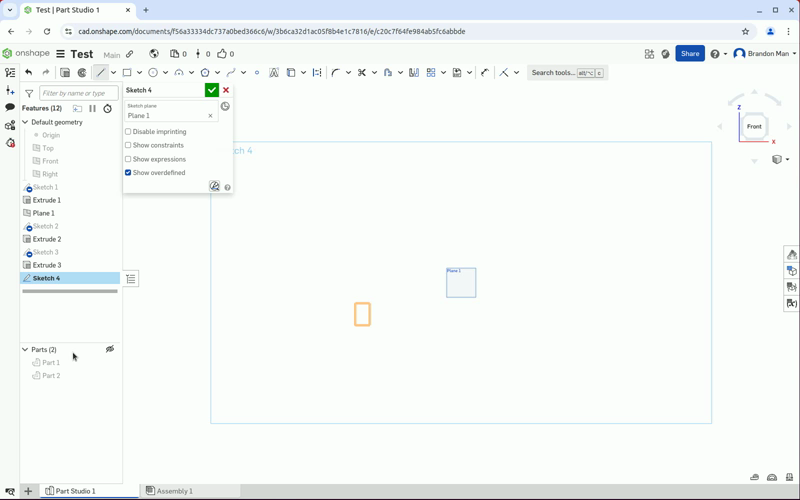
key_down(shift)
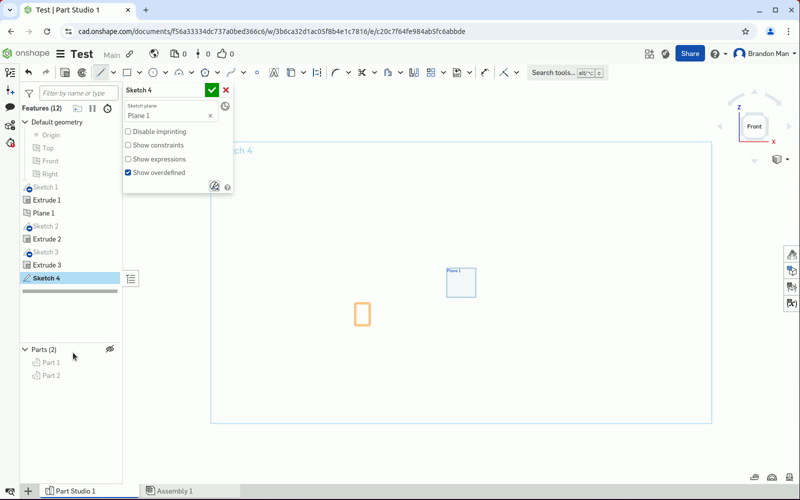
mouse_move(343, 217)
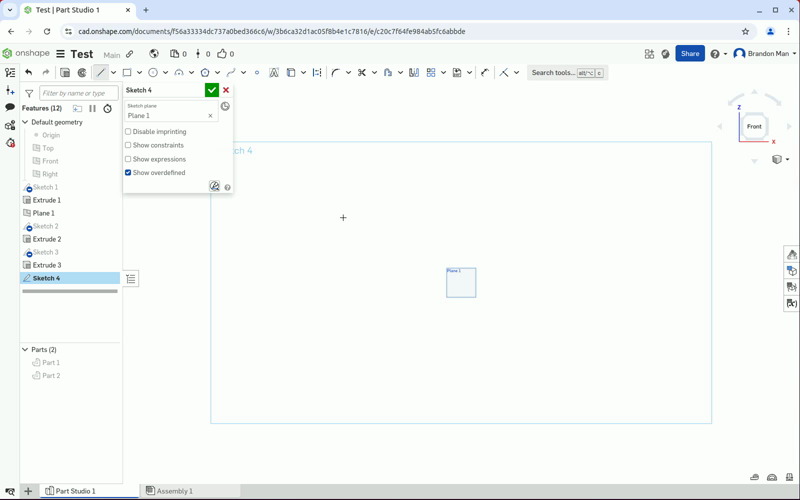
click(343, 217)
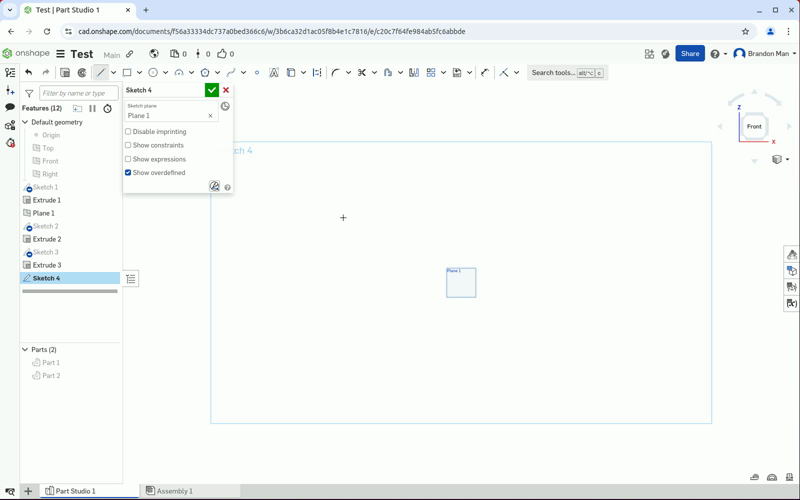
key_up(shift)
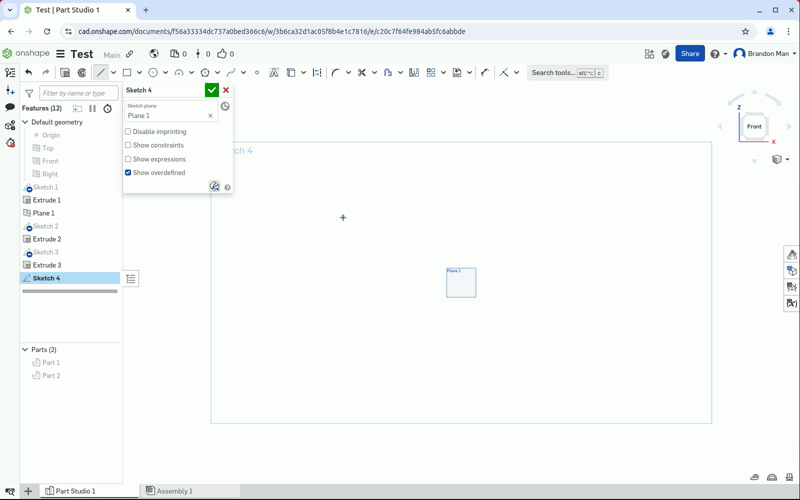
key_down(shift)
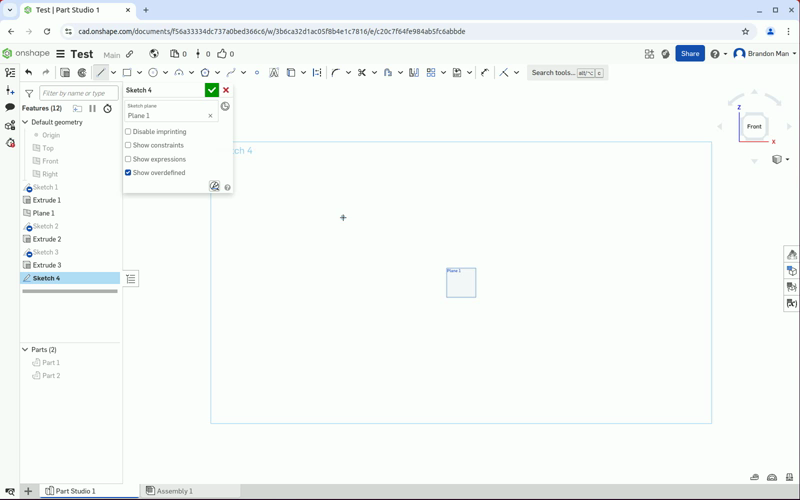
mouse_move(373, 217)
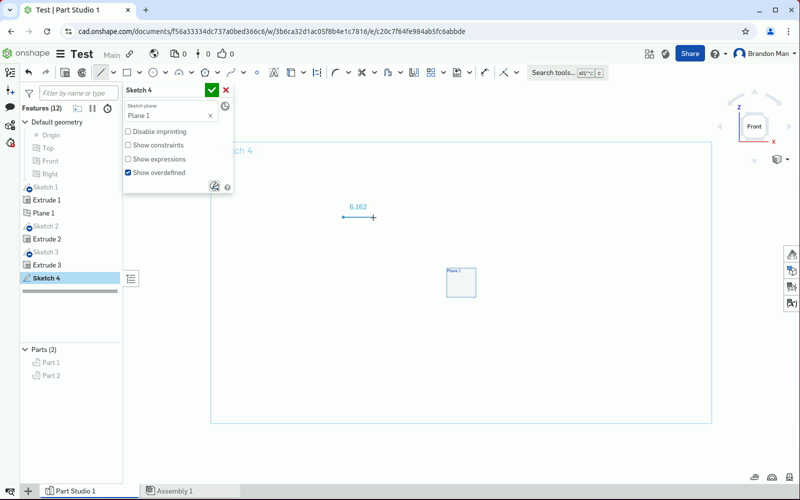
mouse_move(356, 217)
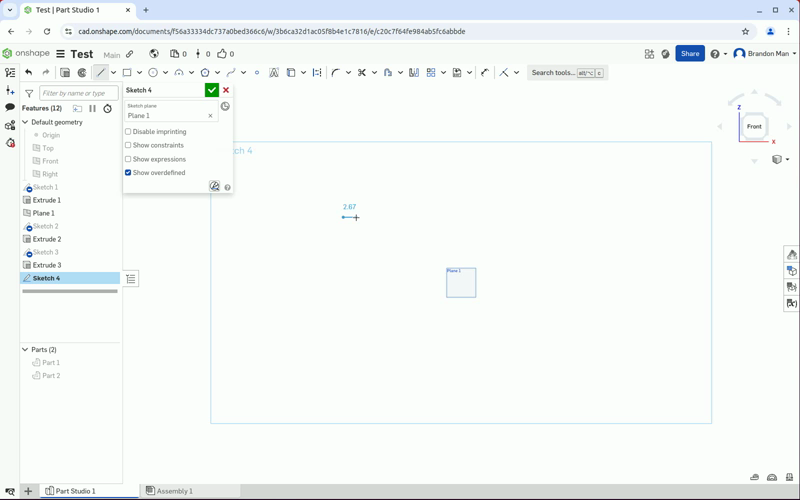
click(356, 217)
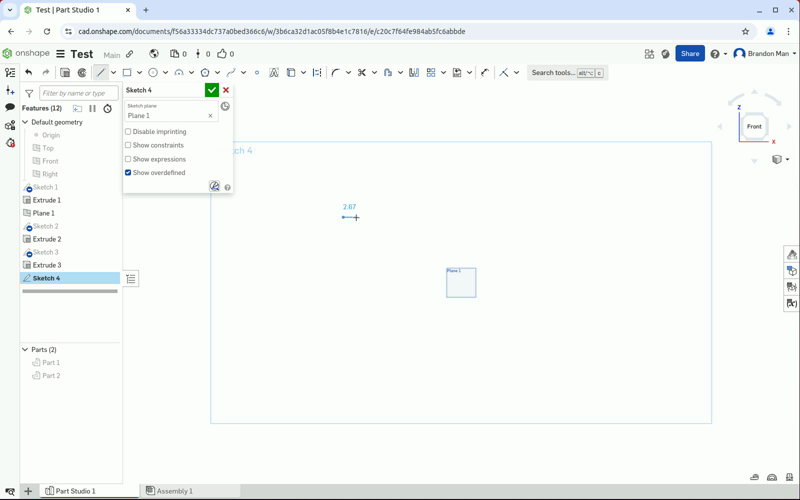
key_up(shift)
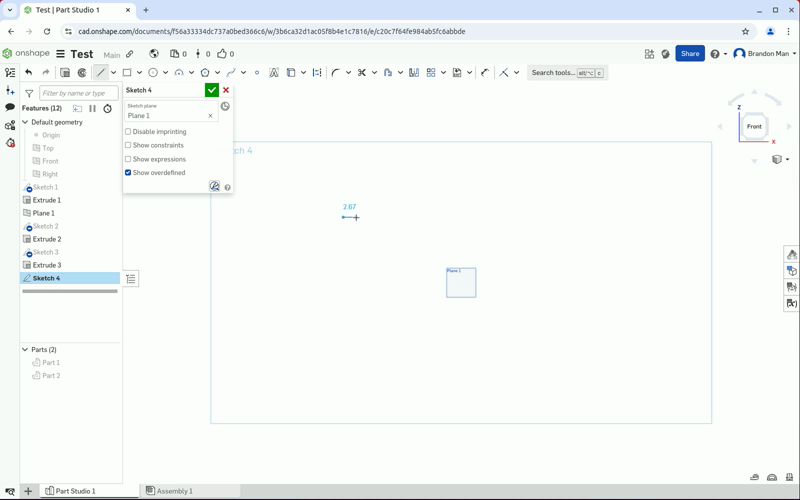
key_down(shift)
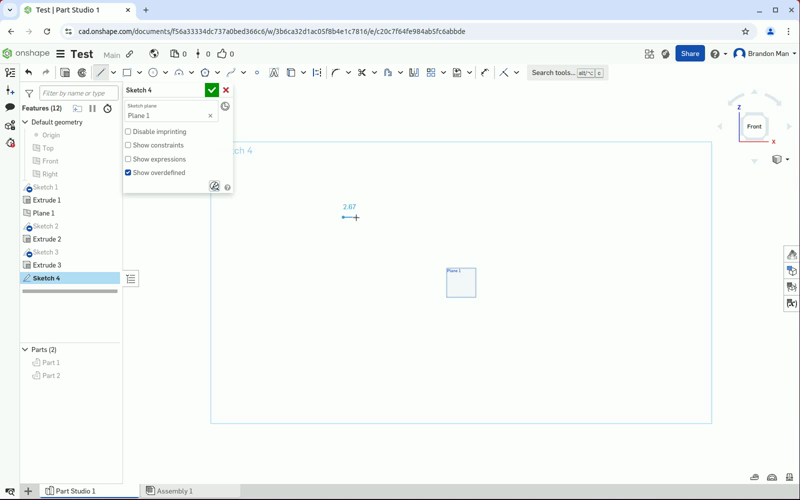
mouse_move(386, 217)
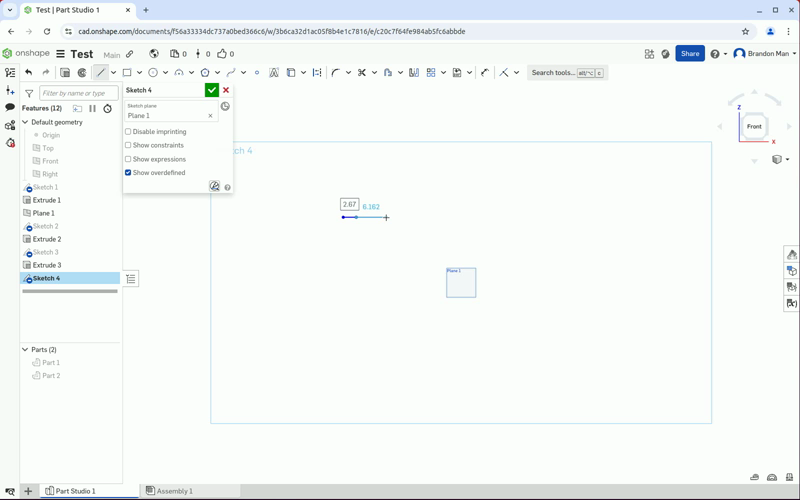
mouse_move(356, 212)
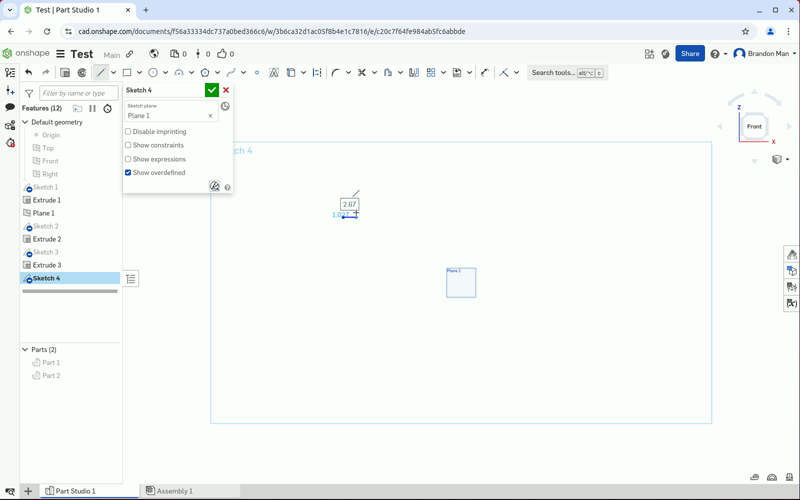
scroll(6)
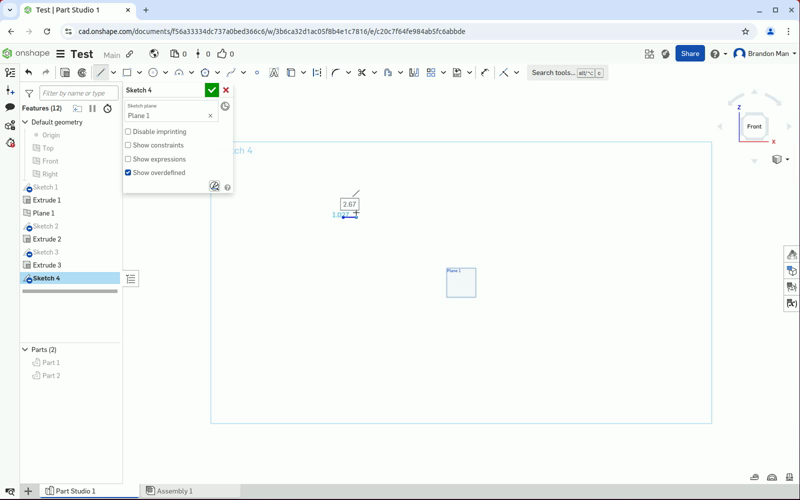
scroll(6)
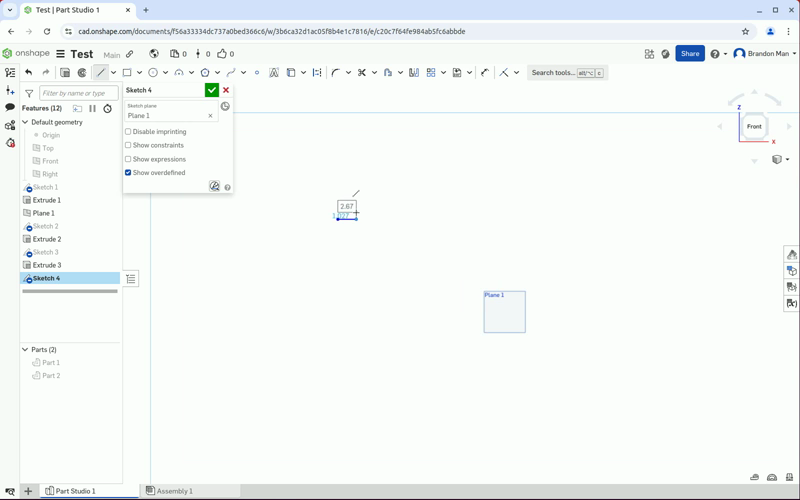
scroll(6)
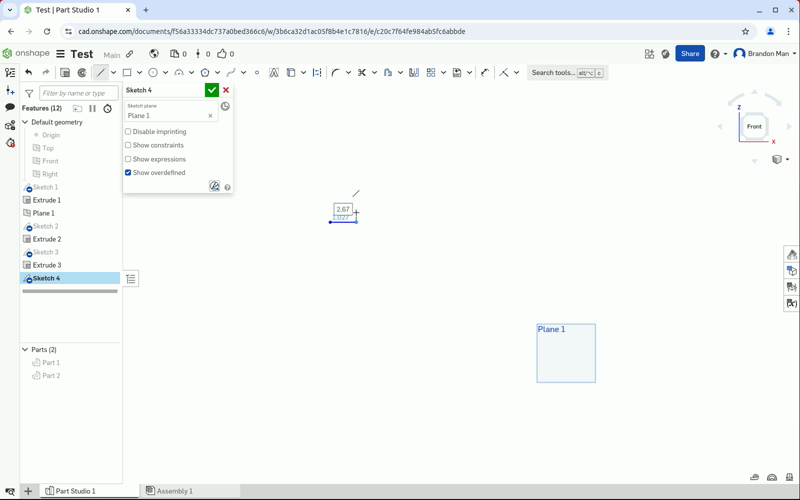
scroll(6)
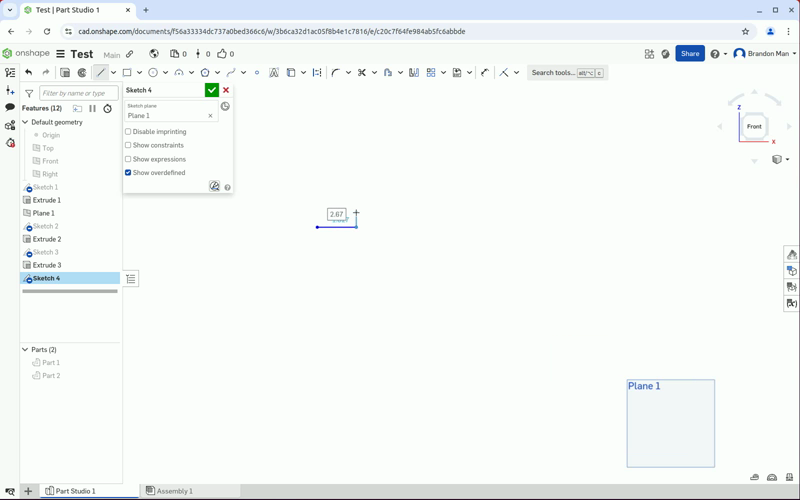
scroll(6)
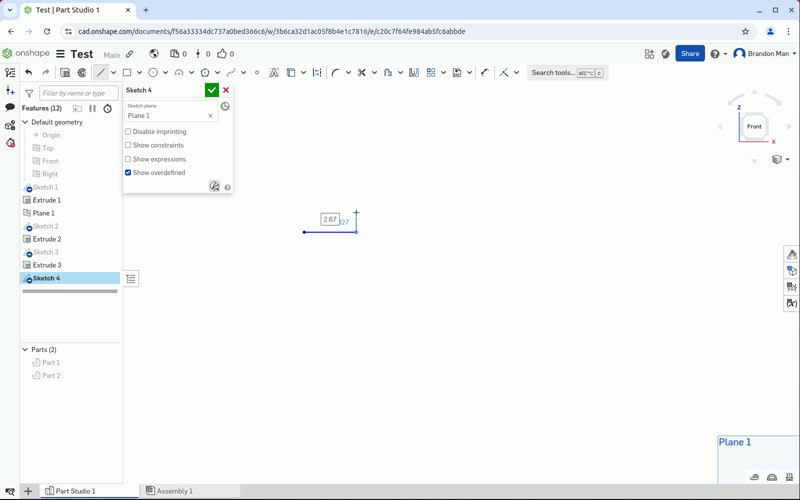
scroll(6)
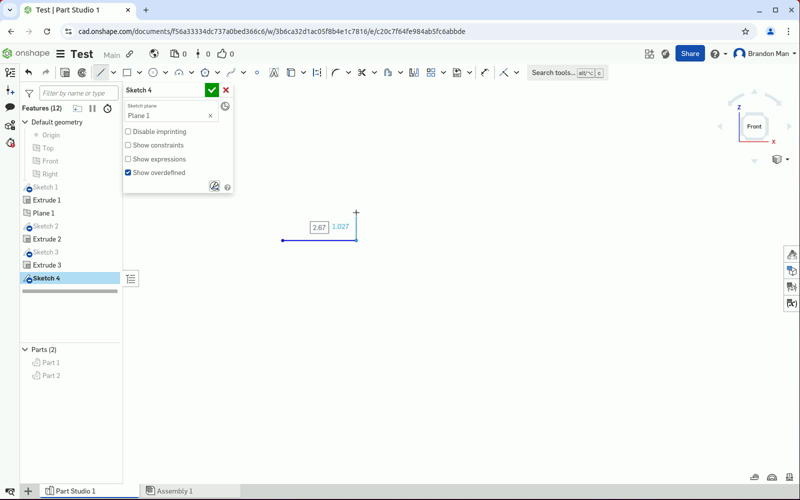
scroll(6)
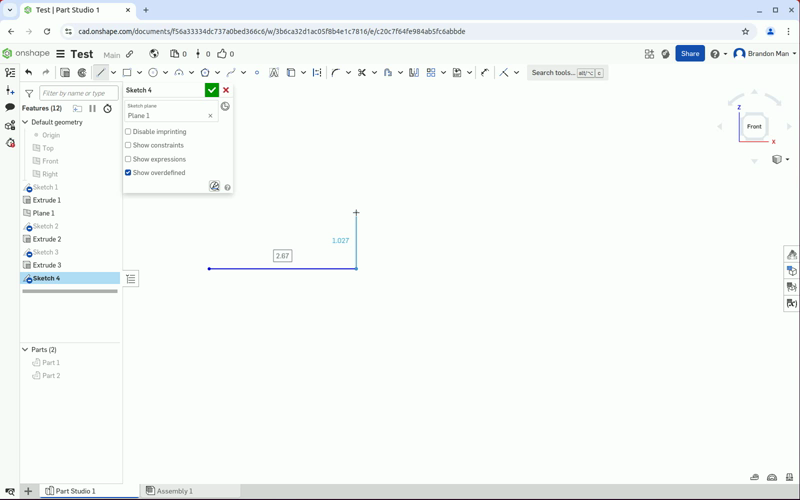
click(356, 212)
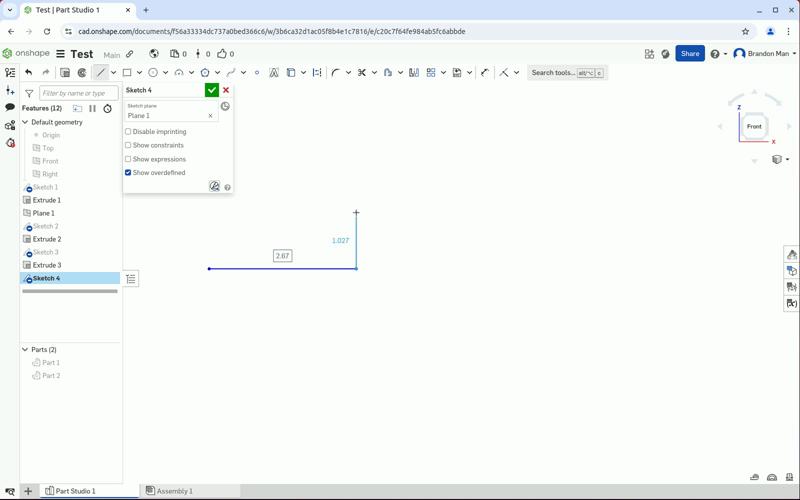
scroll(-6)
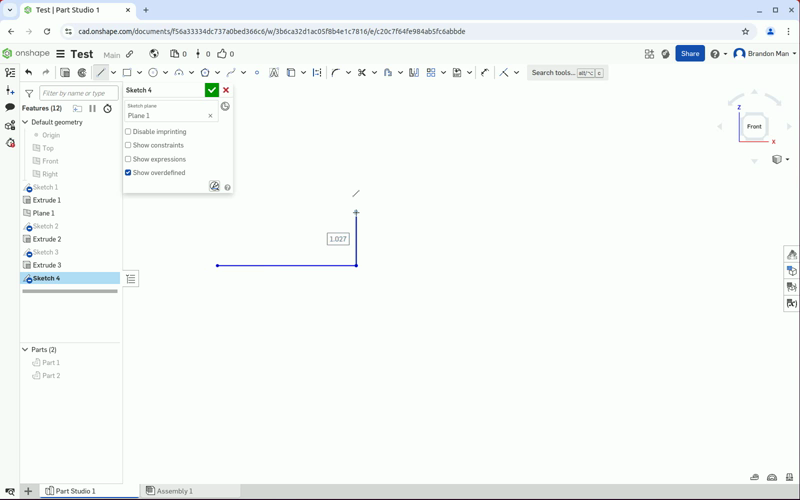
scroll(-6)
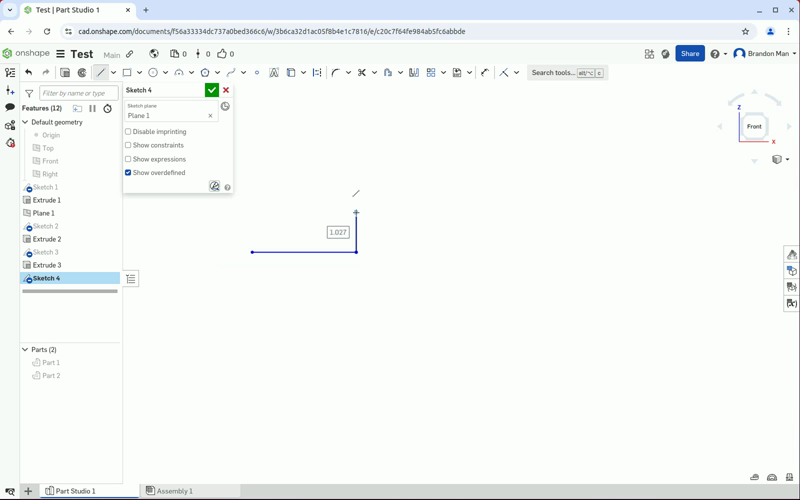
scroll(-6)
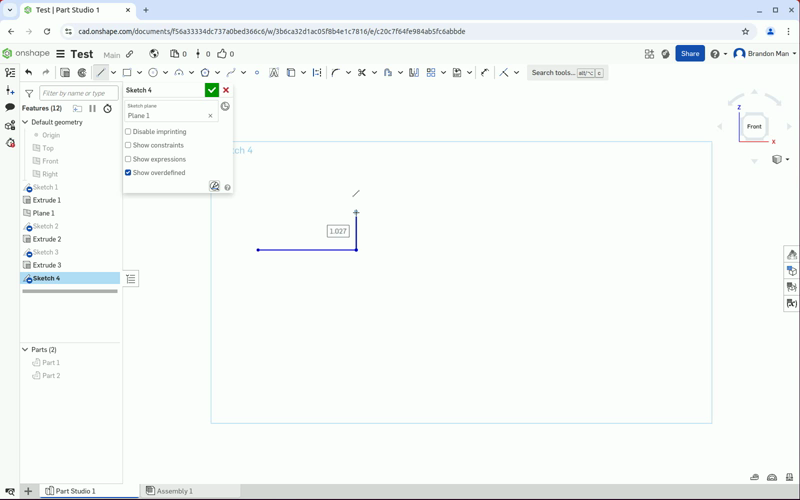
scroll(-6)
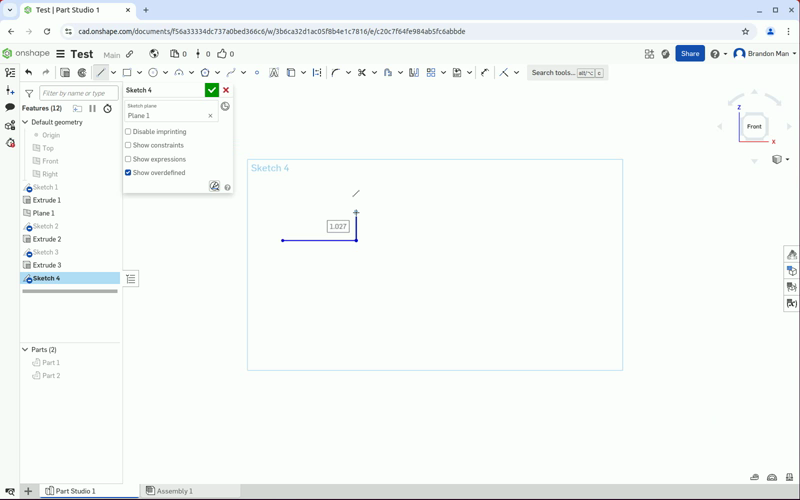
scroll(-6)
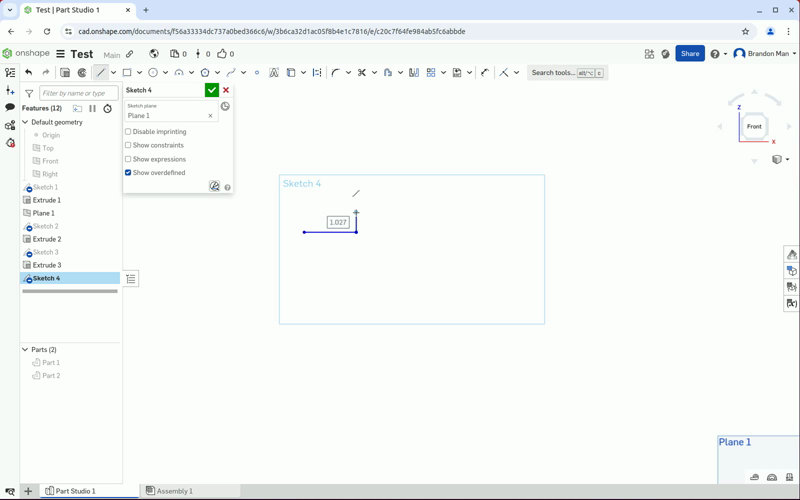
scroll(-6)
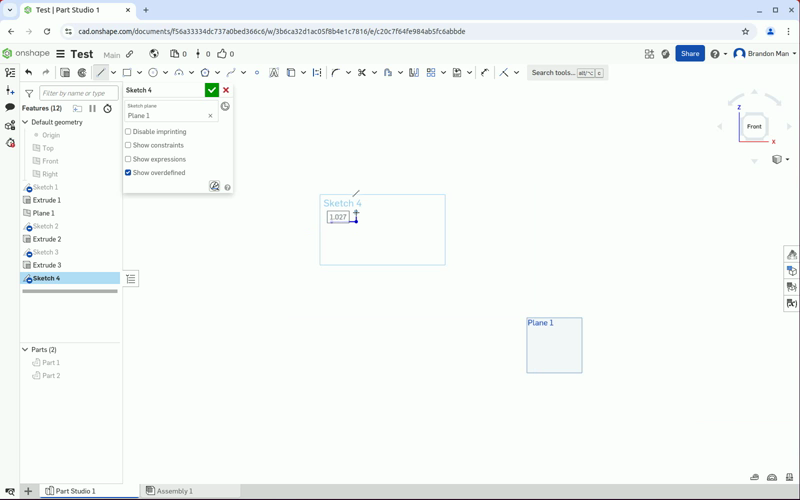
scroll(-6)
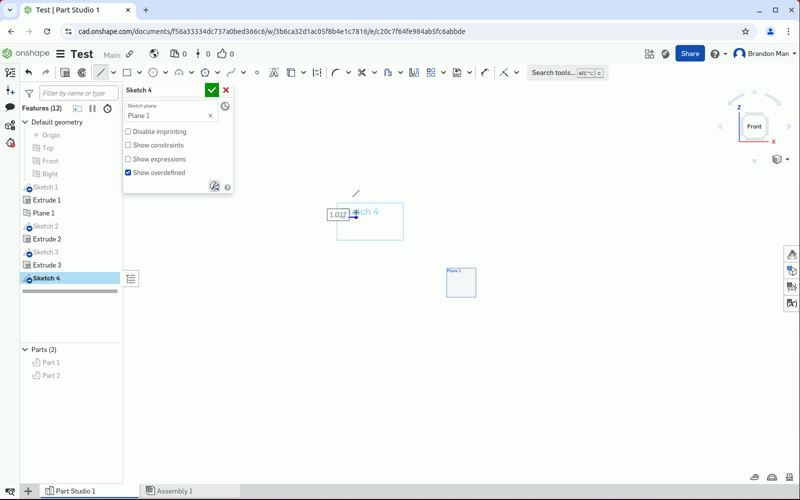
key_up(shift)
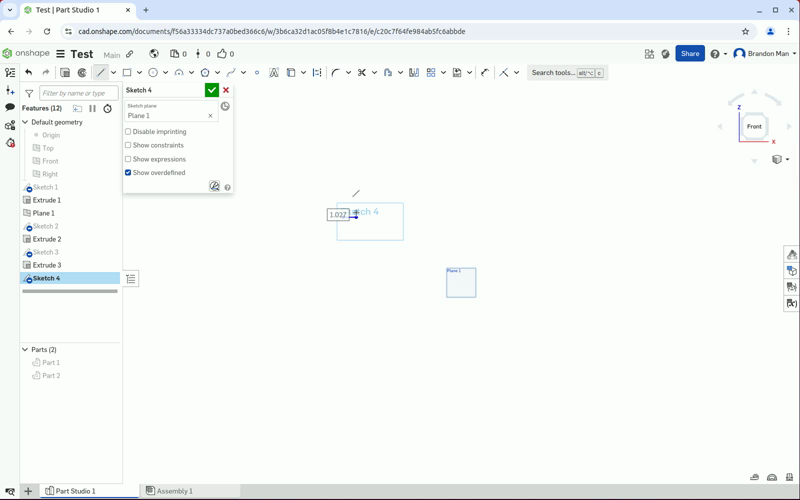
key_down(shift)
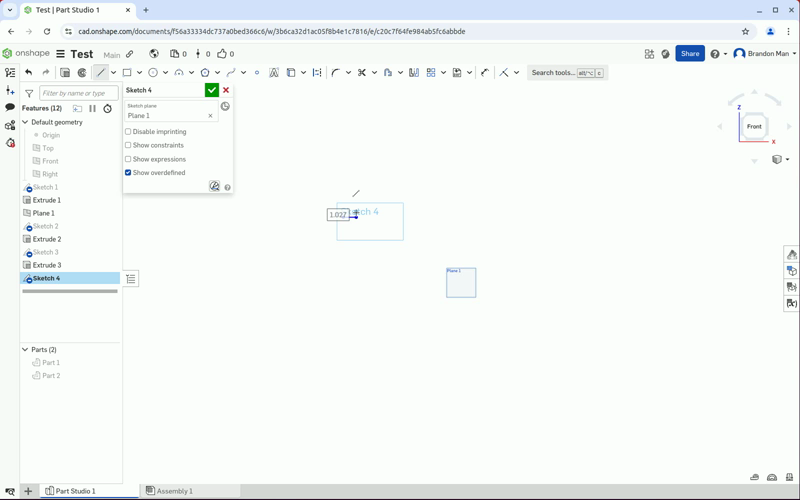
mouse_move(386, 212)
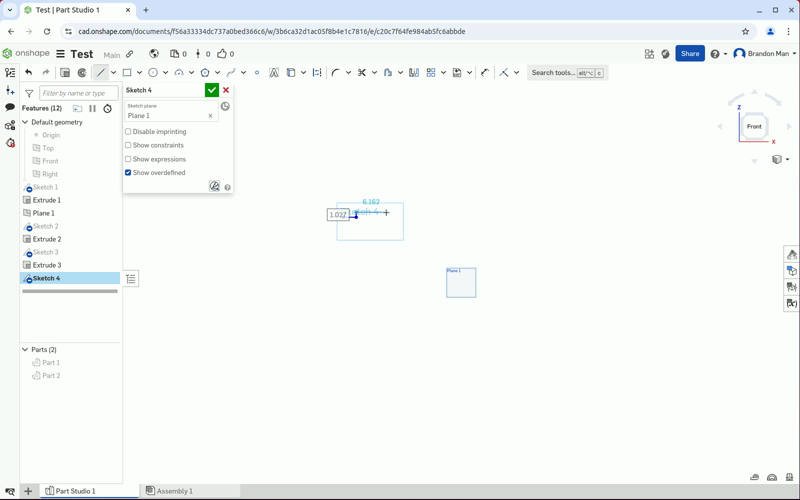
mouse_move(343, 212)
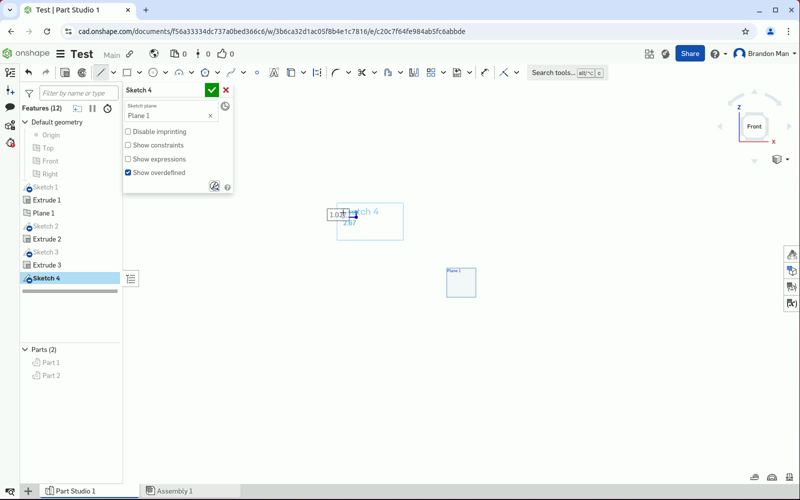
click(343, 212)
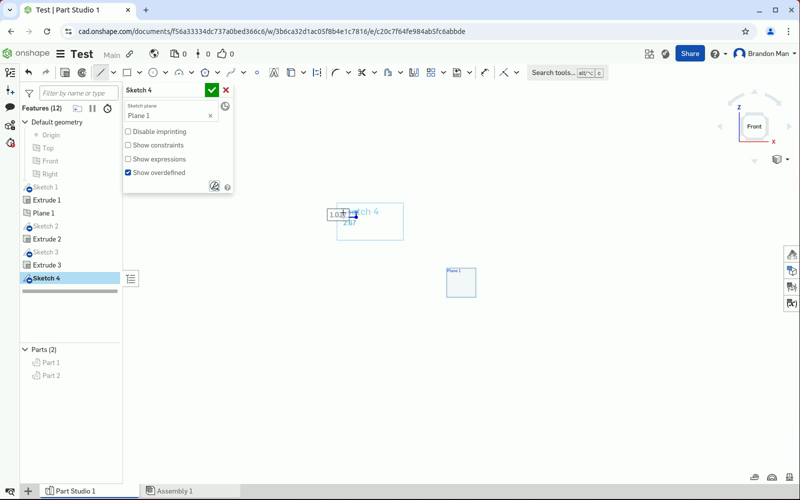
key_up(shift)
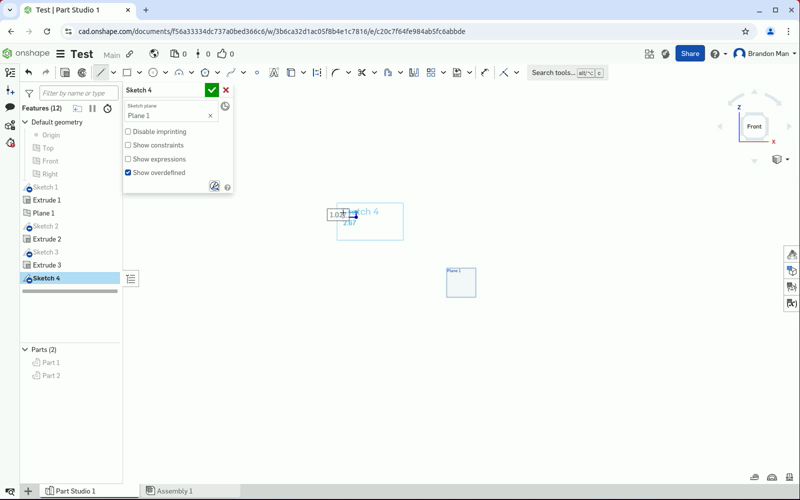
mouse_move(373, 212)
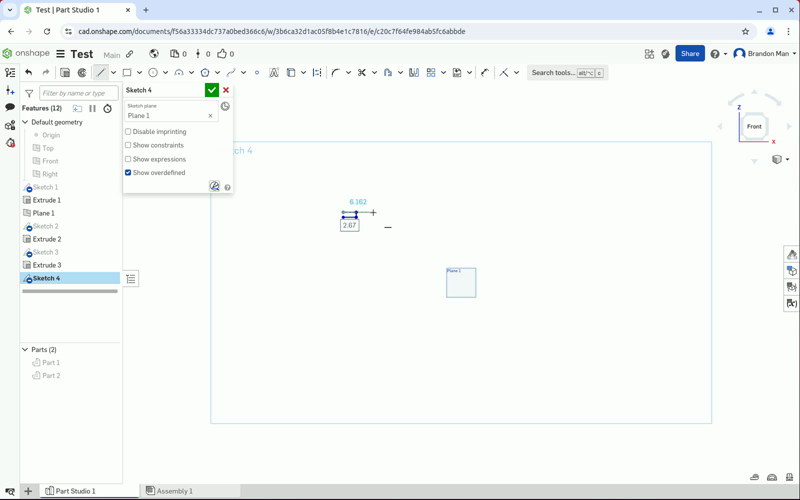
key_down(shift)
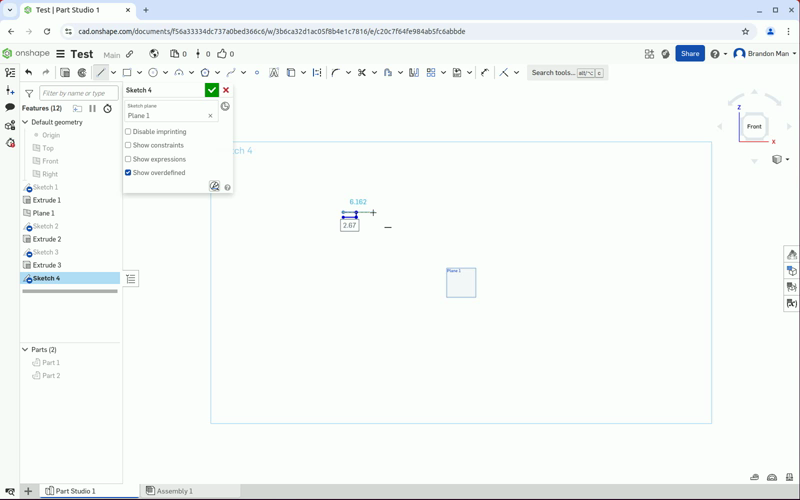
mouse_move(343, 217)
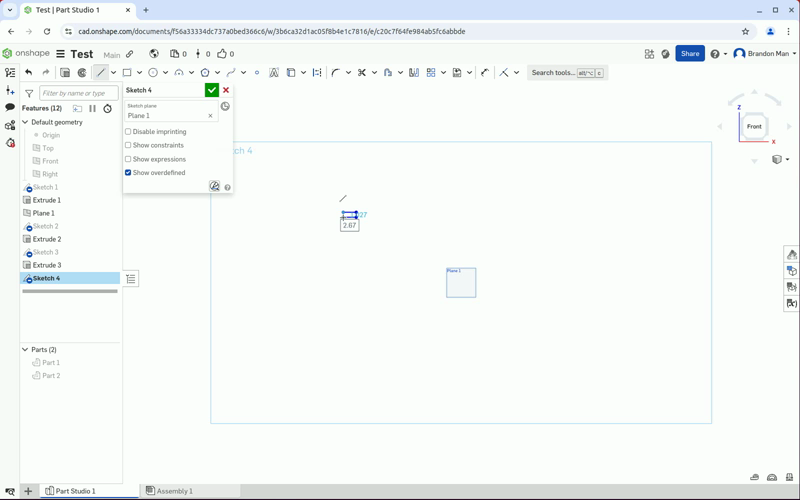
scroll(6)
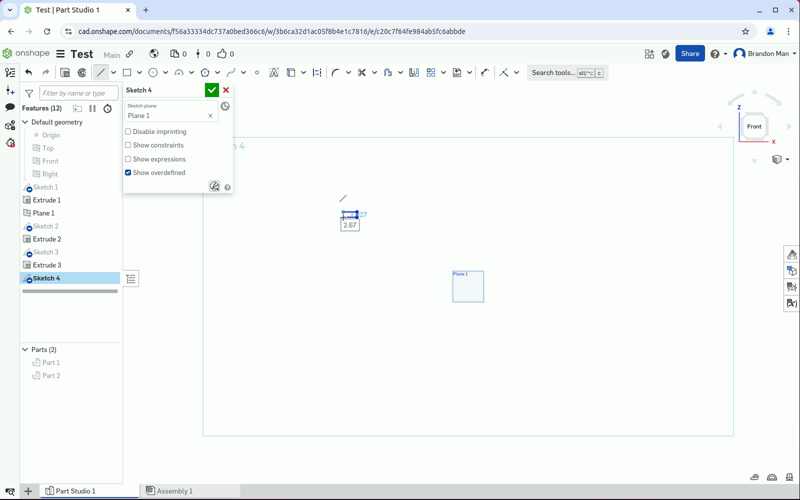
scroll(6)
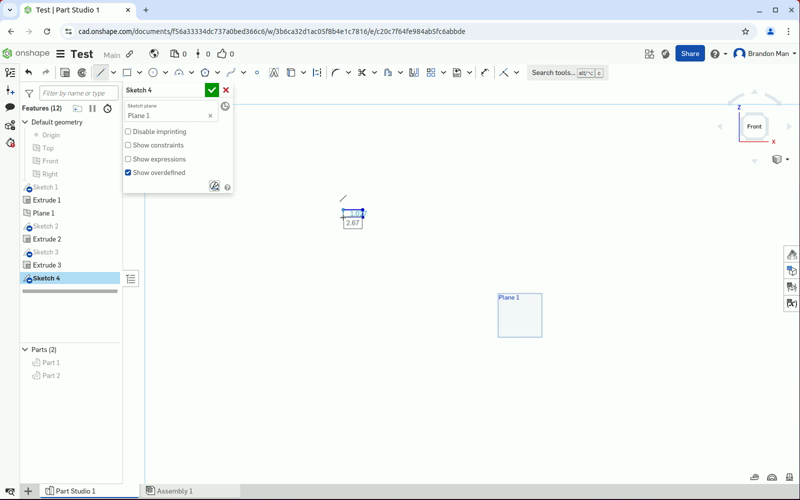
scroll(6)
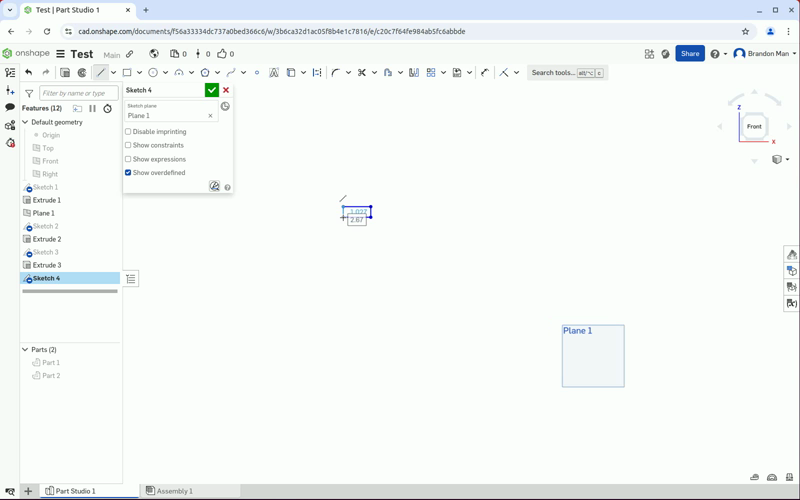
scroll(6)
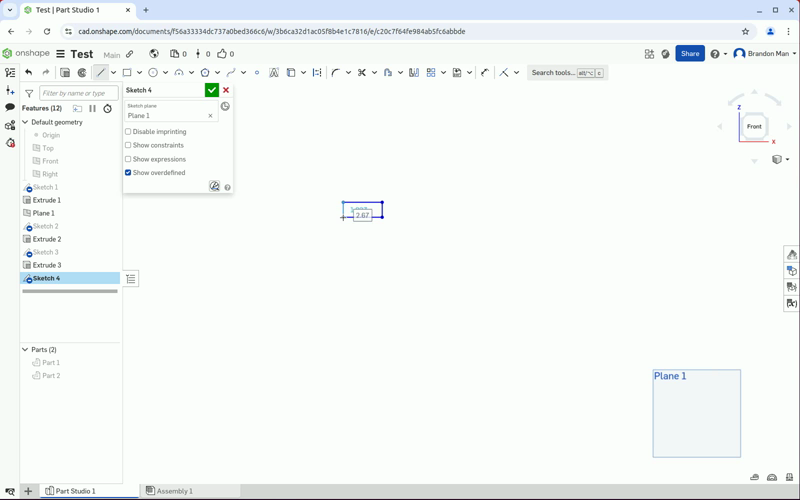
scroll(6)
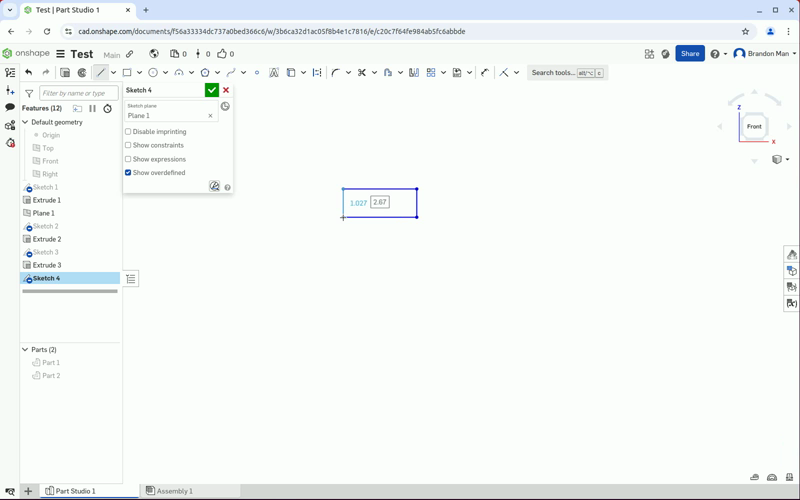
scroll(6)
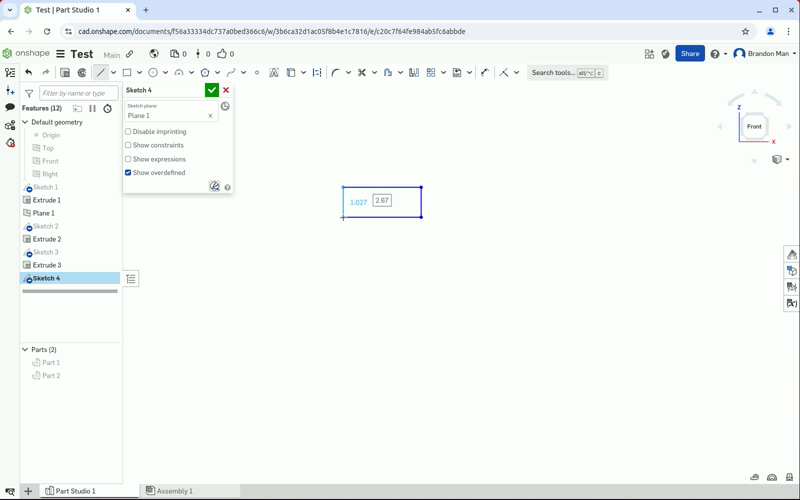
scroll(6)
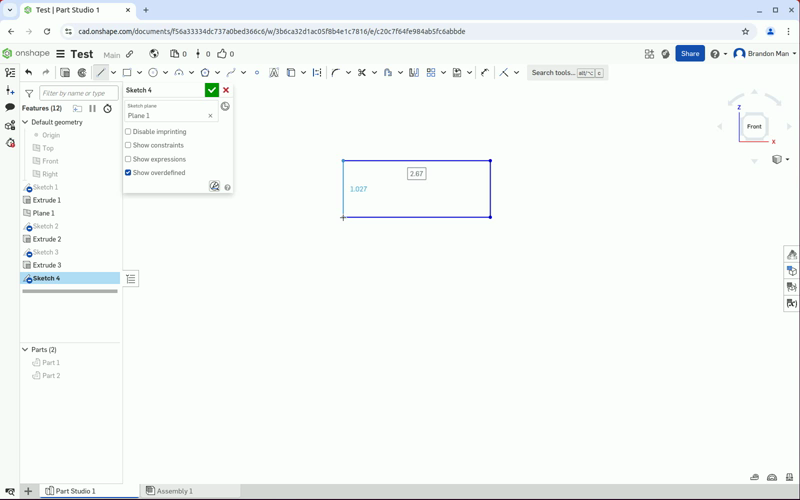
key_up(shift)
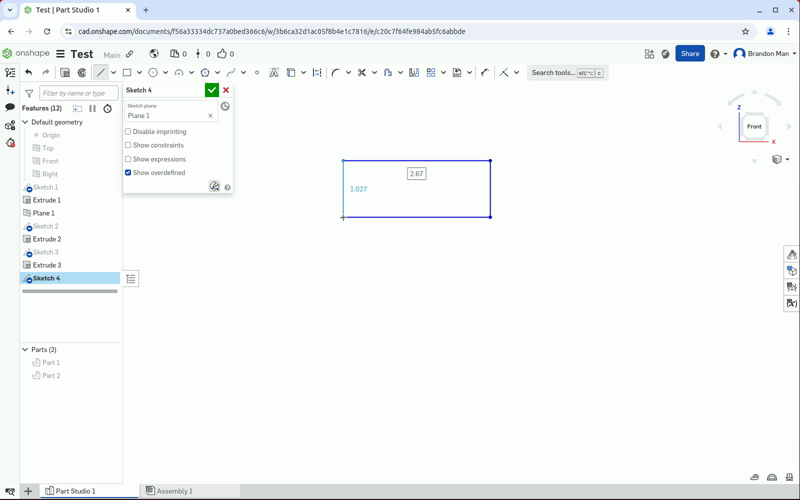
click(343, 217)
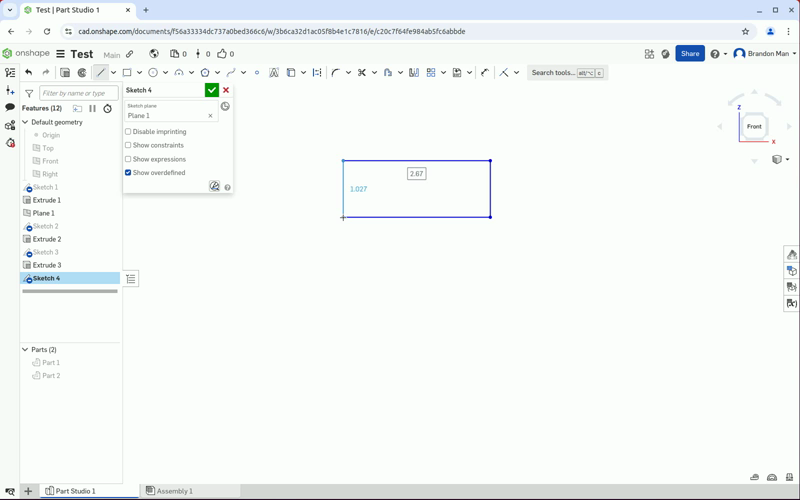
scroll(-6)
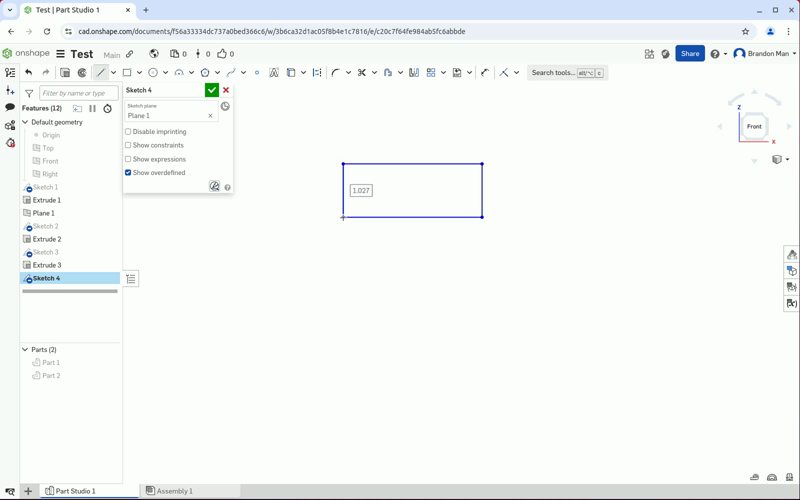
scroll(-6)
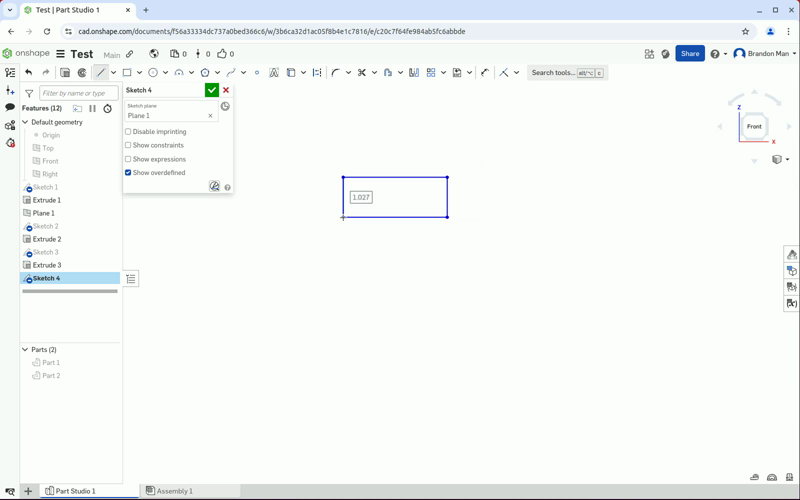
scroll(-6)
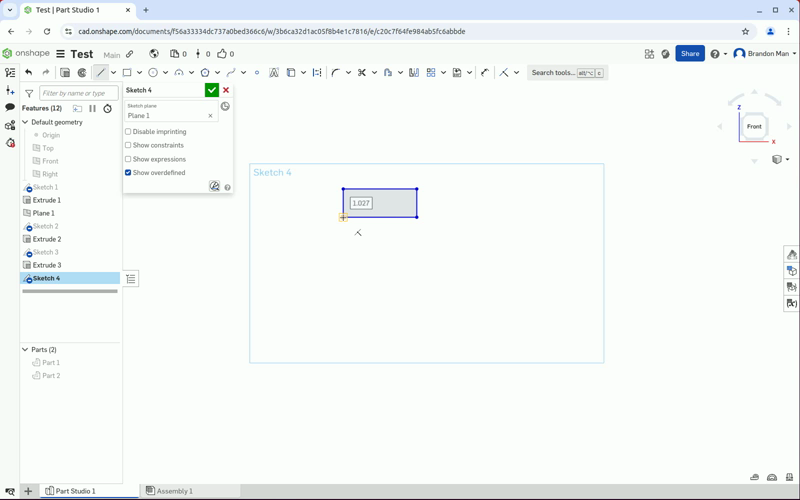
scroll(-6)
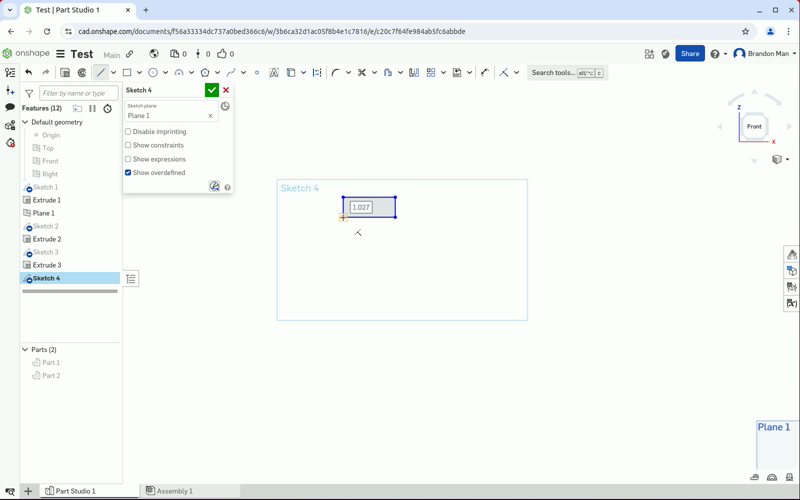
scroll(-6)
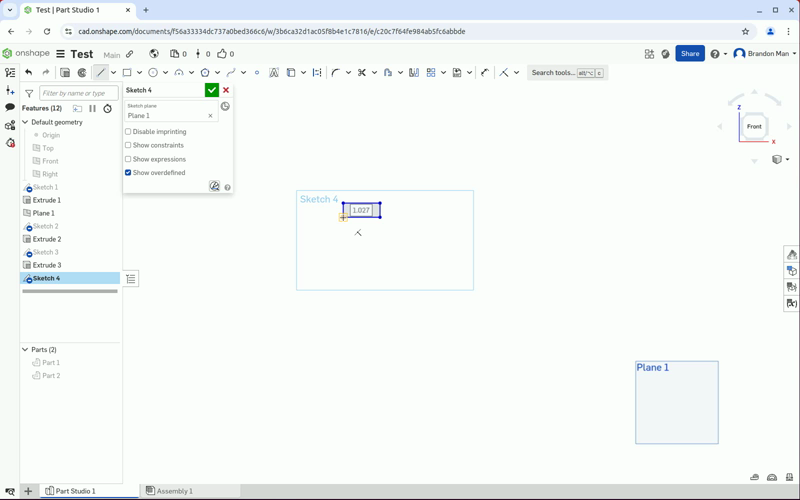
scroll(-6)
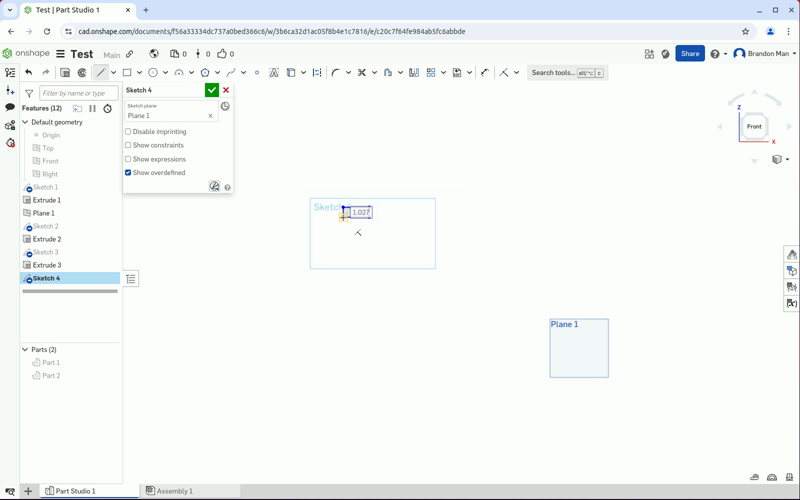
scroll(-6)
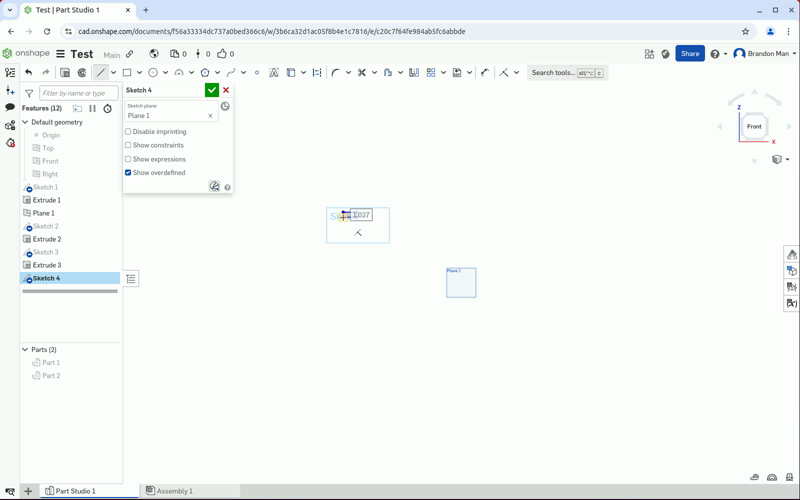
key(esc)
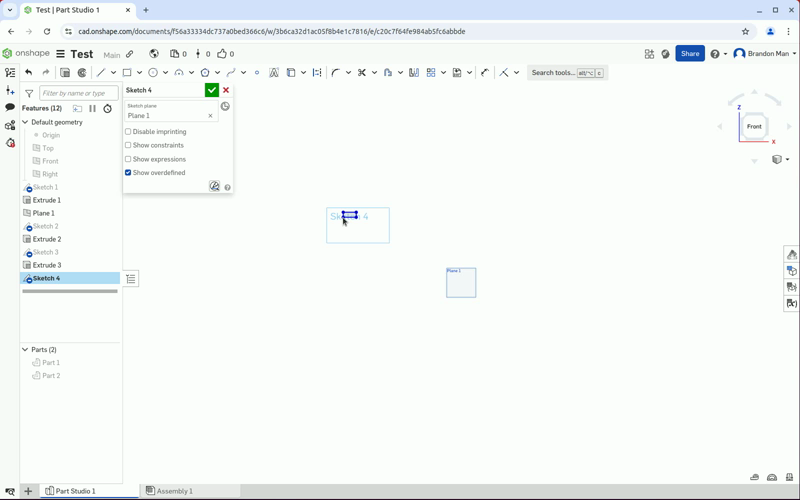
mouse_move(353, 213)
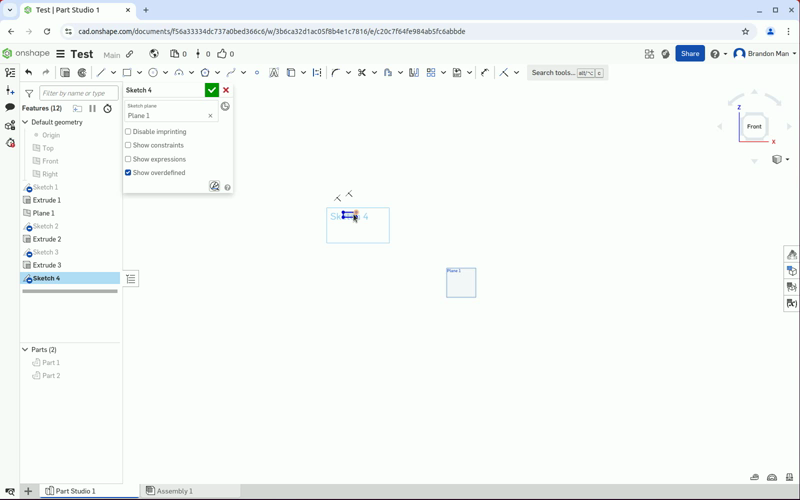
scroll(6)
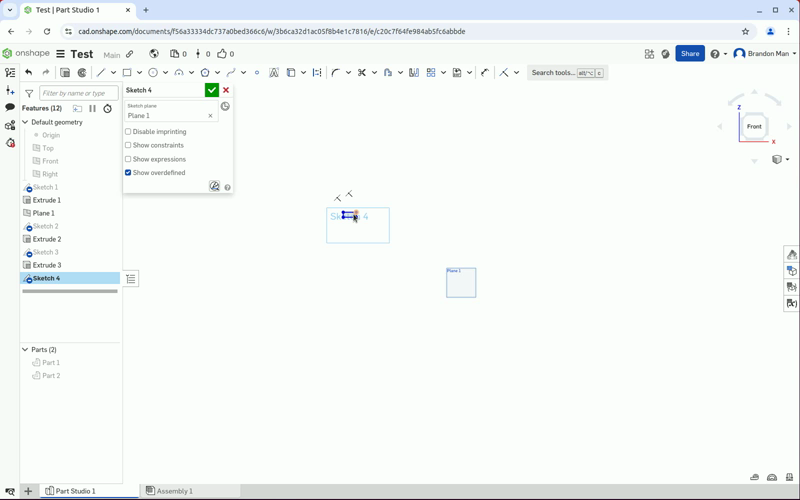
scroll(6)
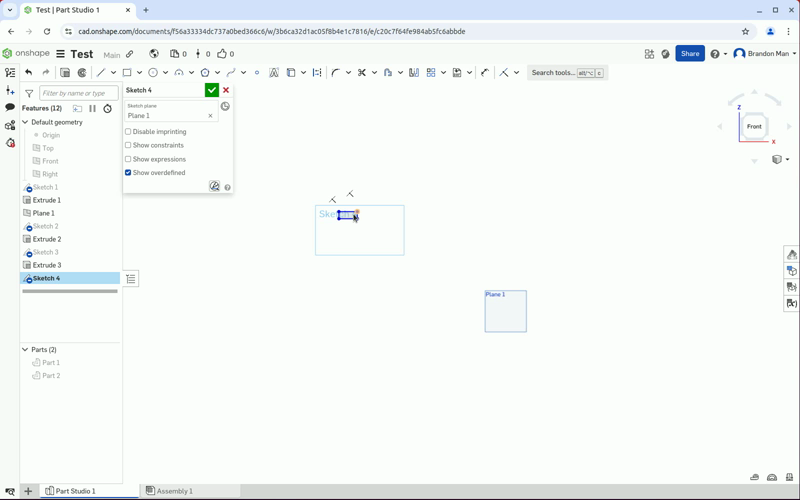
scroll(6)
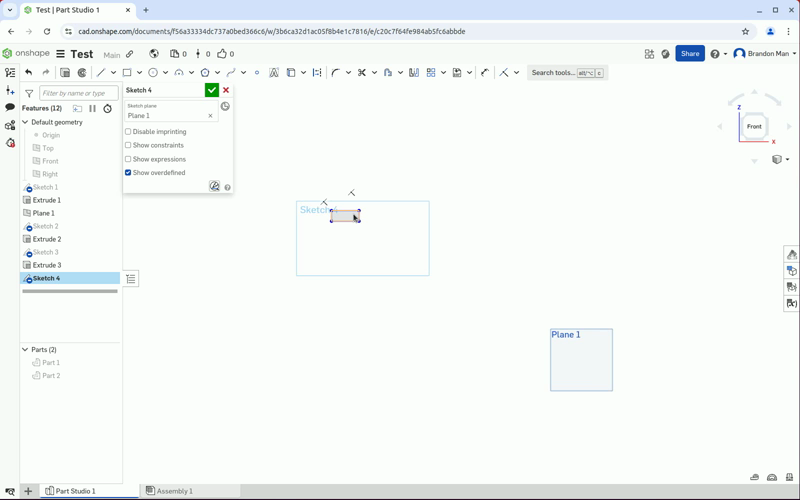
scroll(6)
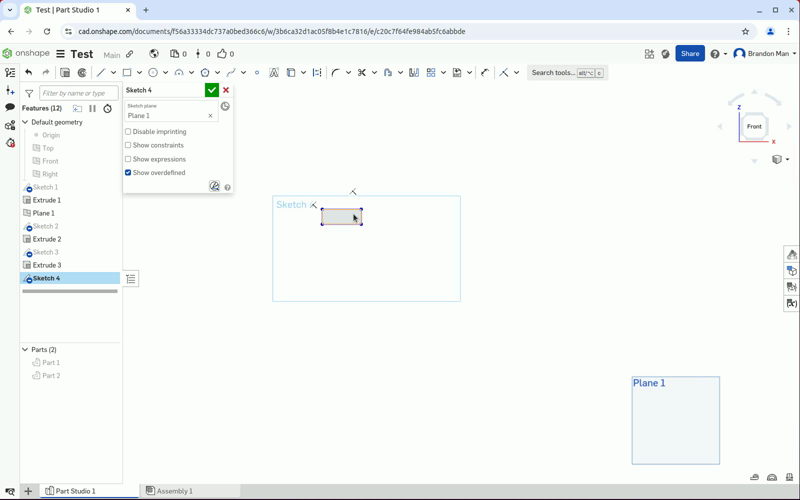
scroll(6)
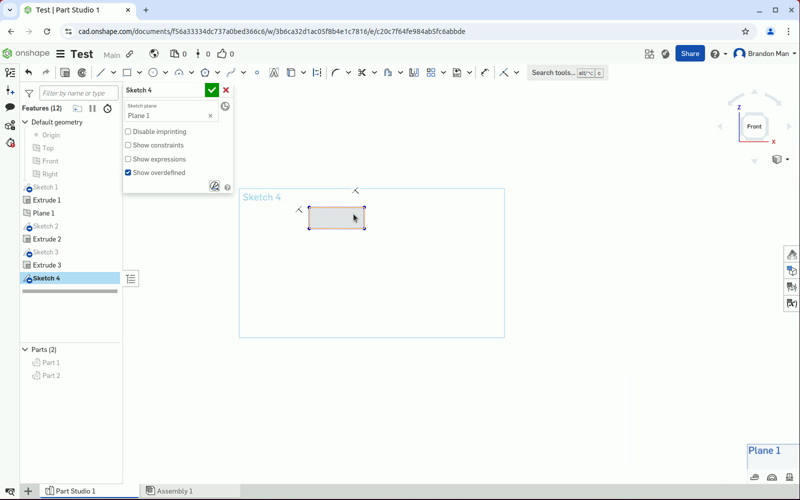
scroll(6)
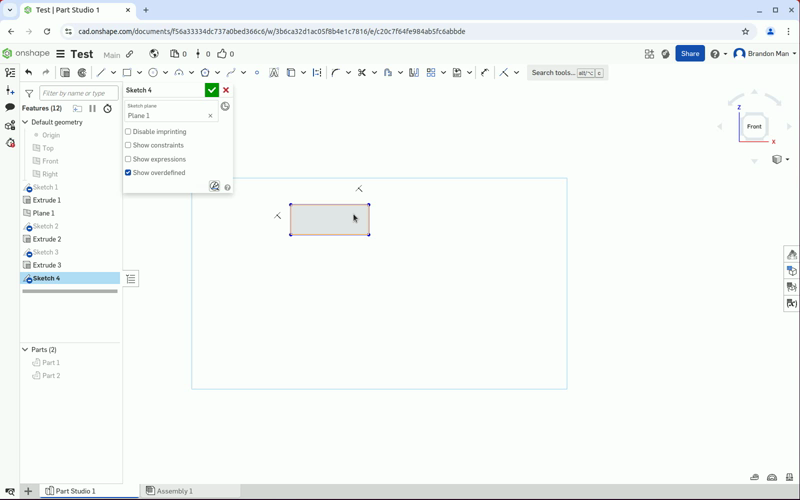
scroll(6)
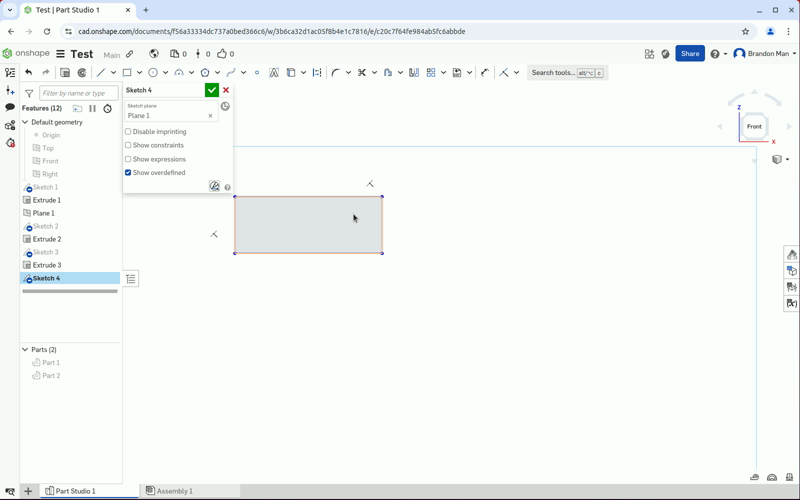
click(353, 213)
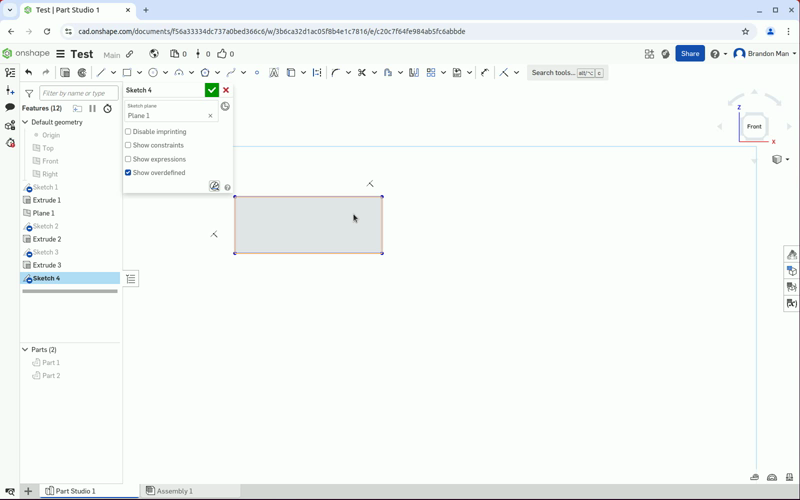
scroll(-6)
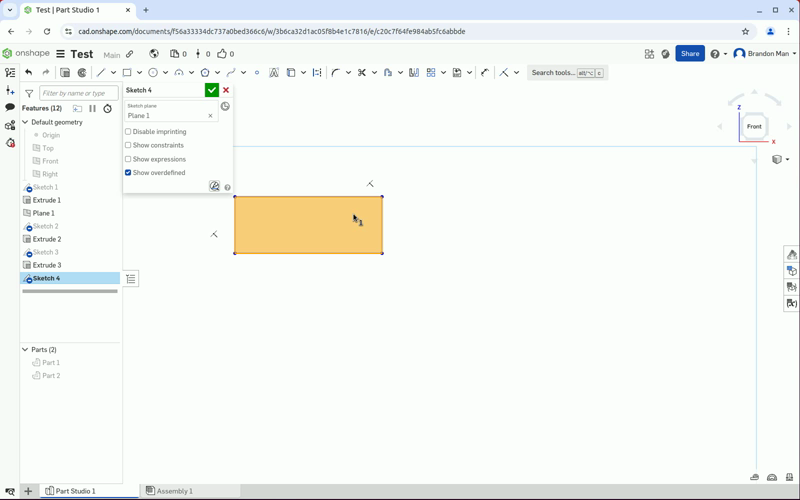
scroll(-6)
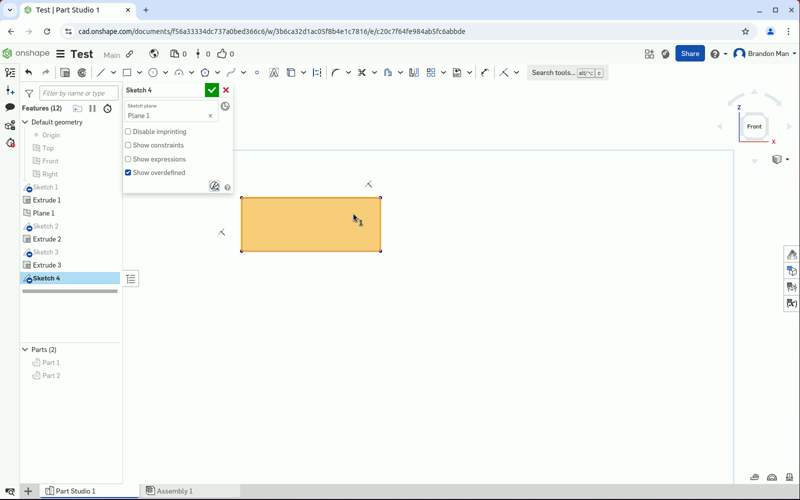
scroll(-6)
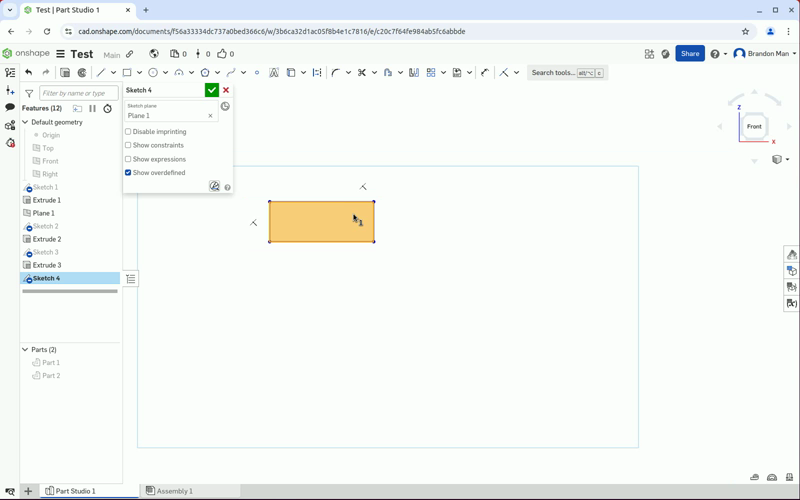
scroll(-6)
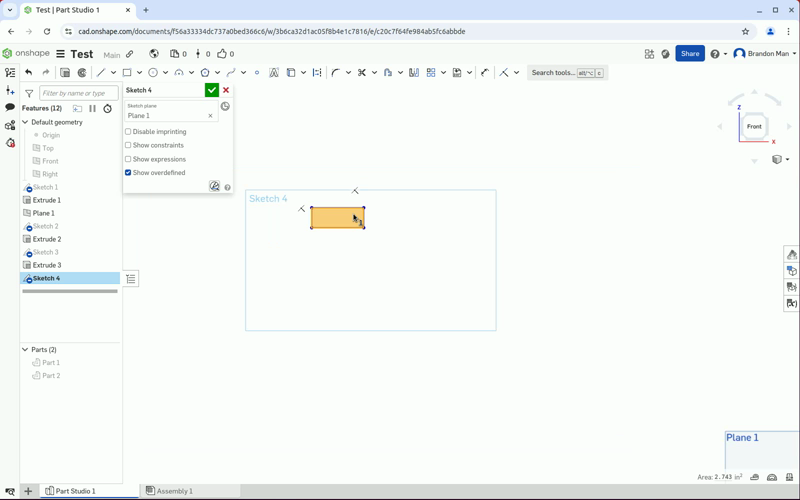
scroll(-6)
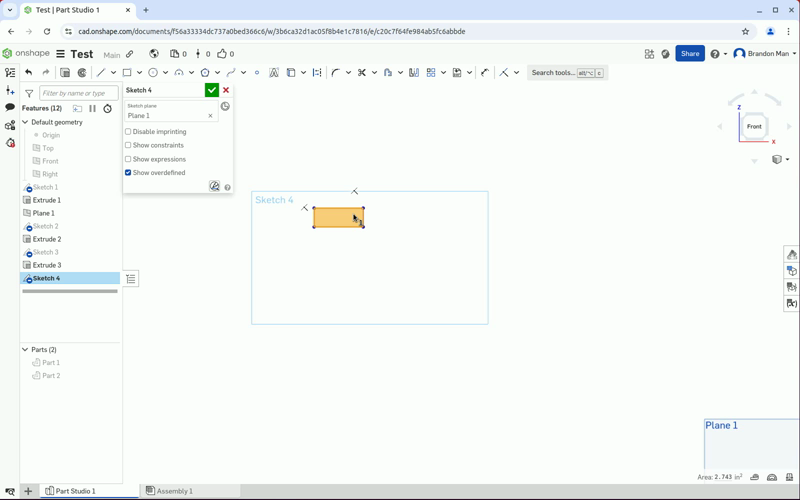
scroll(-6)
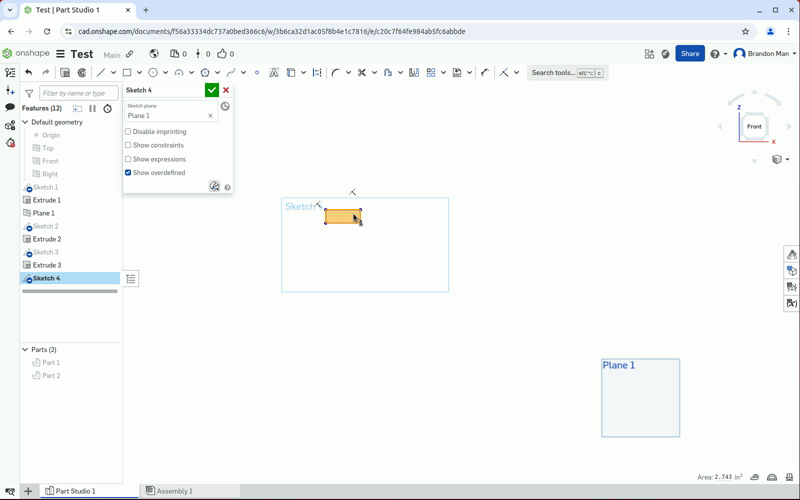
scroll(-6)
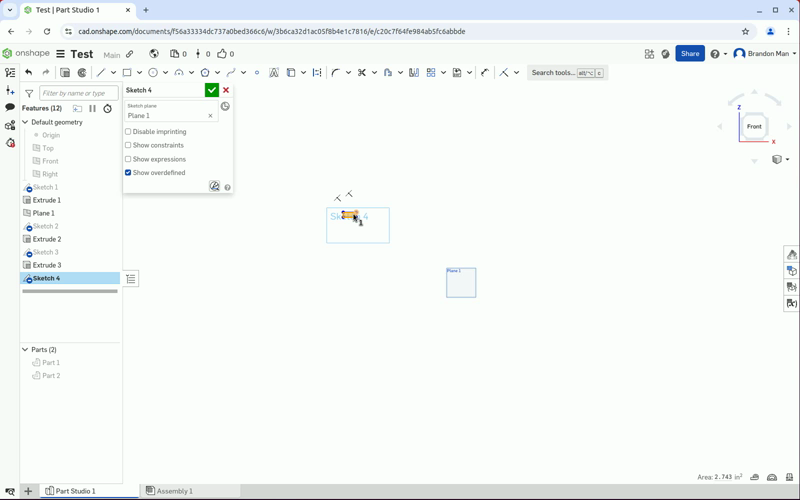
mouse_move(73, 352)
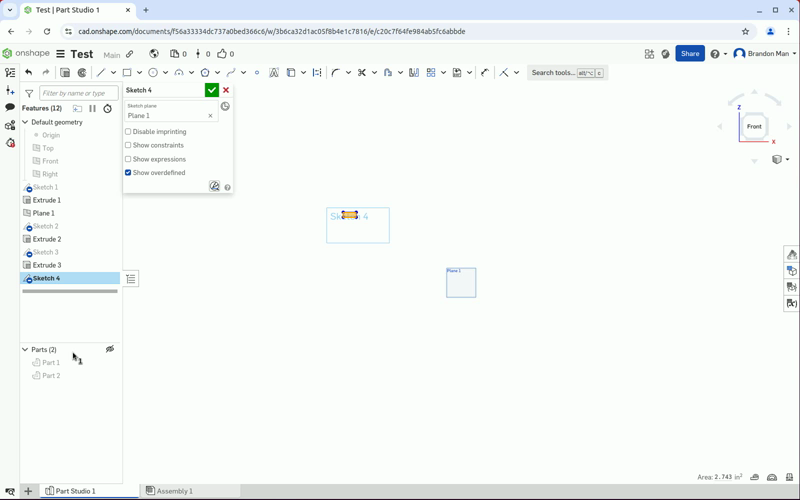
key(shift+y)
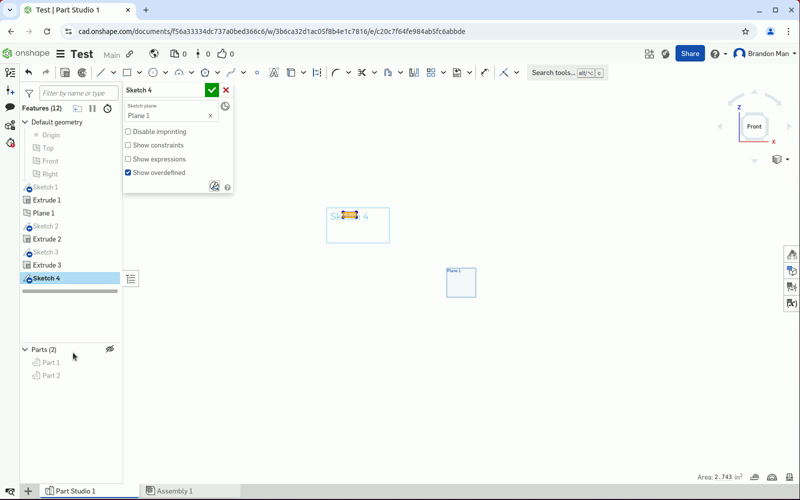
key(shift+e)
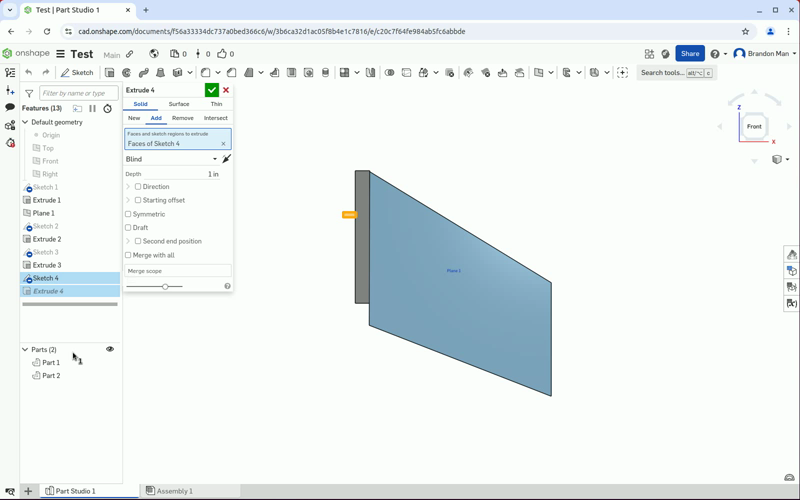
mouse_move(143, 106)
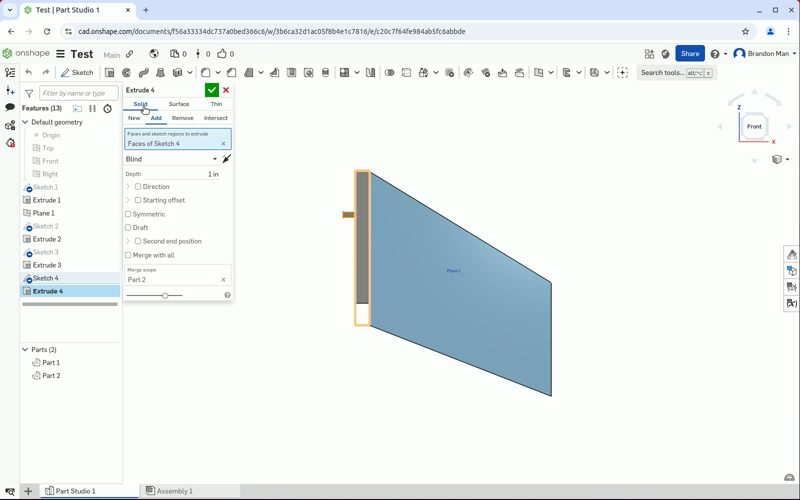
click(143, 106)
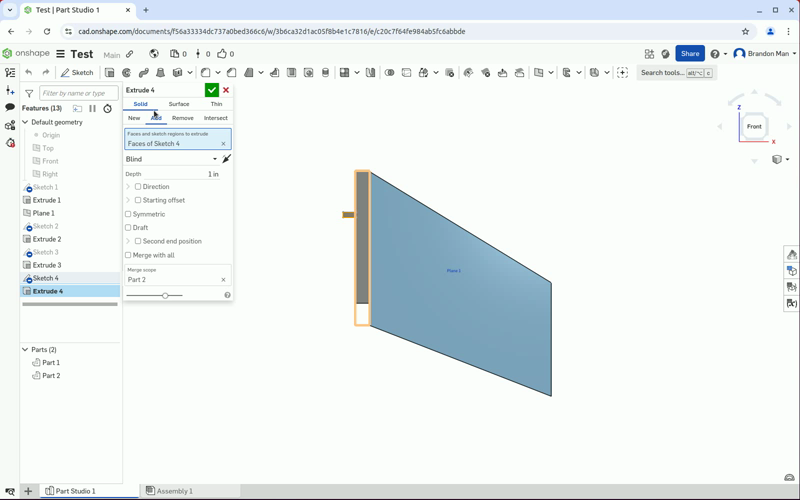
mouse_move(186, 120)
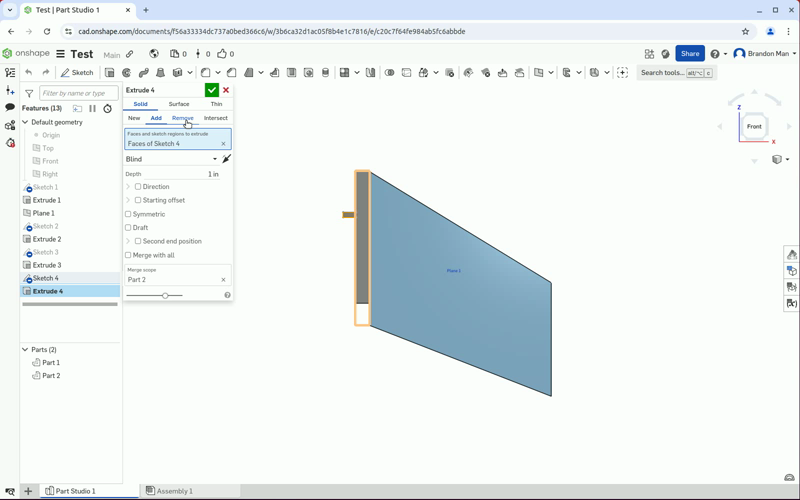
click(186, 120)
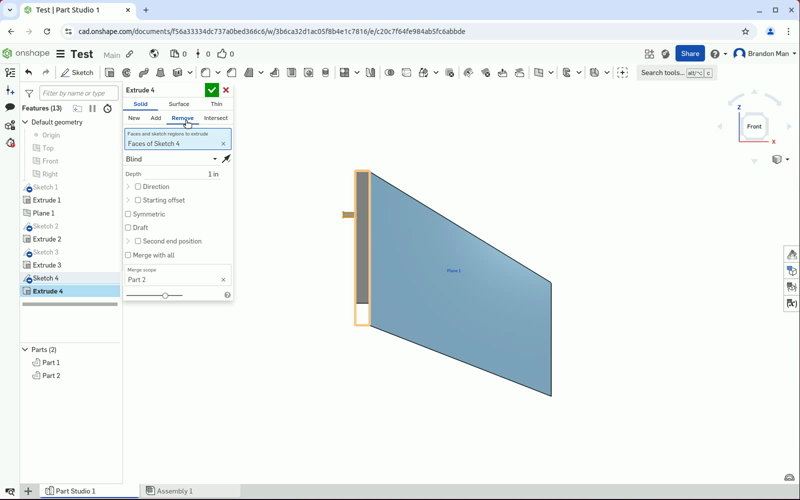
key(tab, 4)
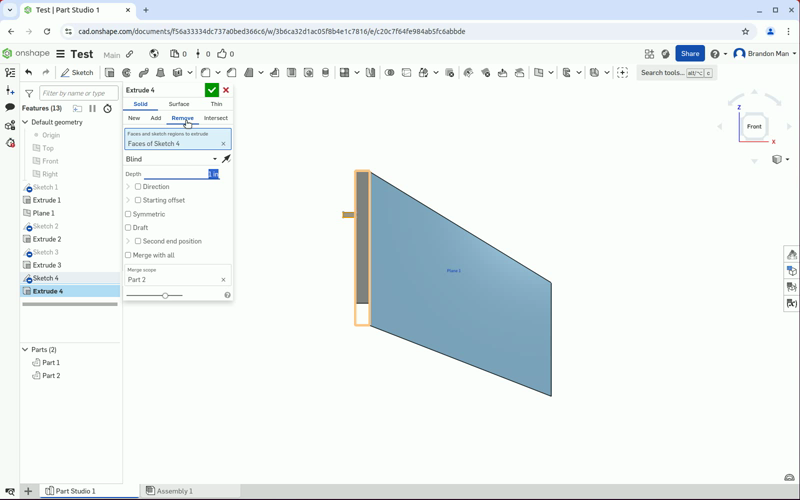
text(7.221)
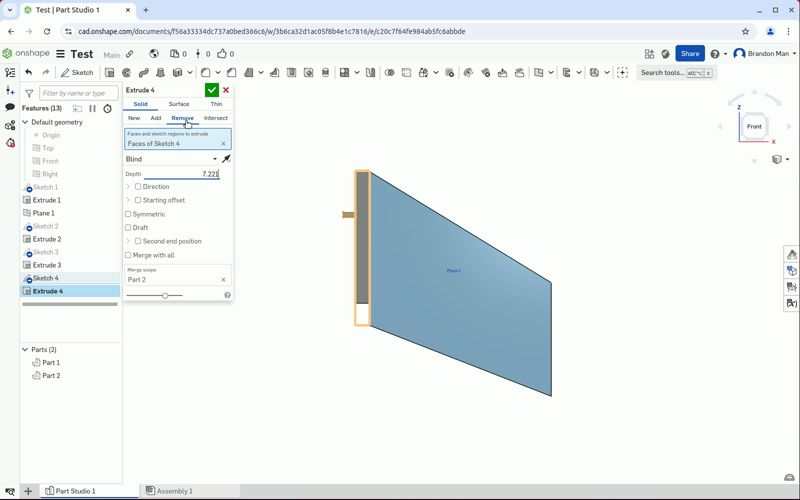
key(tab, 6)
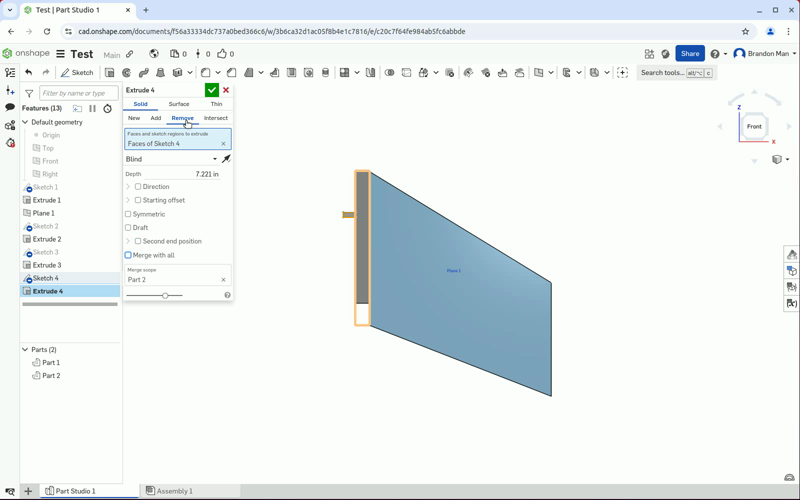
key(space)
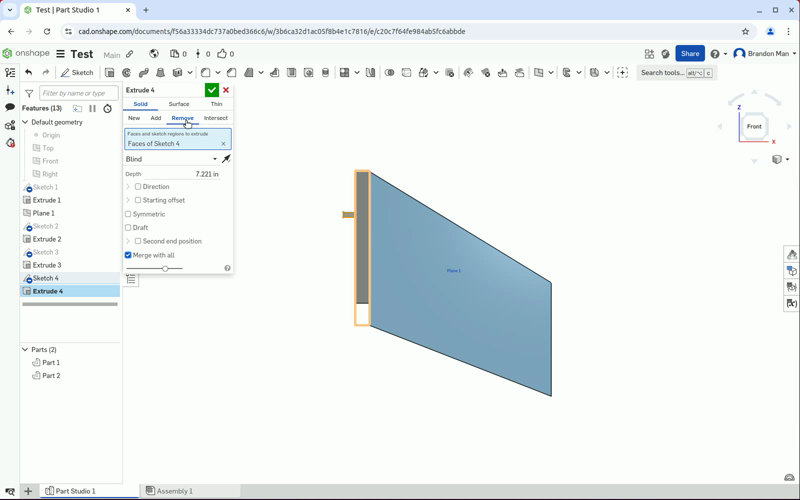
key(enter)
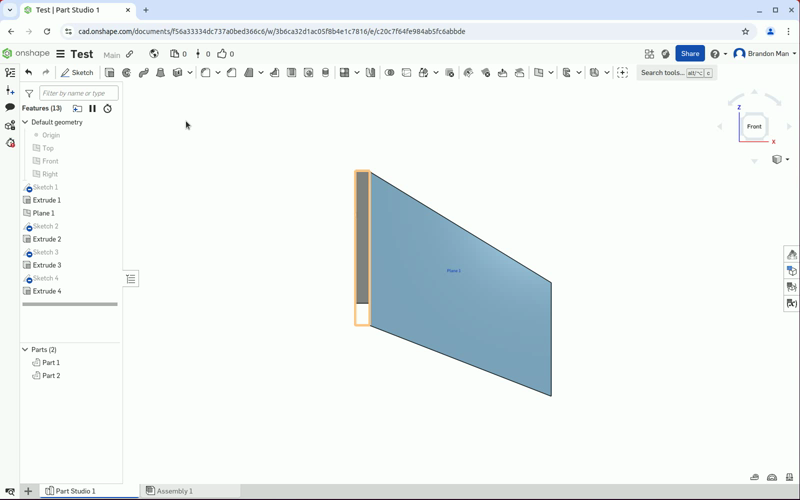
key(shift+h)
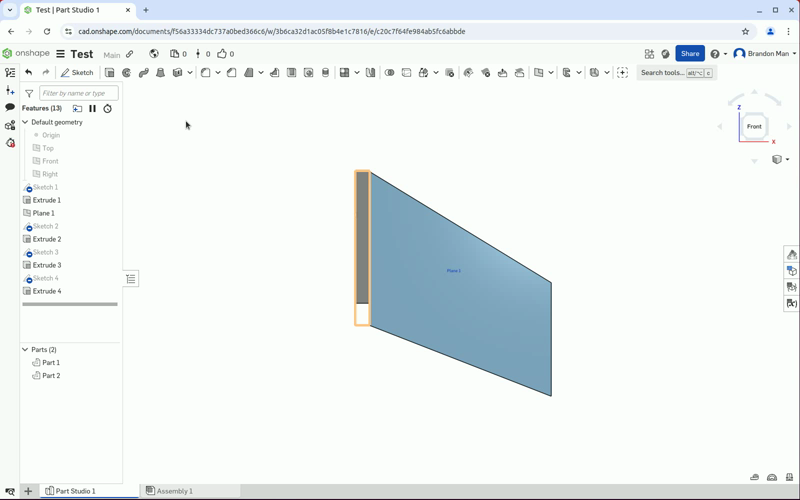
key(shift+h)
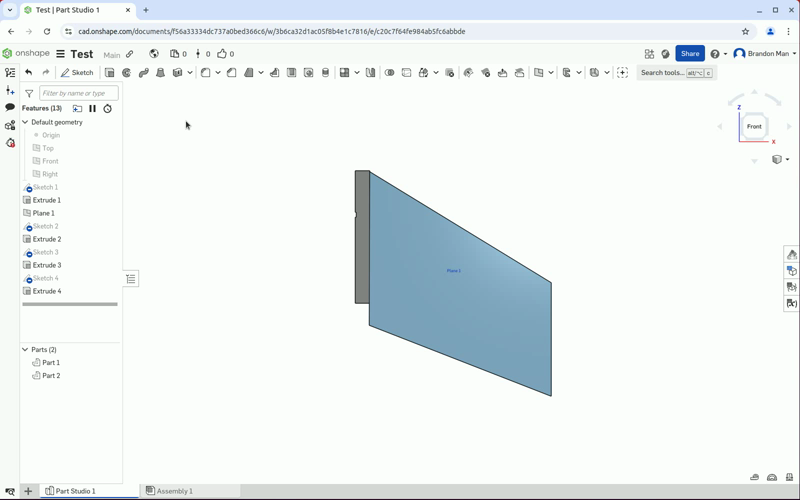
mouse_move(73, 189)
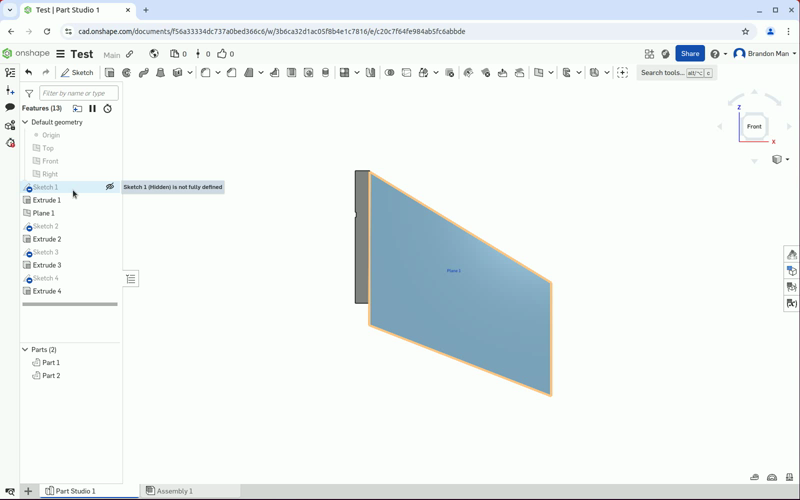
click(73, 189)
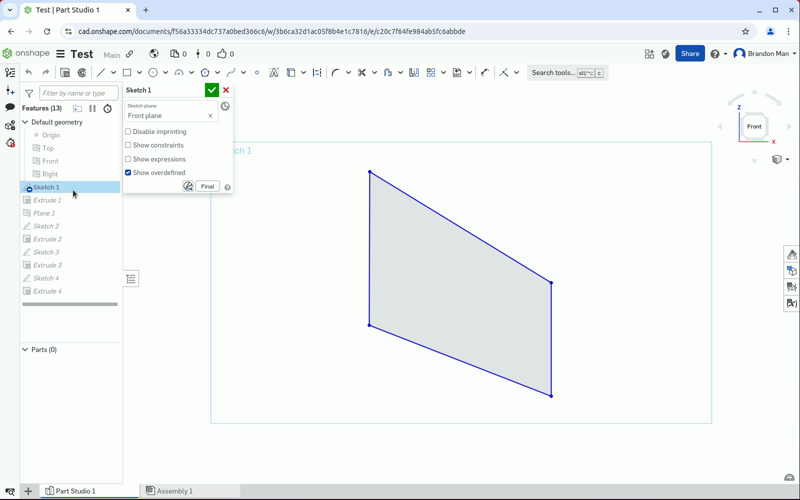
mouse_move(229, 92)
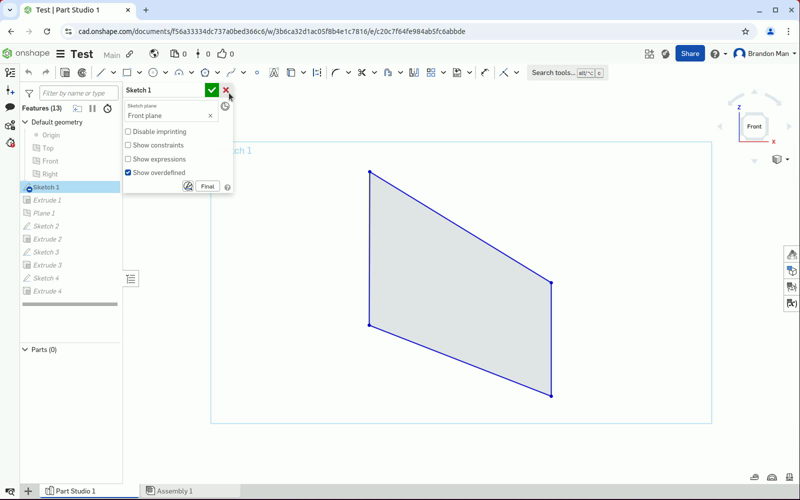
click(229, 92)
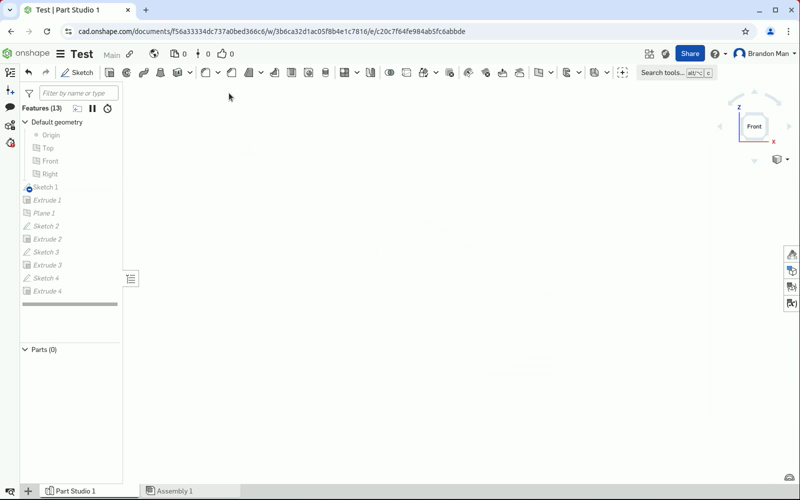
key(shift+s)
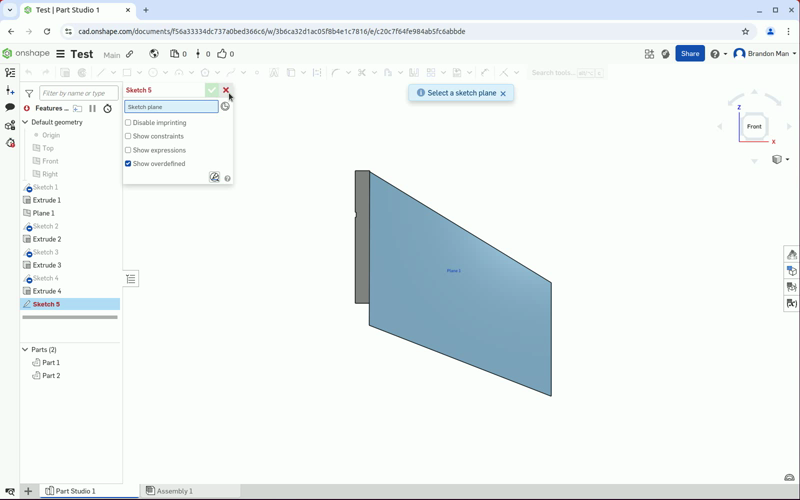
mouse_move(73, 215)
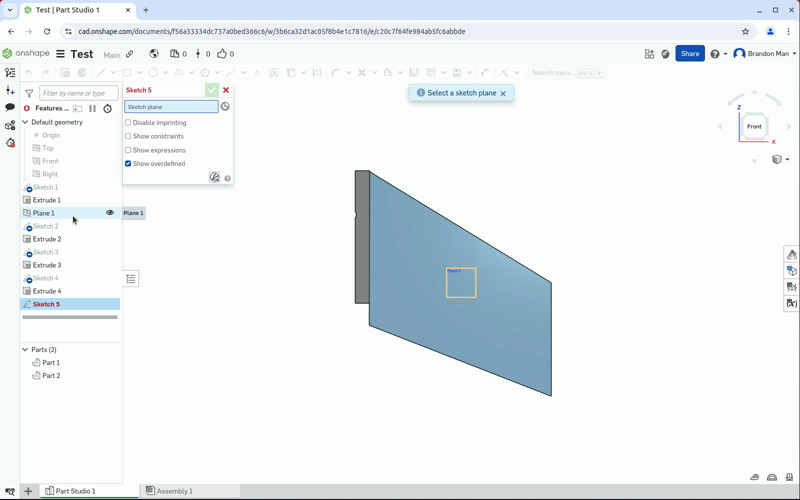
click(73, 215)
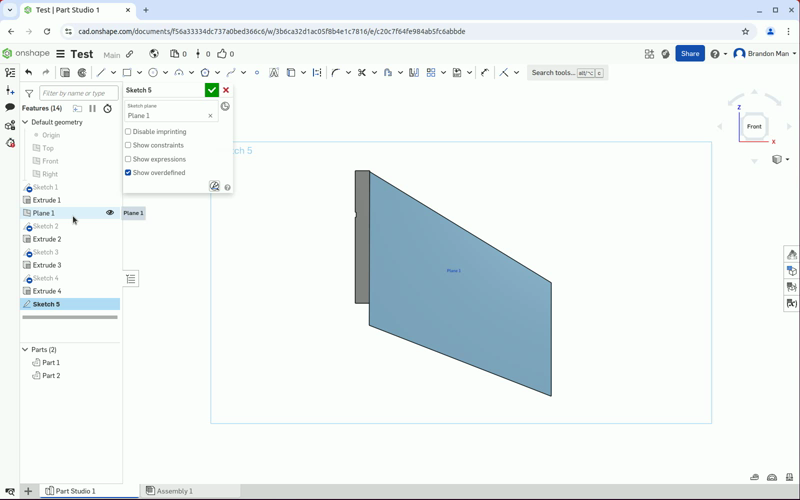
mouse_move(73, 352)
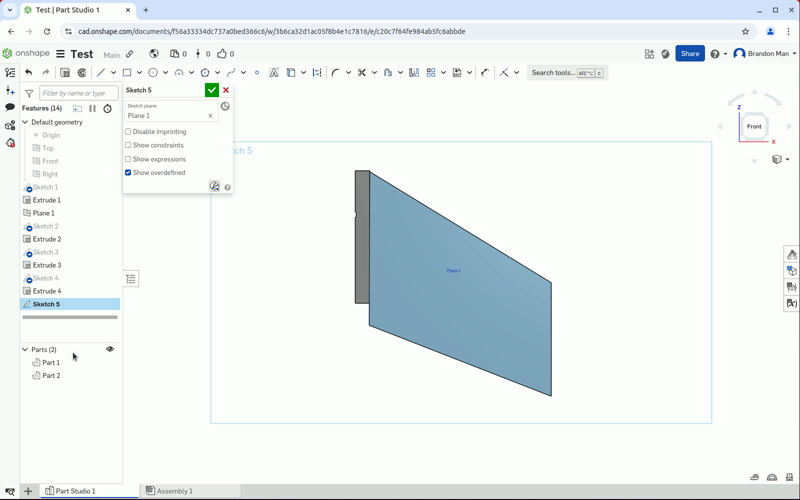
key(y)
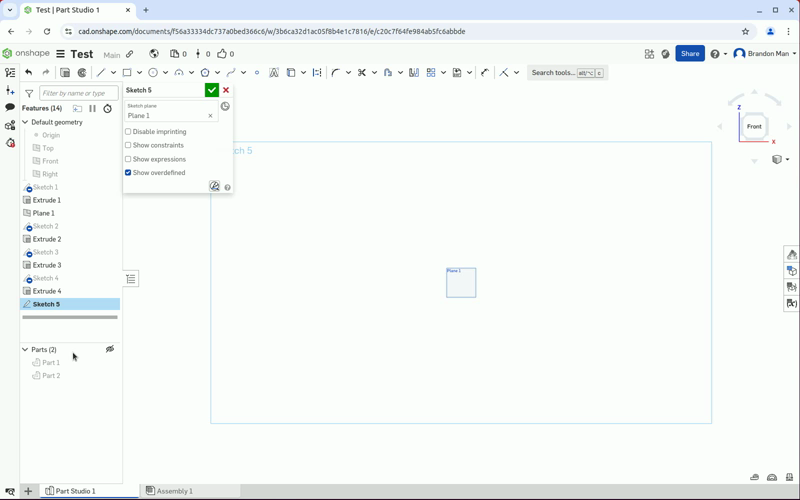
key(l)
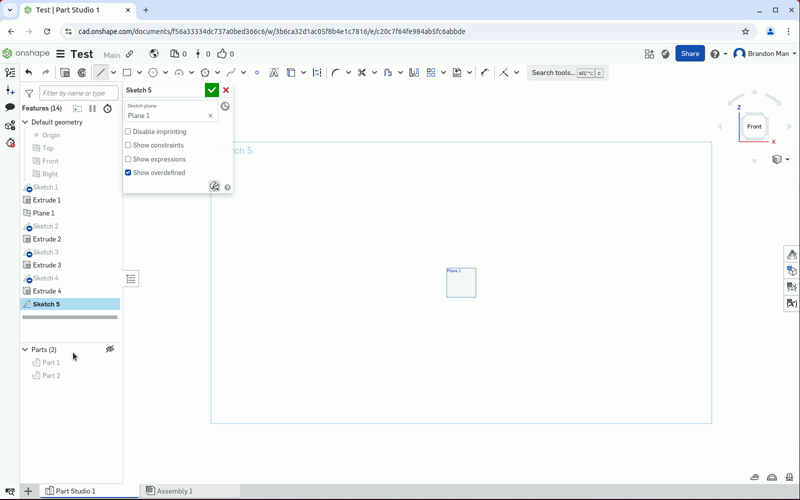
key_down(shift)
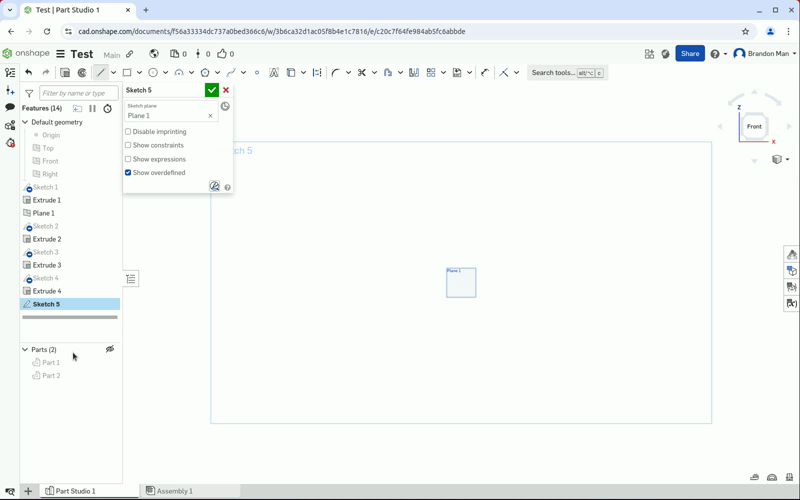
mouse_move(343, 261)
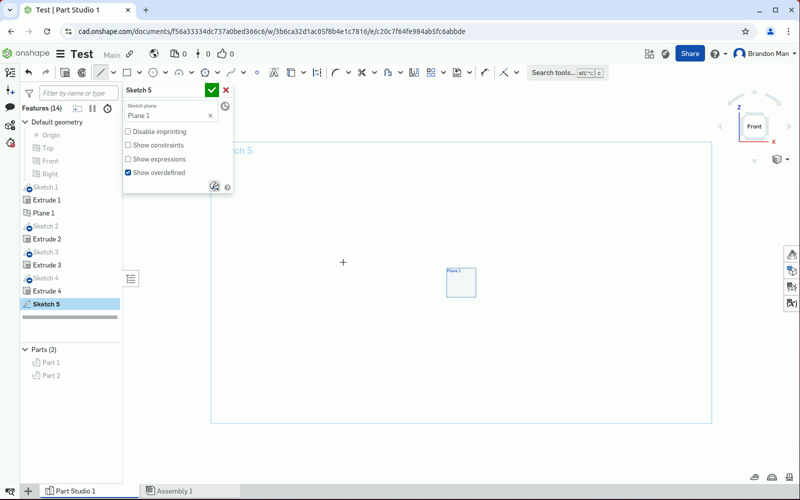
click(343, 261)
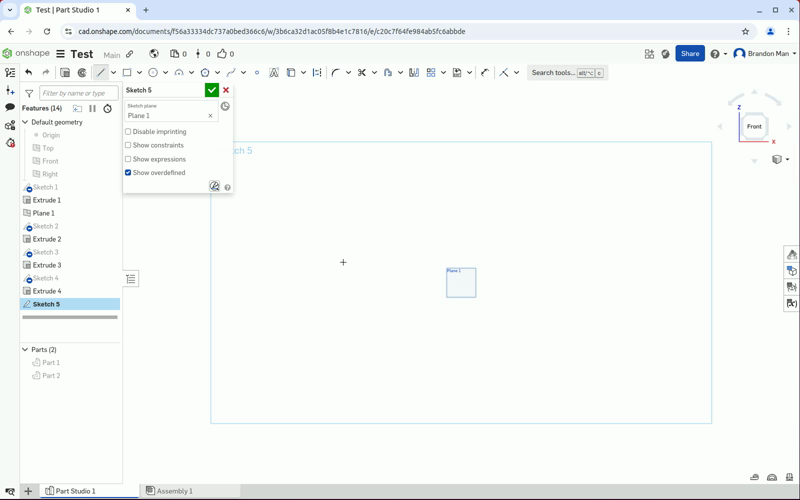
key_up(shift)
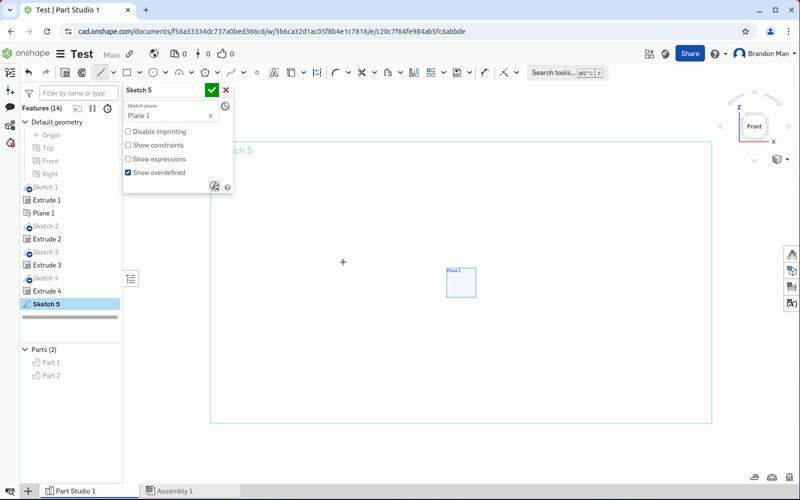
key_down(shift)
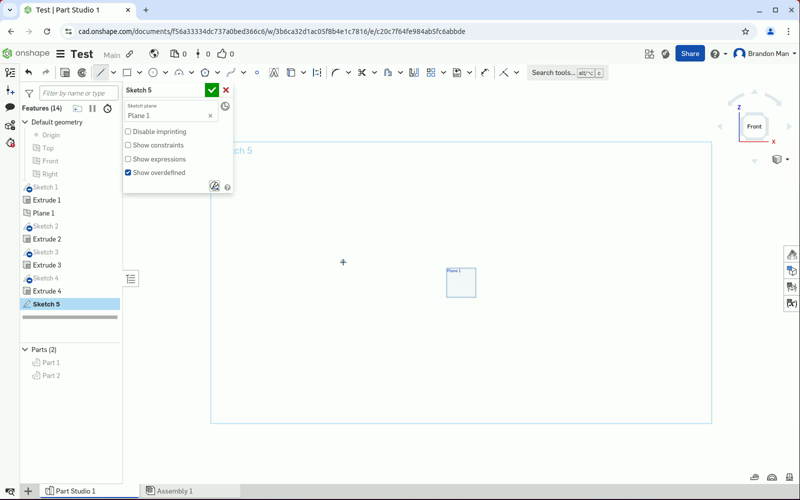
mouse_move(373, 261)
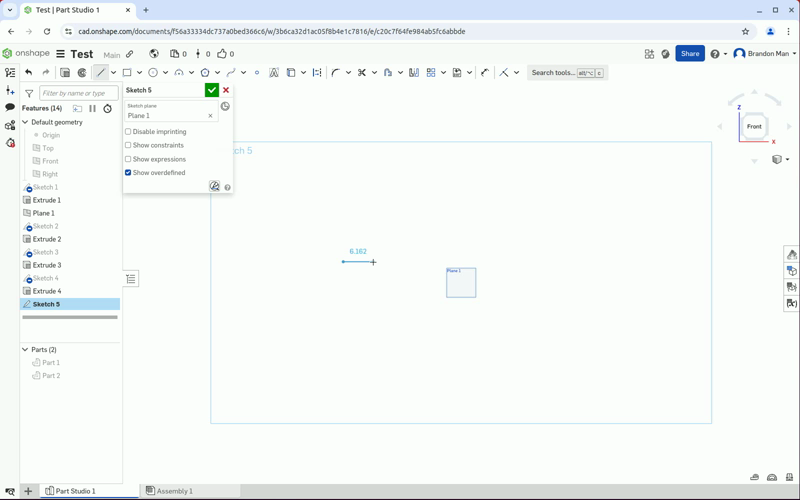
mouse_move(356, 261)
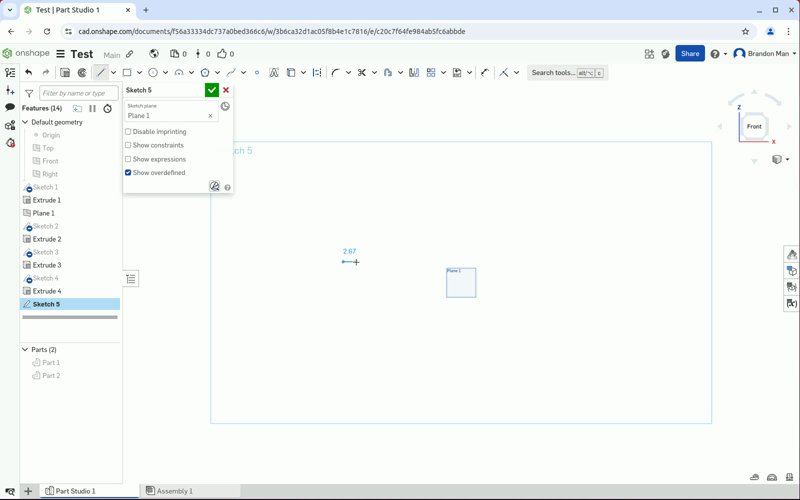
click(356, 261)
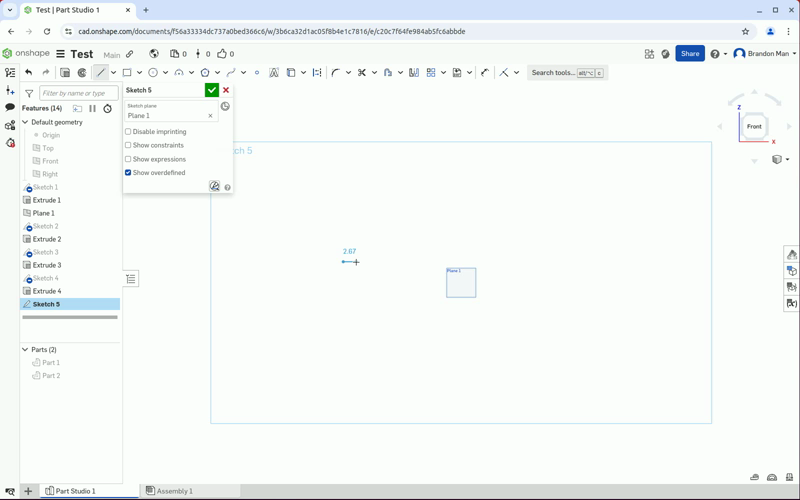
key_up(shift)
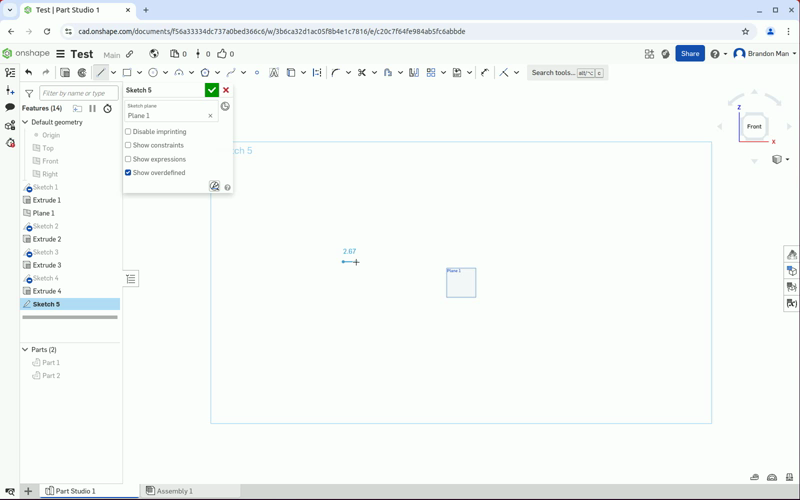
key_down(shift)
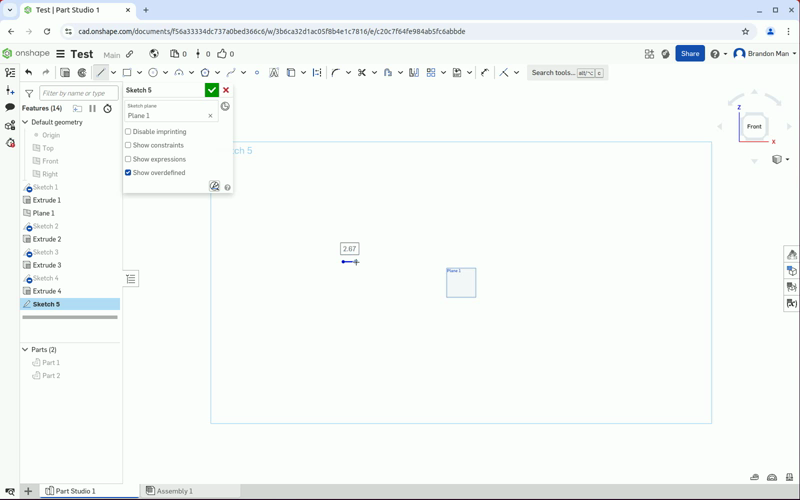
mouse_move(386, 261)
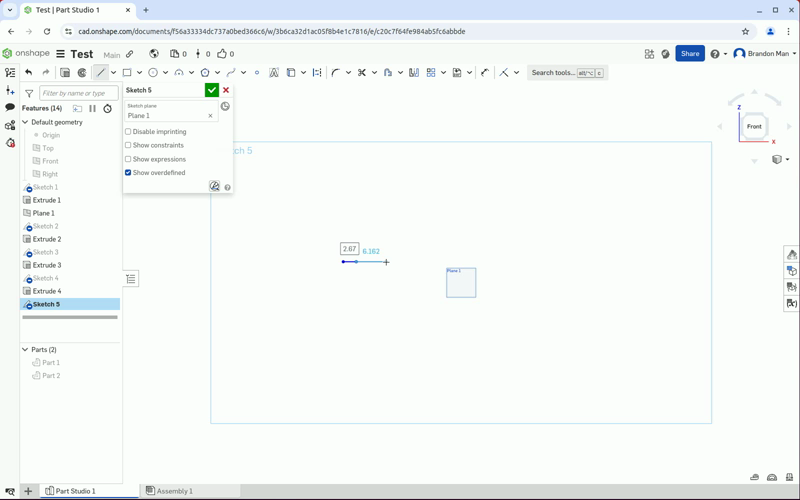
mouse_move(356, 256)
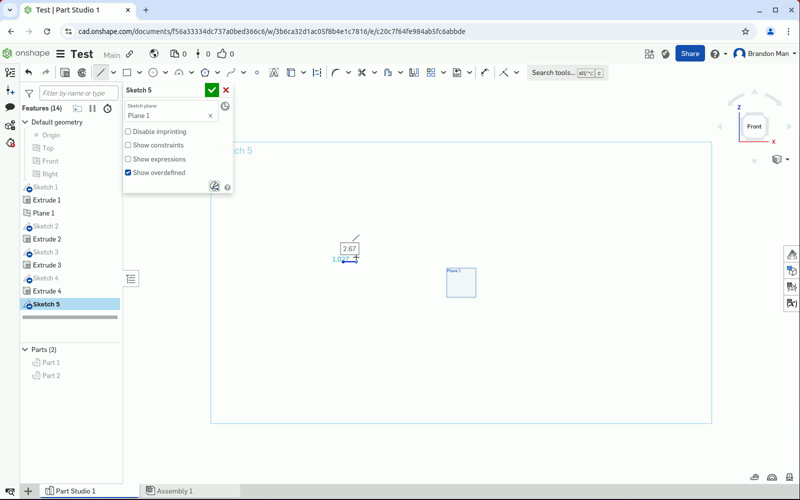
scroll(6)
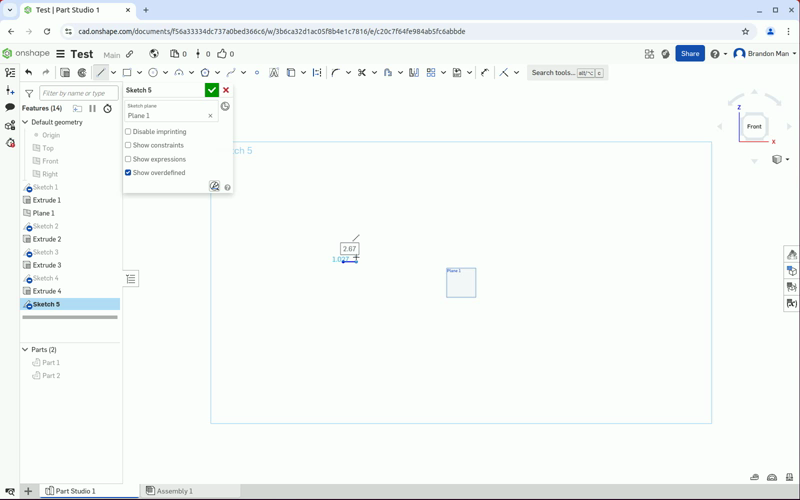
scroll(6)
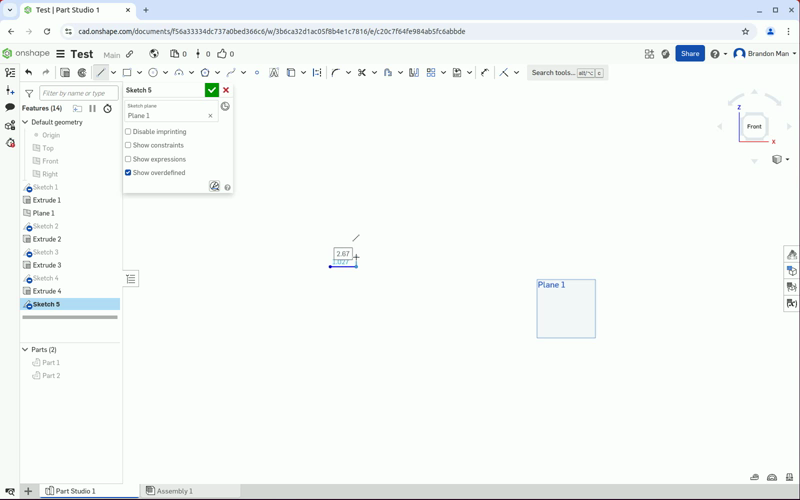
scroll(6)
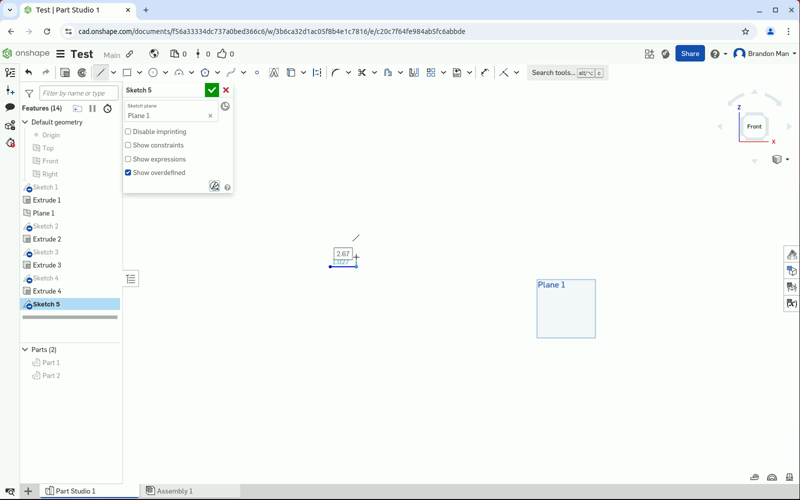
scroll(6)
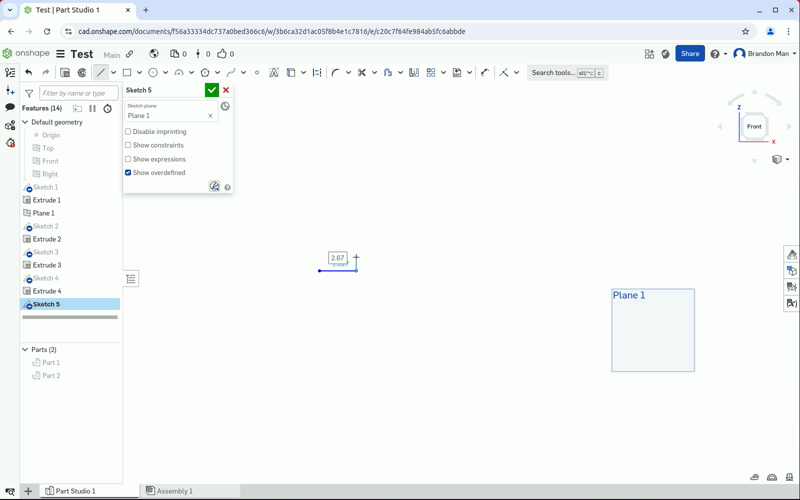
scroll(6)
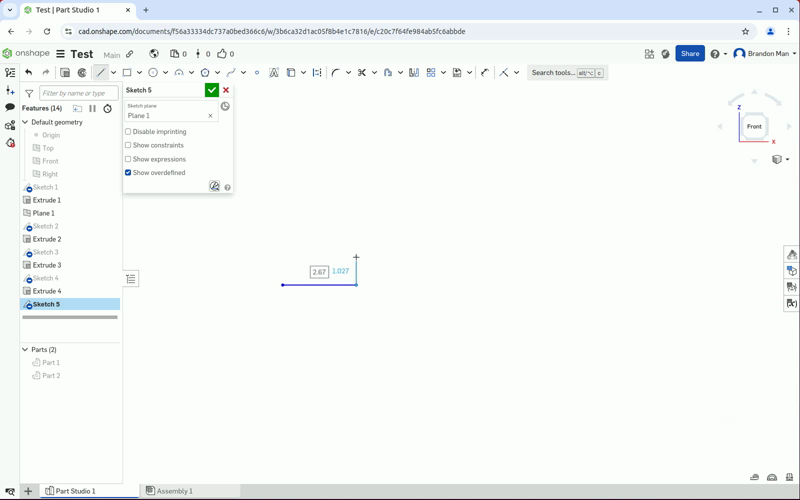
scroll(6)
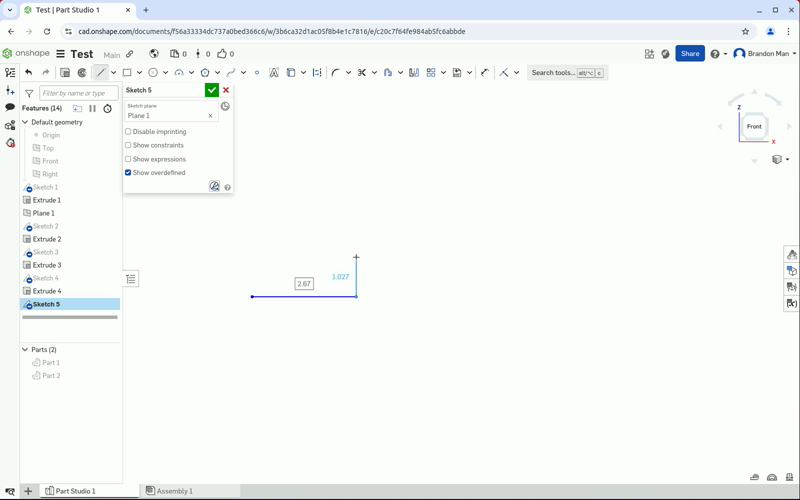
scroll(6)
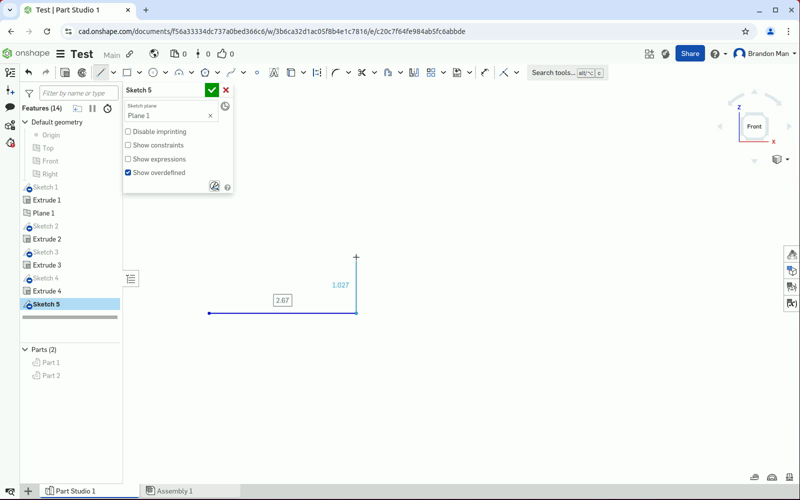
click(356, 256)
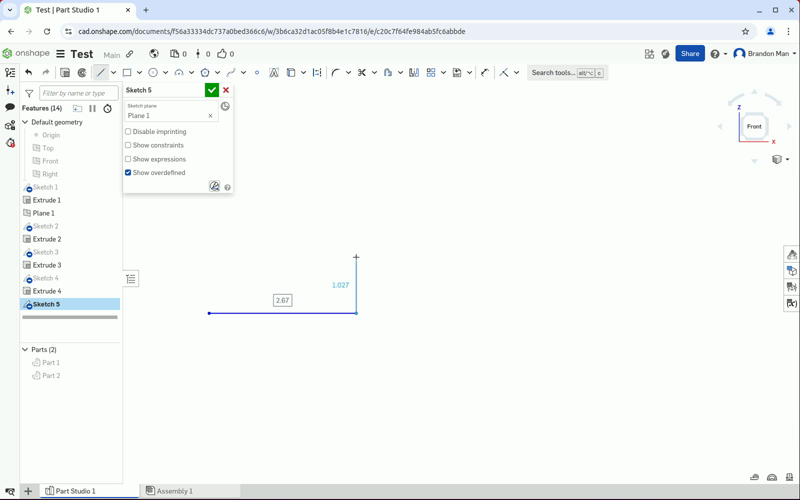
scroll(-6)
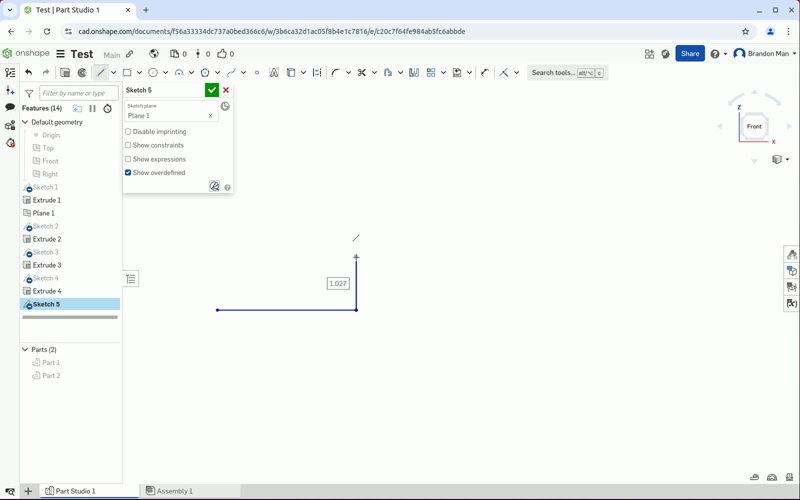
scroll(-6)
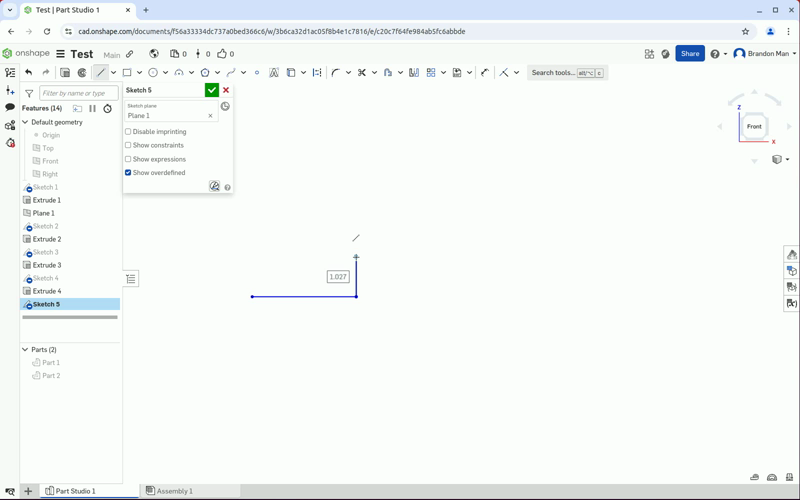
scroll(-6)
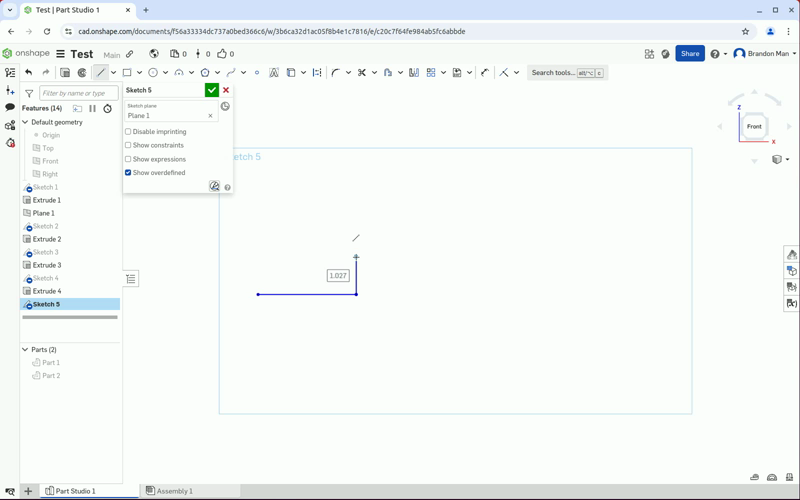
scroll(-6)
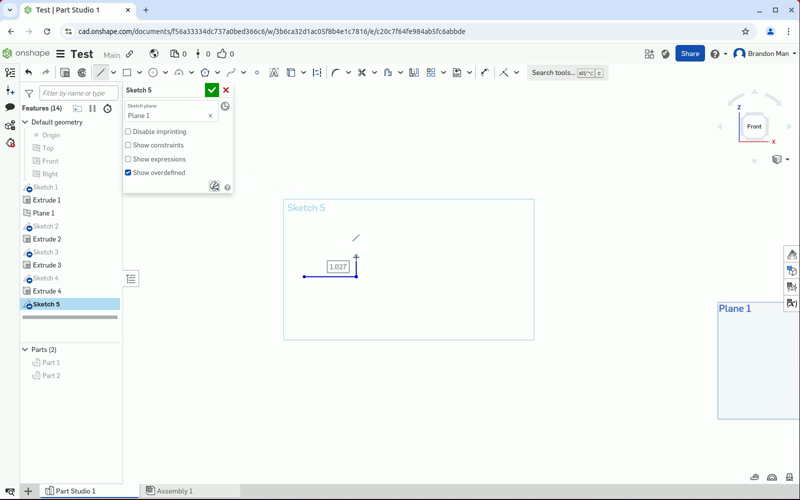
scroll(-6)
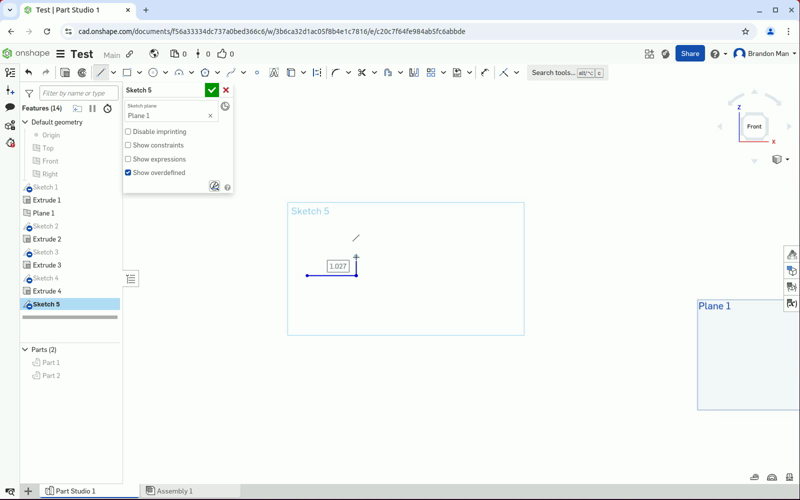
scroll(-6)
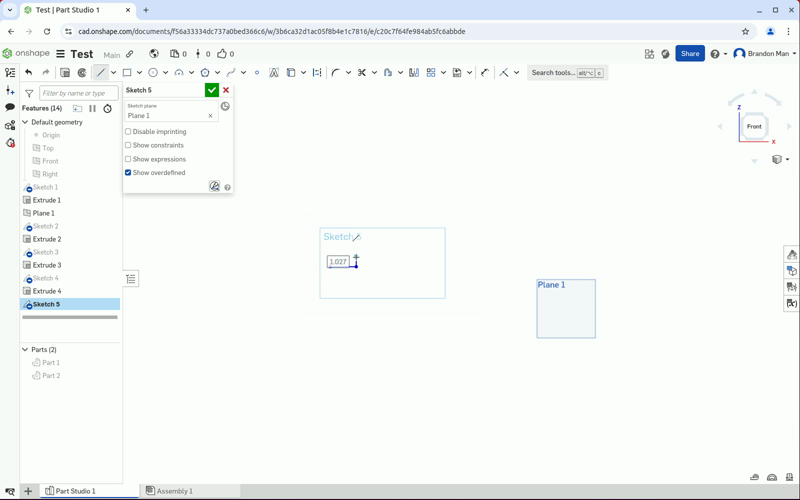
scroll(-6)
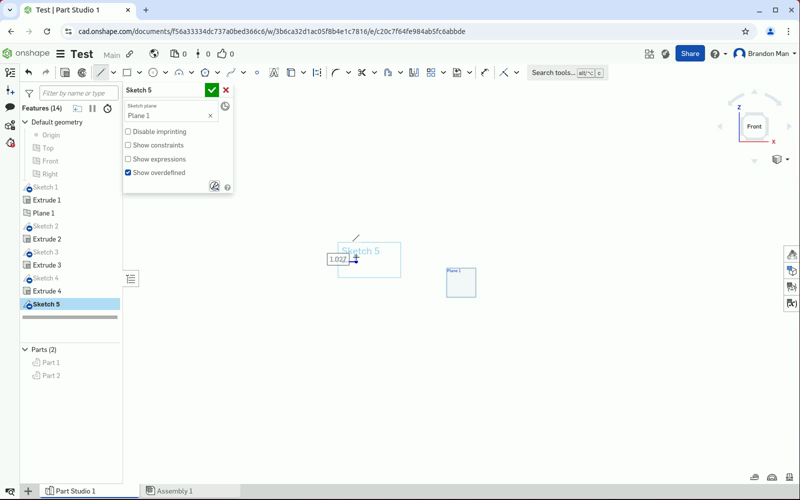
key_up(shift)
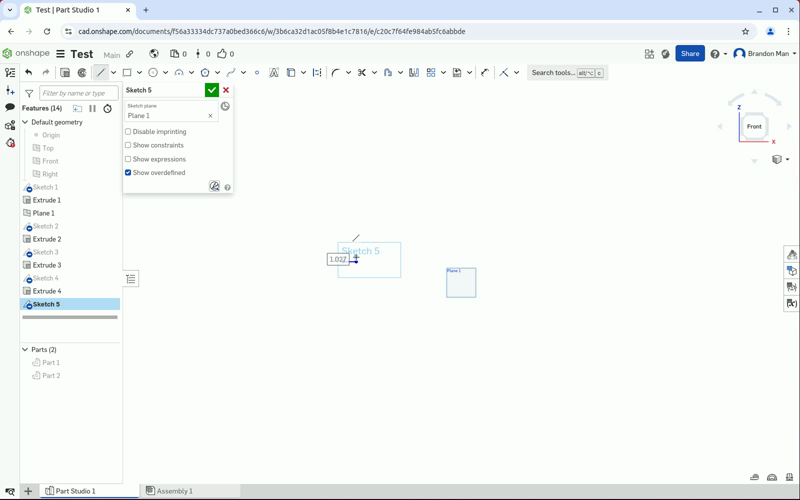
key_down(shift)
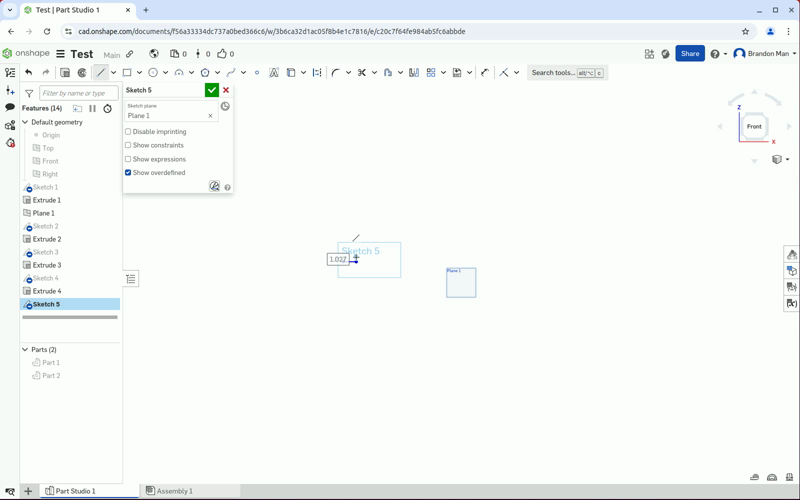
mouse_move(386, 256)
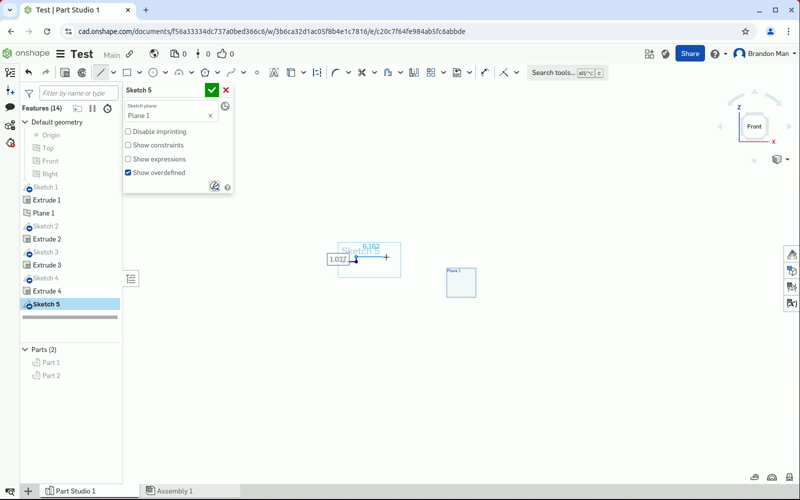
mouse_move(343, 256)
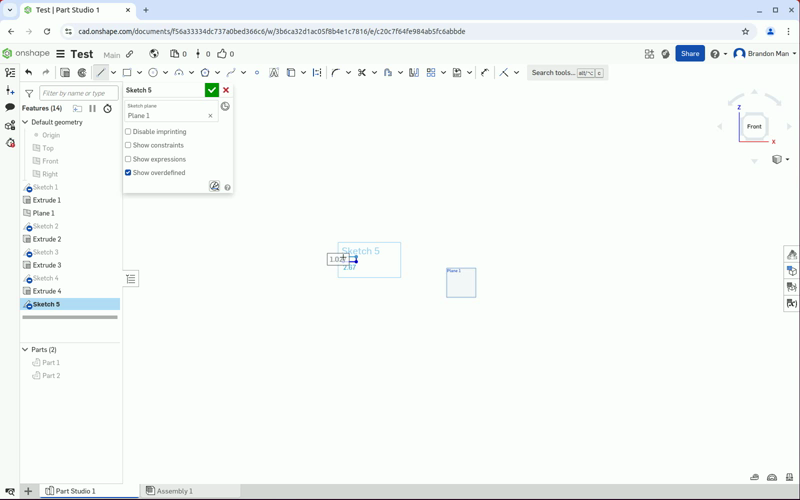
click(343, 256)
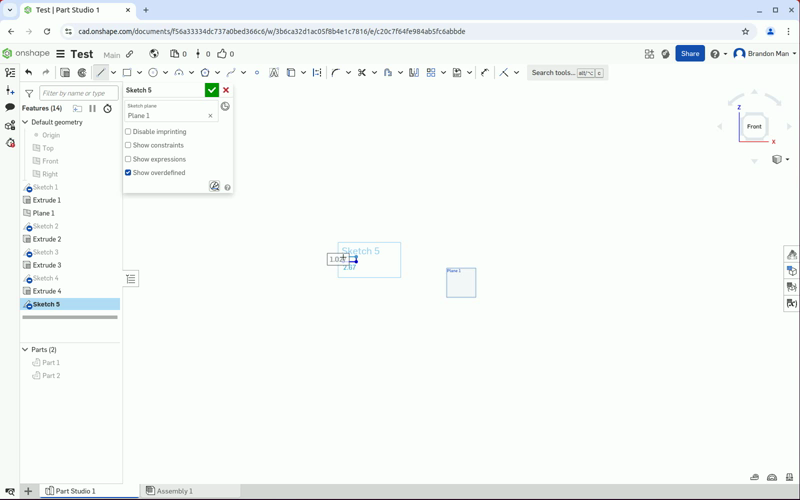
key_up(shift)
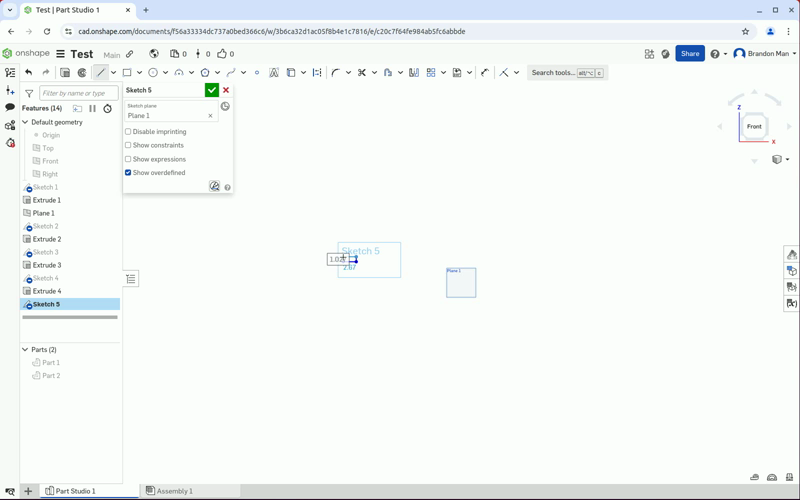
mouse_move(373, 256)
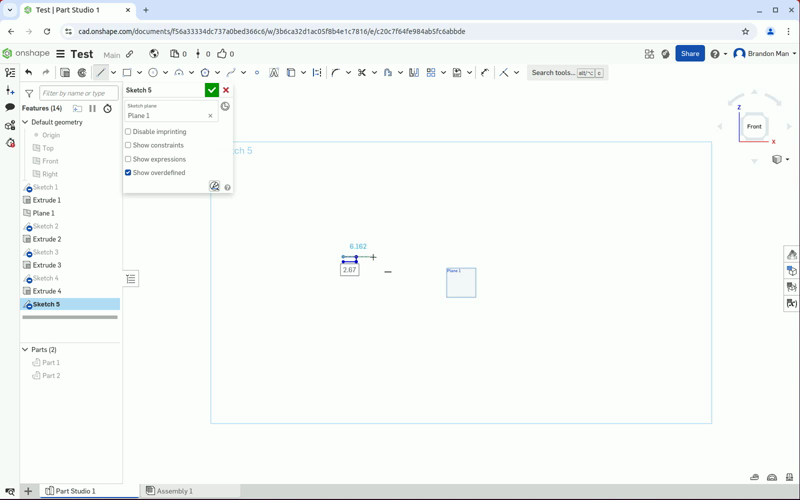
key_down(shift)
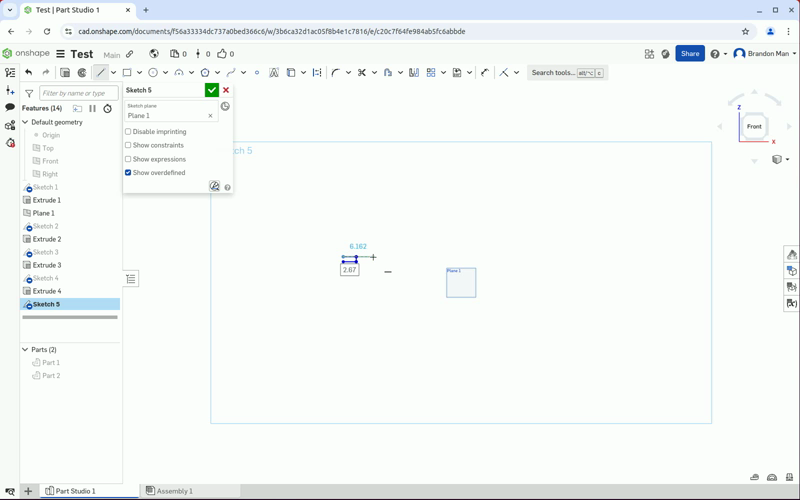
mouse_move(343, 261)
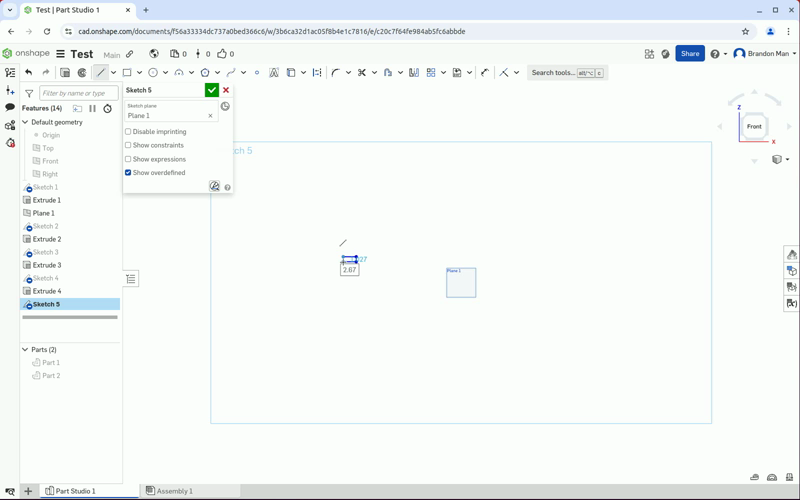
scroll(6)
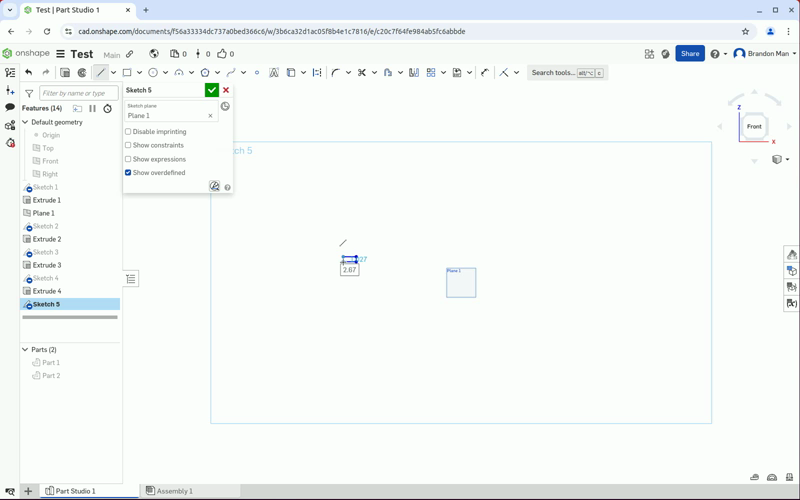
scroll(6)
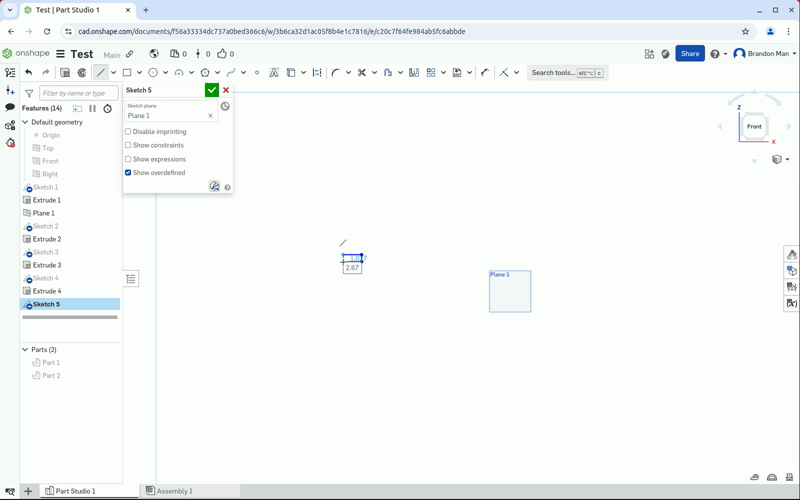
scroll(6)
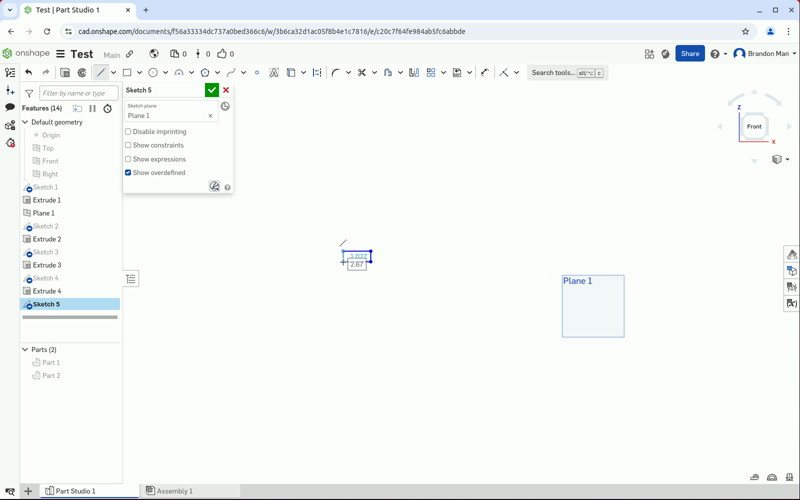
scroll(6)
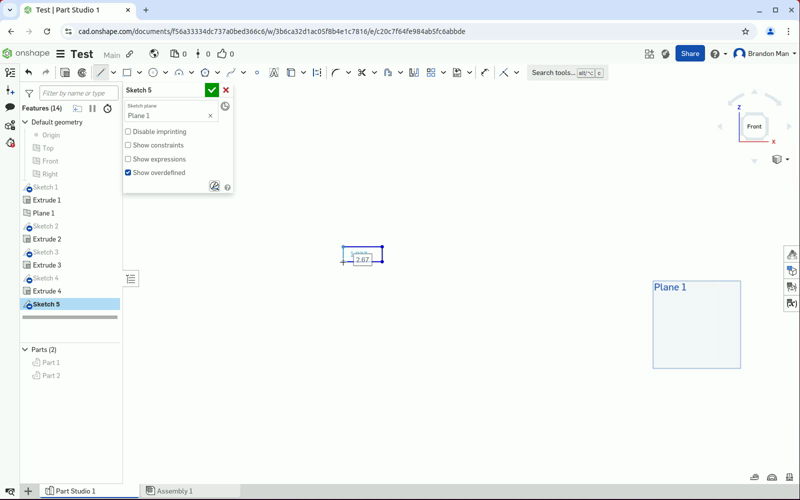
scroll(6)
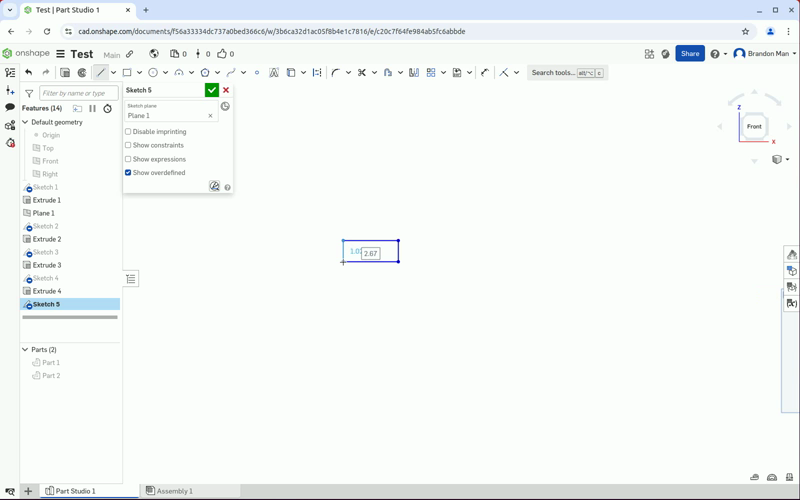
scroll(6)
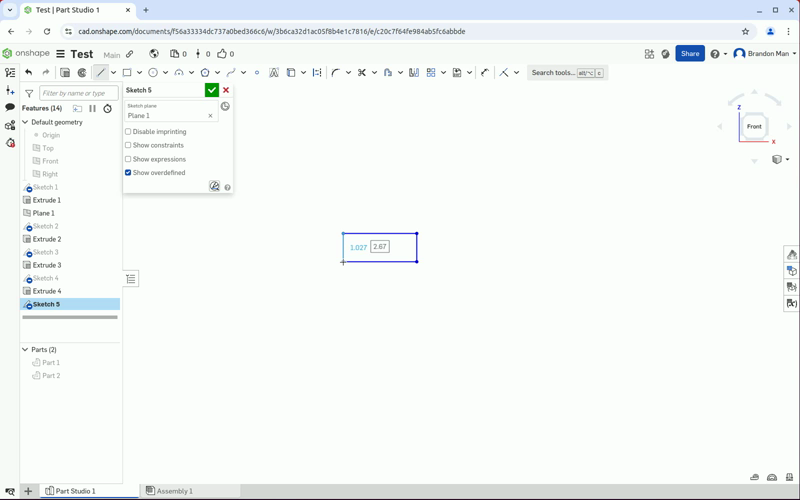
scroll(6)
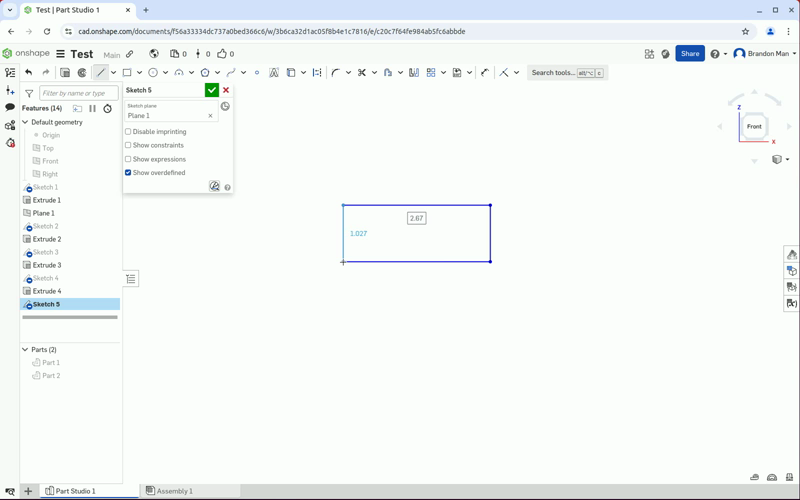
key_up(shift)
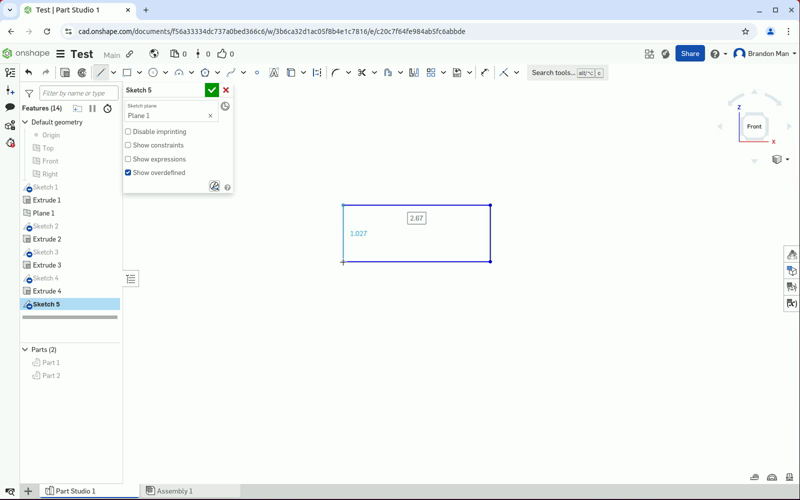
click(343, 261)
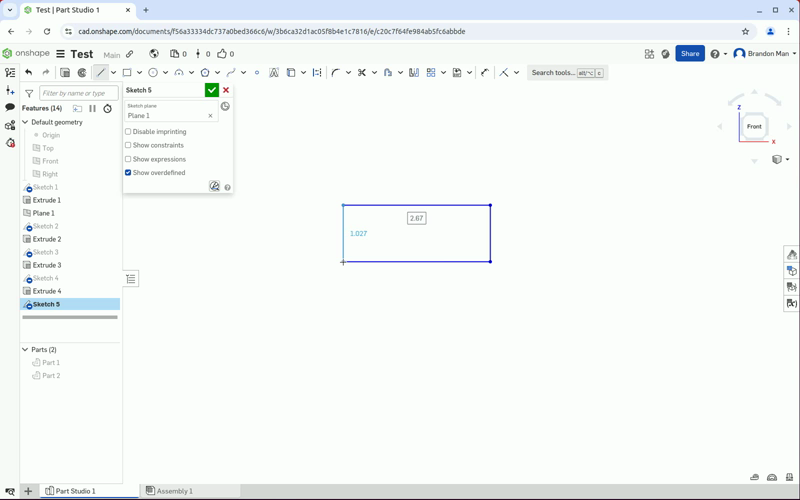
scroll(-6)
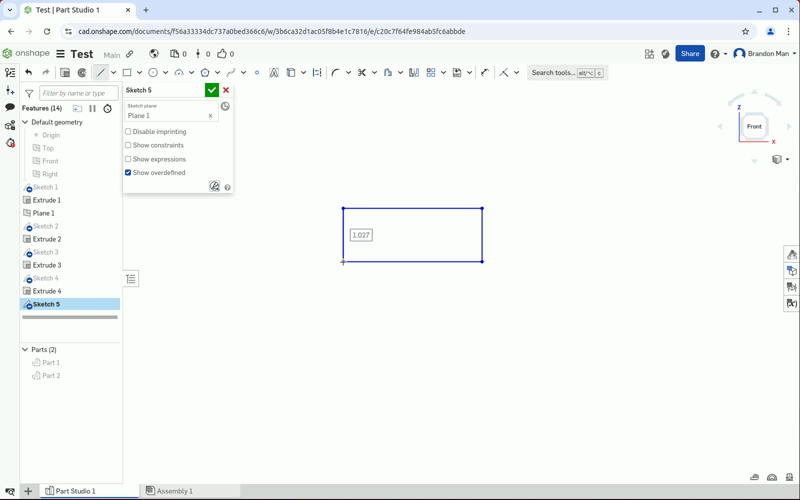
scroll(-6)
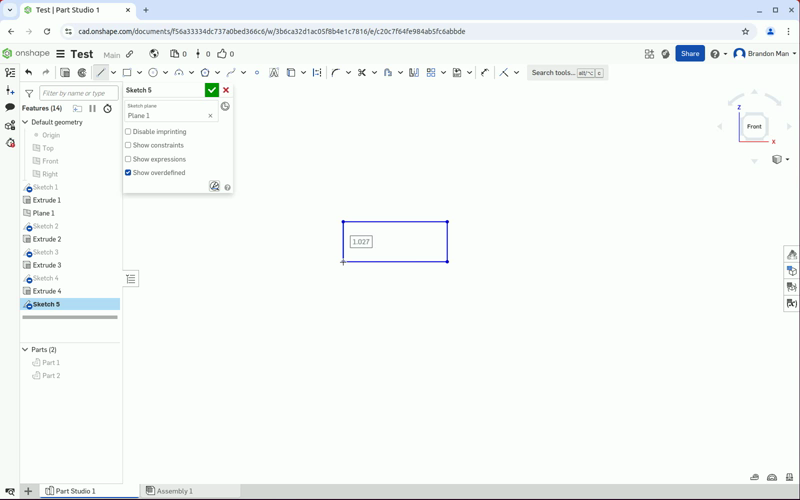
scroll(-6)
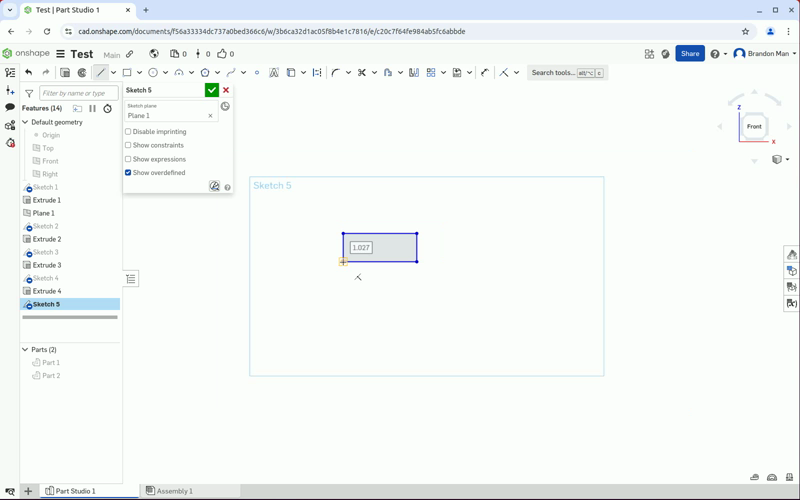
scroll(-6)
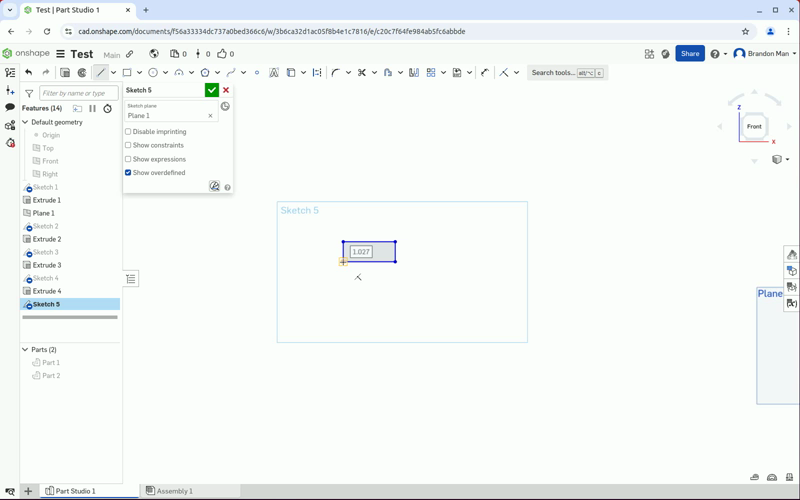
scroll(-6)
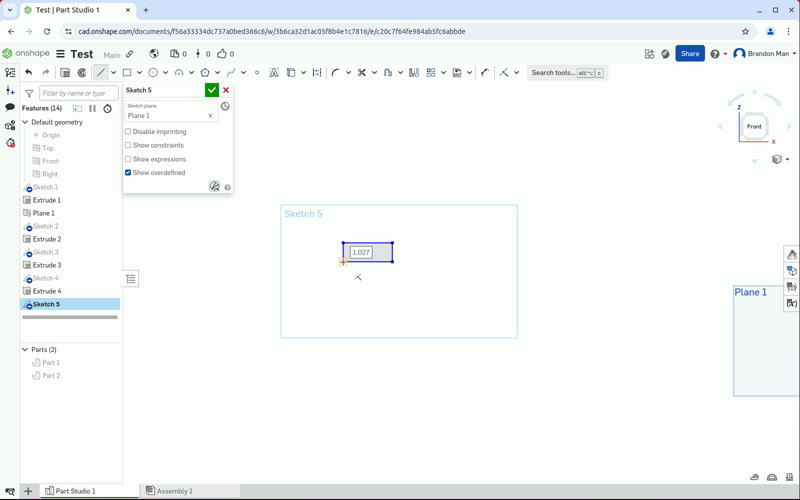
scroll(-6)
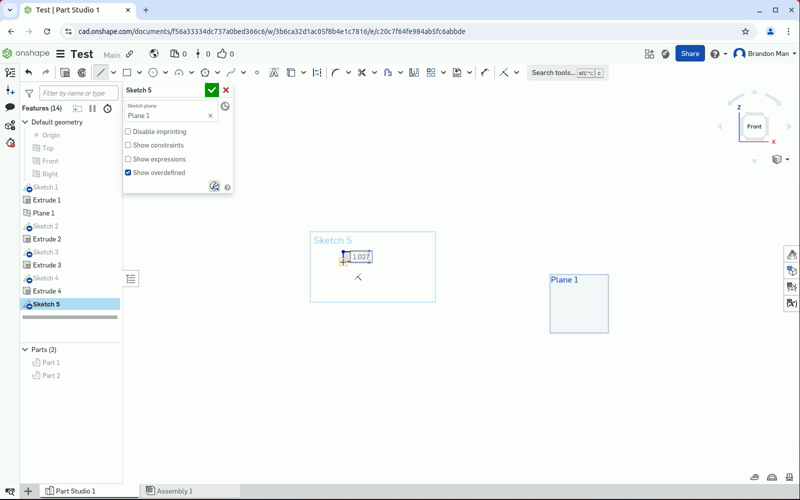
scroll(-6)
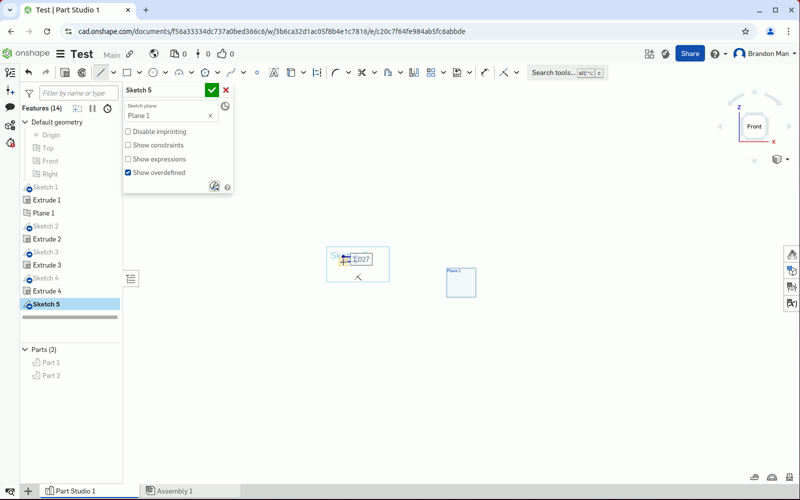
key(esc)
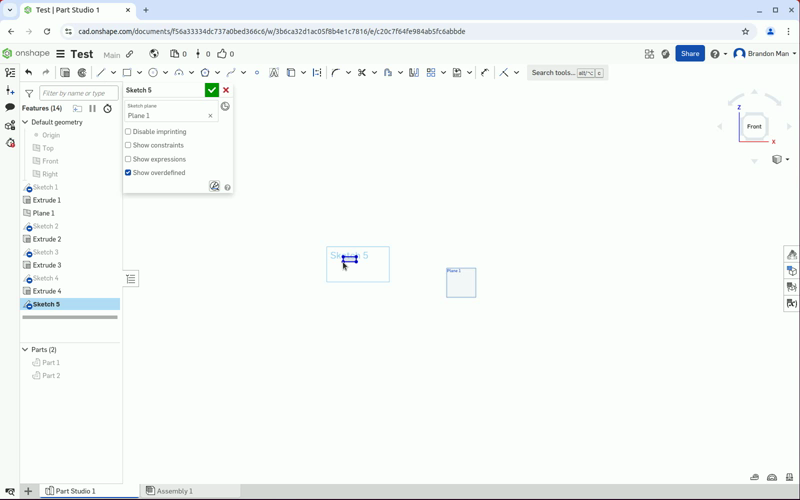
mouse_move(347, 258)
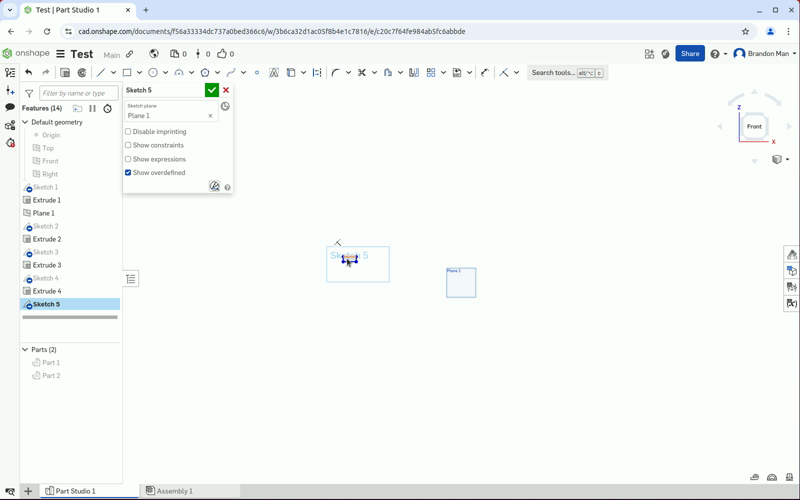
scroll(6)
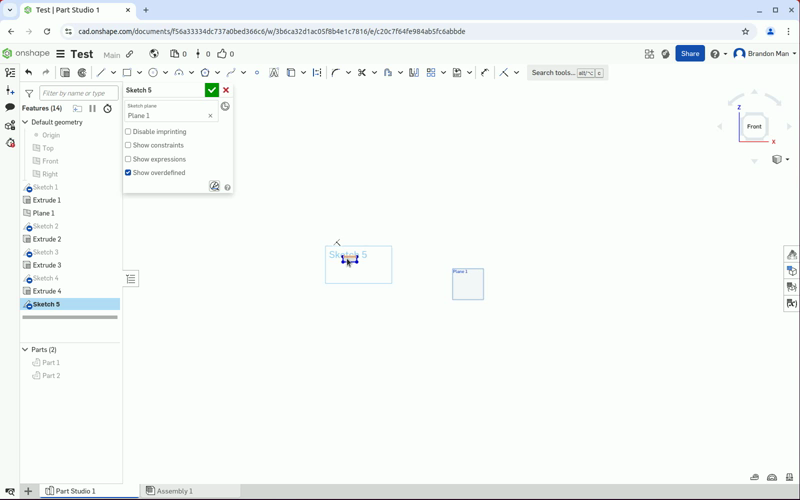
scroll(6)
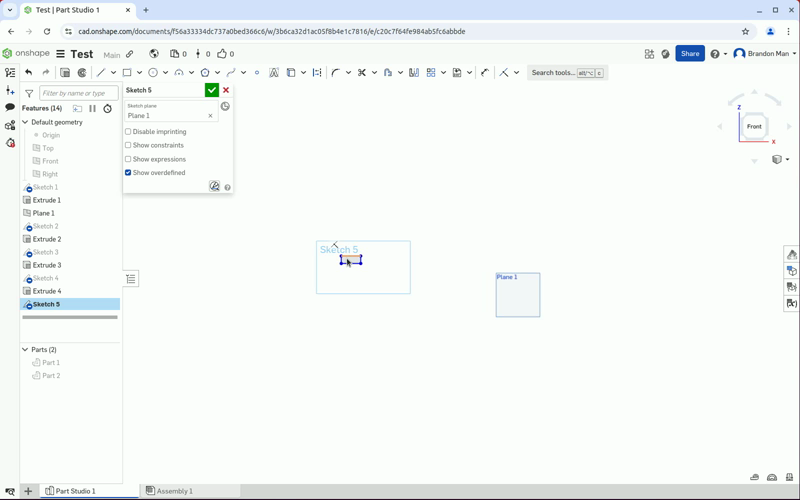
scroll(6)
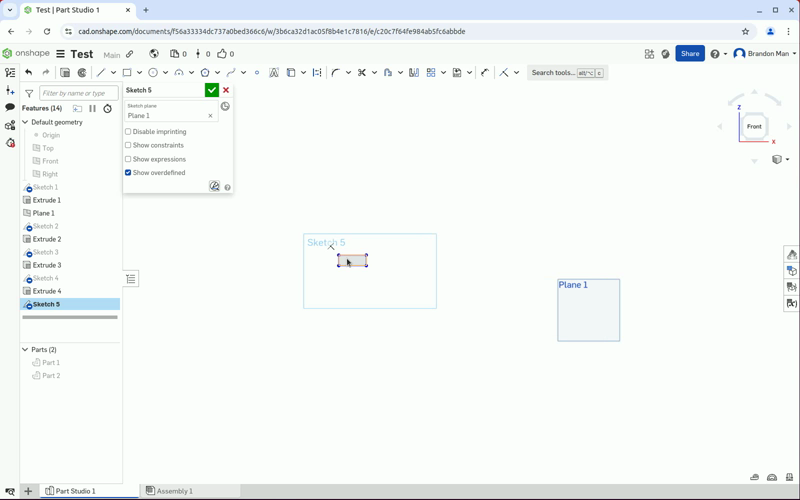
scroll(6)
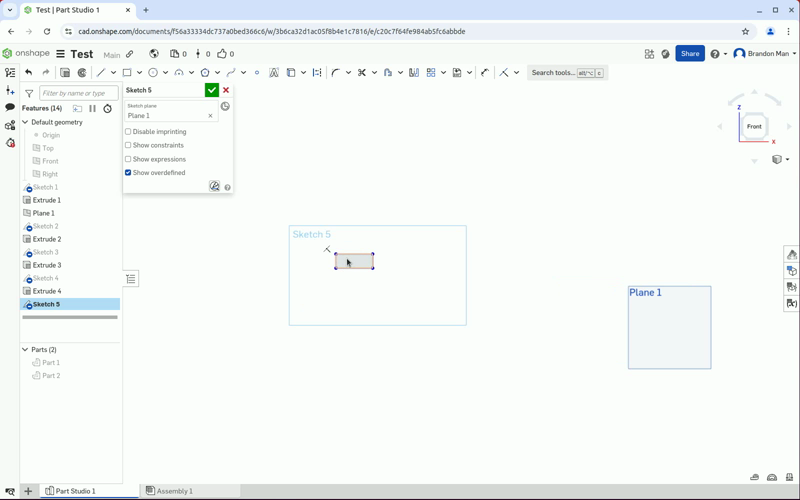
scroll(6)
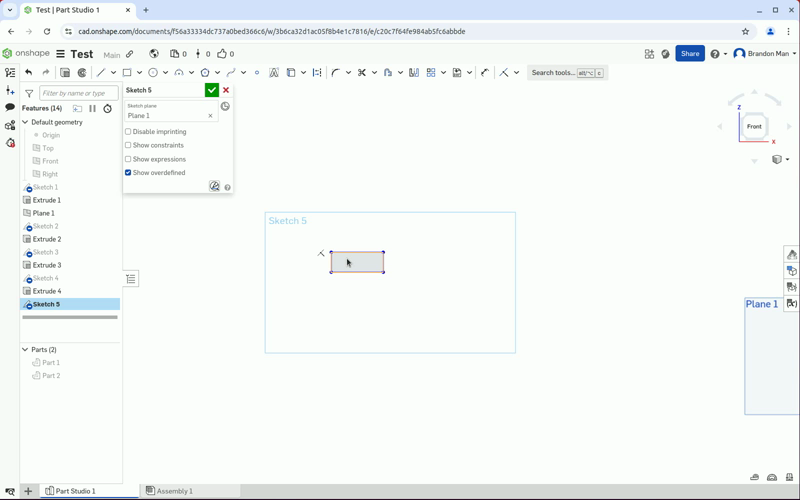
scroll(6)
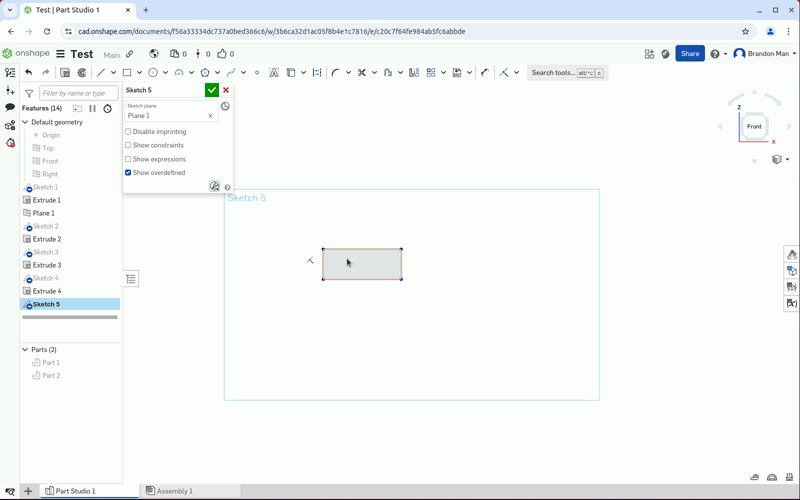
scroll(6)
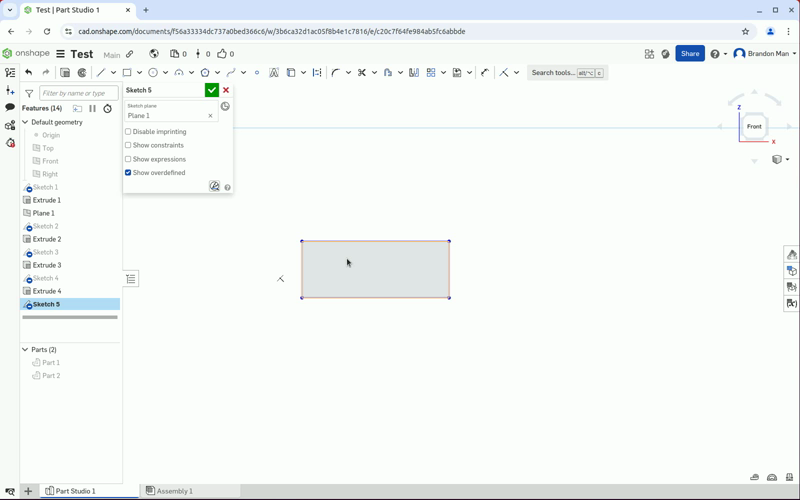
click(347, 258)
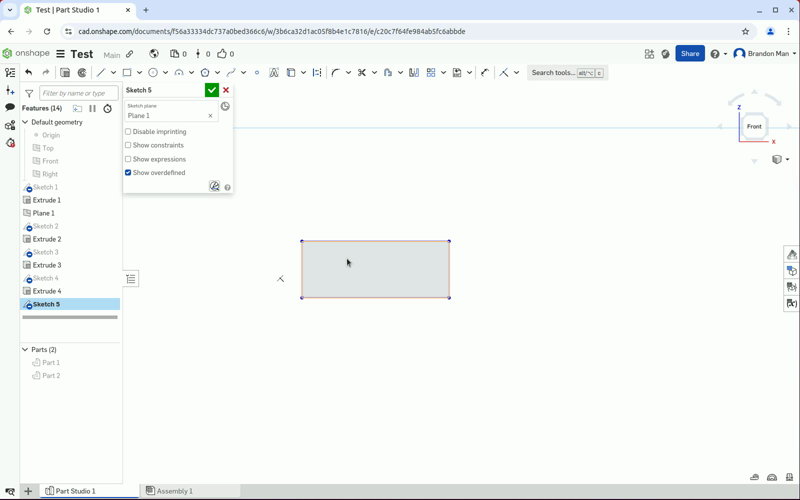
scroll(-6)
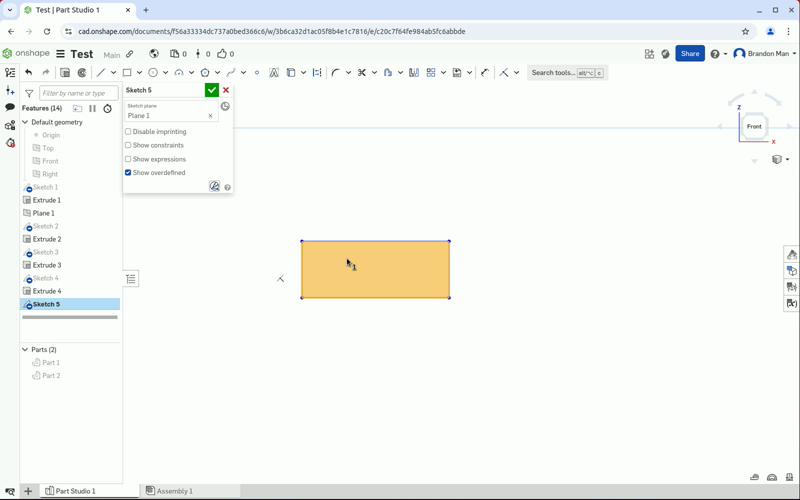
scroll(-6)
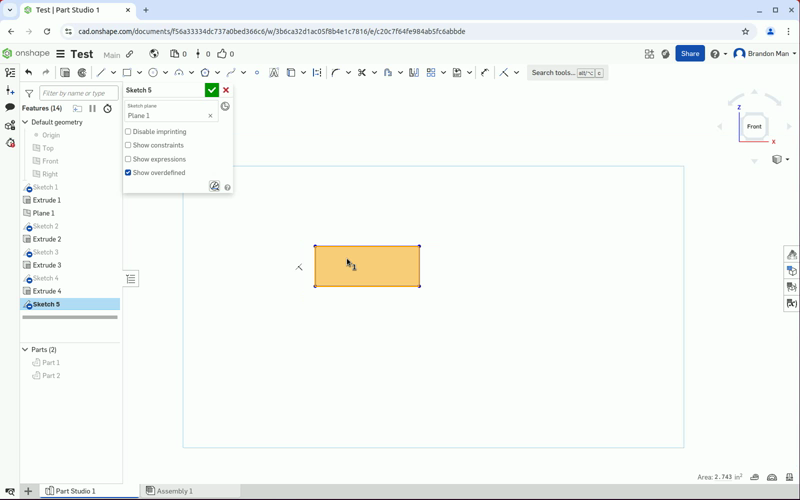
scroll(-6)
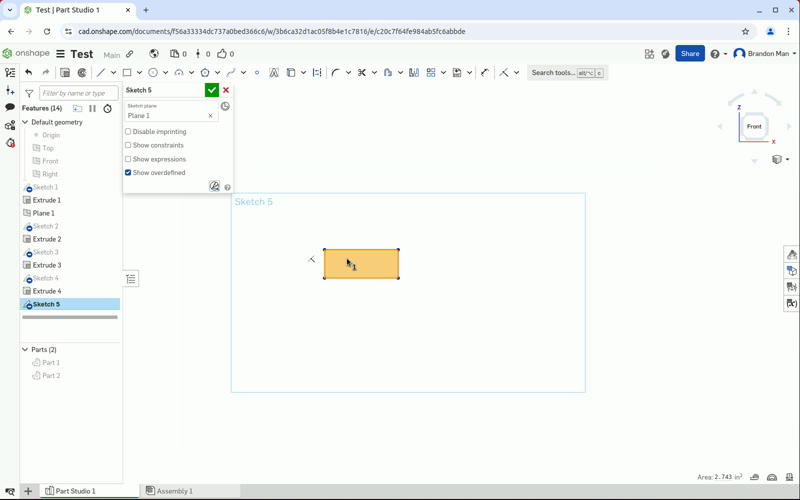
scroll(-6)
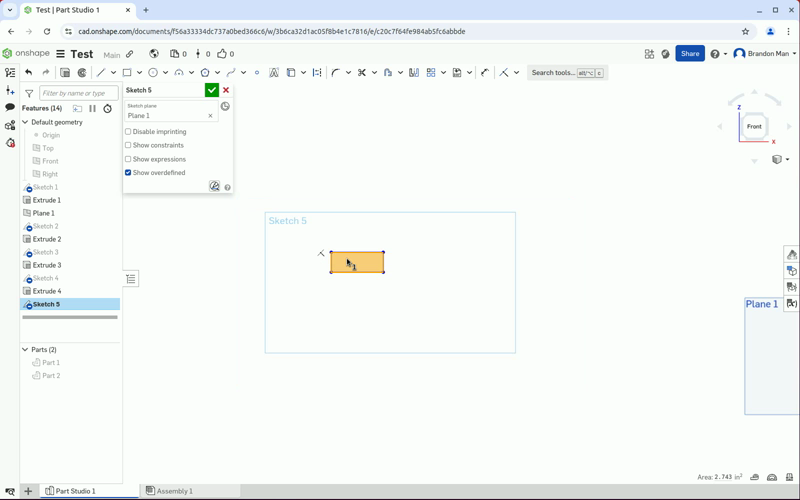
scroll(-6)
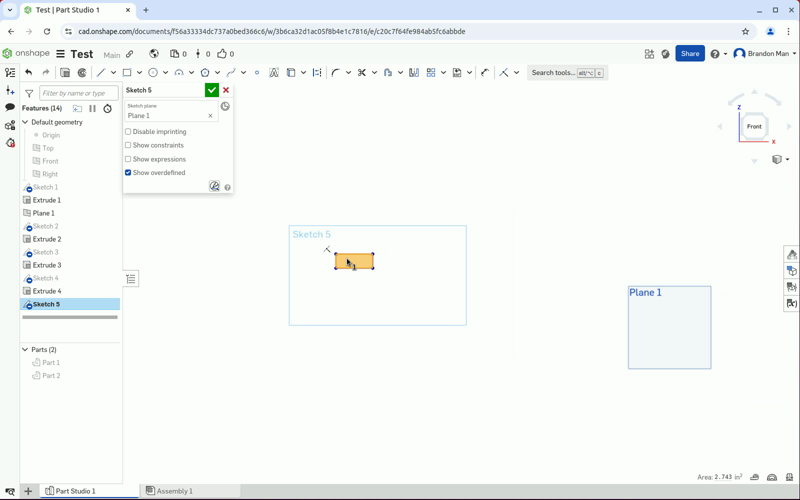
scroll(-6)
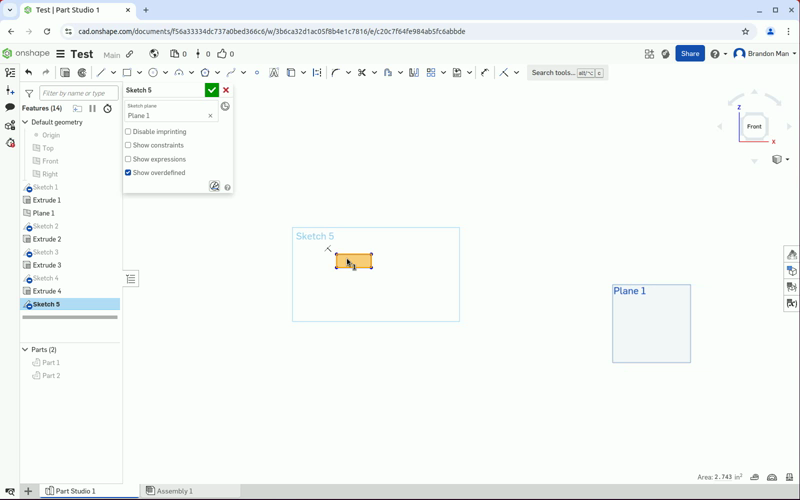
scroll(-6)
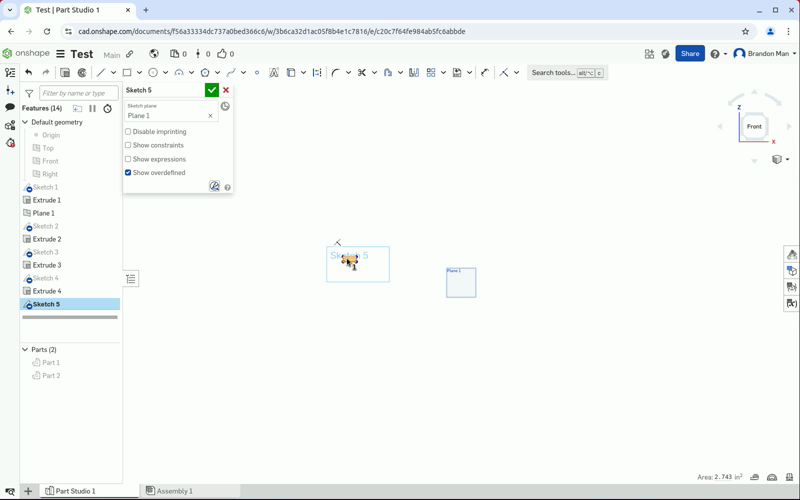
mouse_move(73, 352)
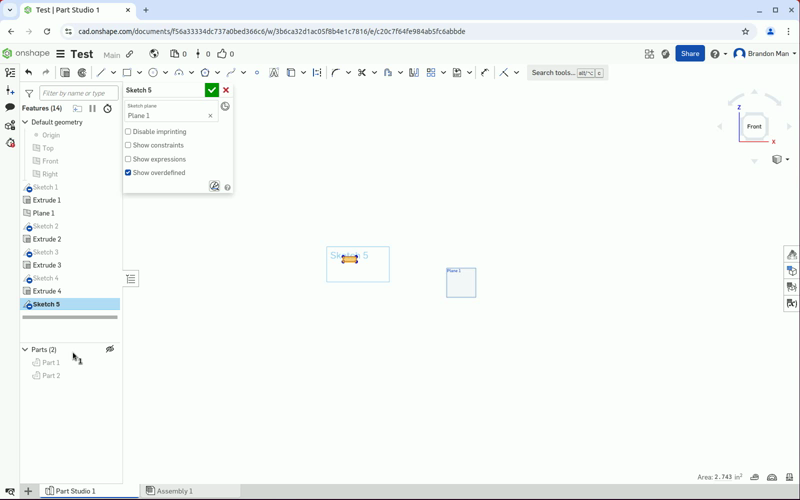
key(shift+y)
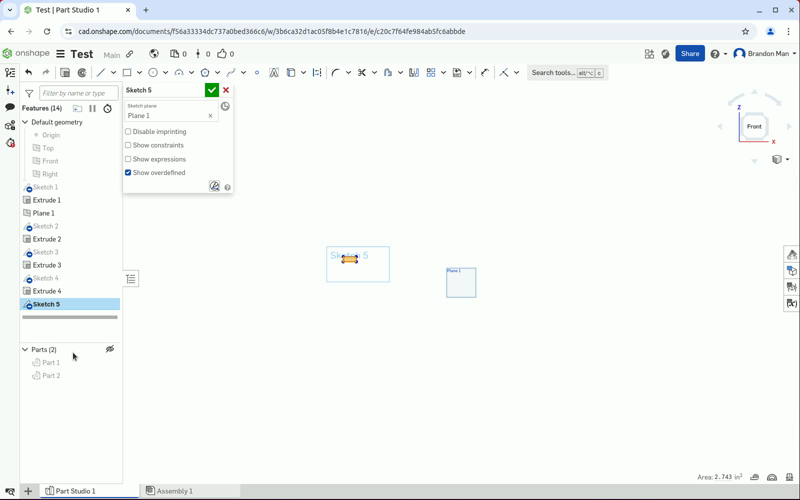
key(shift+e)
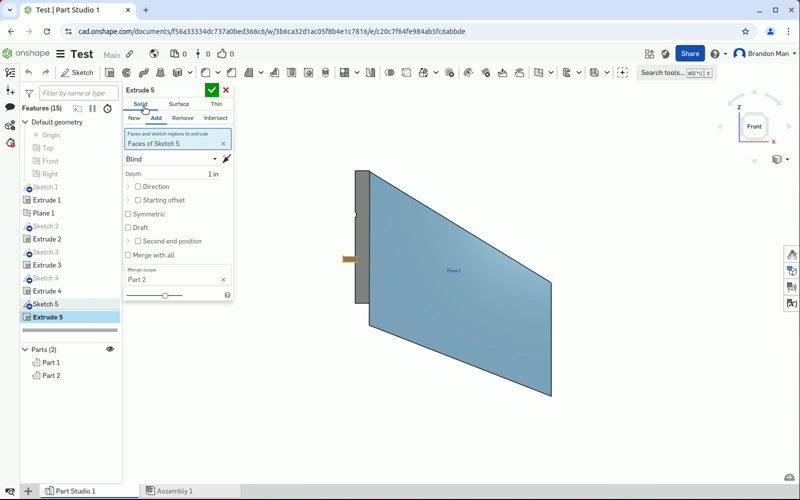
mouse_move(143, 106)
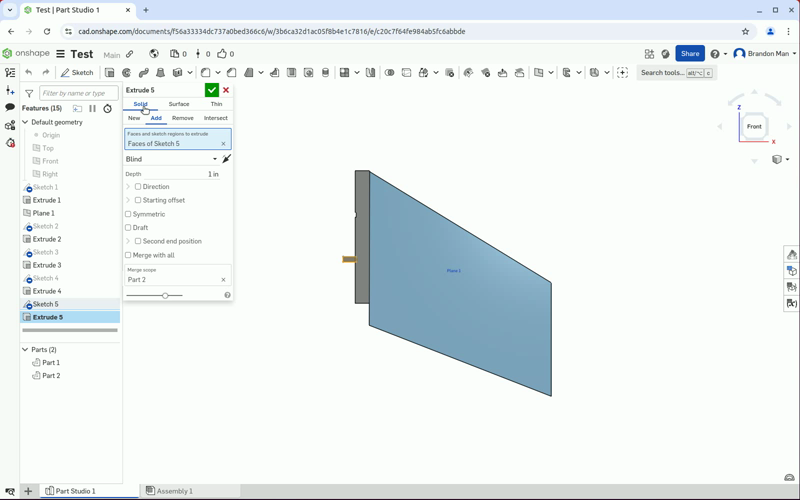
click(143, 106)
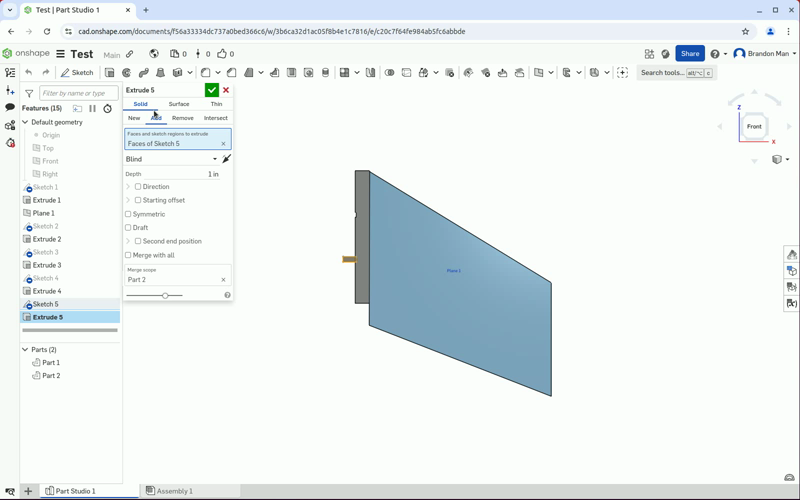
mouse_move(186, 120)
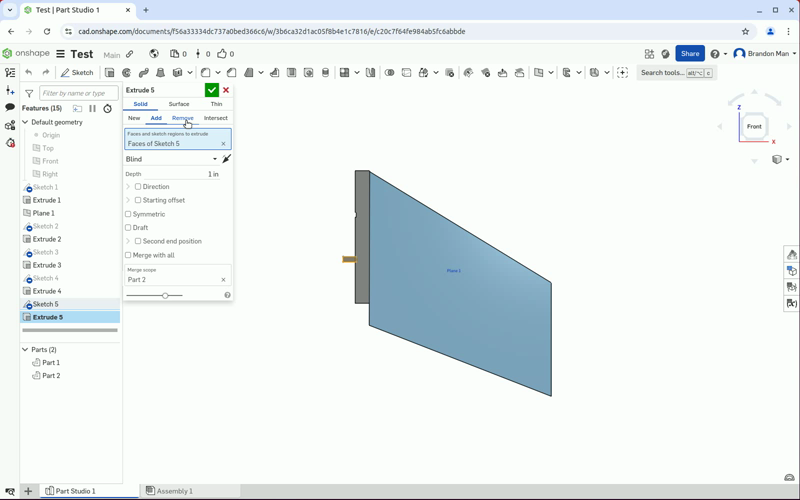
click(186, 120)
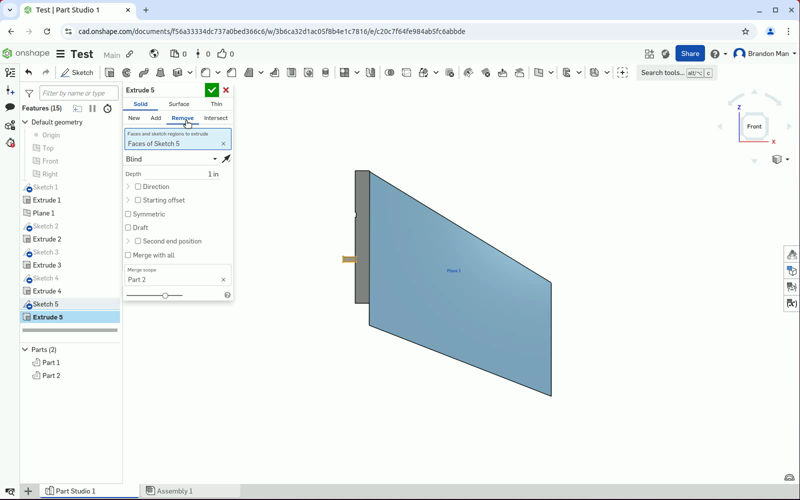
key(tab, 4)
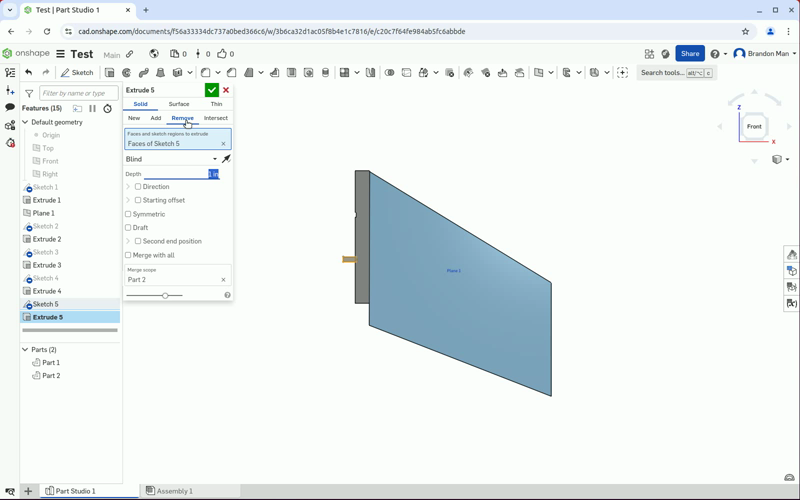
text(7.221)
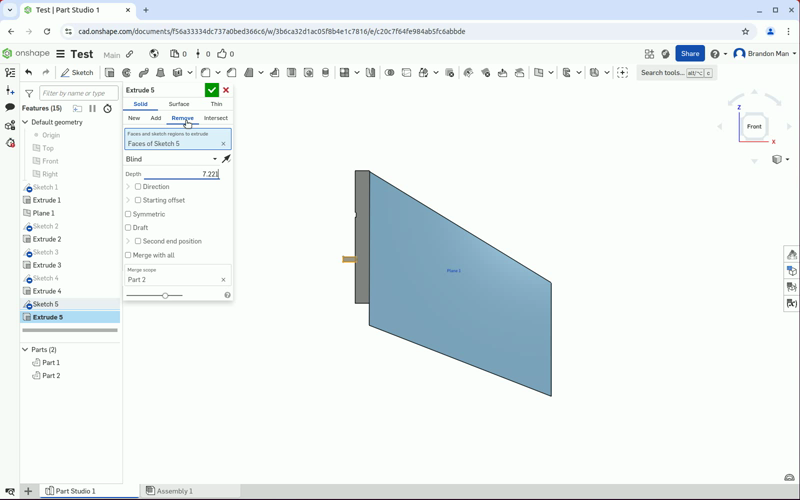
key(tab, 6)
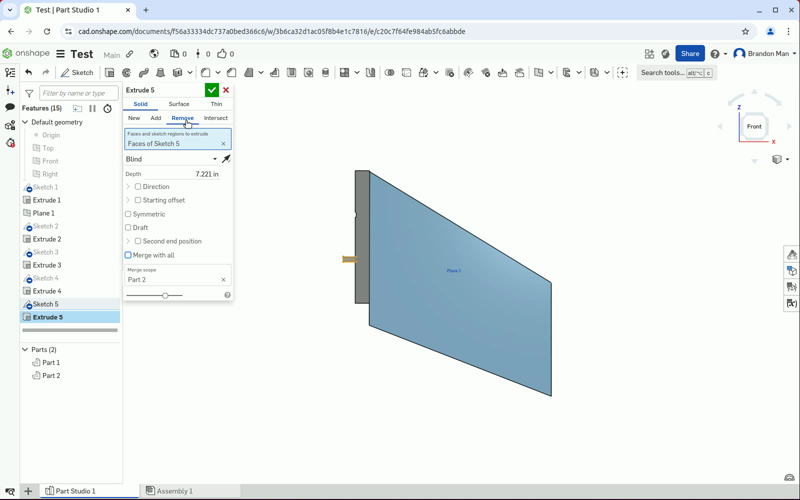
key(space)
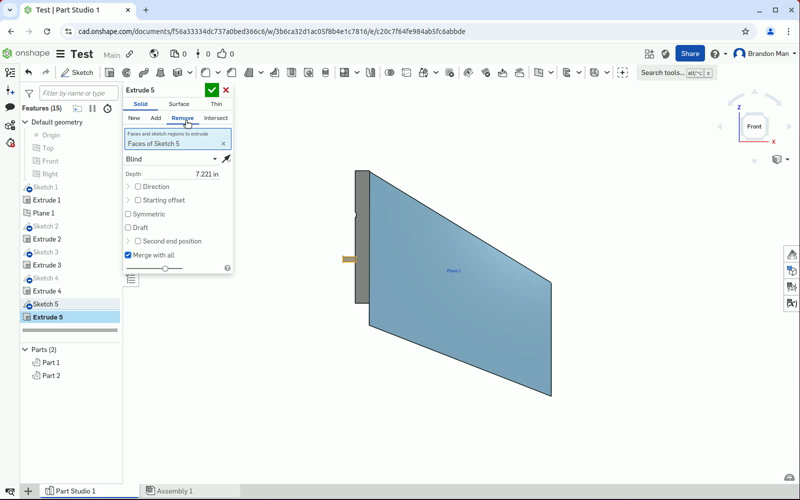
key(enter)
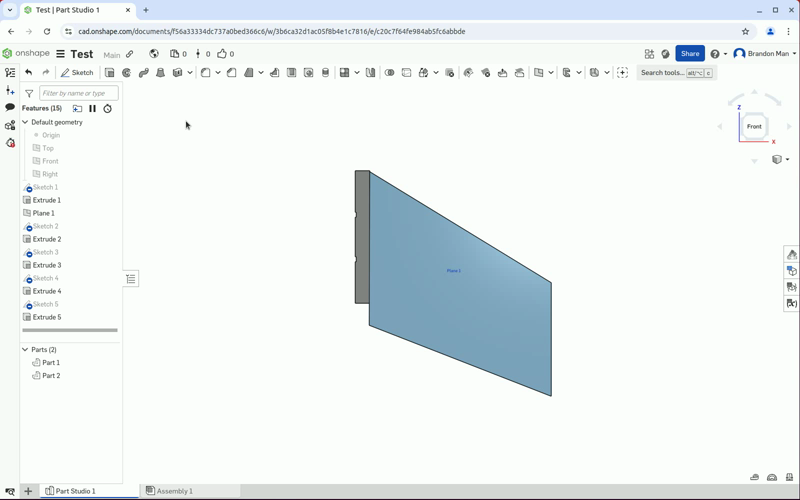
key(shift+h)
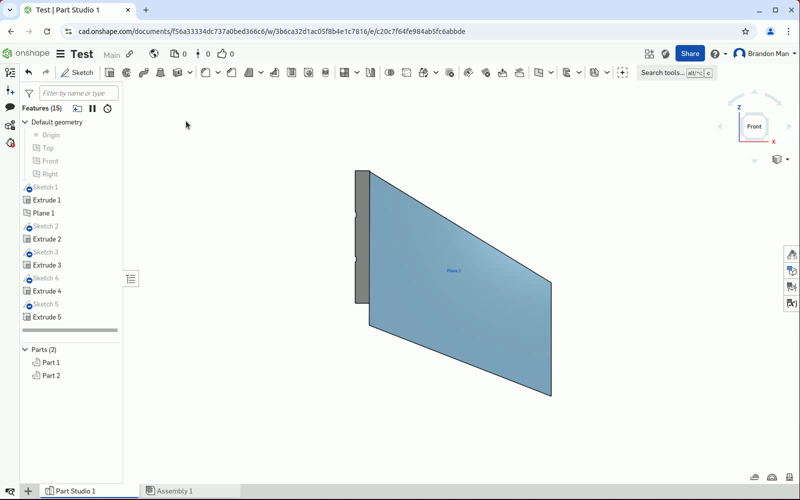
key(shift+h)
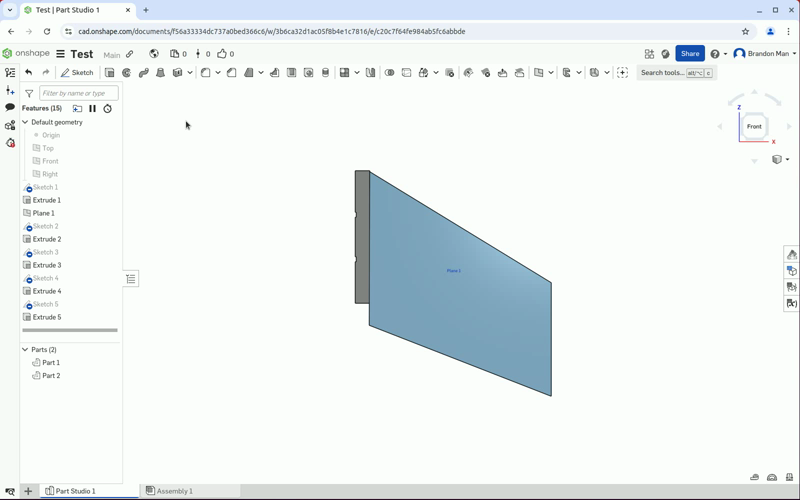
mouse_move(73, 189)
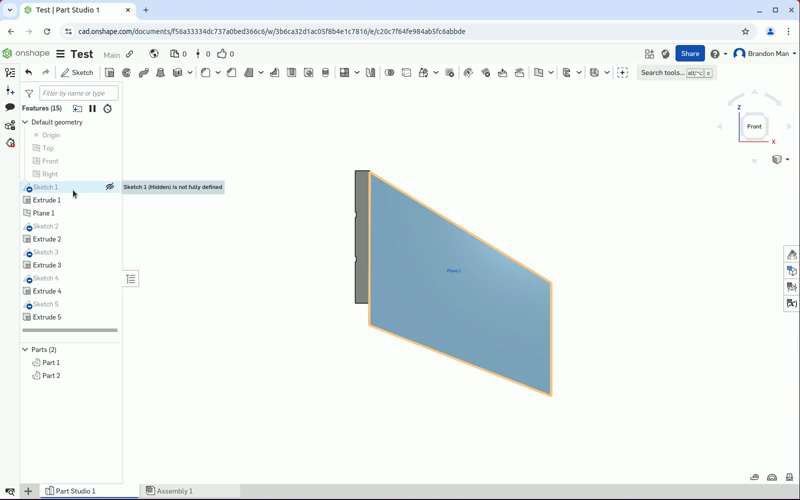
click(73, 189)
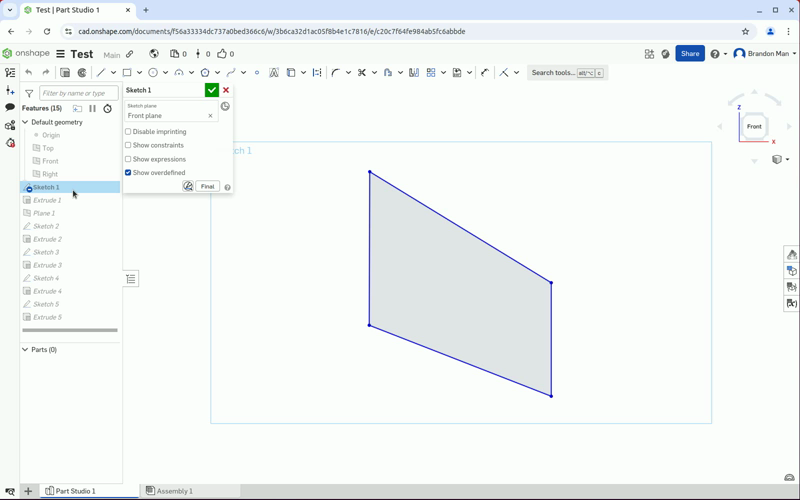
mouse_move(229, 92)
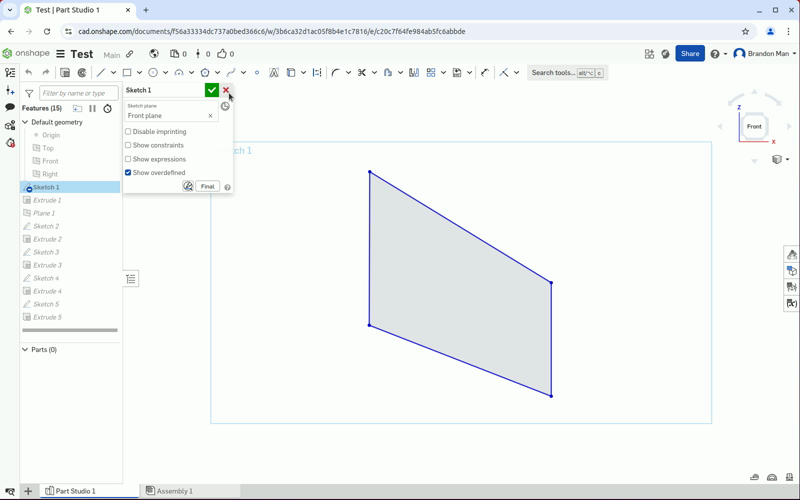
click(229, 92)
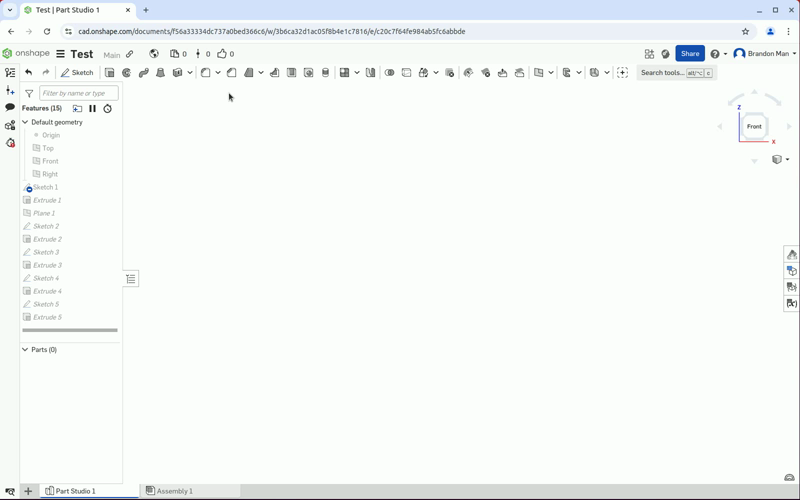
key(shift+s)
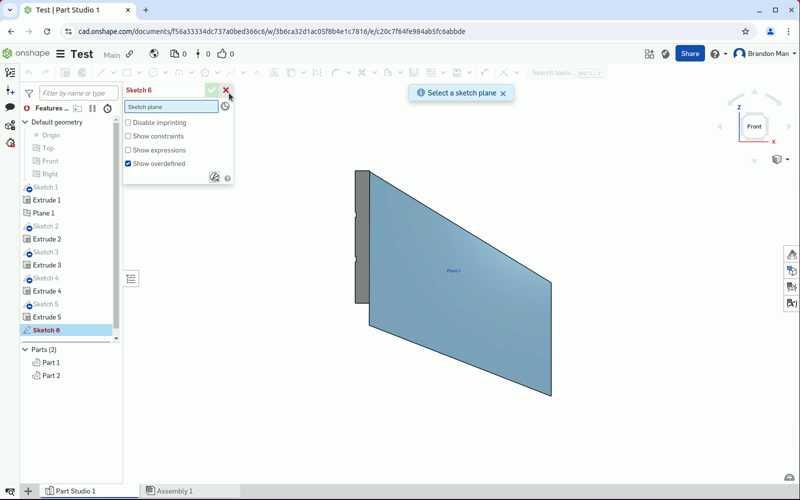
mouse_move(69, 215)
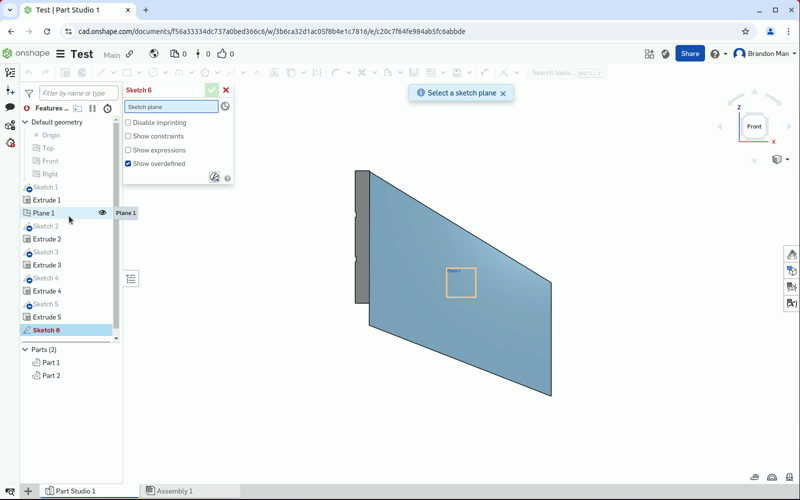
click(69, 215)
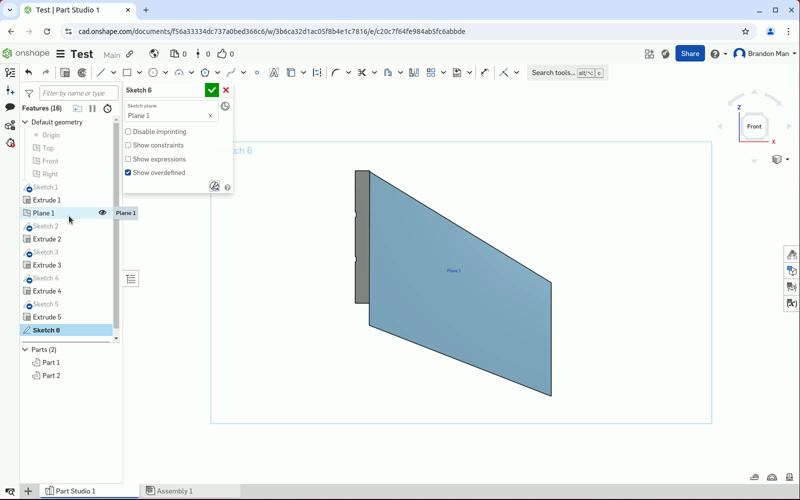
mouse_move(73, 352)
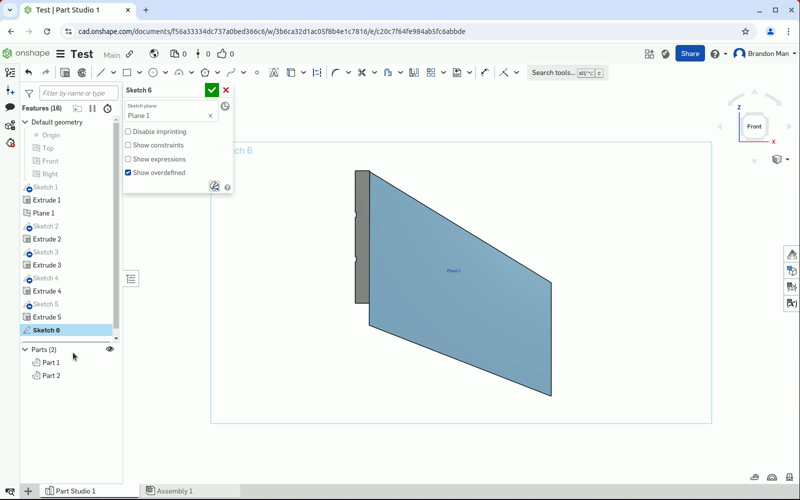
key(y)
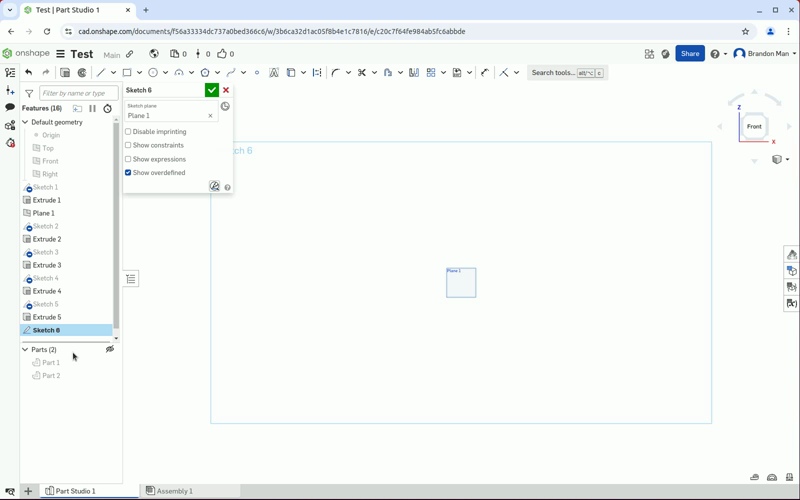
key(l)
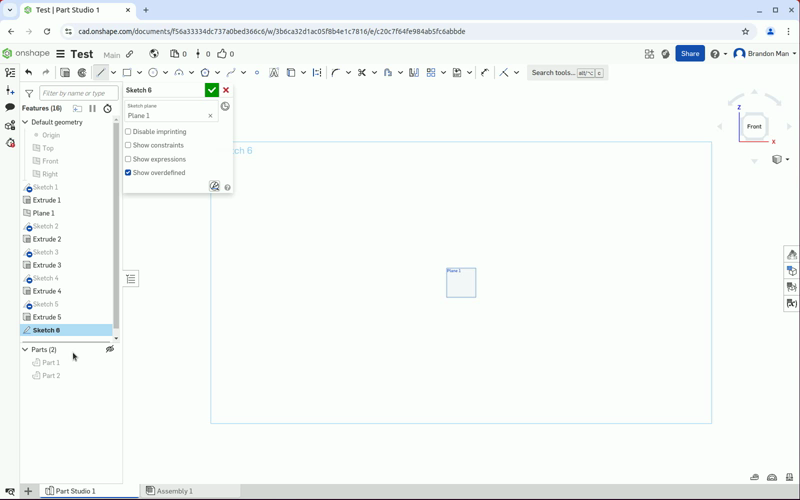
key_down(shift)
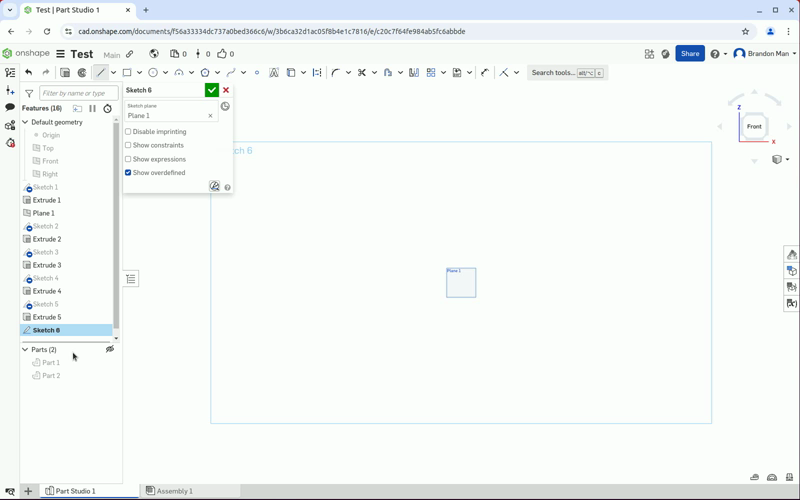
mouse_move(355, 217)
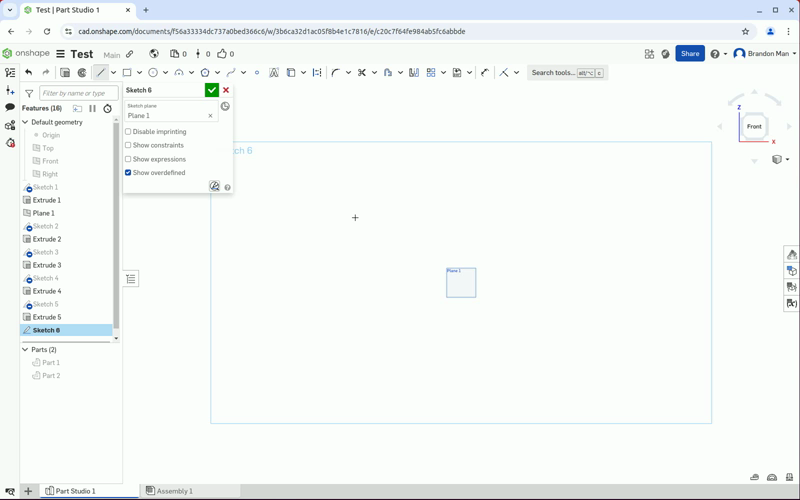
click(355, 217)
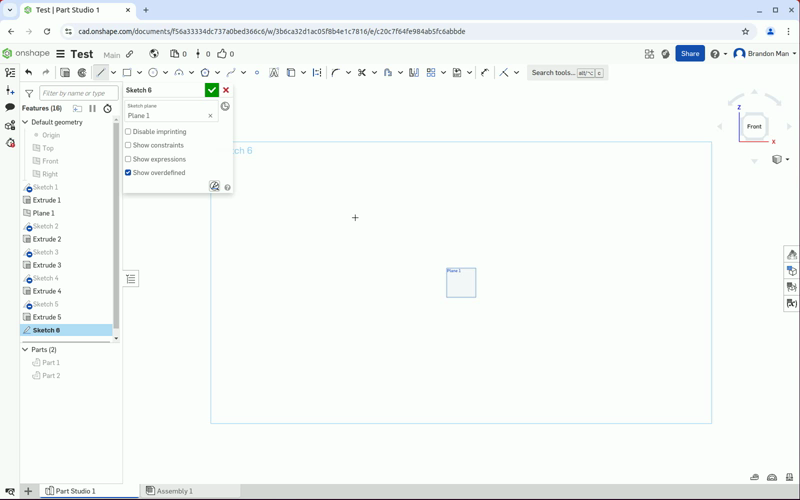
key_up(shift)
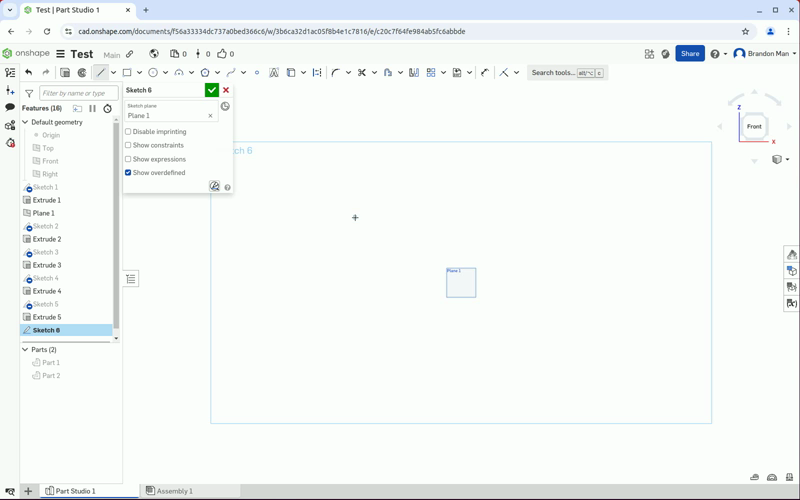
key_down(shift)
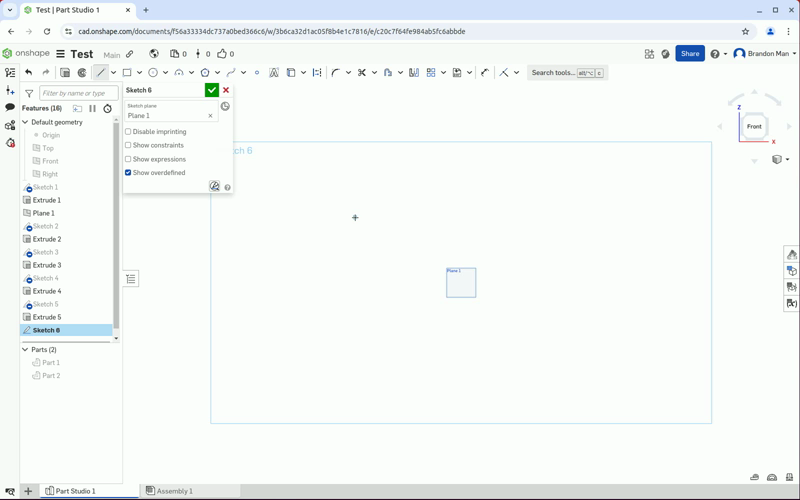
mouse_move(385, 217)
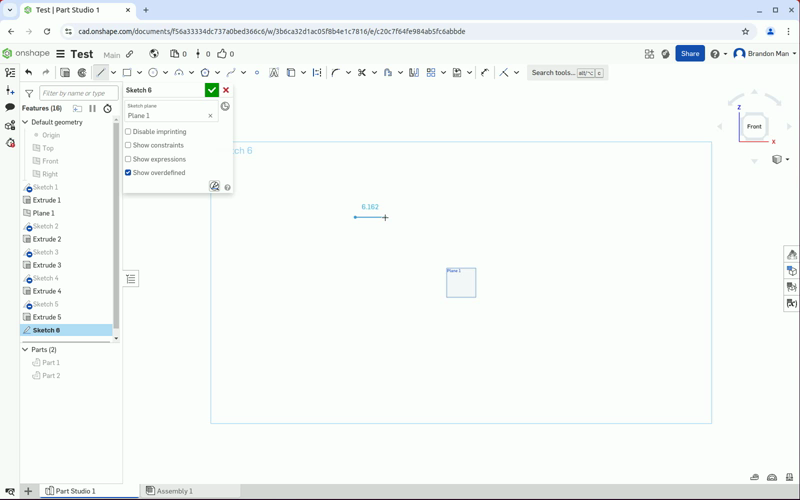
mouse_move(368, 217)
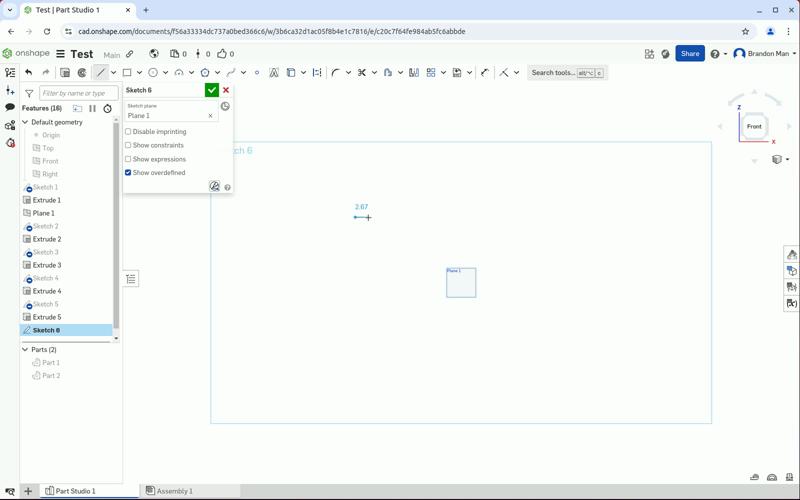
click(368, 217)
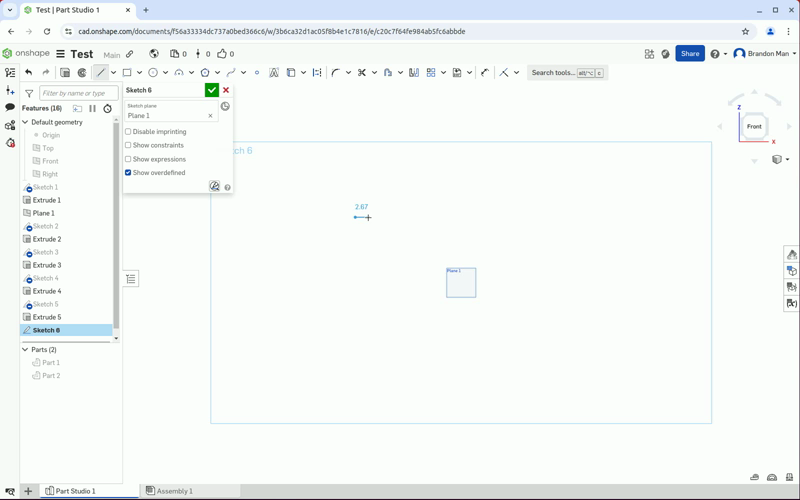
key_up(shift)
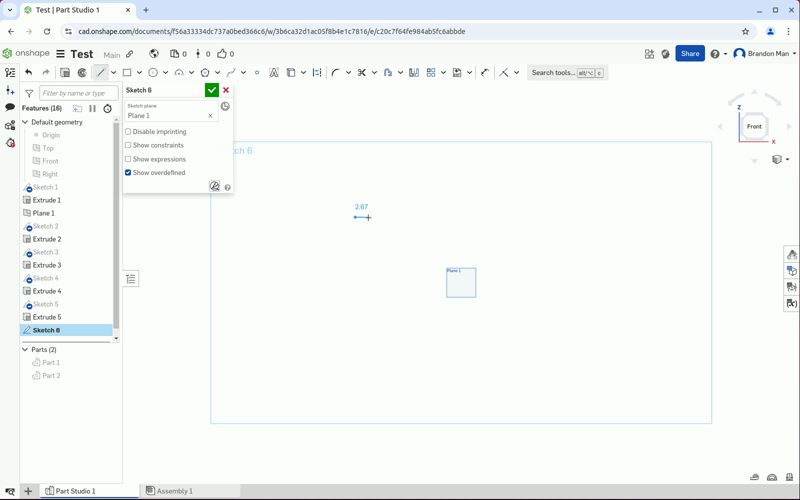
key_down(shift)
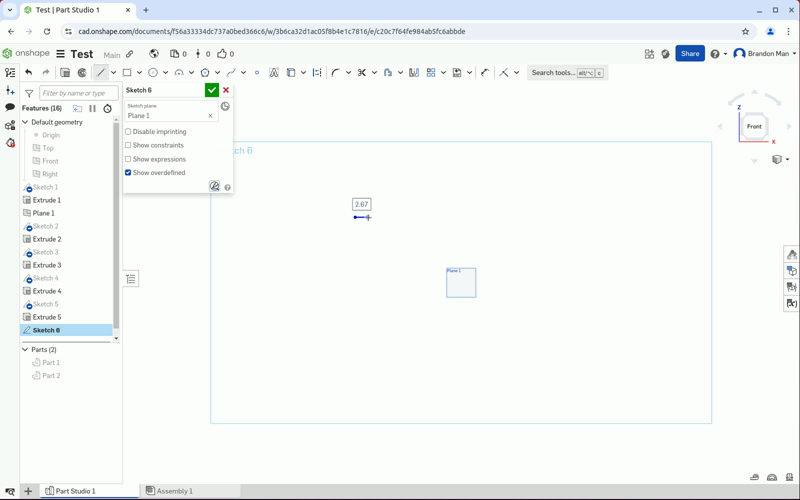
mouse_move(398, 217)
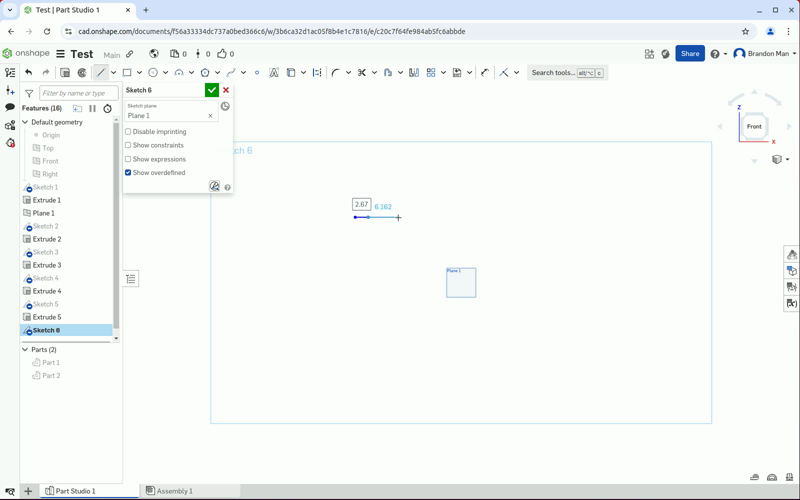
mouse_move(368, 212)
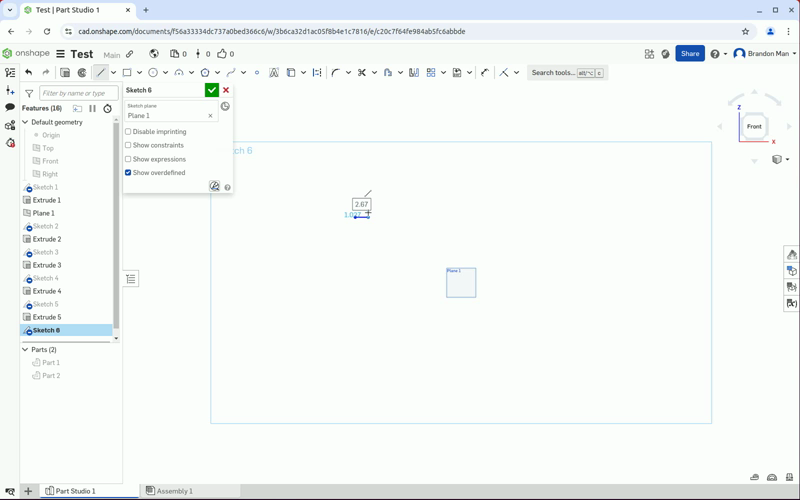
scroll(6)
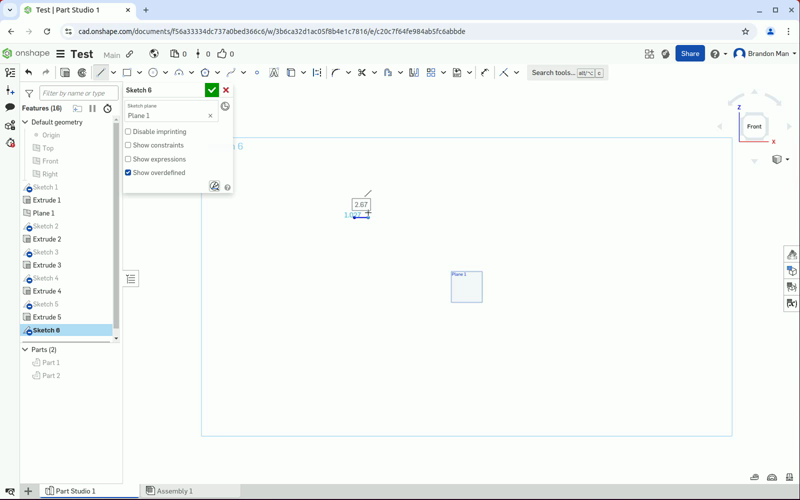
scroll(6)
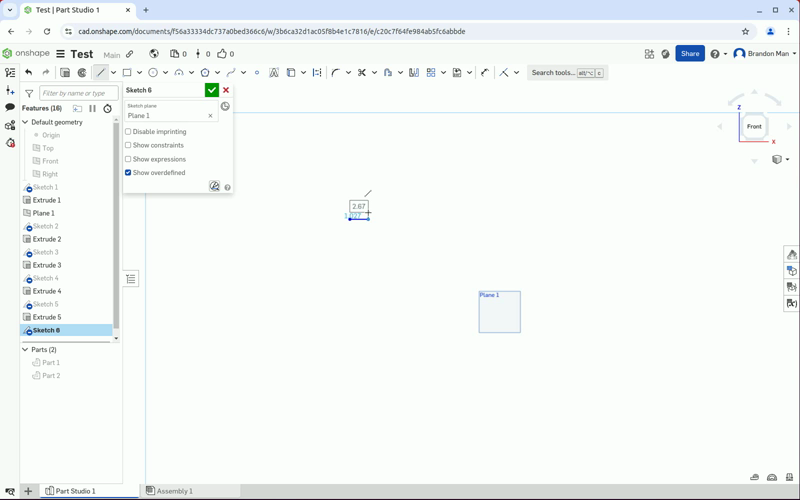
scroll(6)
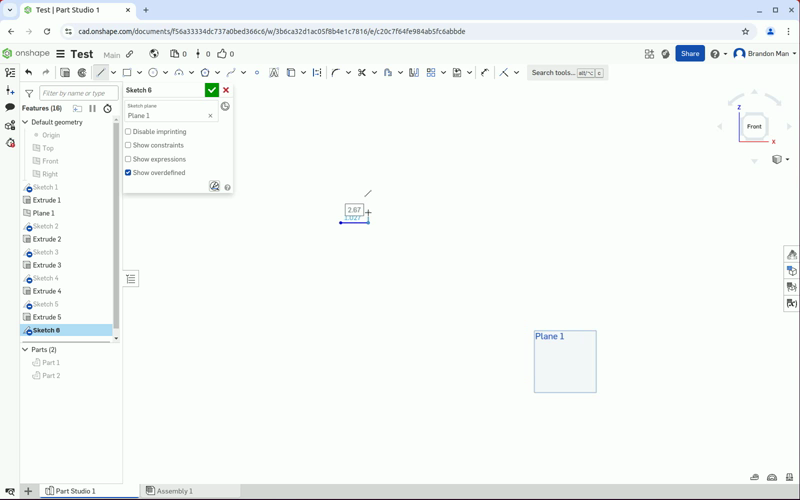
scroll(6)
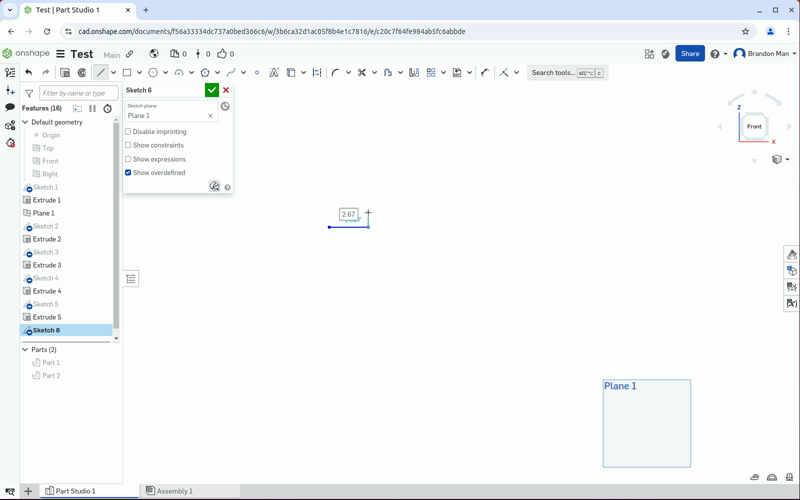
scroll(6)
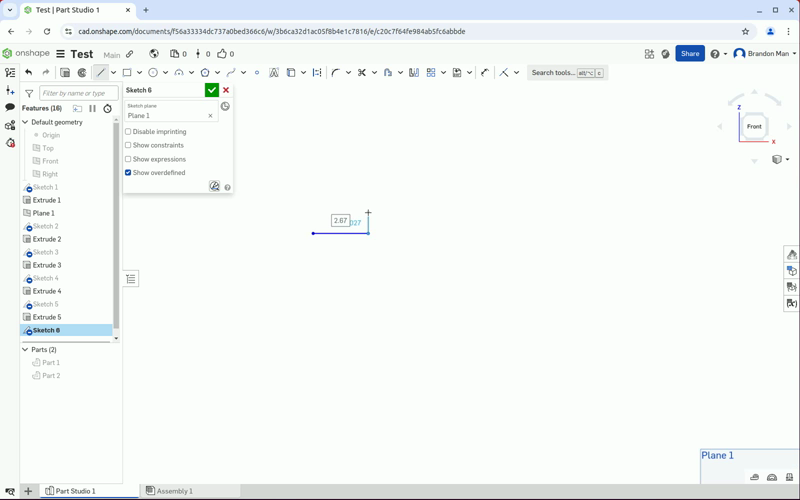
scroll(6)
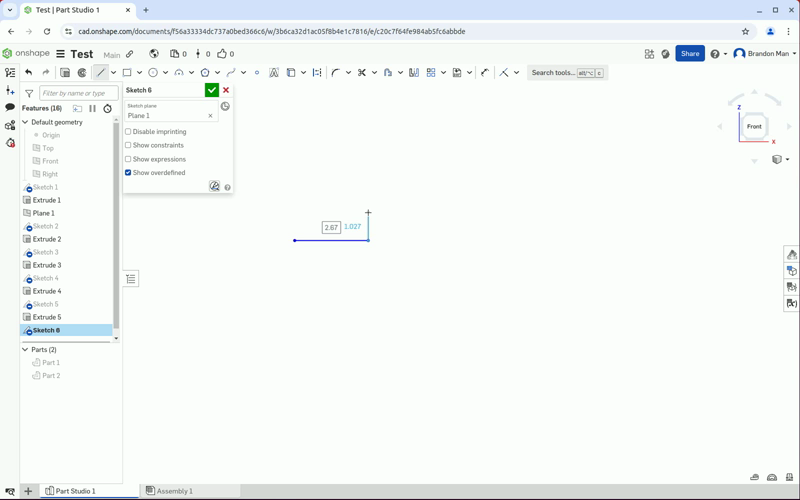
scroll(6)
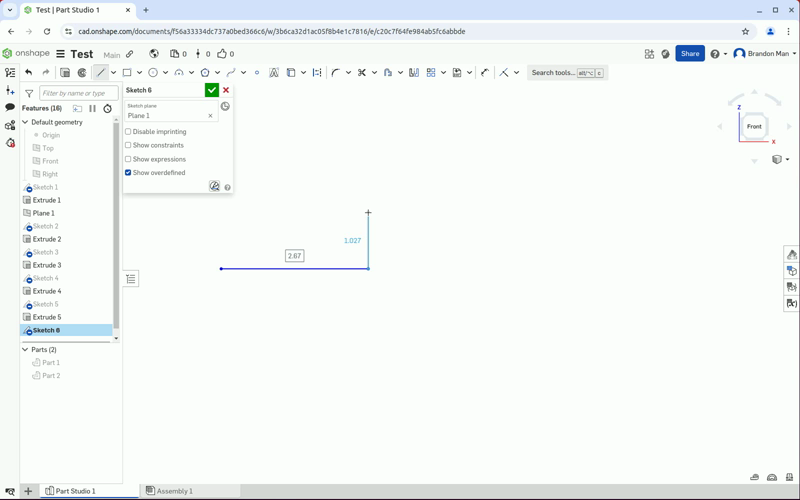
click(368, 212)
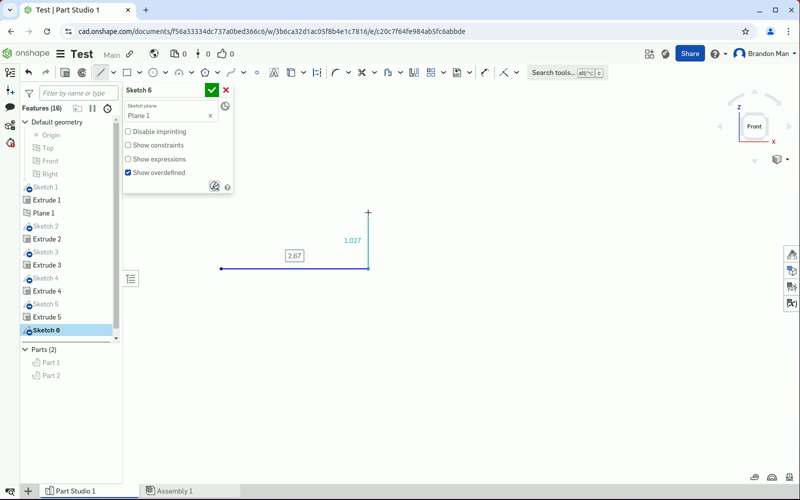
scroll(-6)
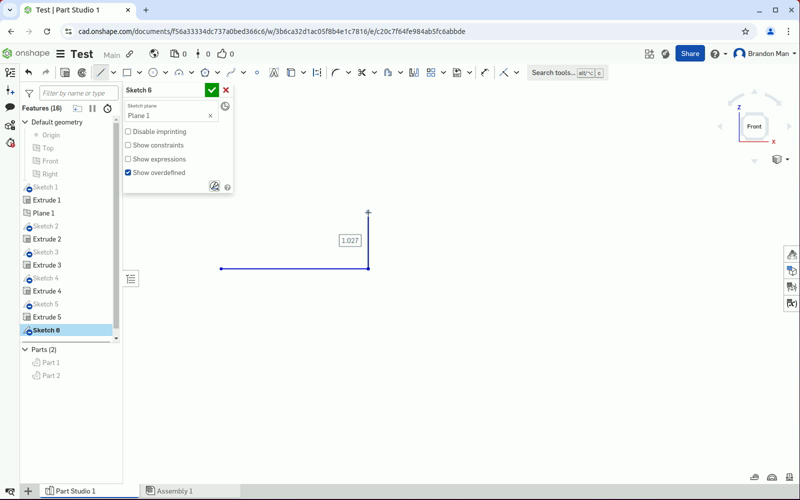
scroll(-6)
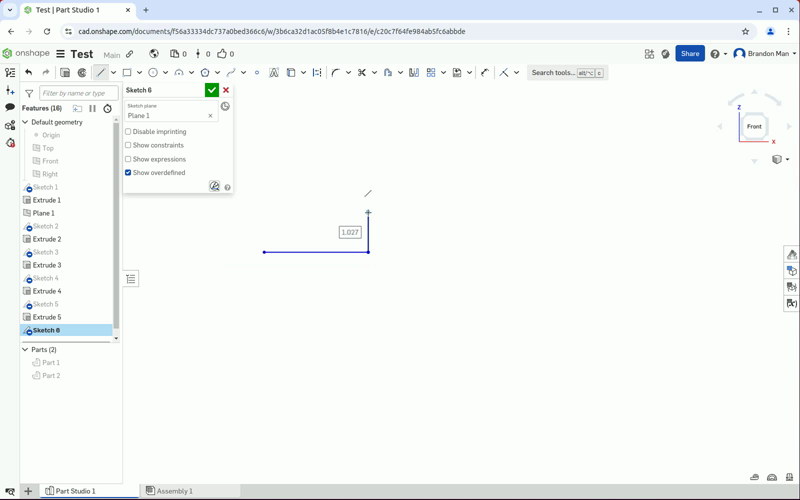
scroll(-6)
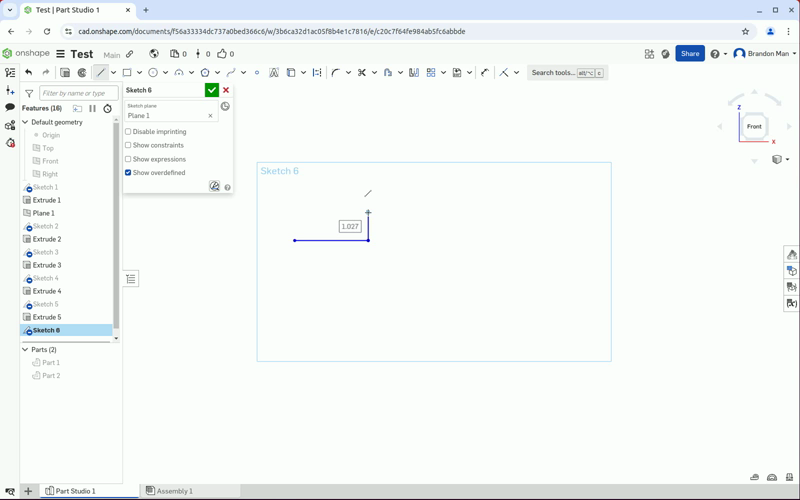
scroll(-6)
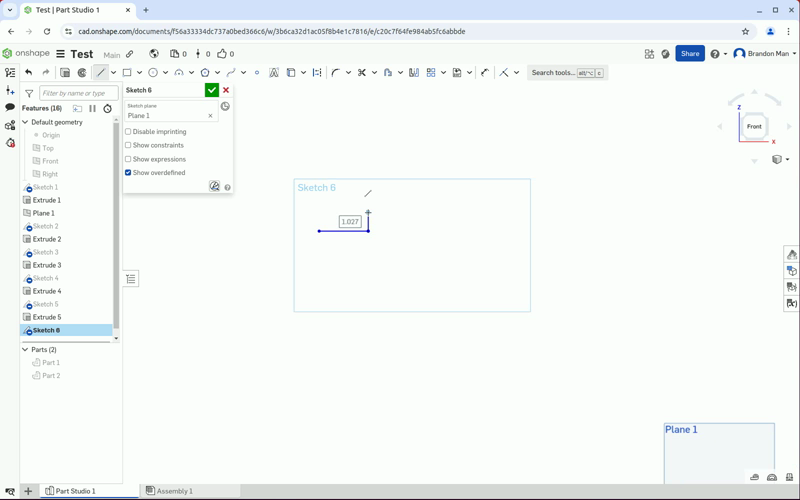
scroll(-6)
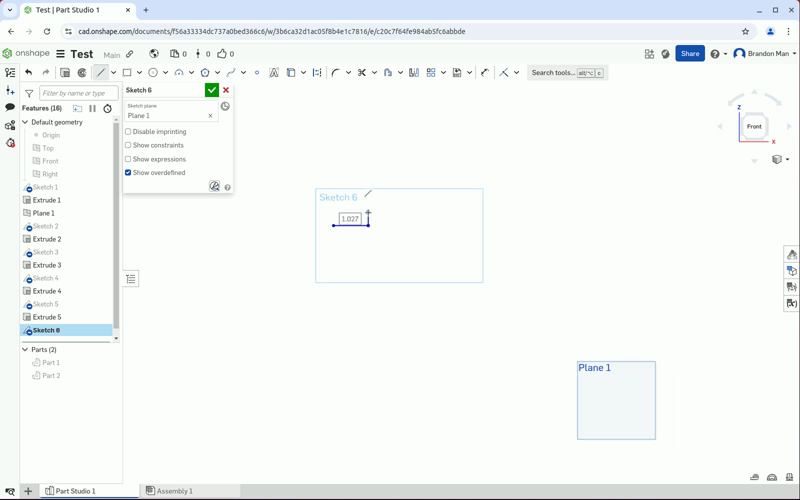
scroll(-6)
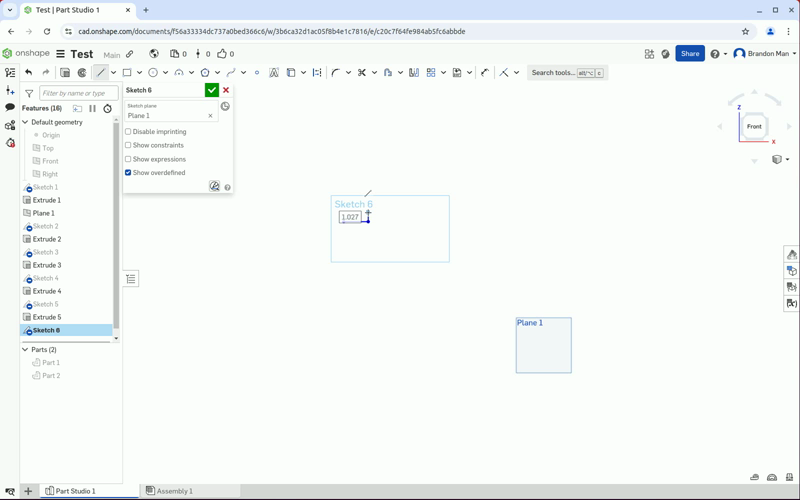
scroll(-6)
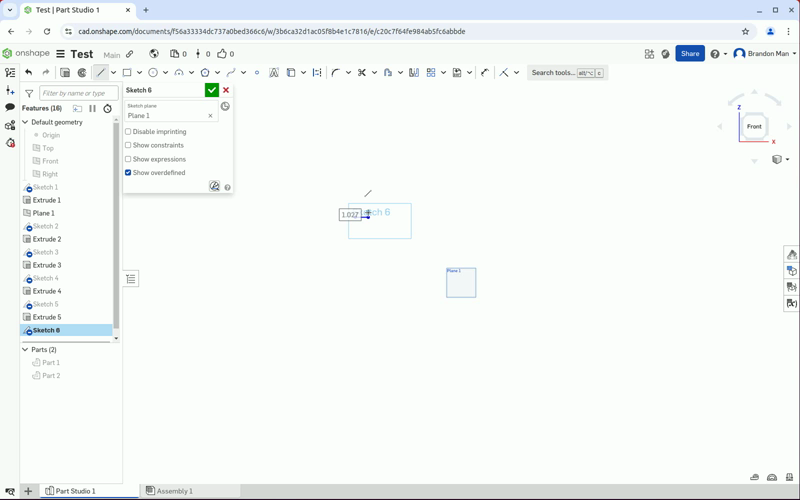
key_up(shift)
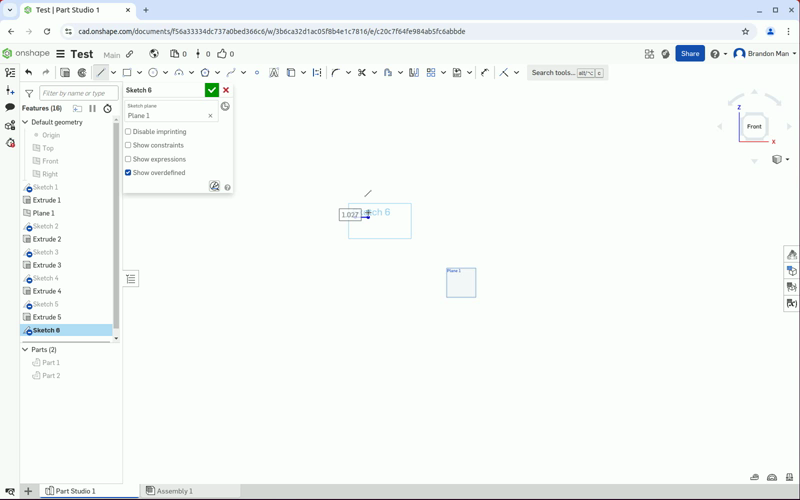
key_down(shift)
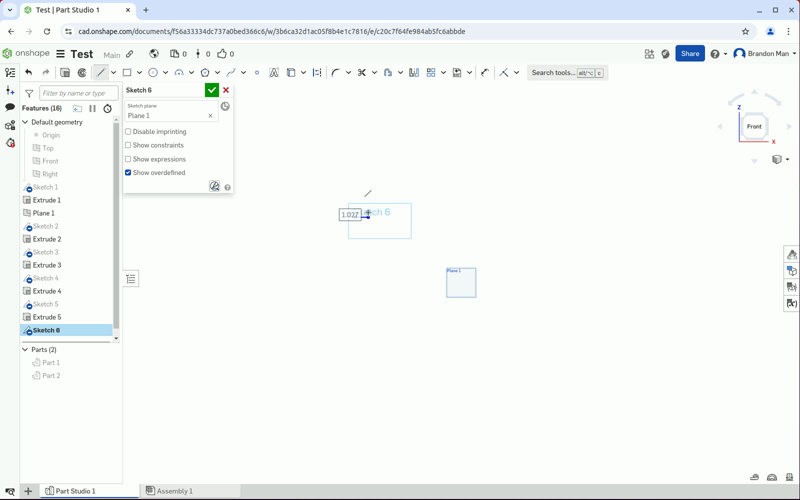
mouse_move(398, 212)
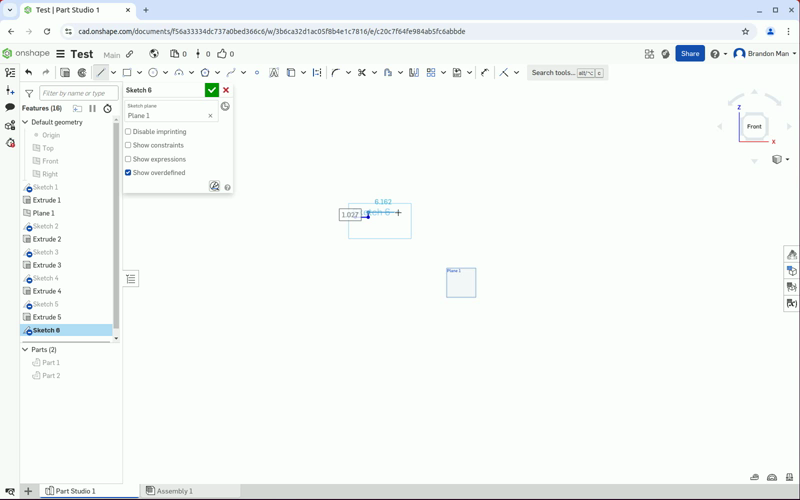
mouse_move(355, 212)
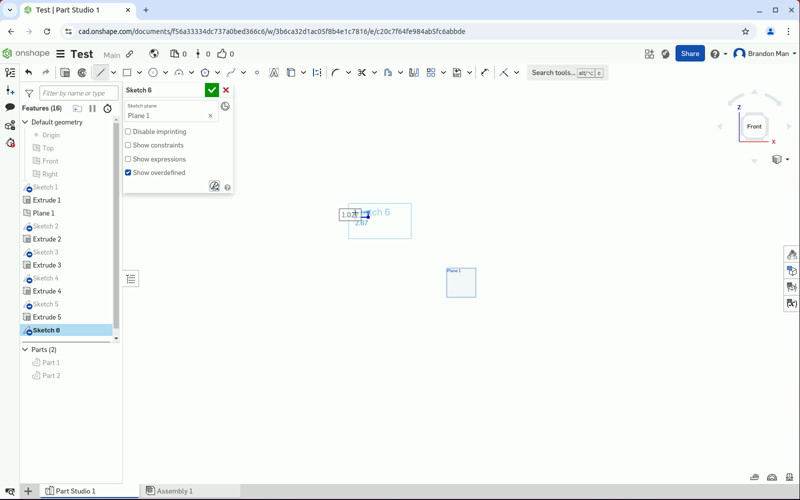
click(355, 212)
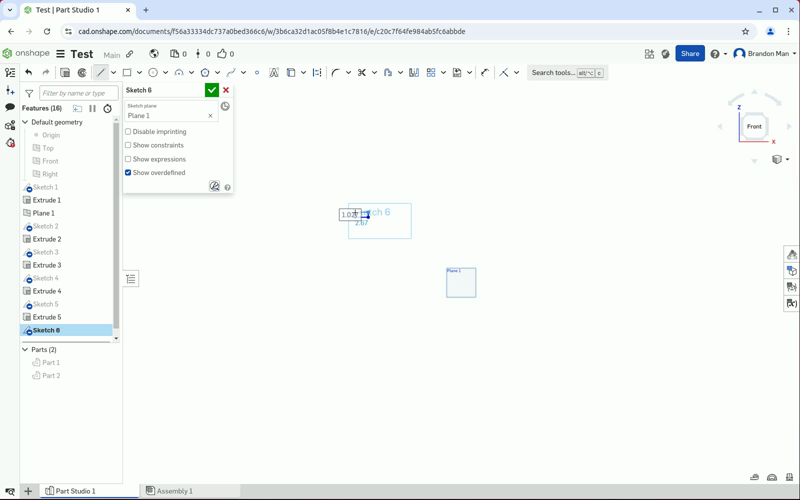
key_up(shift)
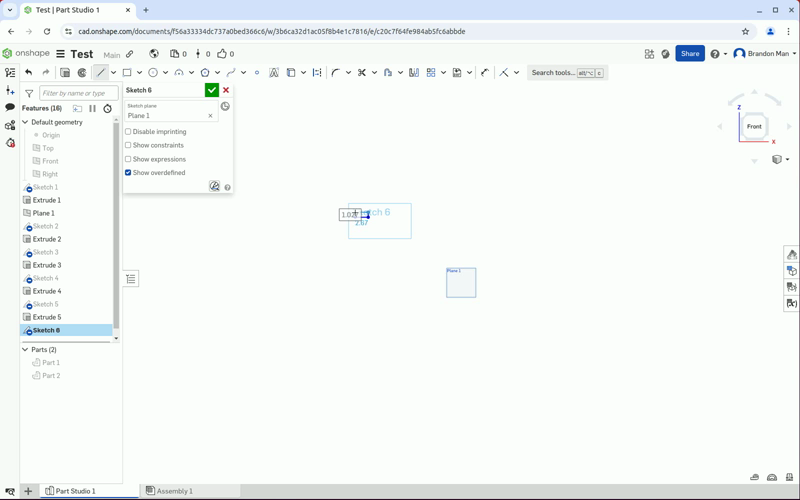
mouse_move(385, 212)
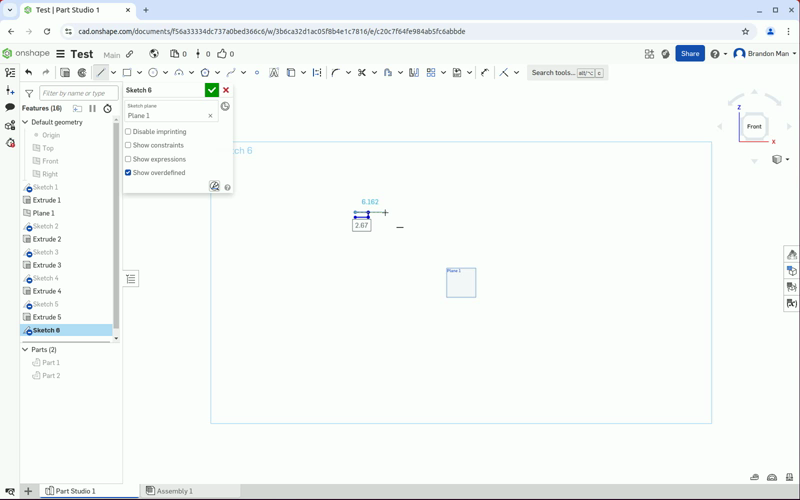
key_down(shift)
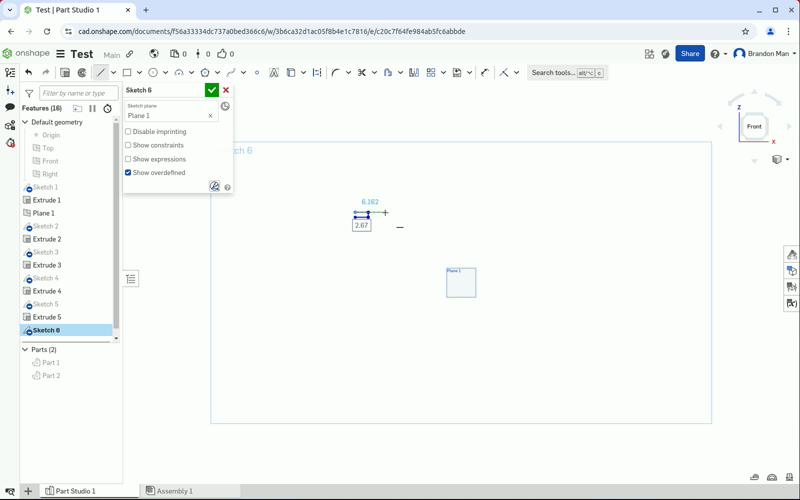
mouse_move(355, 217)
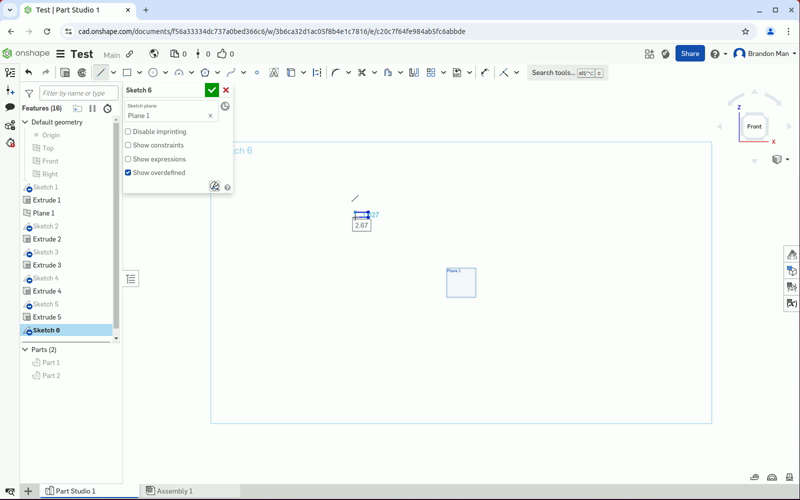
scroll(6)
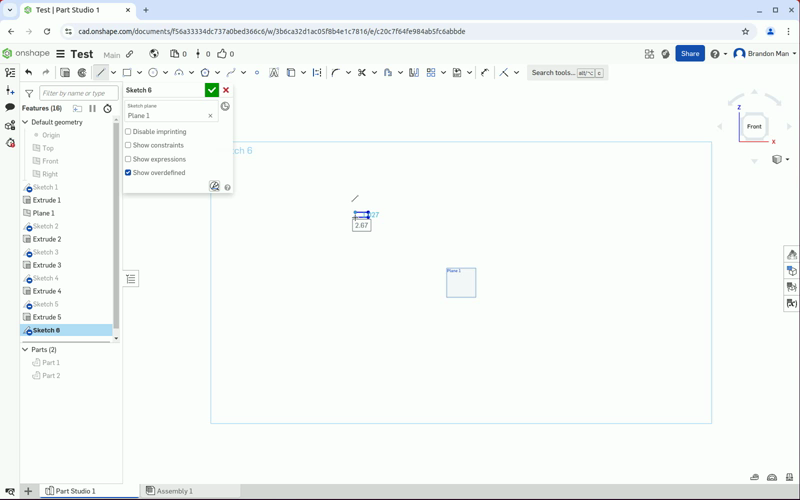
scroll(6)
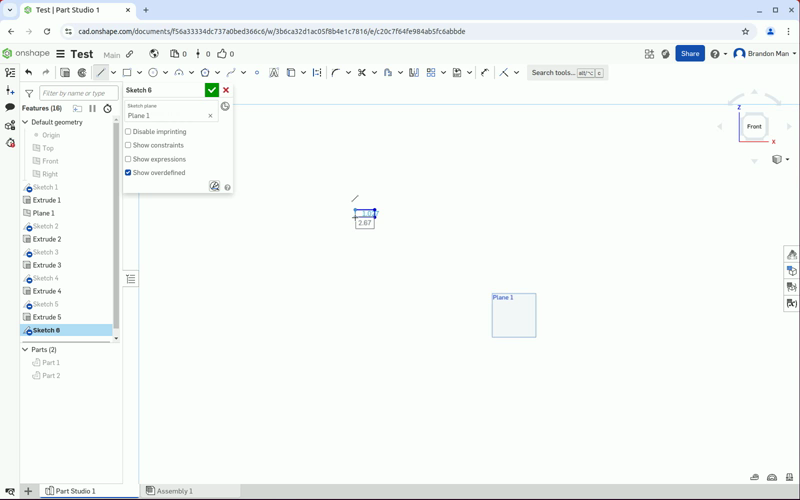
scroll(6)
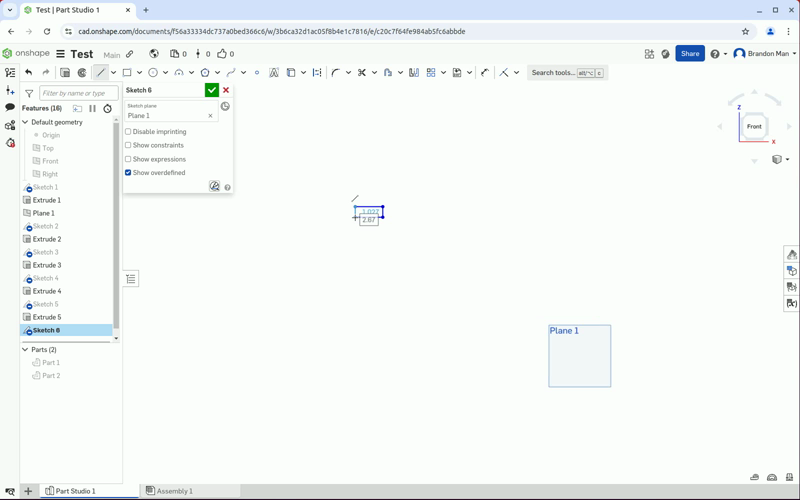
scroll(6)
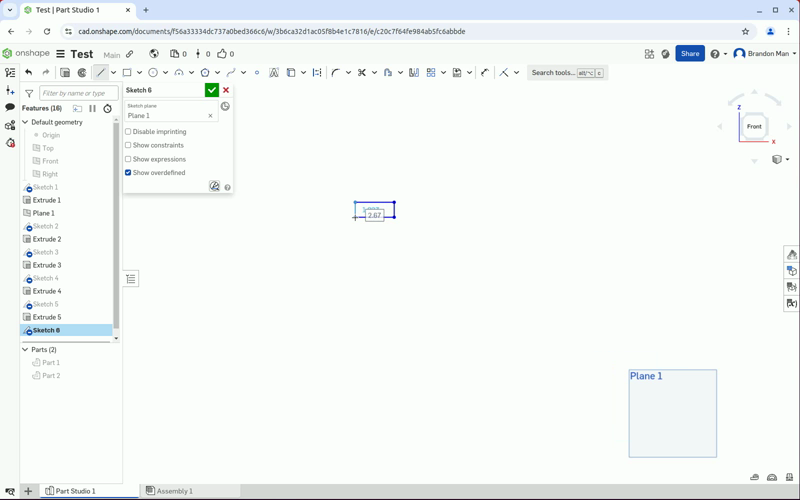
scroll(6)
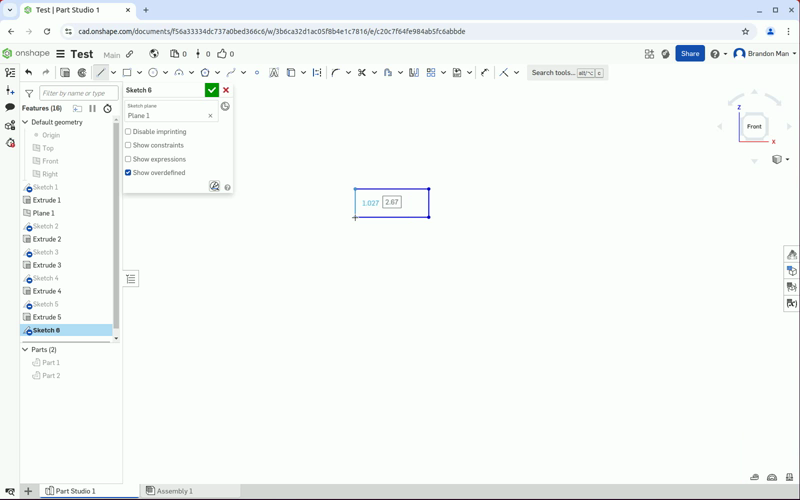
scroll(6)
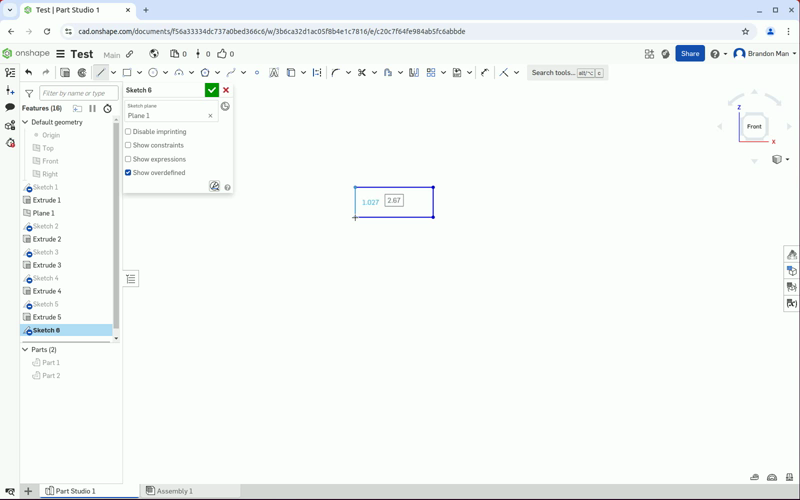
scroll(6)
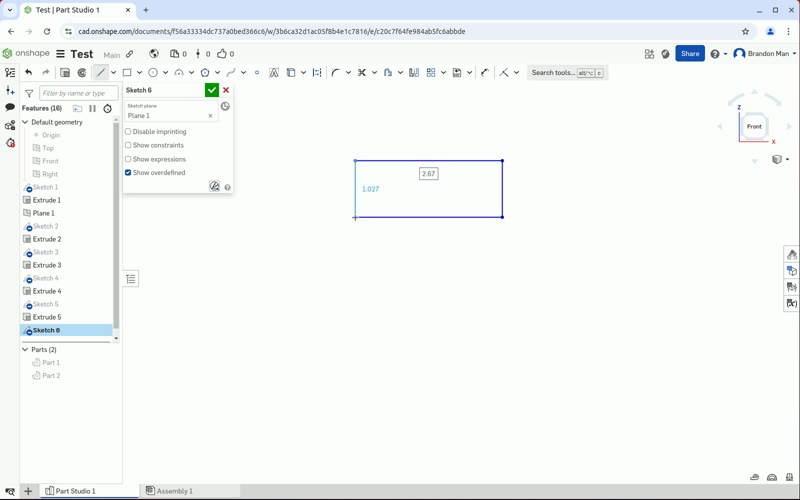
key_up(shift)
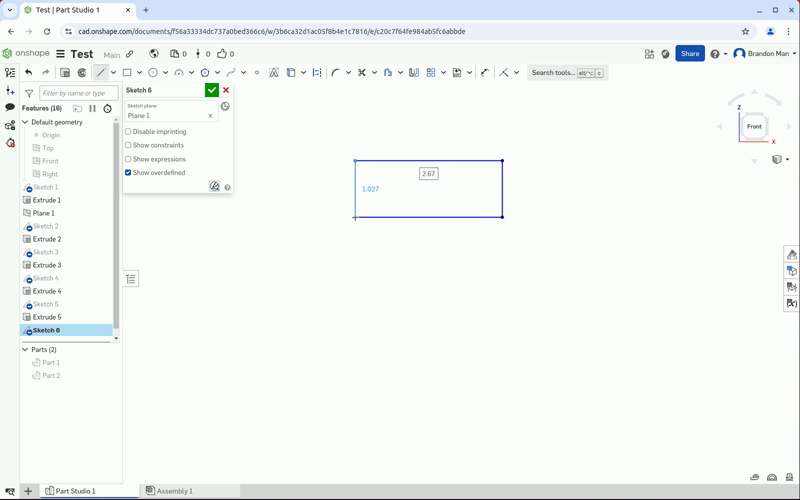
click(355, 217)
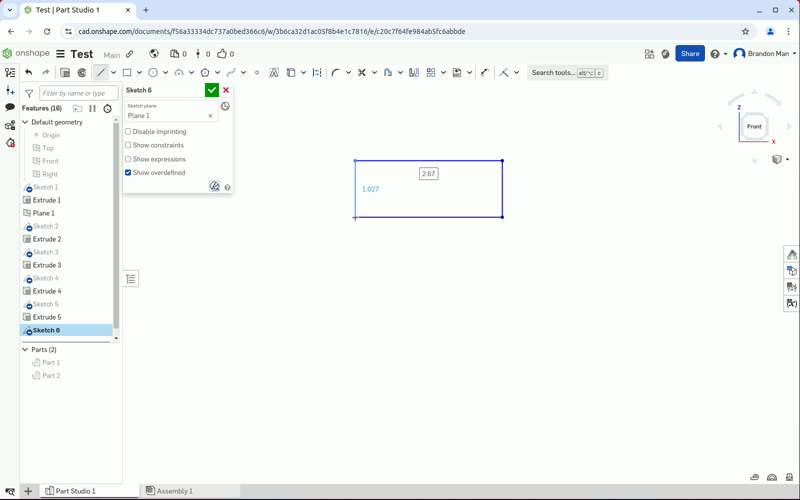
scroll(-6)
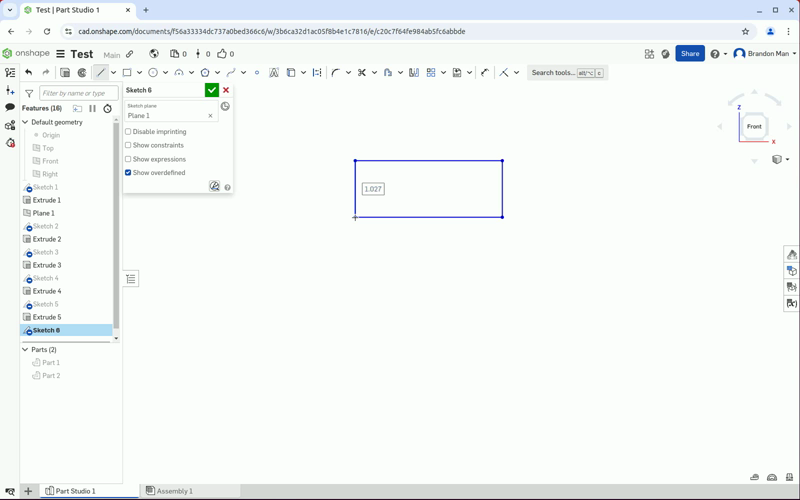
scroll(-6)
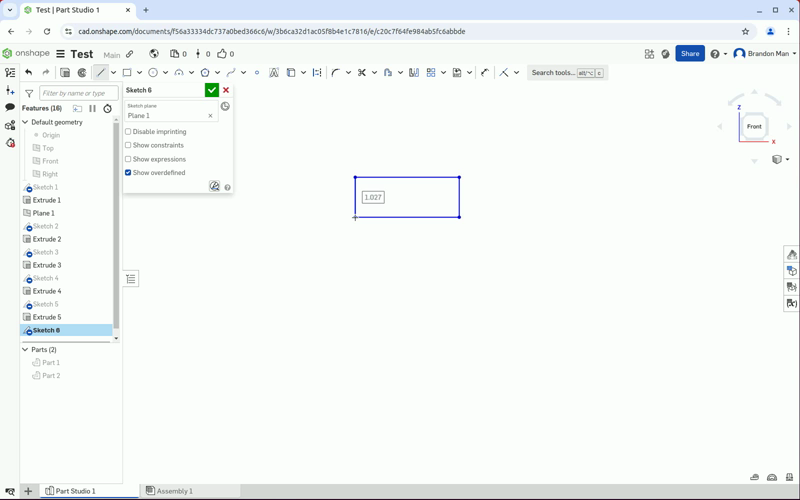
scroll(-6)
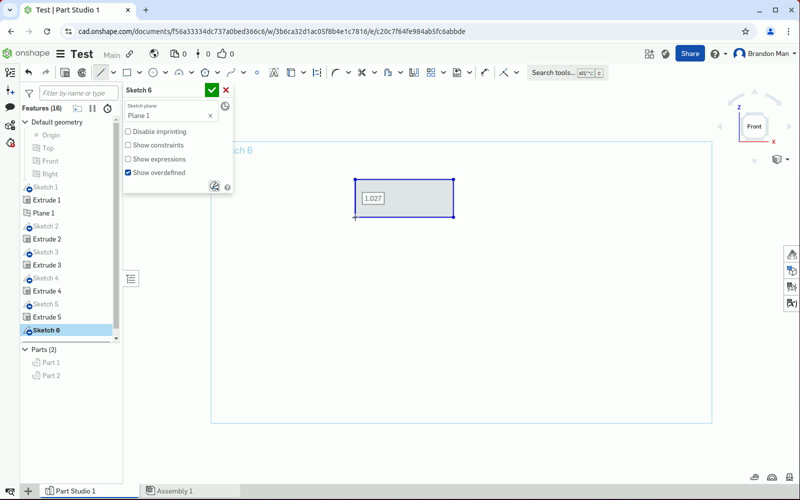
scroll(-6)
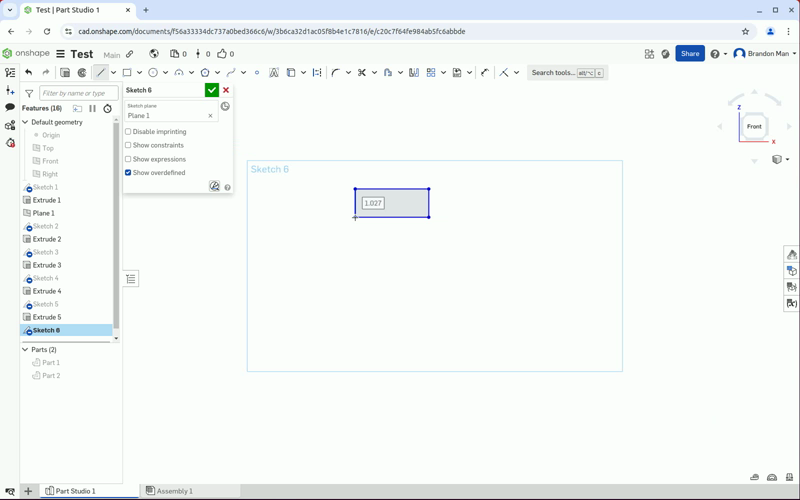
scroll(-6)
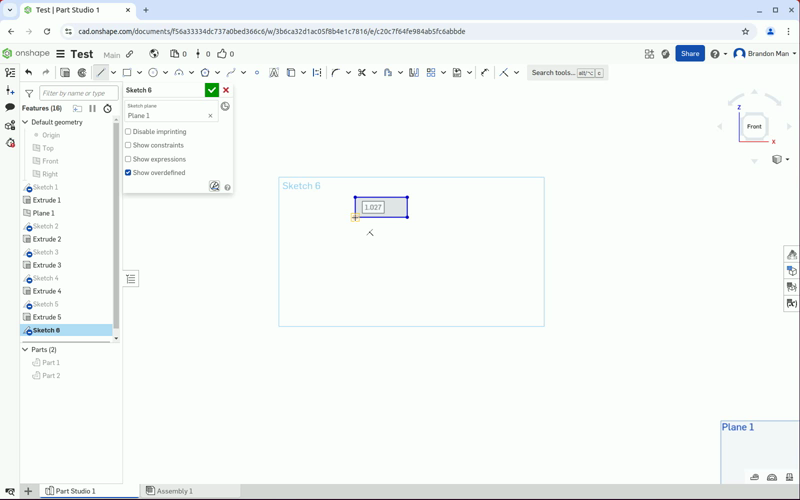
scroll(-6)
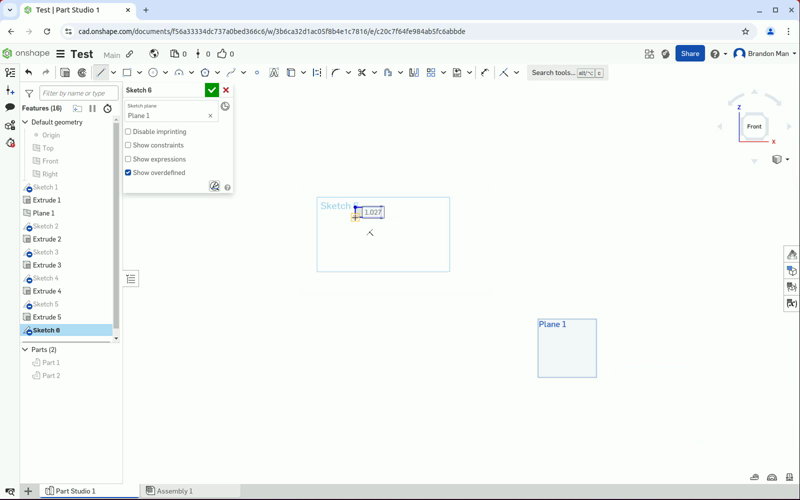
scroll(-6)
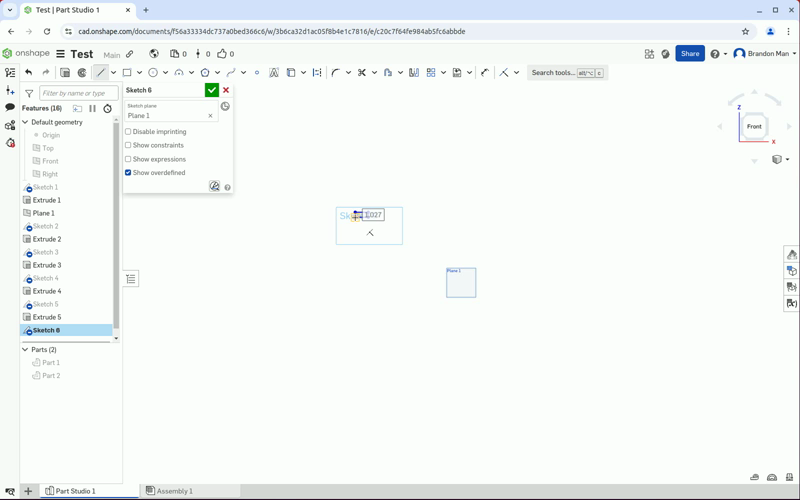
key(esc)
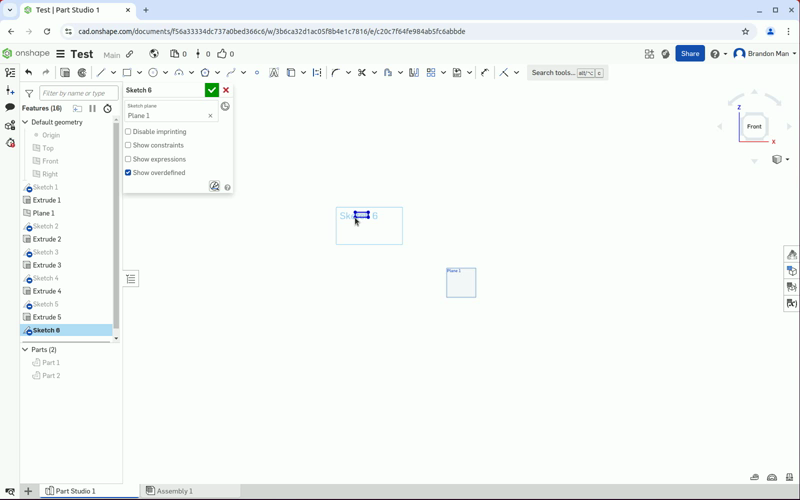
mouse_move(366, 214)
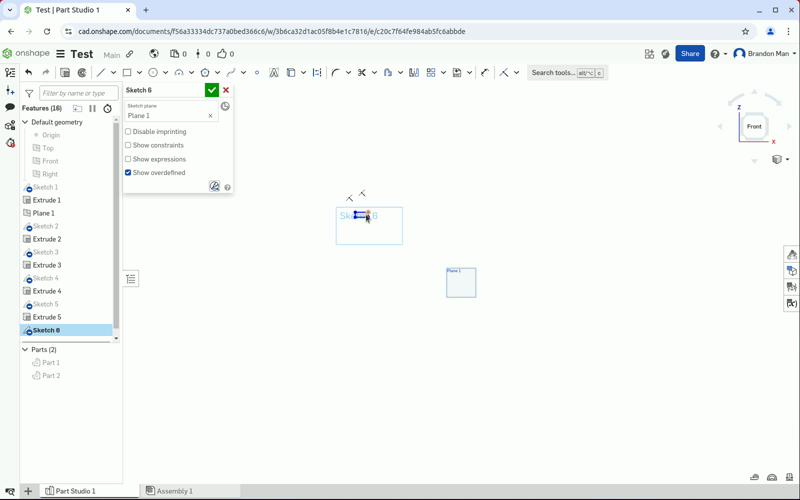
scroll(6)
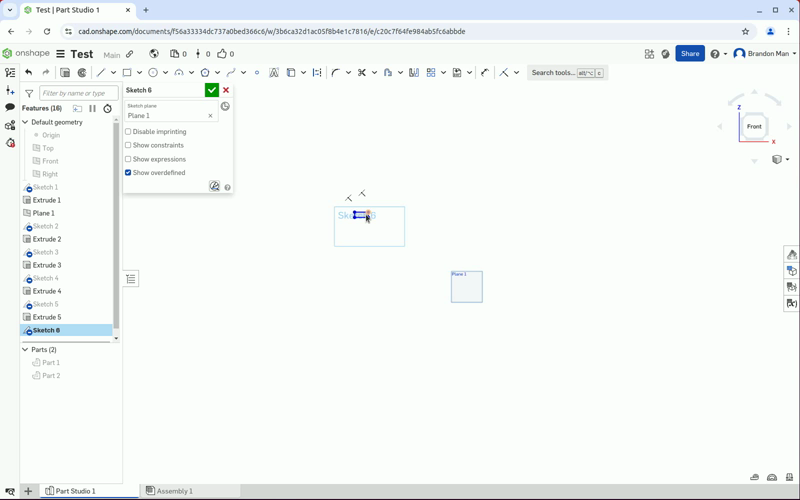
scroll(6)
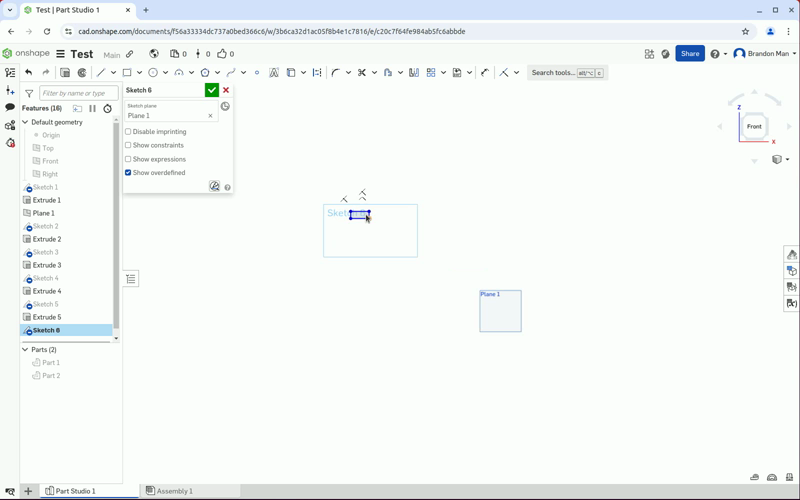
scroll(6)
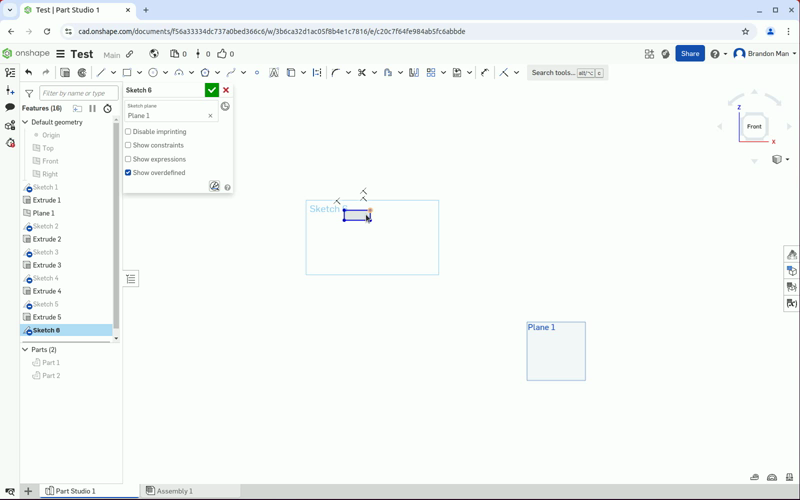
scroll(6)
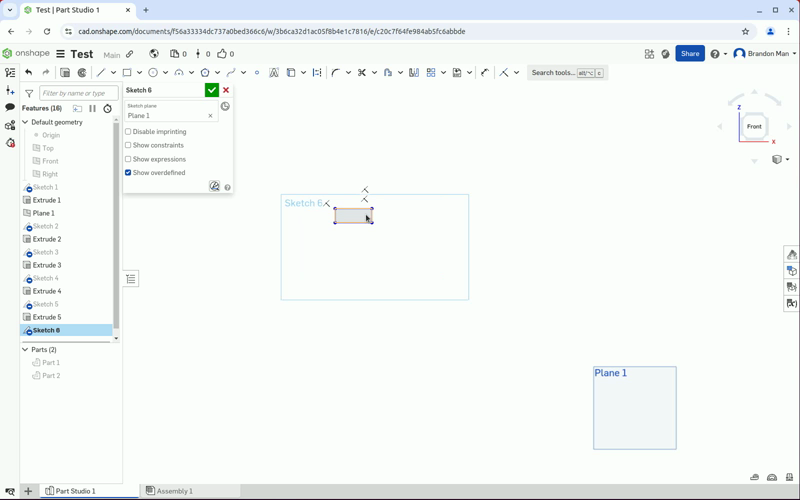
scroll(6)
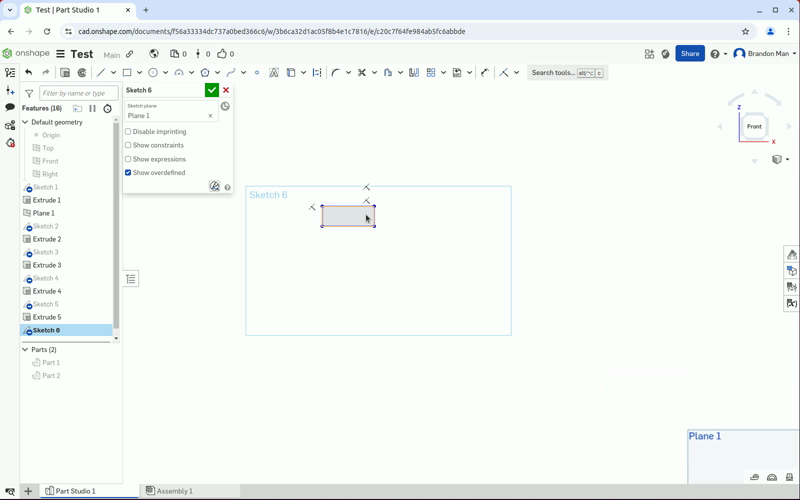
scroll(6)
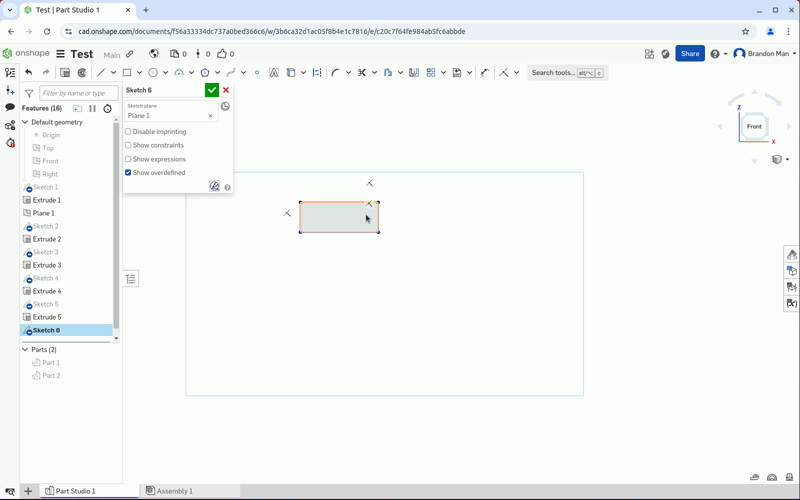
scroll(6)
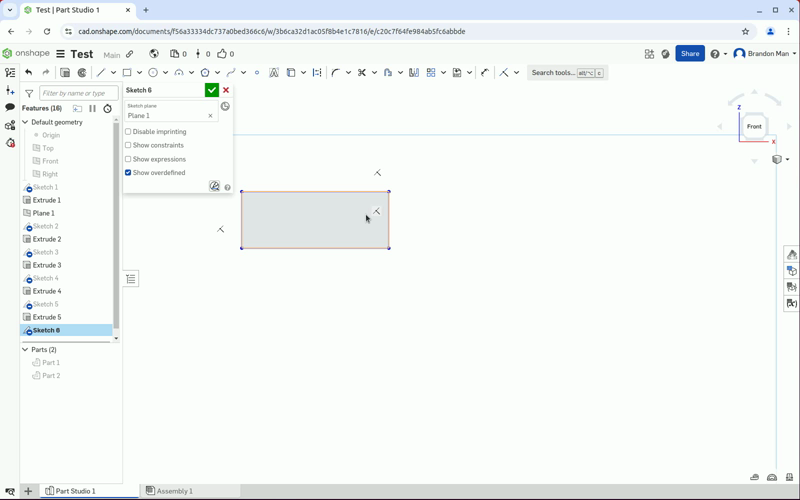
click(366, 214)
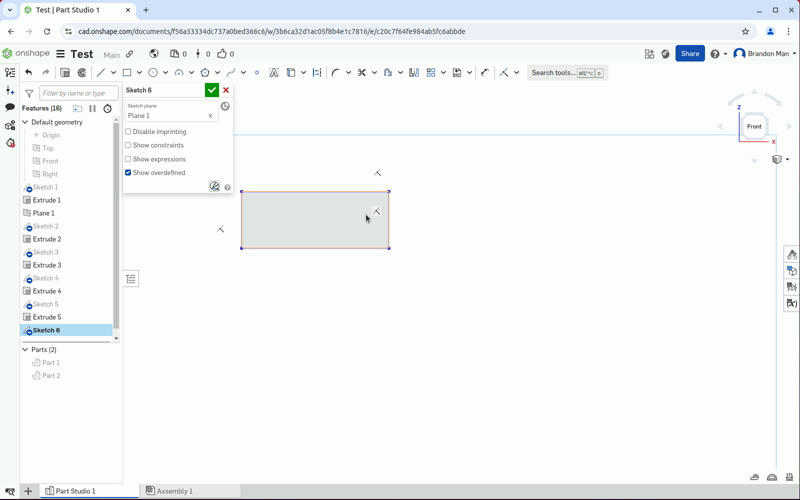
scroll(-6)
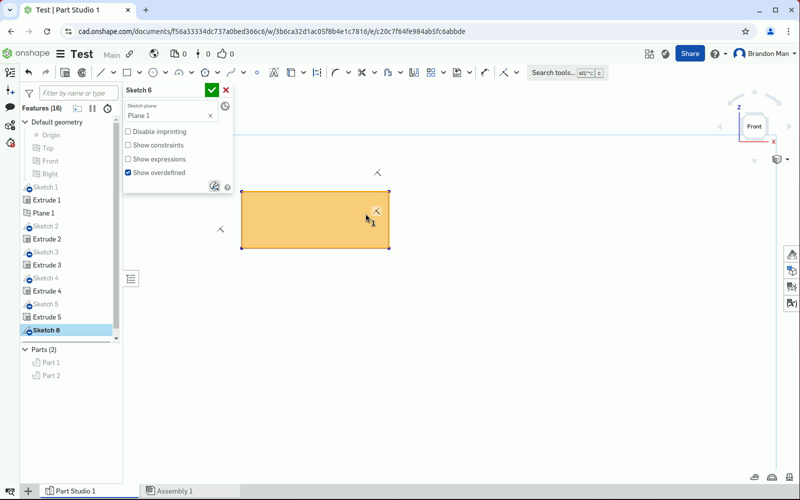
scroll(-6)
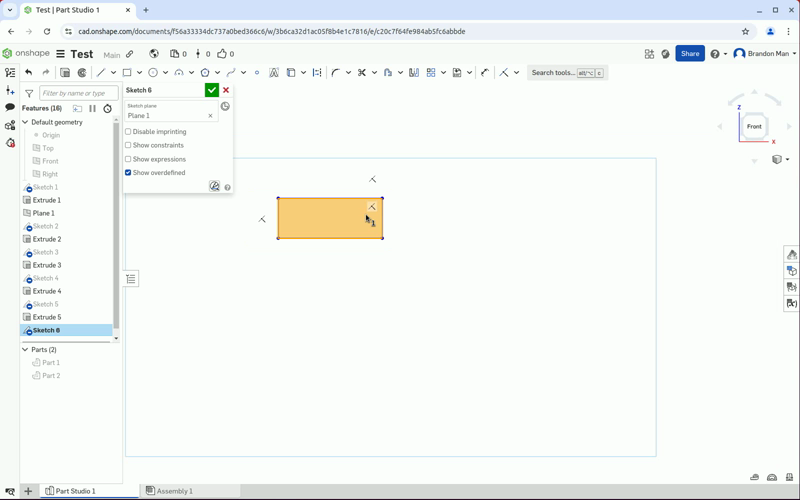
scroll(-6)
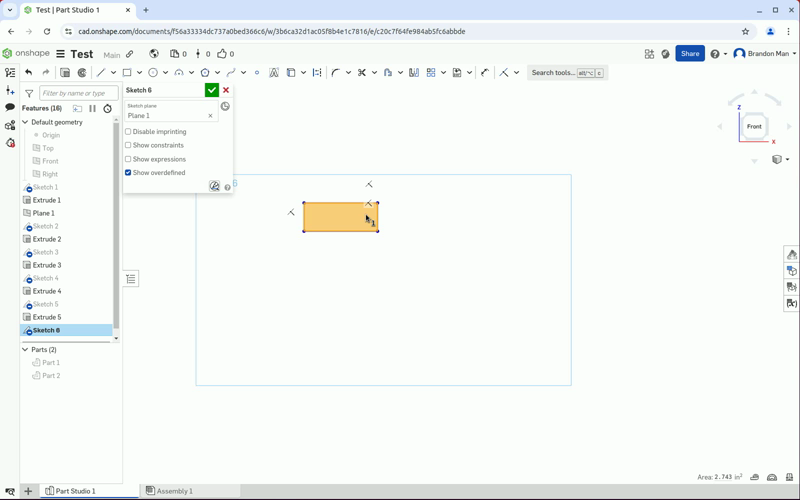
scroll(-6)
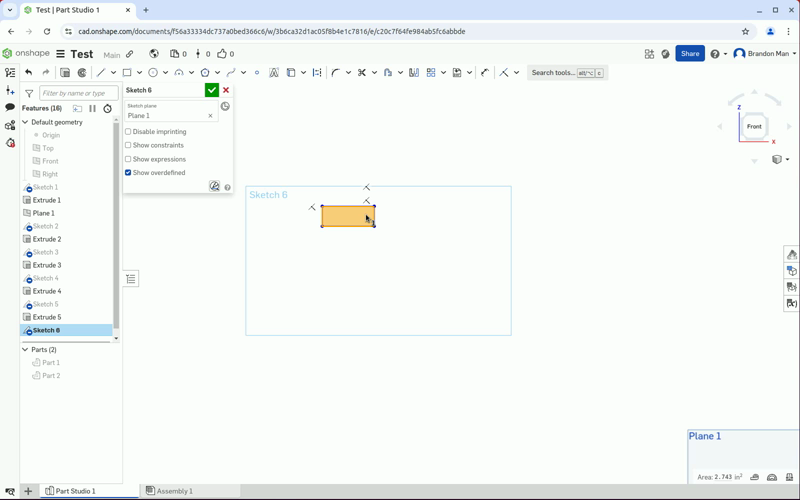
scroll(-6)
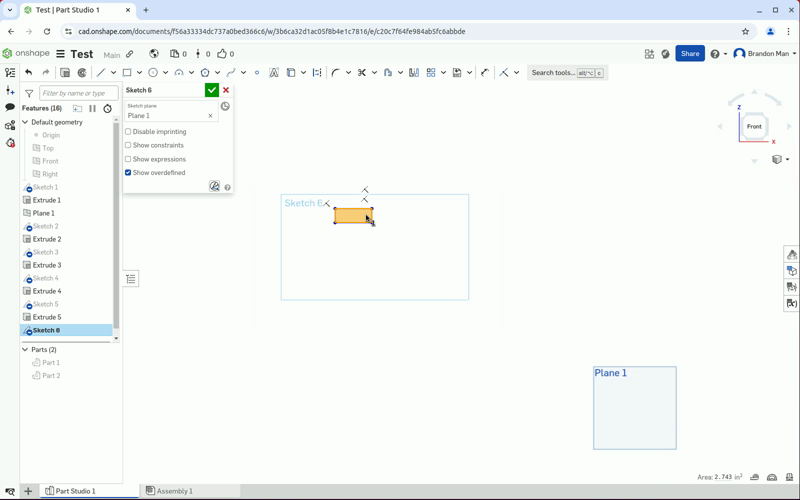
scroll(-6)
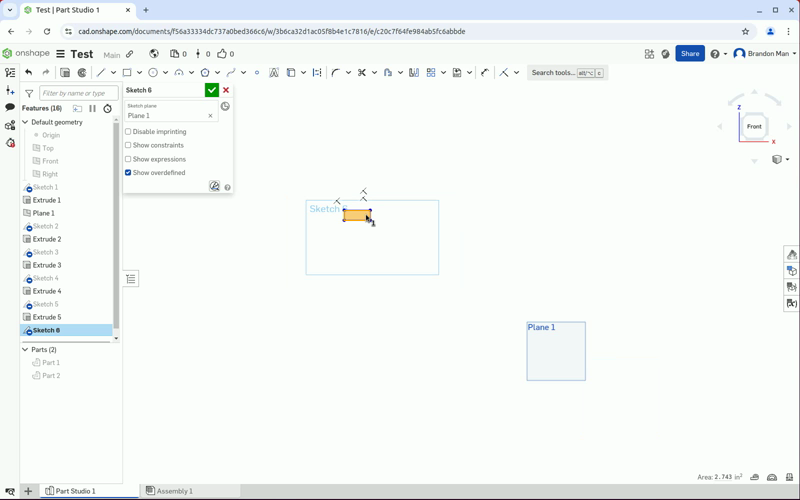
scroll(-6)
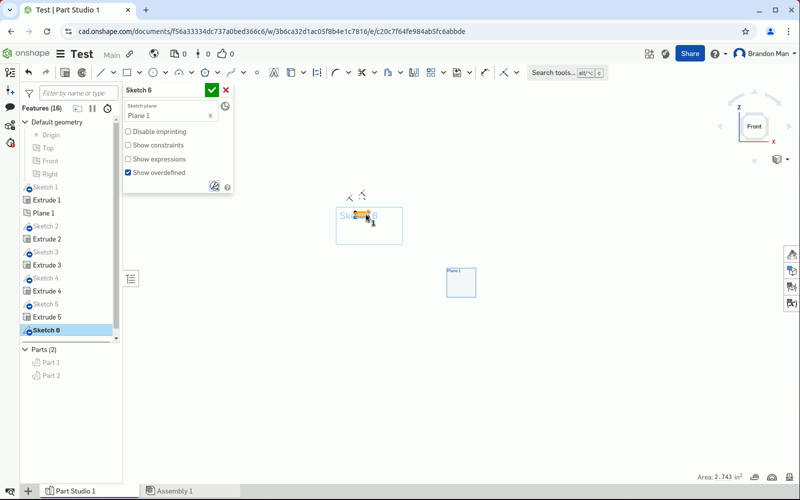
mouse_move(73, 352)
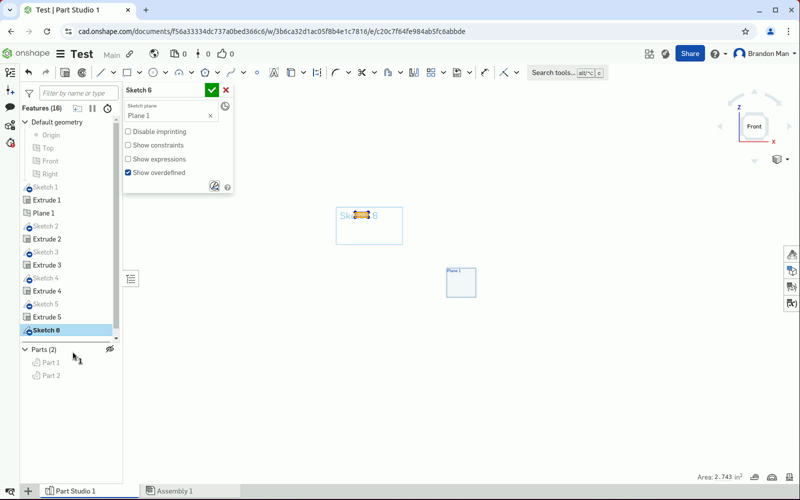
key(shift+y)
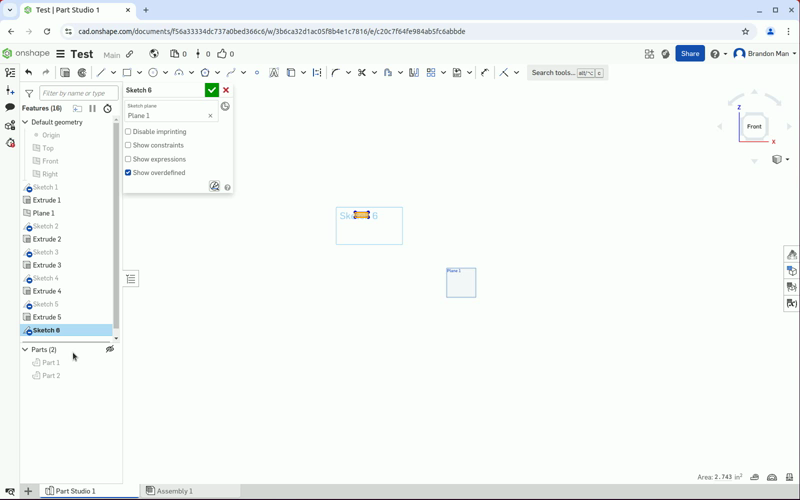
key(shift+e)
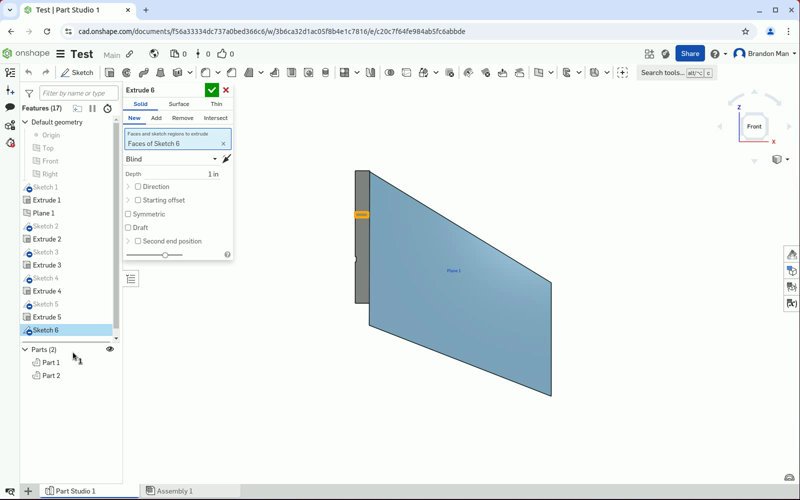
mouse_move(143, 106)
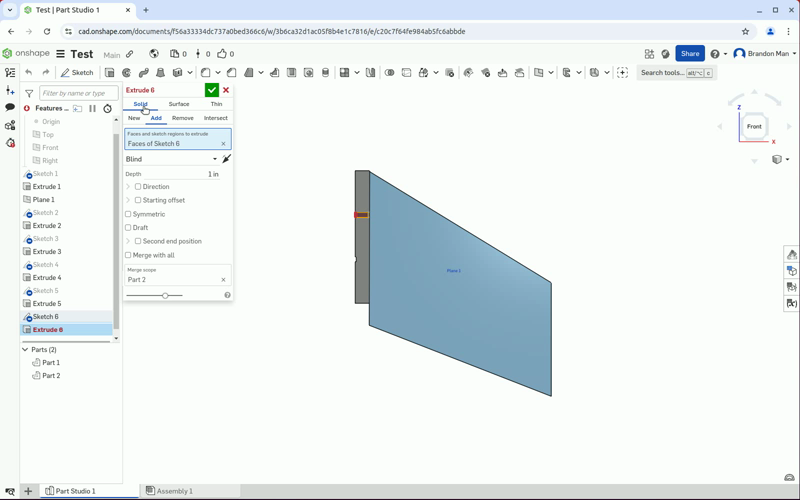
click(143, 106)
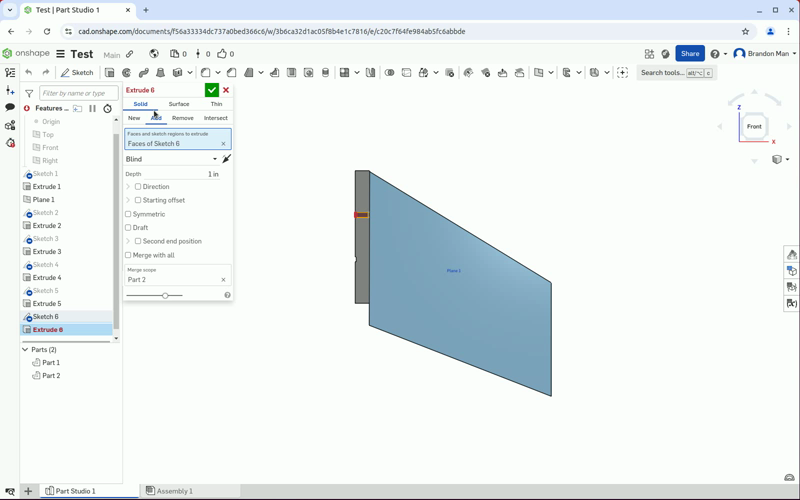
mouse_move(186, 120)
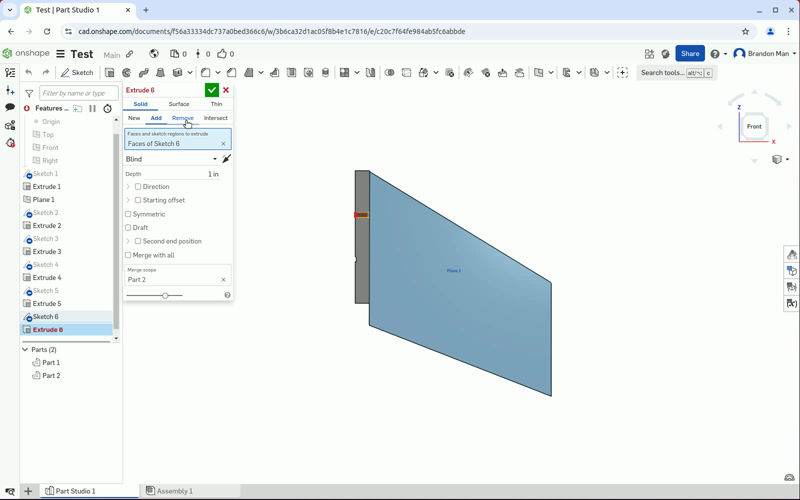
click(186, 120)
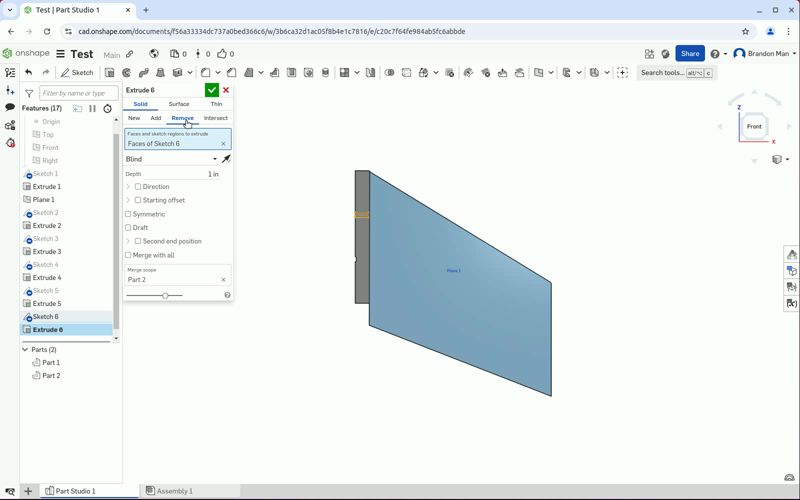
key(tab, 4)
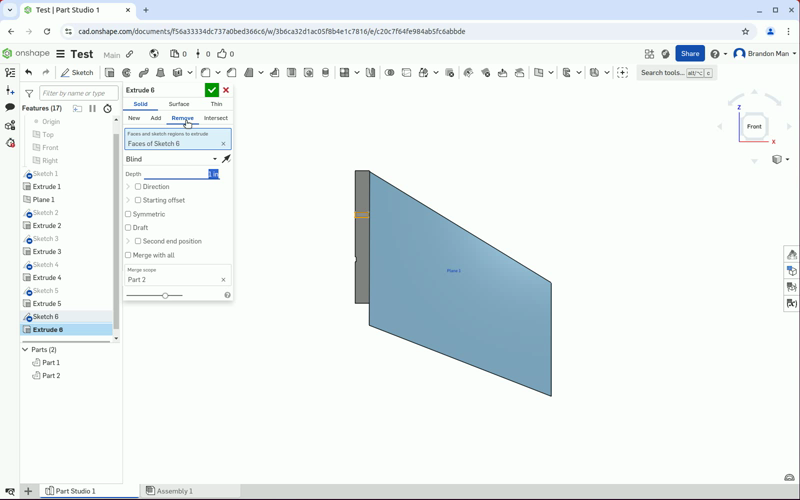
text(7.221)
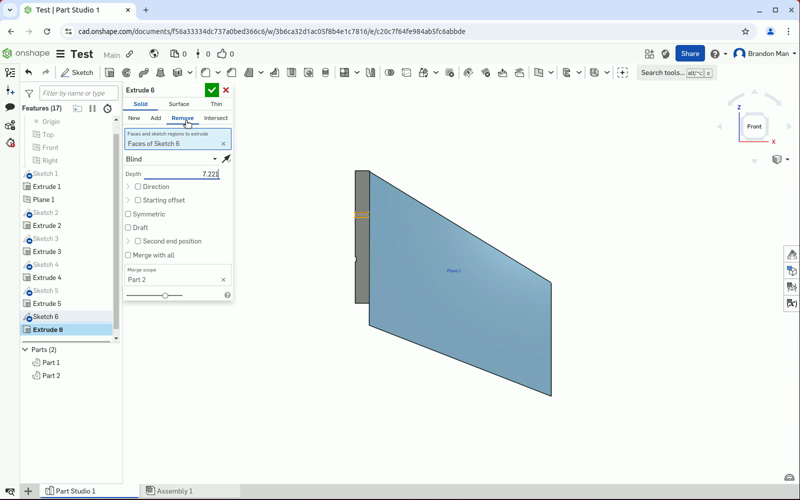
key(tab, 6)
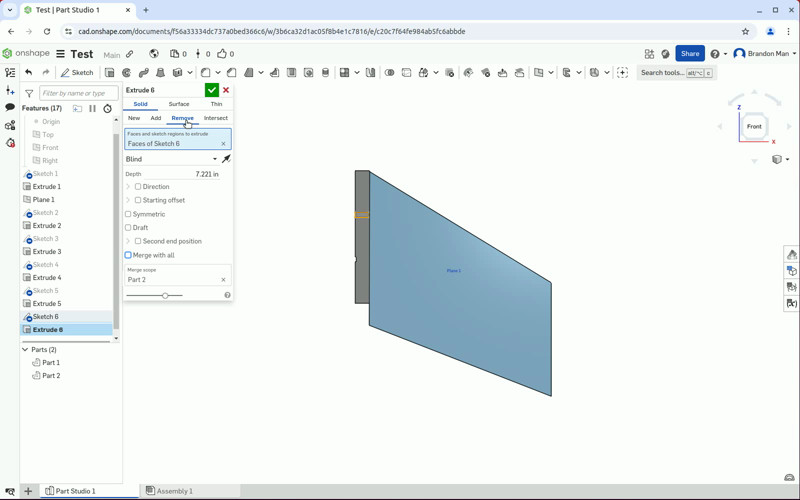
key(space)
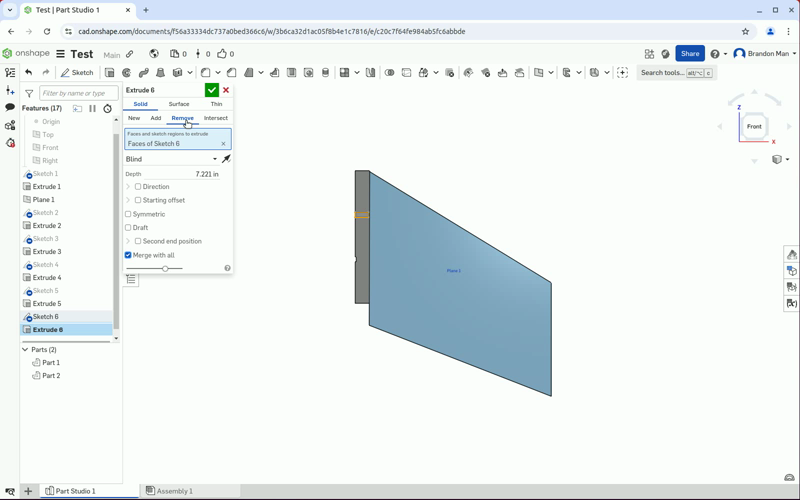
key(enter)
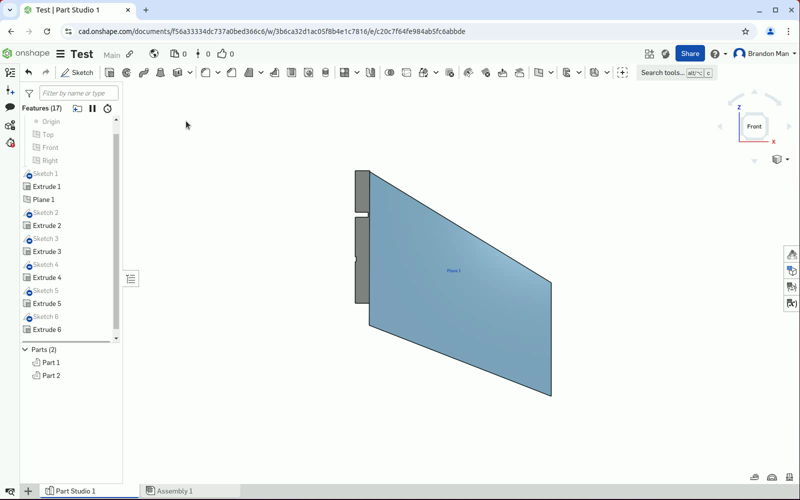
key(shift+h)
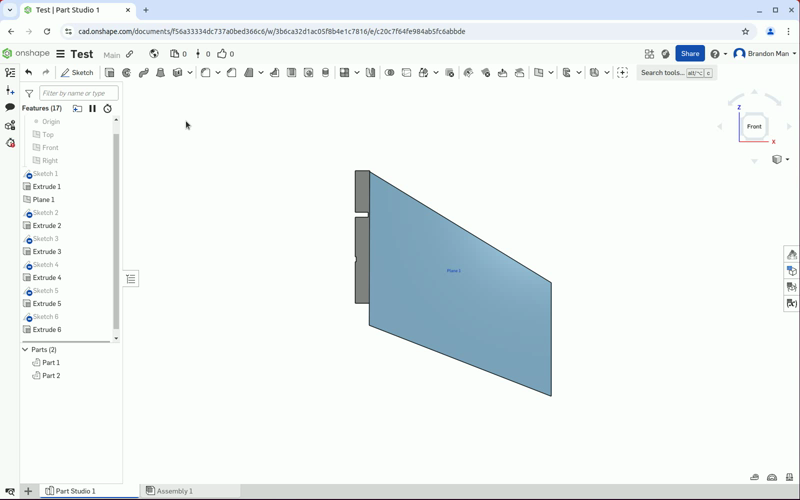
key(shift+h)
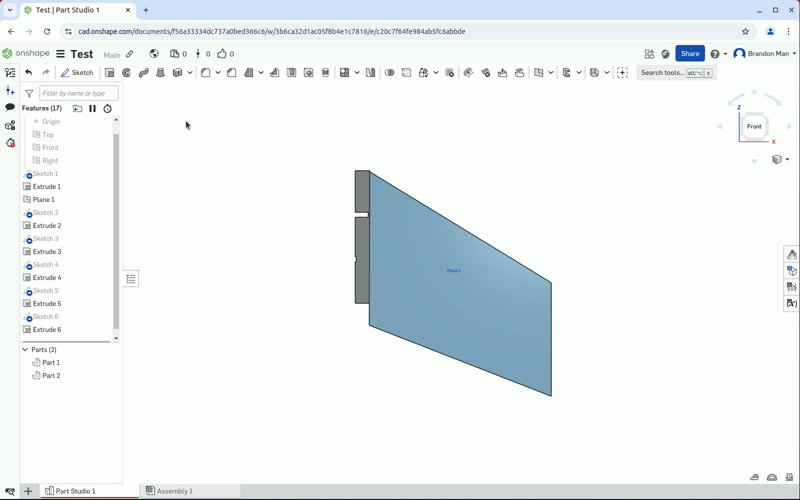
mouse_move(69, 176)
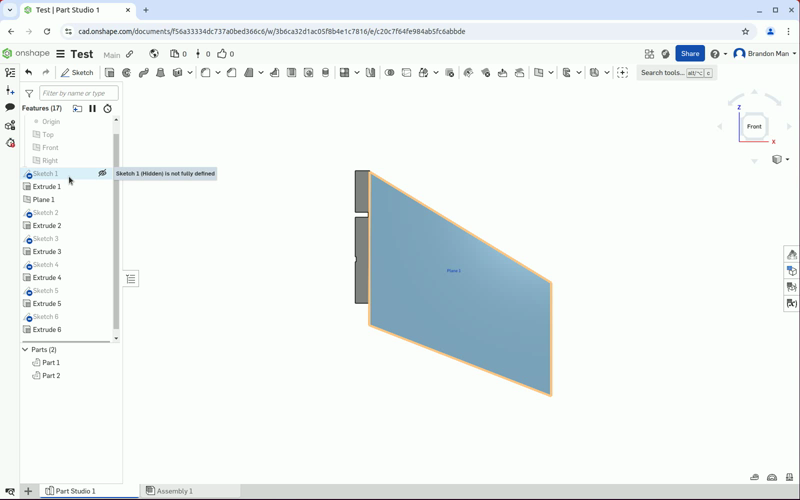
click(69, 176)
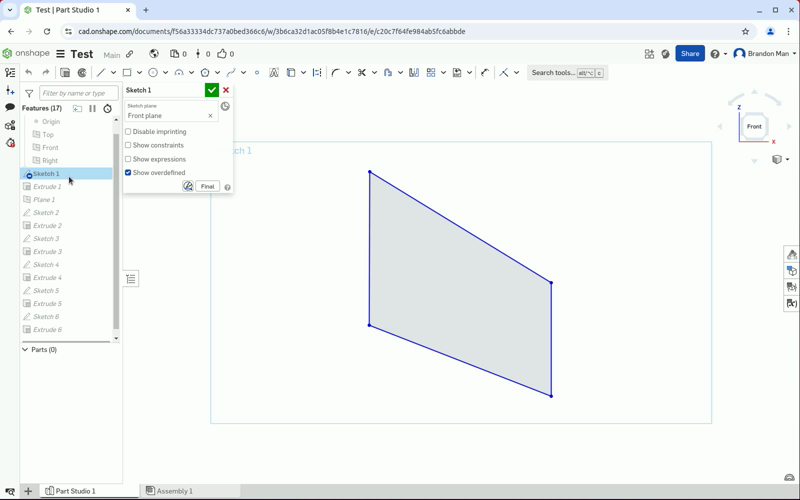
mouse_move(229, 92)
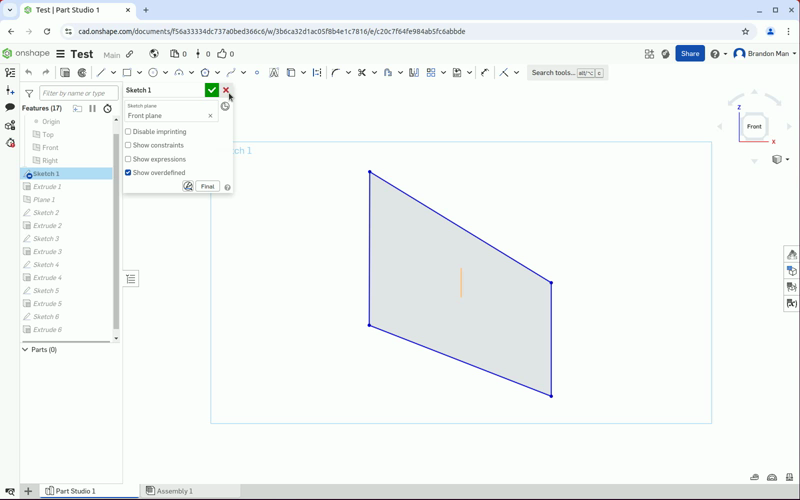
click(229, 92)
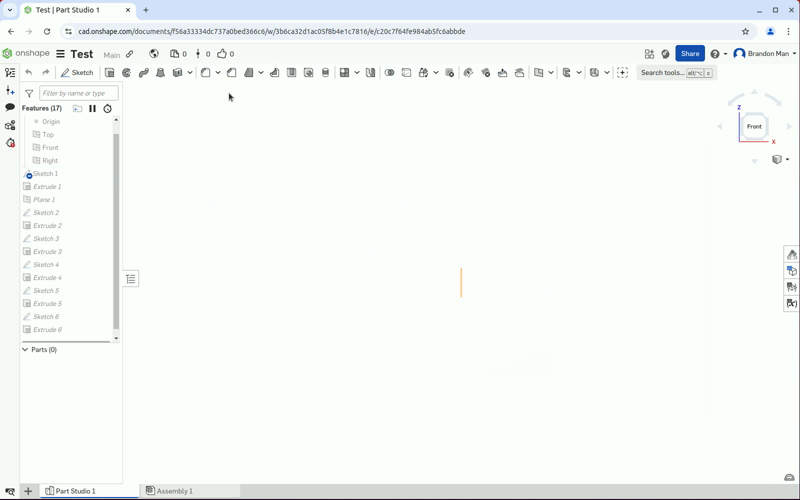
key(shift+s)
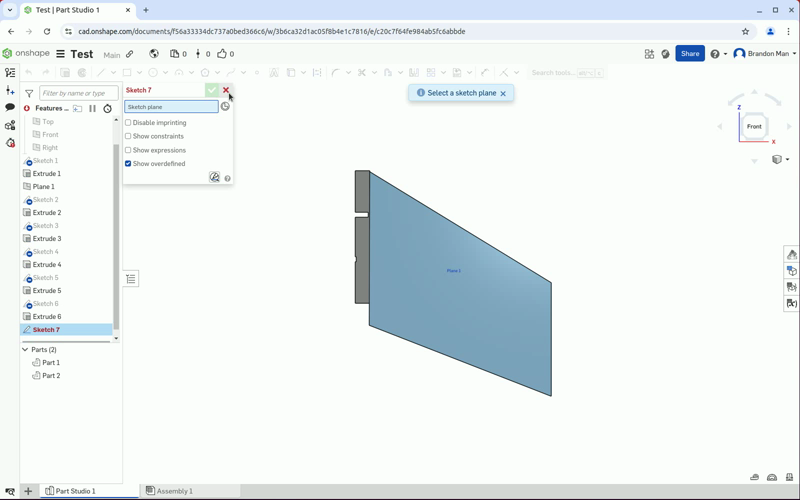
mouse_move(69, 189)
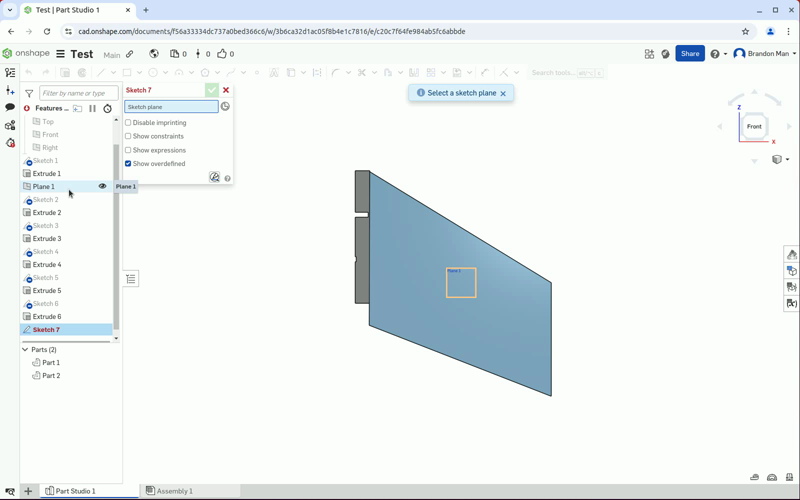
click(69, 189)
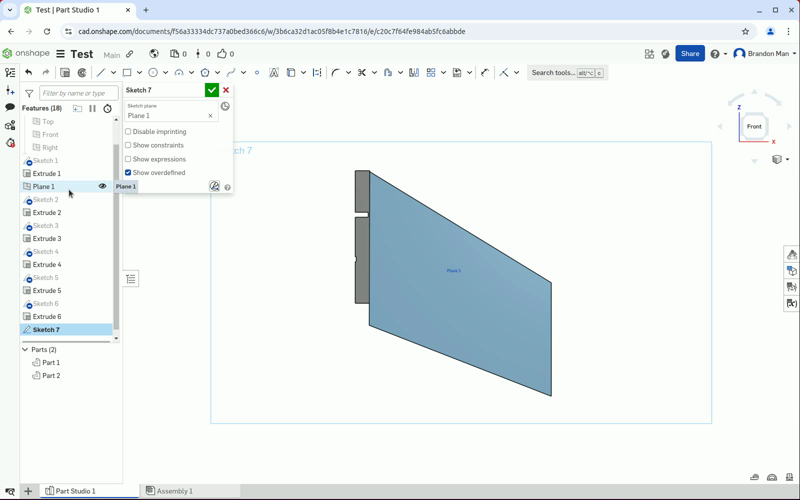
mouse_move(73, 352)
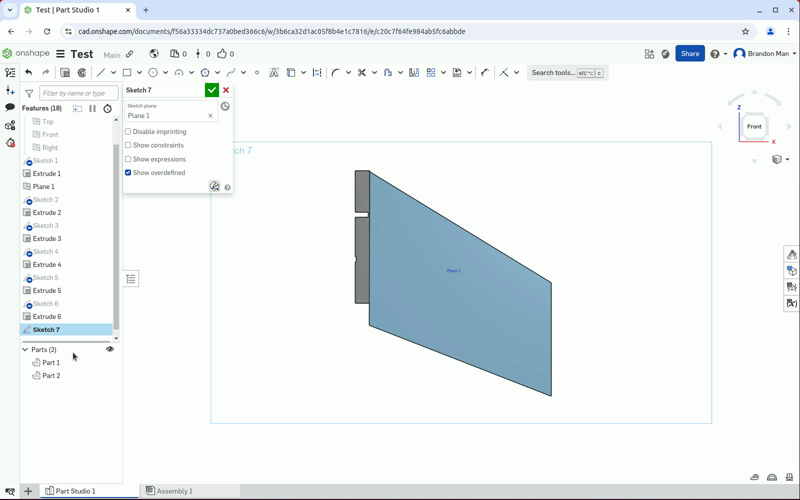
key(y)
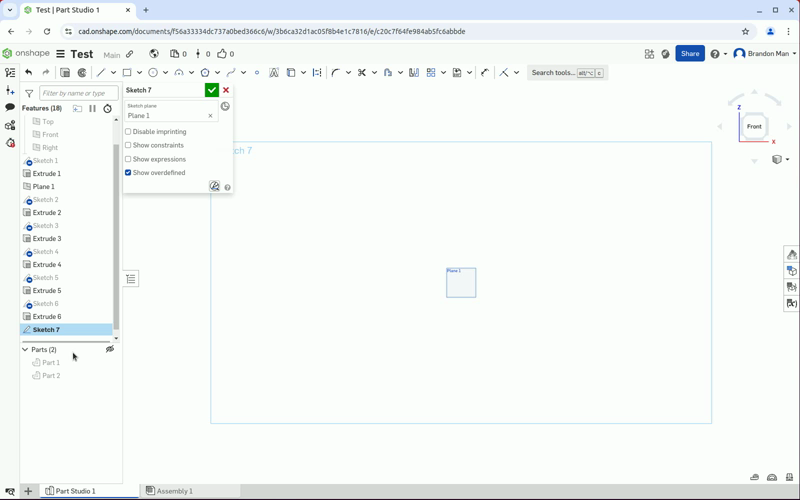
key(l)
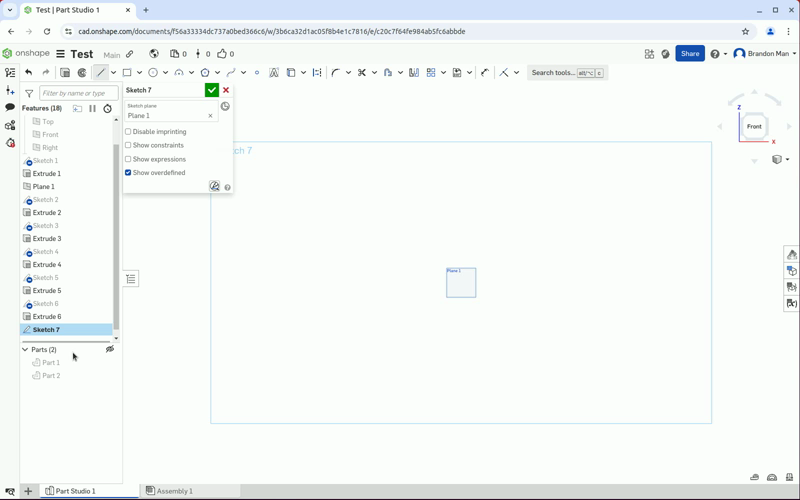
key_down(shift)
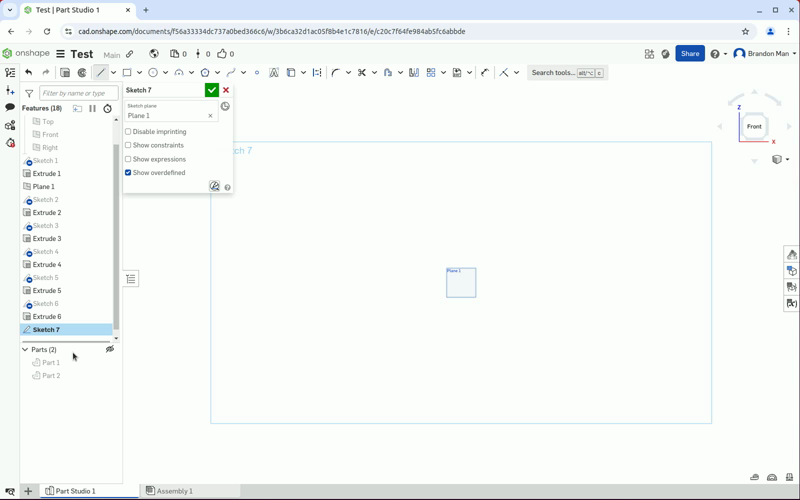
mouse_move(355, 261)
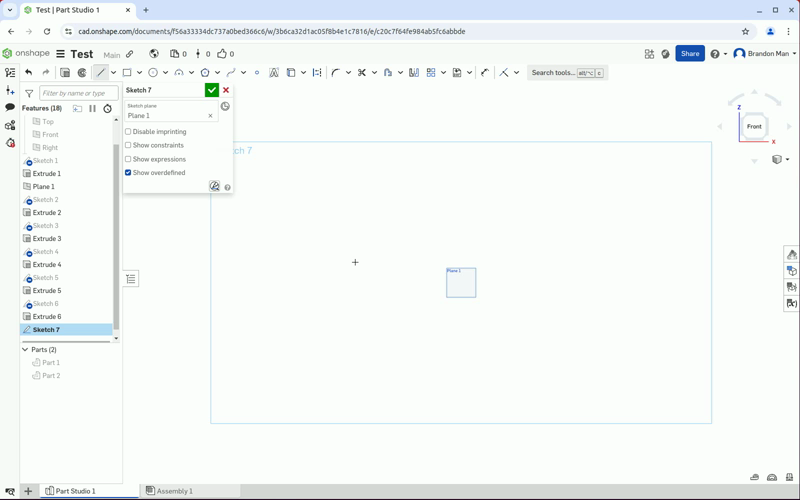
click(355, 261)
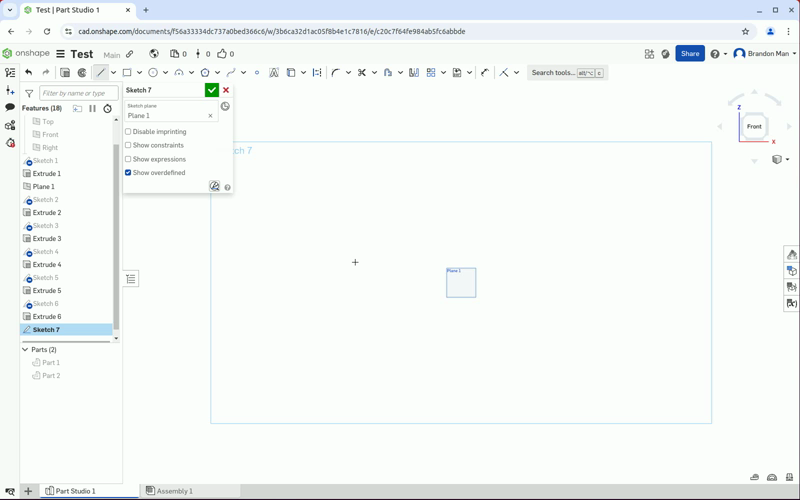
key_up(shift)
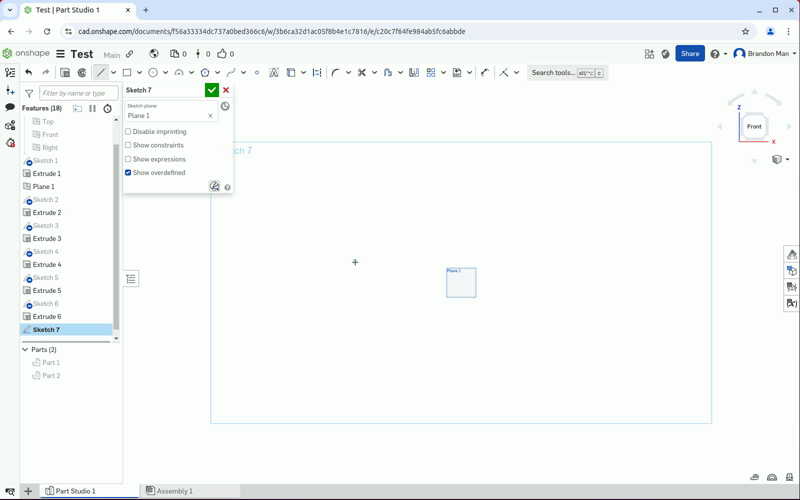
key_down(shift)
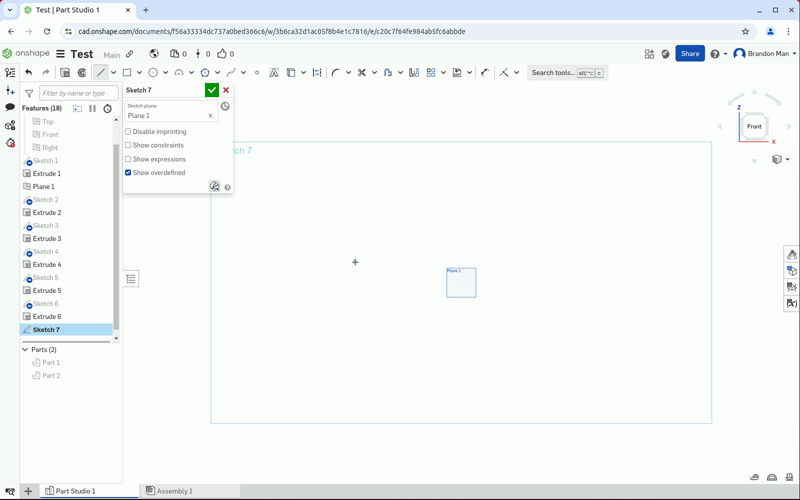
mouse_move(385, 261)
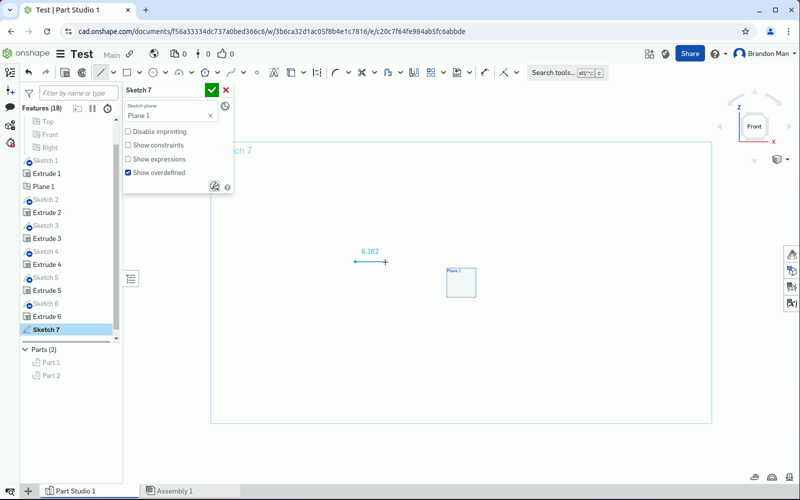
mouse_move(368, 261)
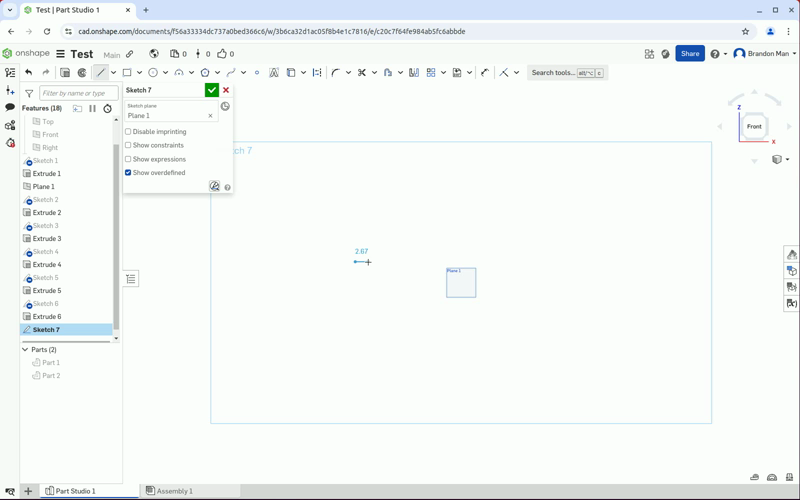
click(368, 261)
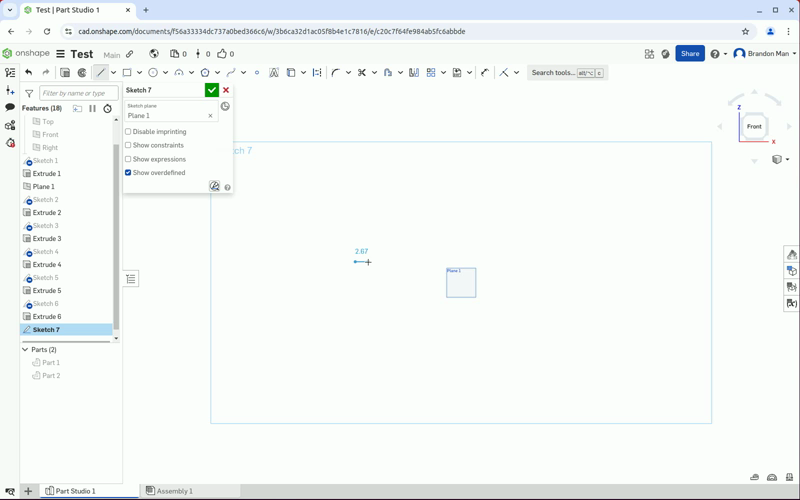
key_up(shift)
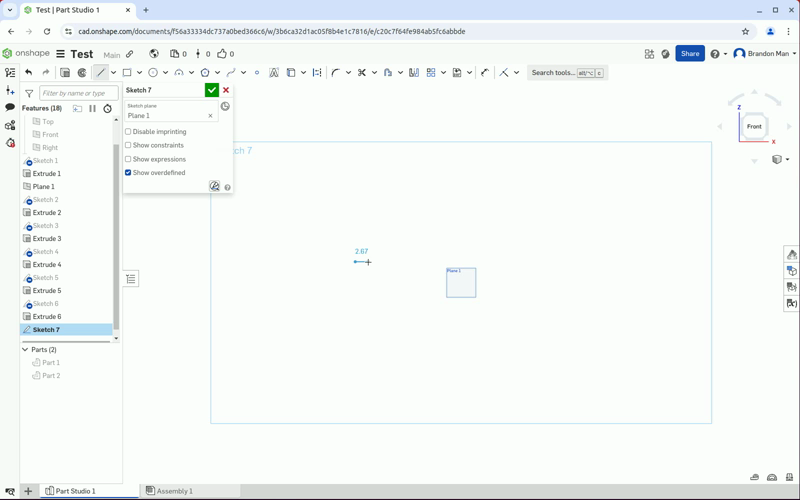
key_down(shift)
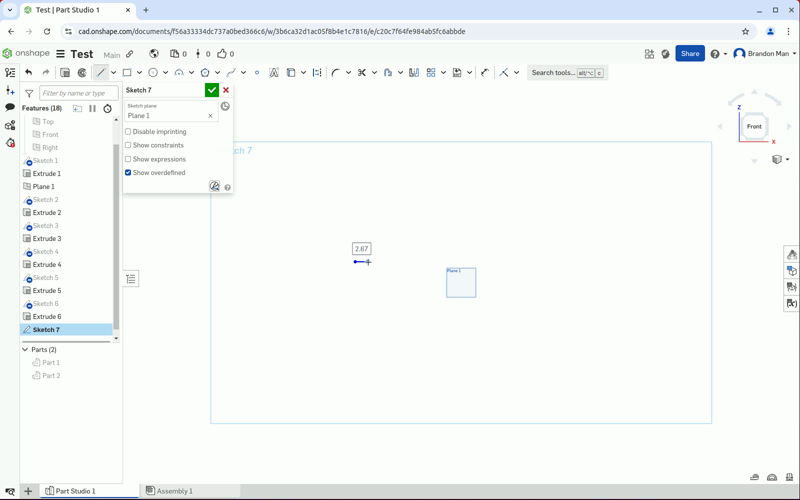
mouse_move(398, 261)
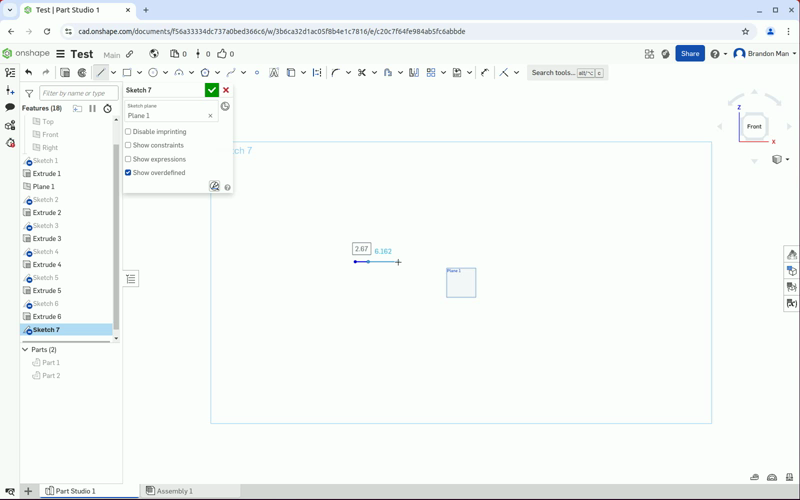
mouse_move(368, 256)
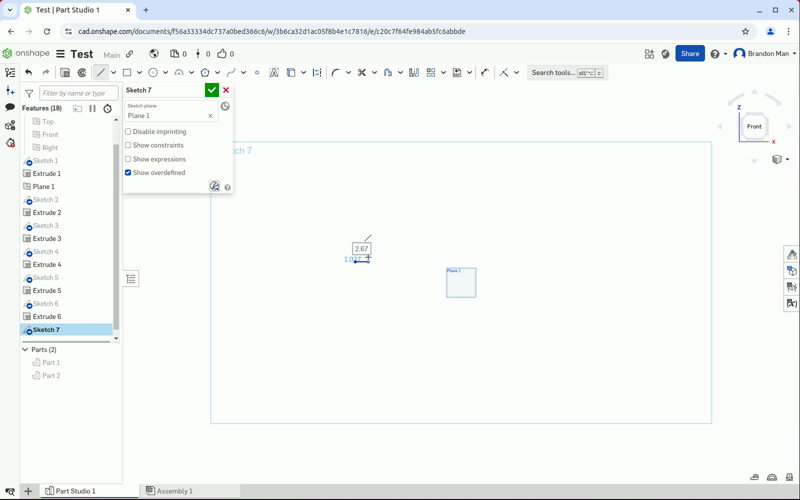
scroll(6)
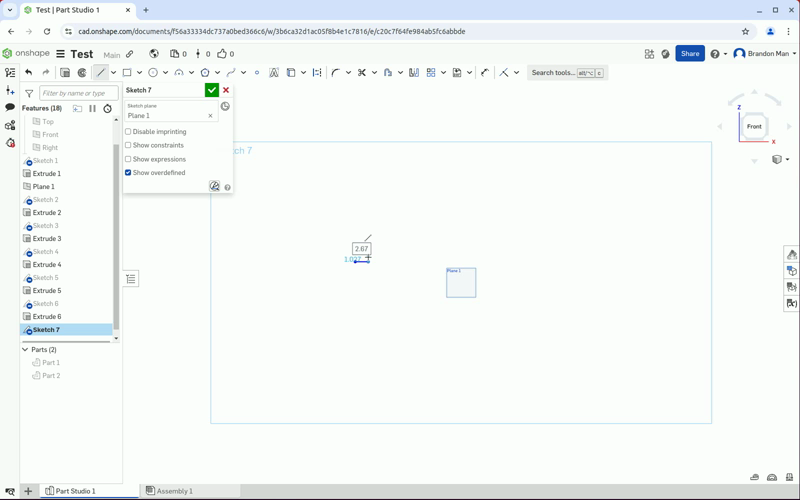
scroll(6)
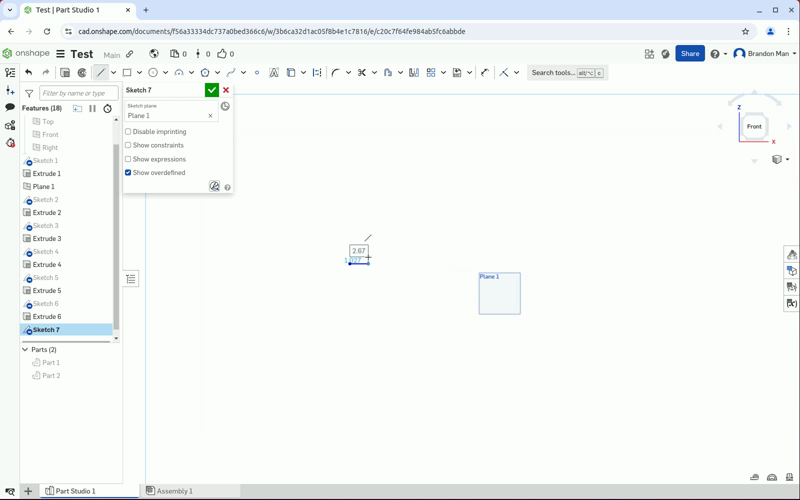
scroll(6)
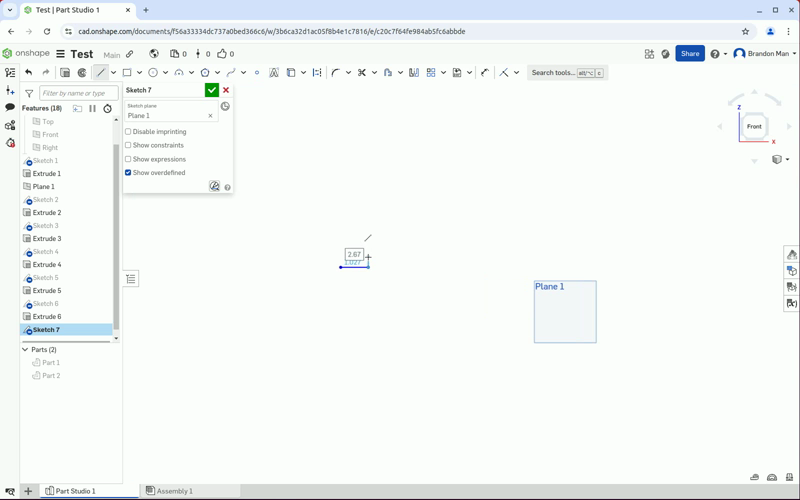
scroll(6)
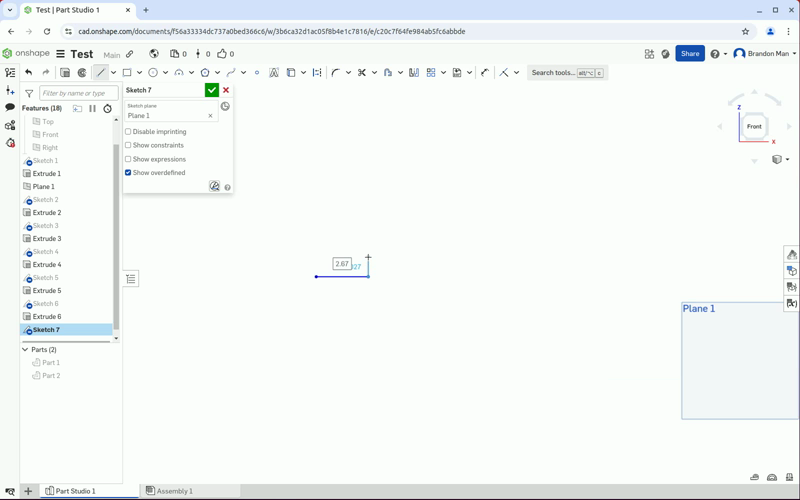
scroll(6)
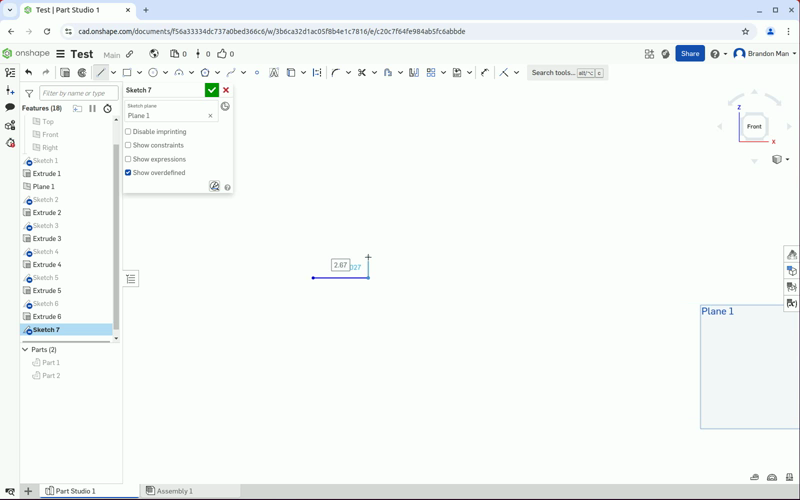
scroll(6)
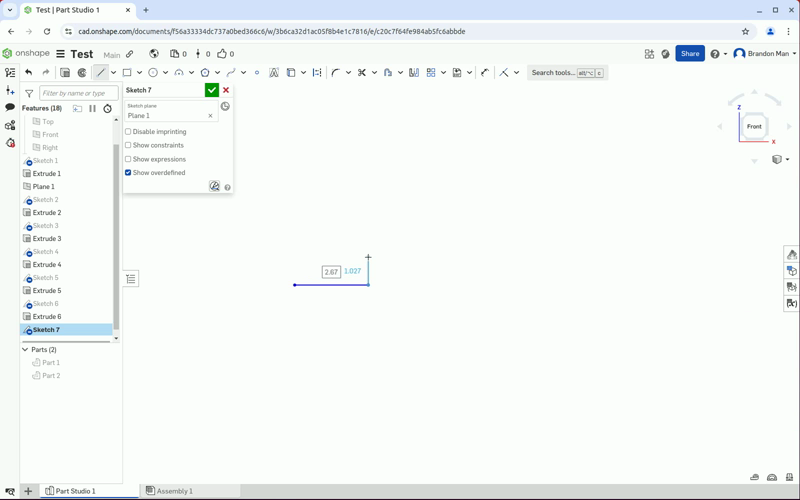
scroll(6)
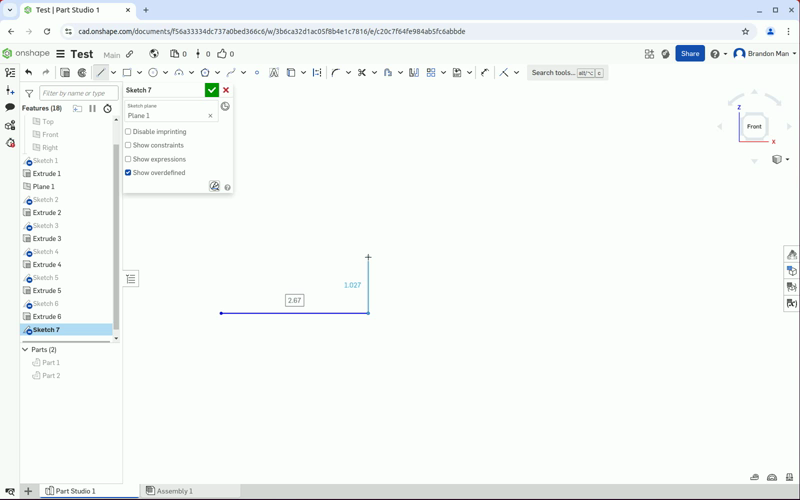
click(368, 256)
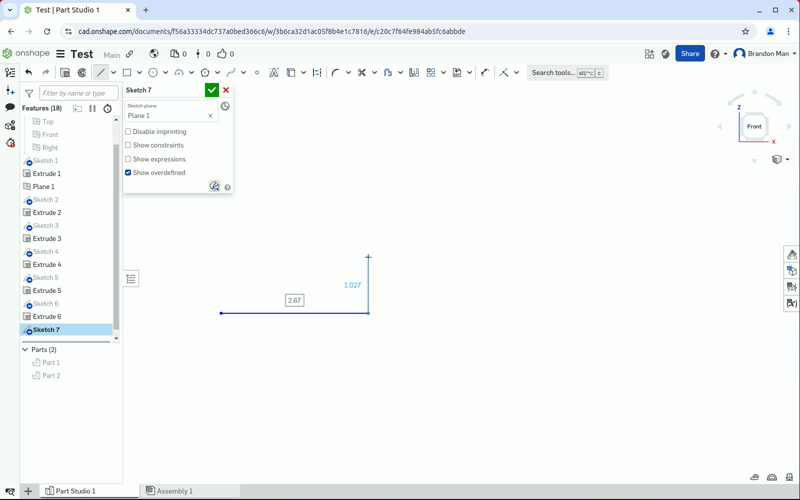
scroll(-6)
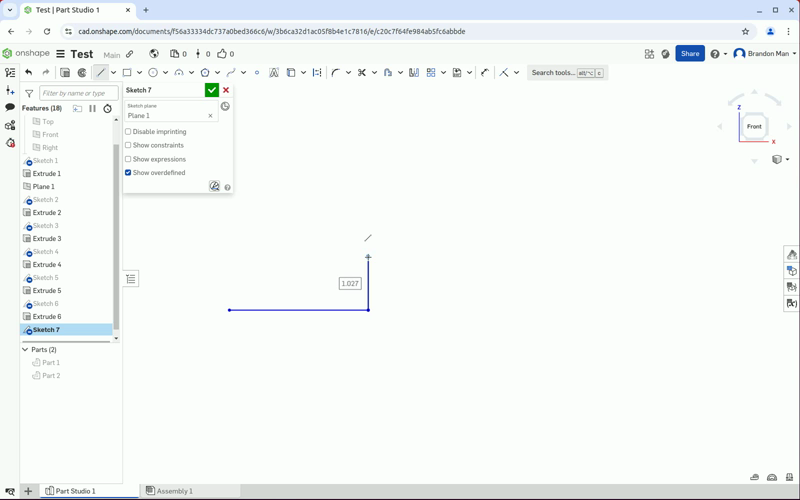
scroll(-6)
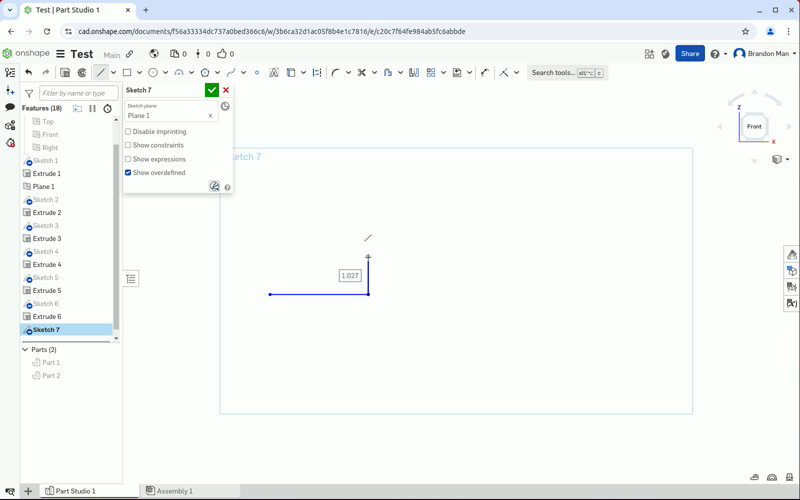
scroll(-6)
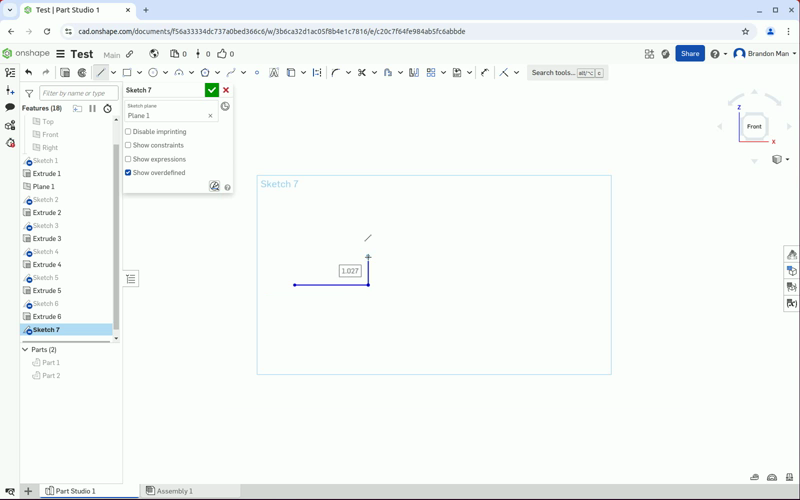
scroll(-6)
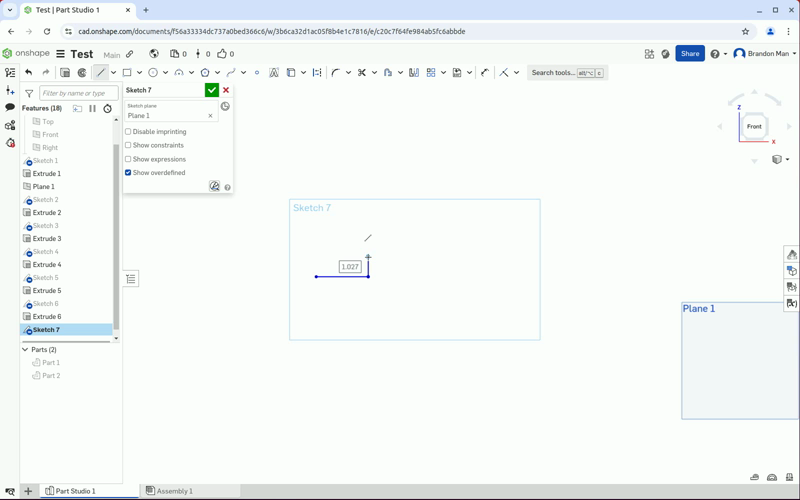
scroll(-6)
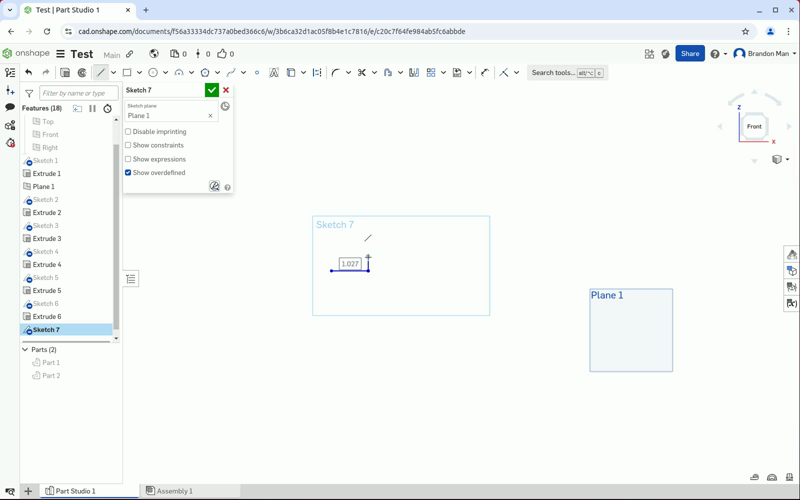
scroll(-6)
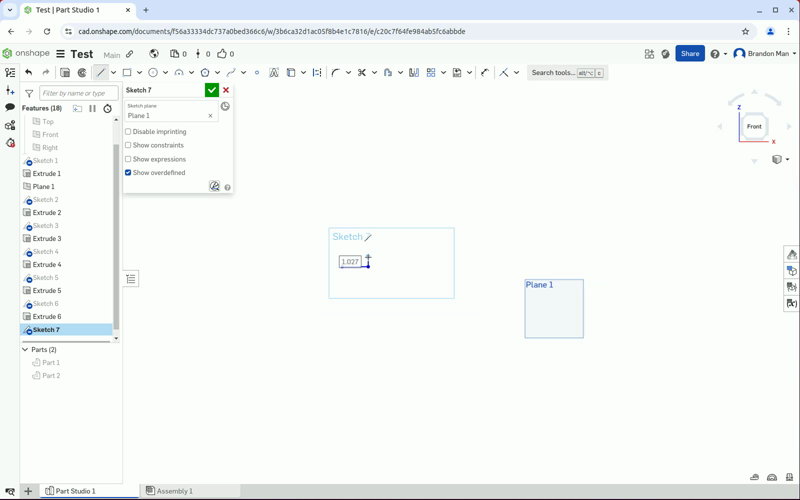
scroll(-6)
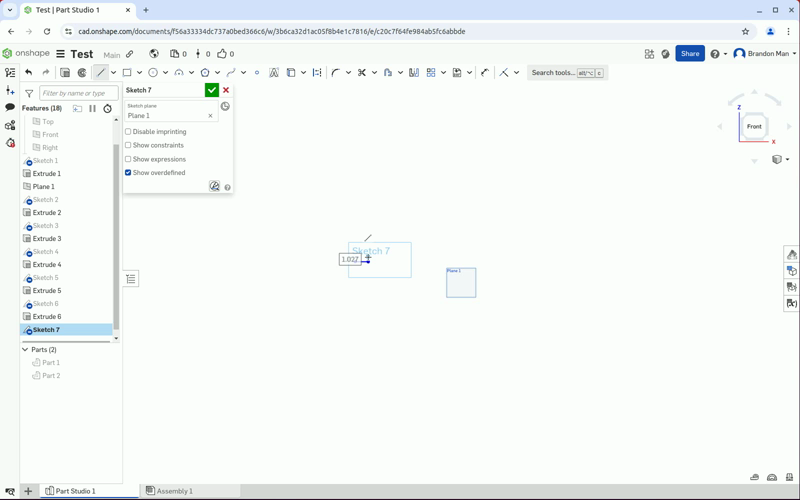
key_up(shift)
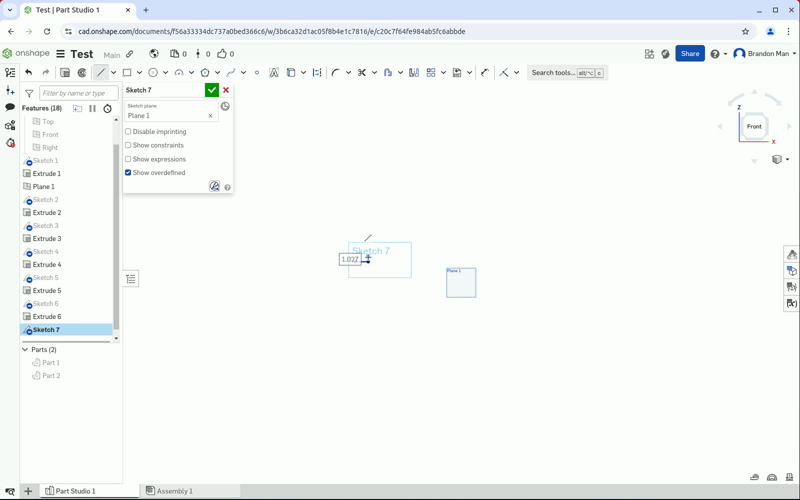
key_down(shift)
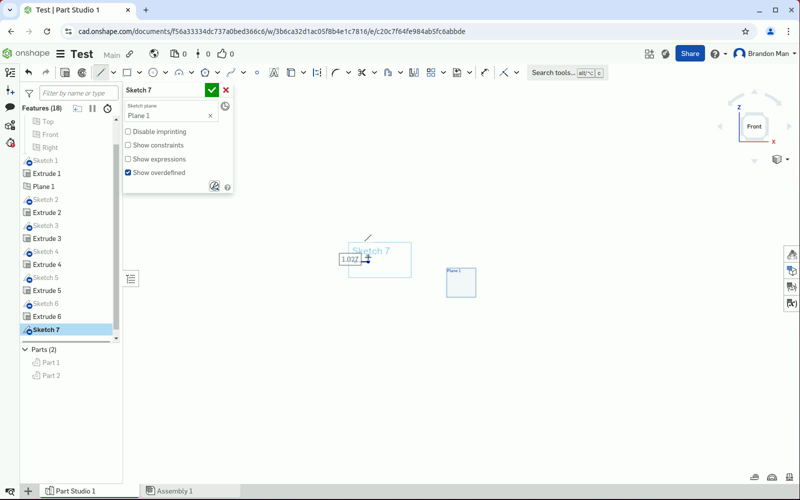
mouse_move(398, 256)
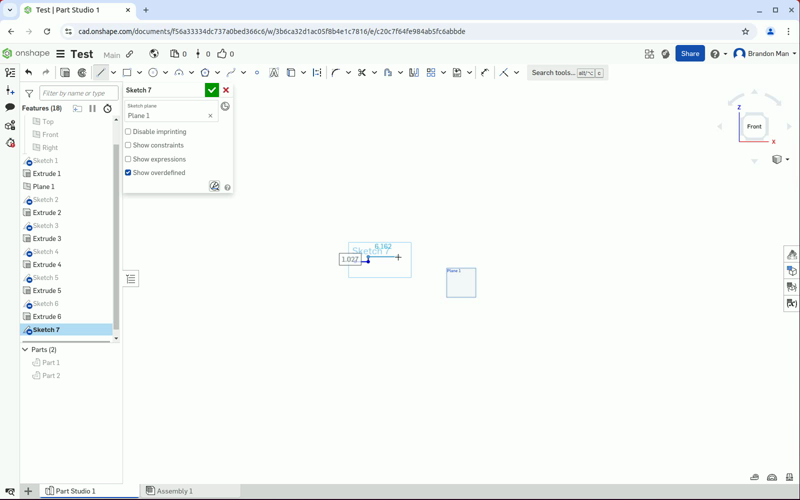
mouse_move(355, 256)
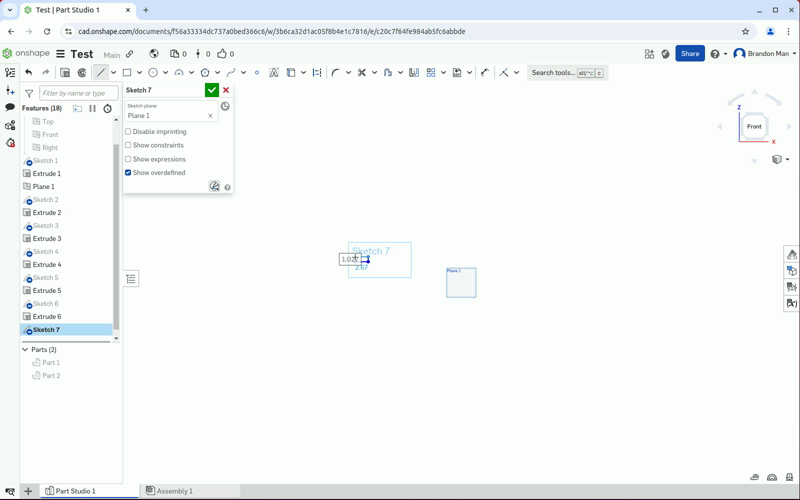
click(355, 256)
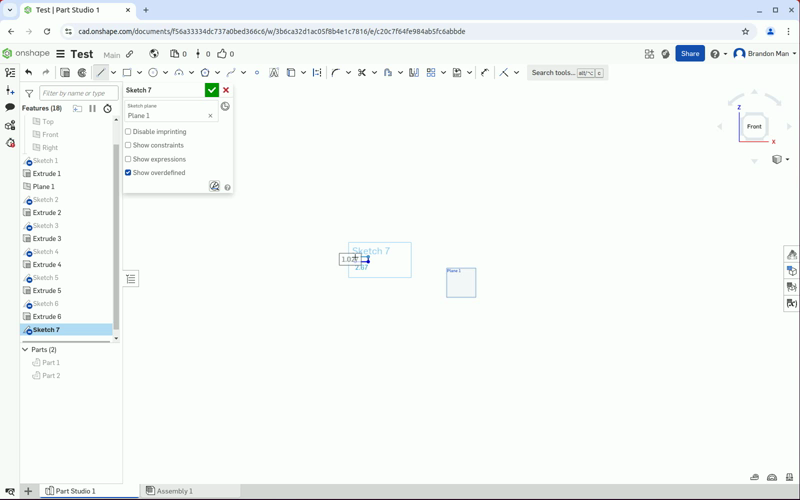
key_up(shift)
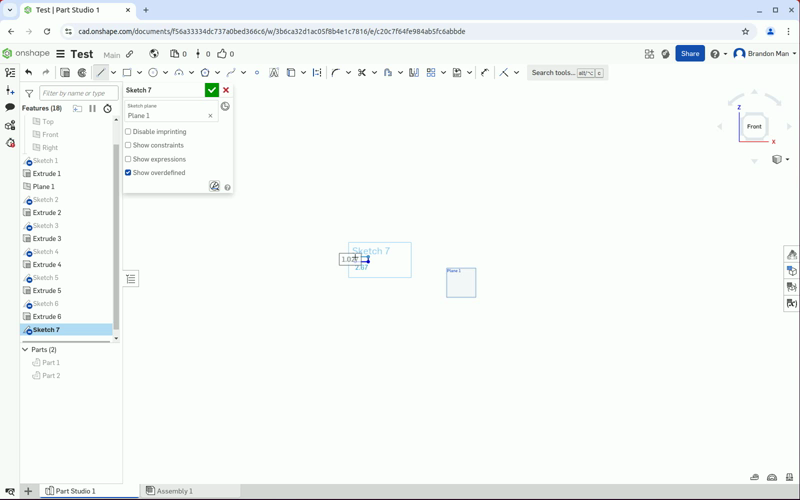
mouse_move(385, 256)
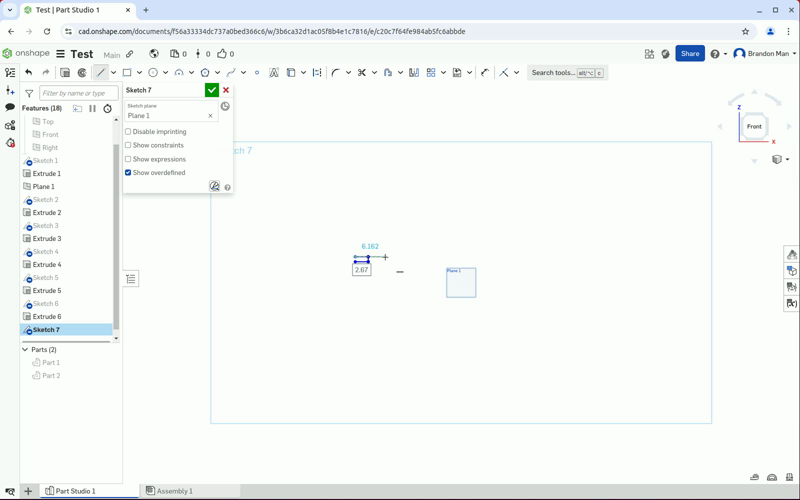
key_down(shift)
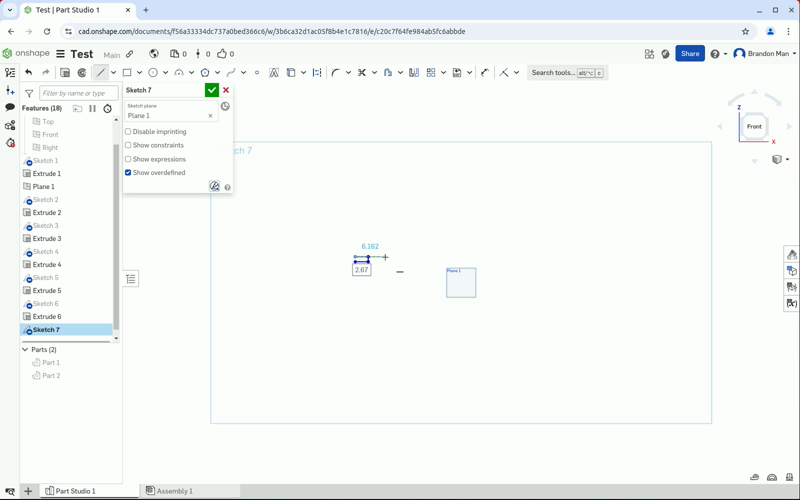
mouse_move(355, 261)
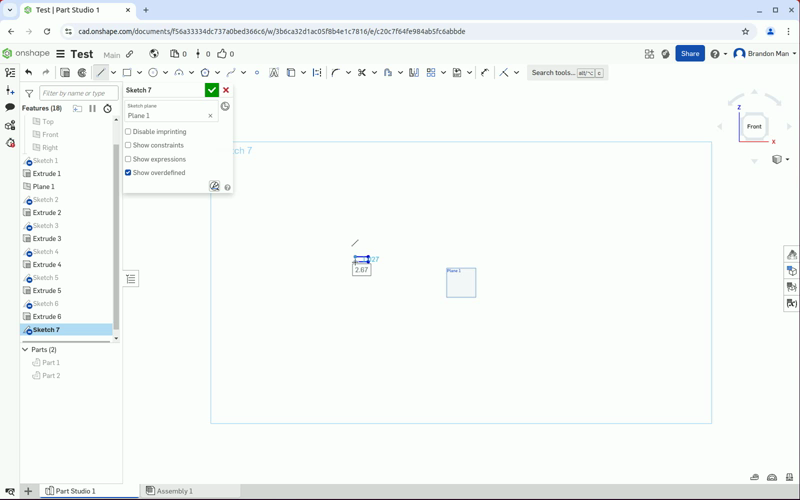
scroll(6)
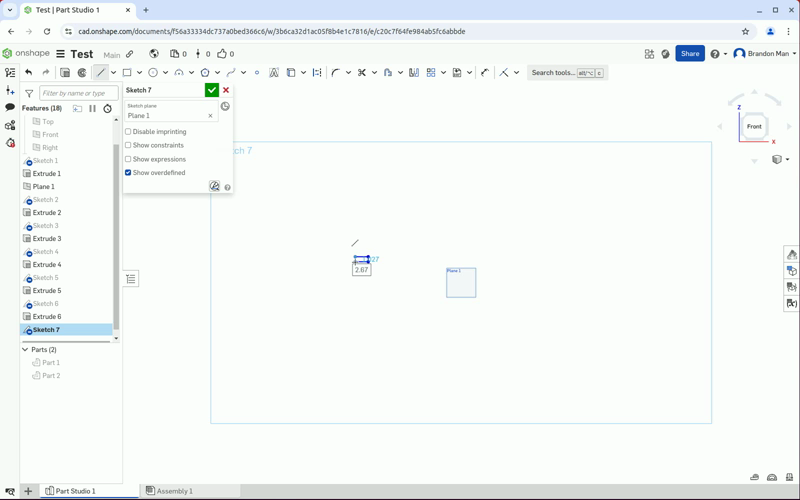
scroll(6)
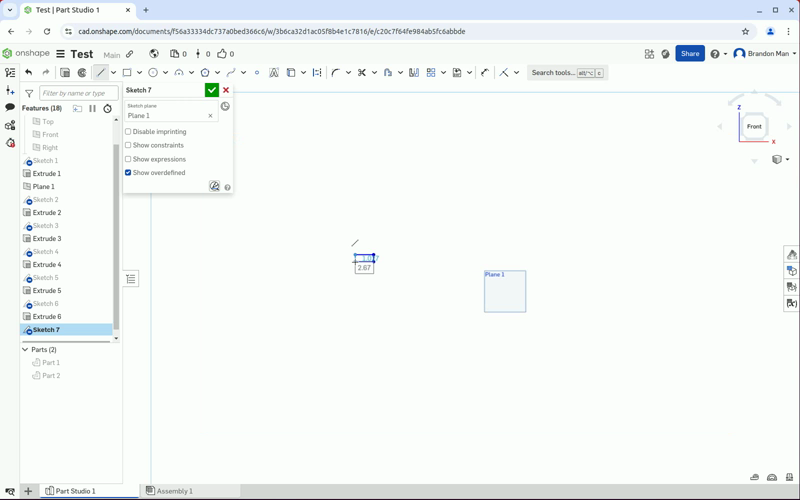
scroll(6)
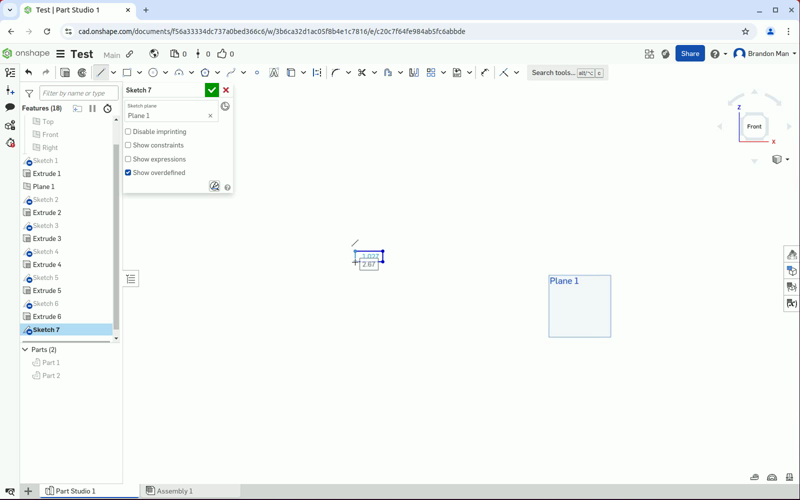
scroll(6)
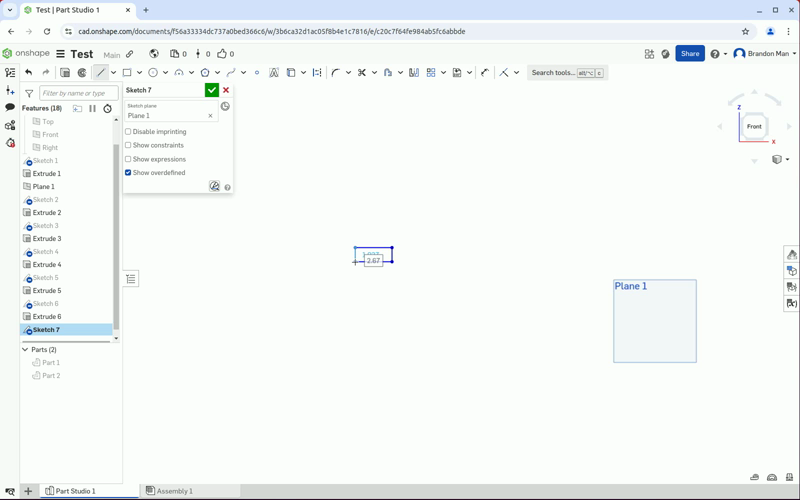
scroll(6)
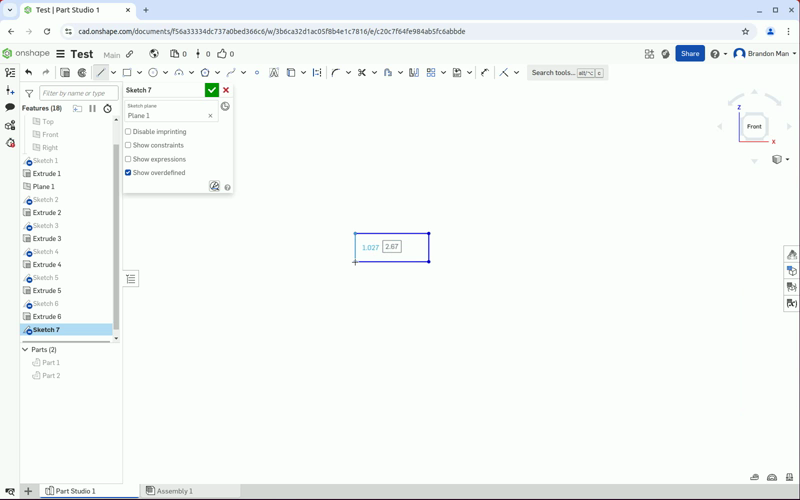
scroll(6)
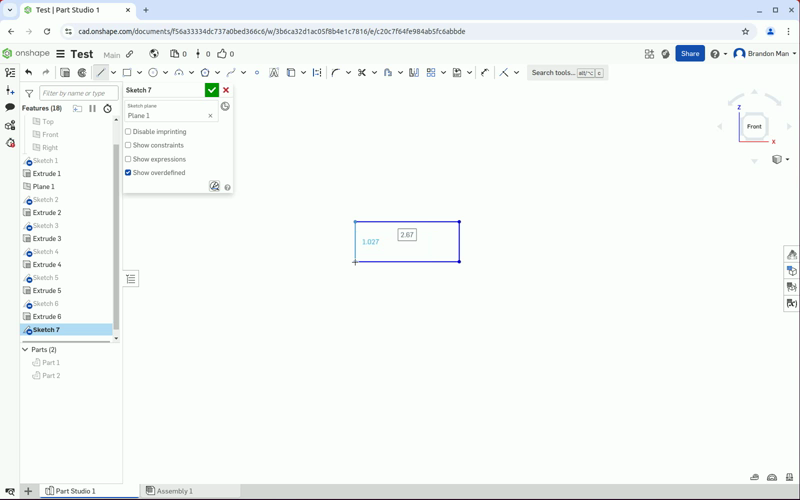
scroll(6)
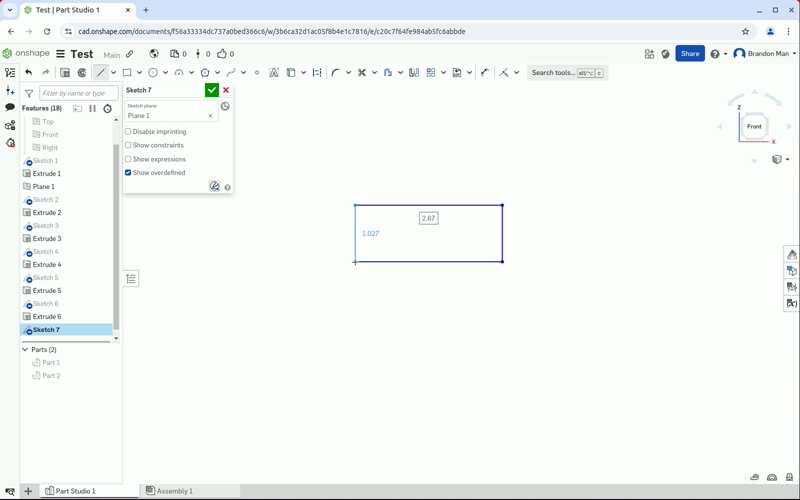
key_up(shift)
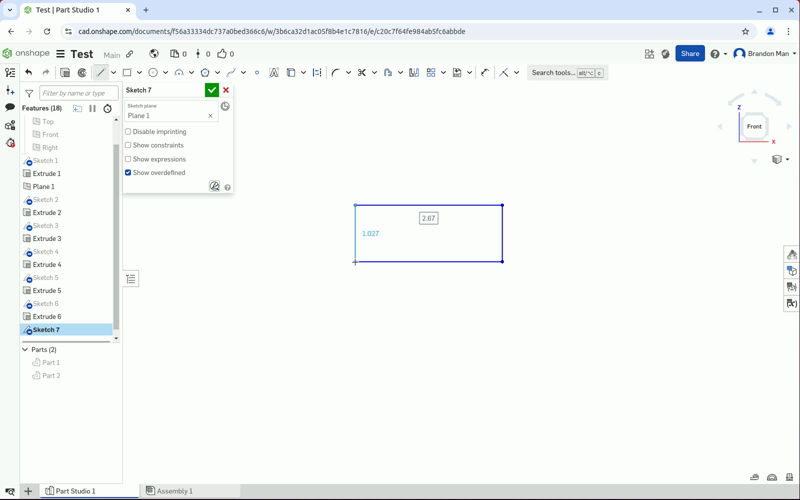
click(355, 261)
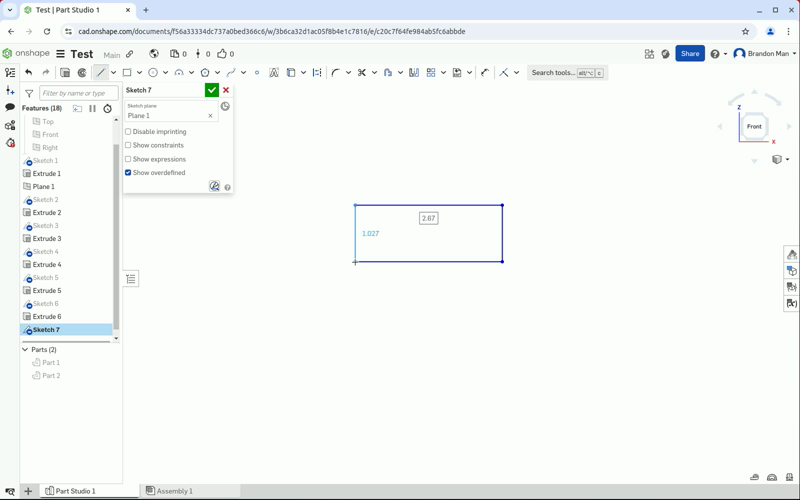
scroll(-6)
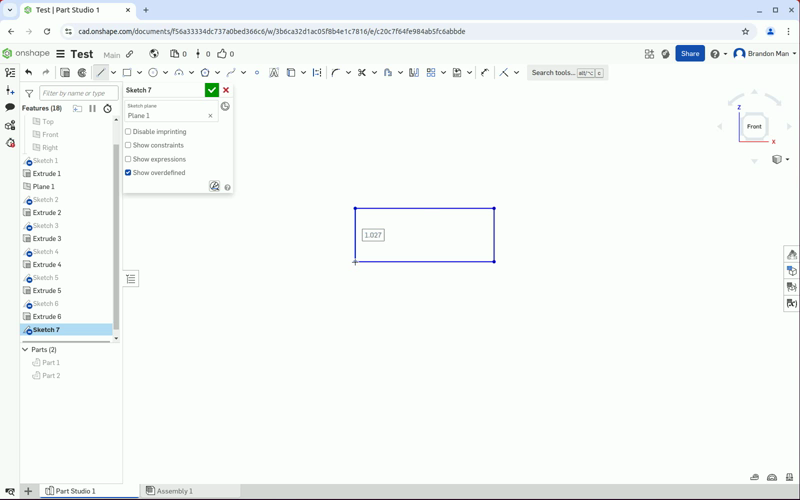
scroll(-6)
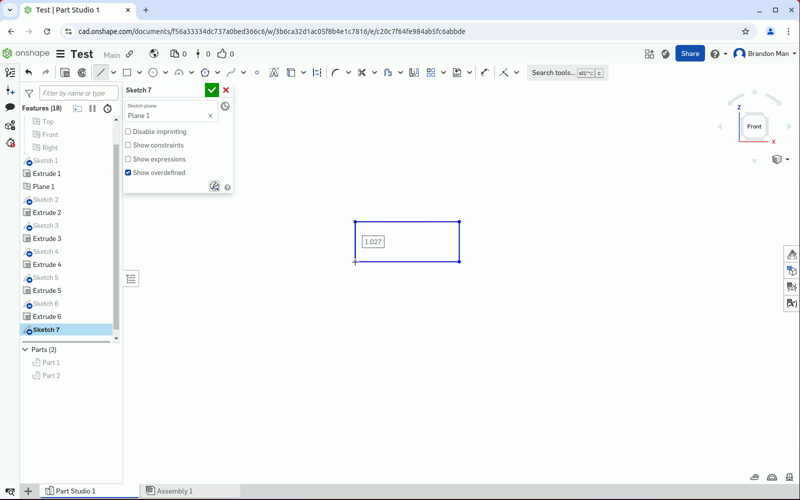
scroll(-6)
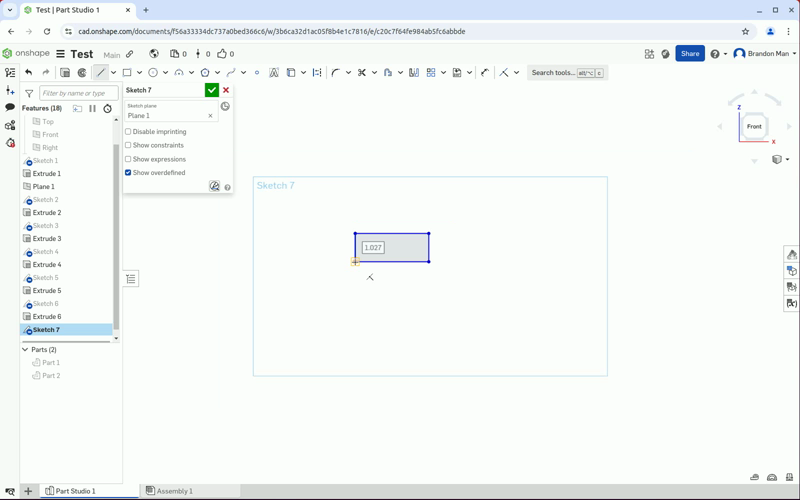
scroll(-6)
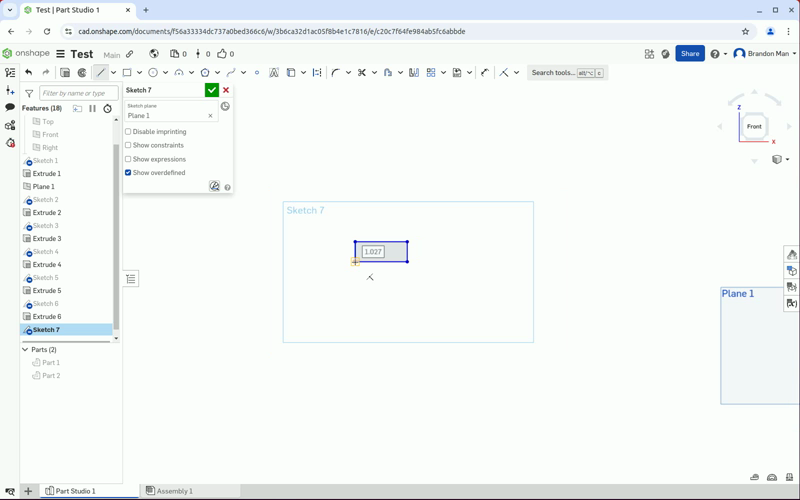
scroll(-6)
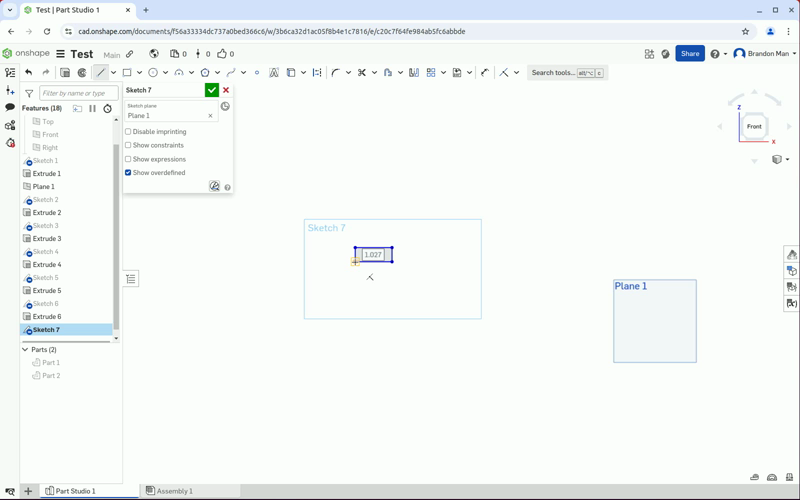
scroll(-6)
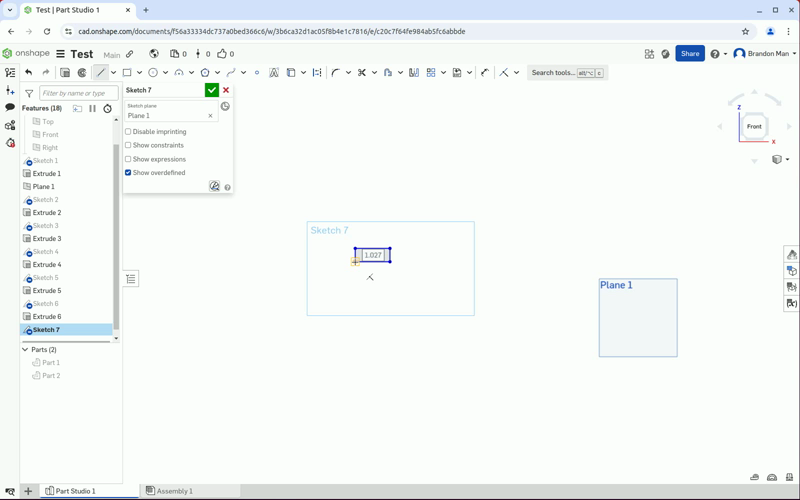
scroll(-6)
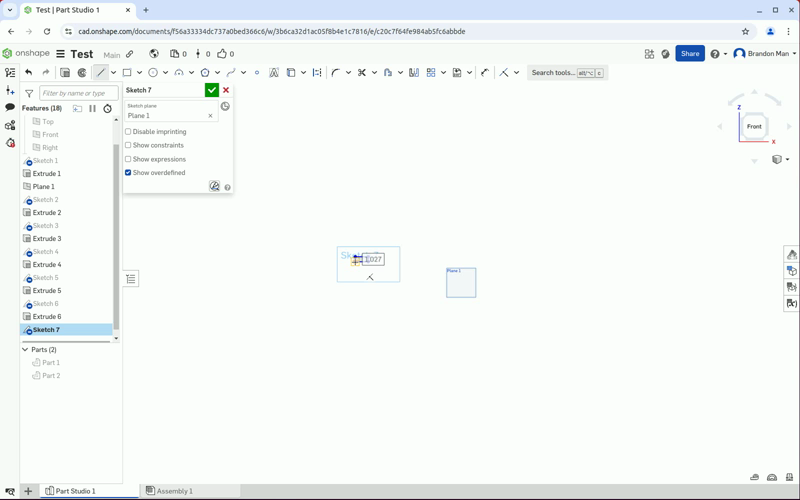
key(esc)
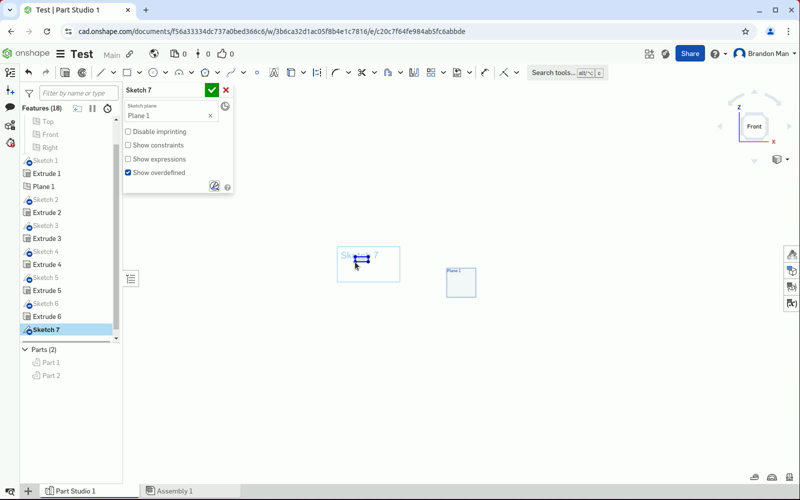
mouse_move(366, 260)
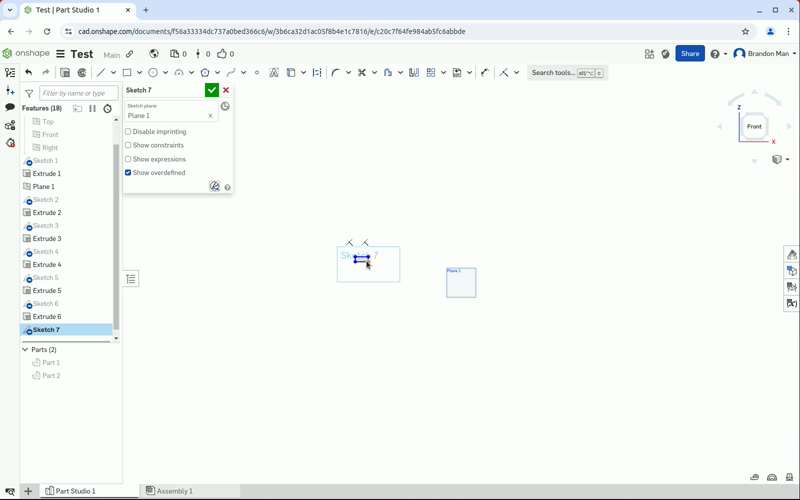
scroll(6)
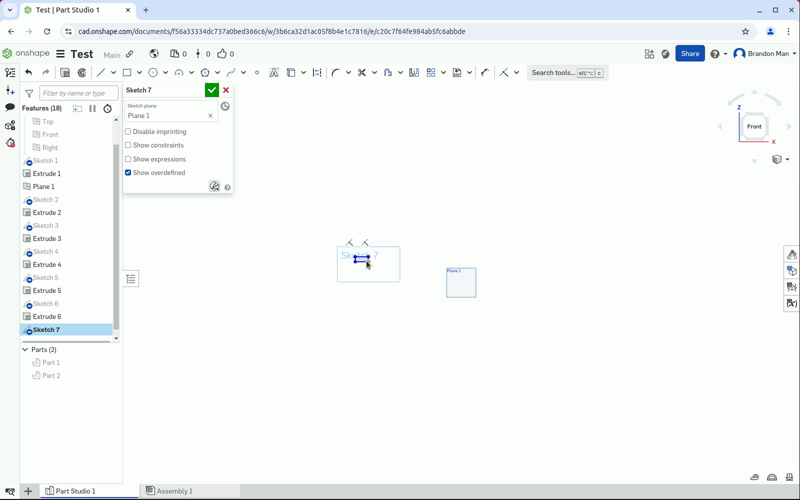
scroll(6)
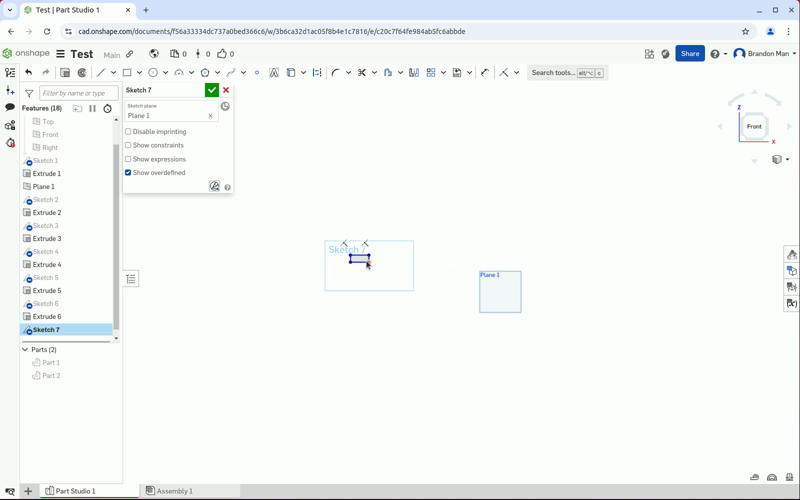
scroll(6)
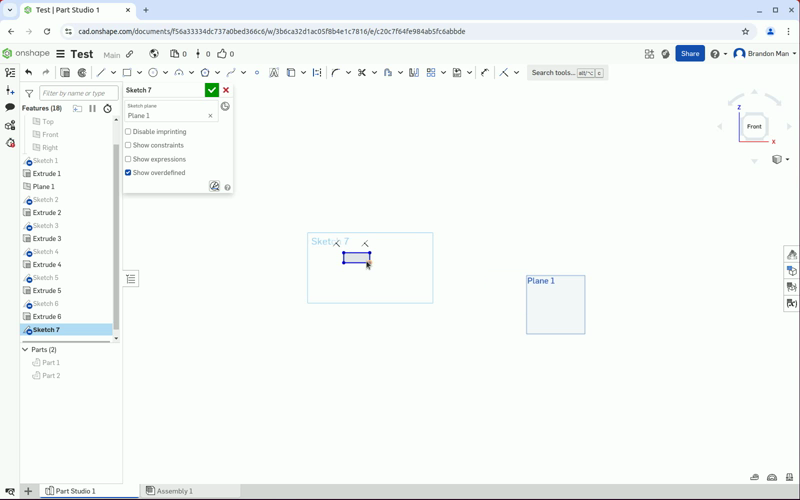
scroll(6)
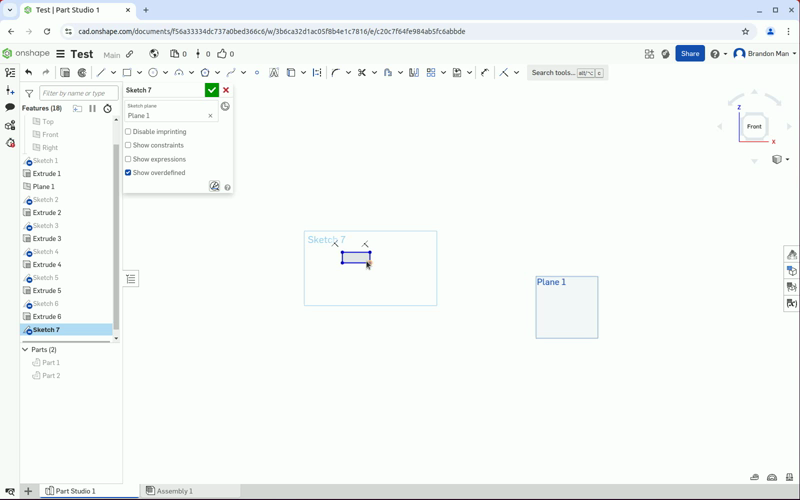
scroll(6)
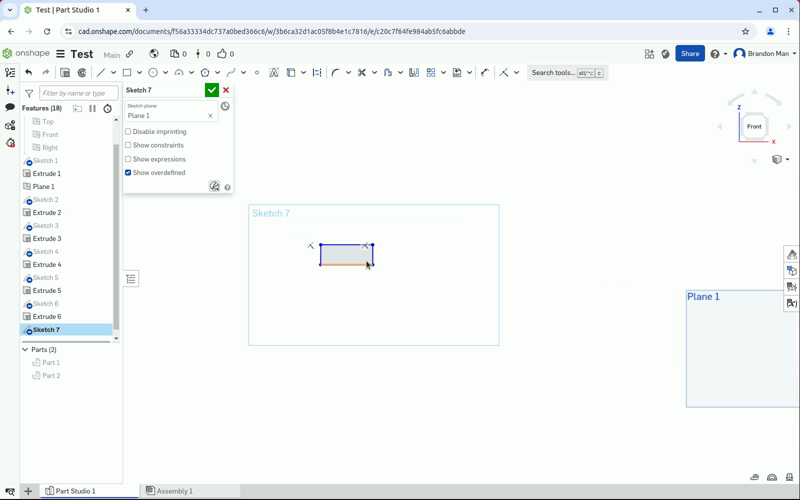
scroll(6)
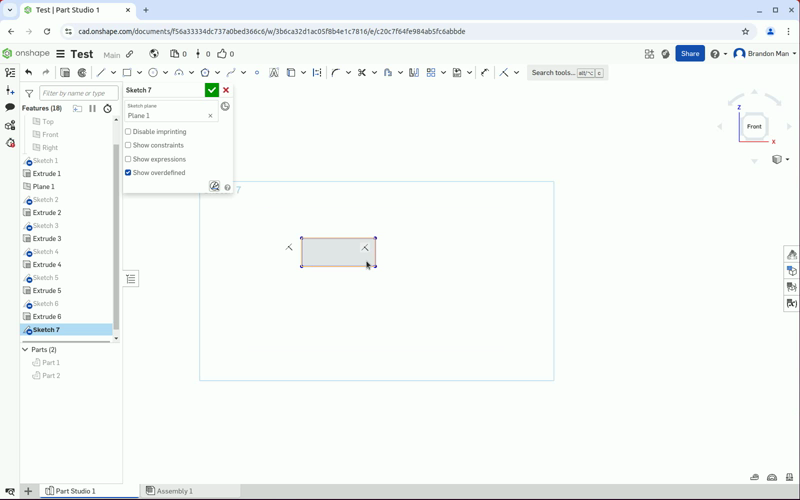
scroll(6)
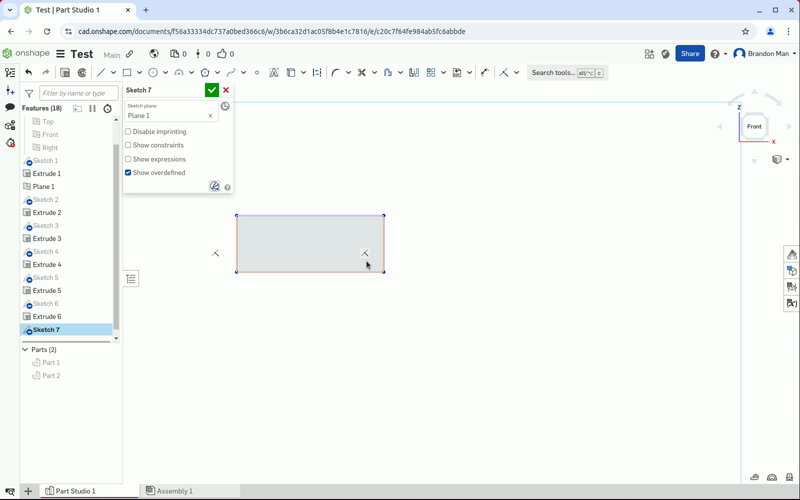
click(366, 260)
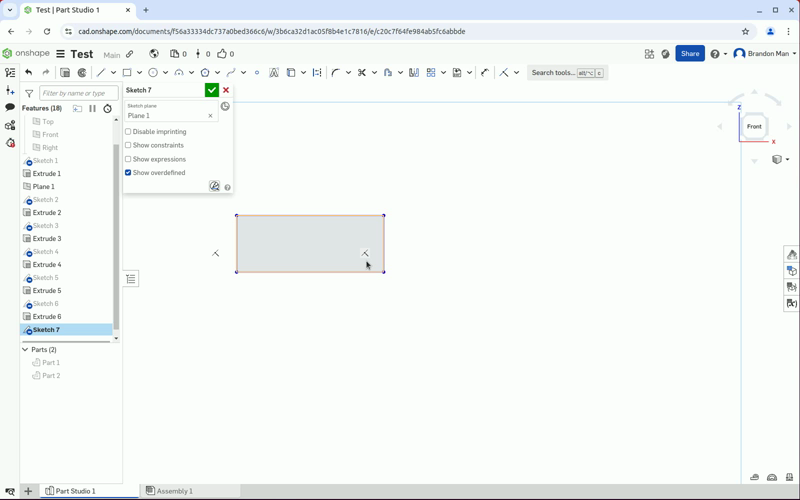
scroll(-6)
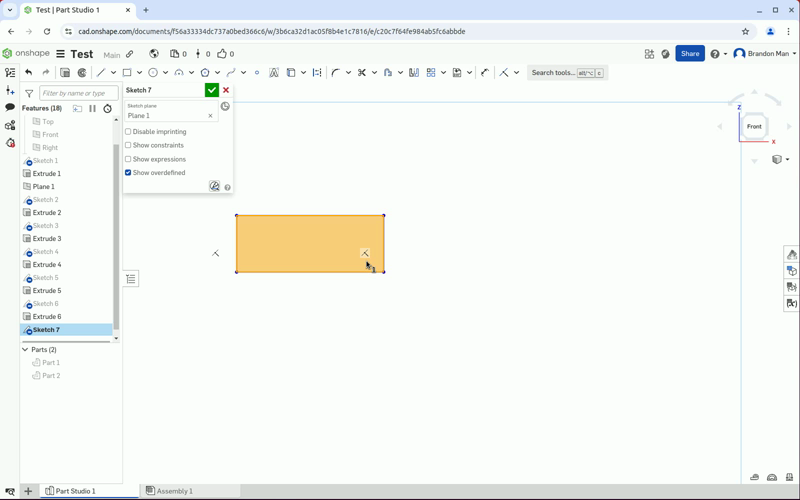
scroll(-6)
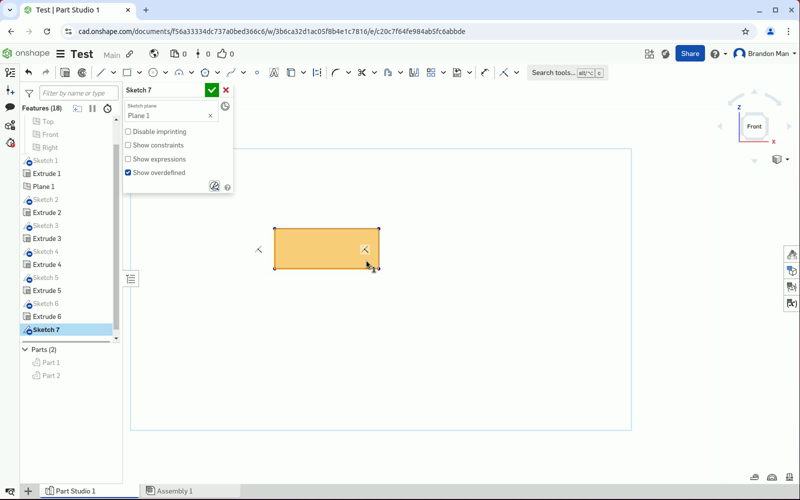
scroll(-6)
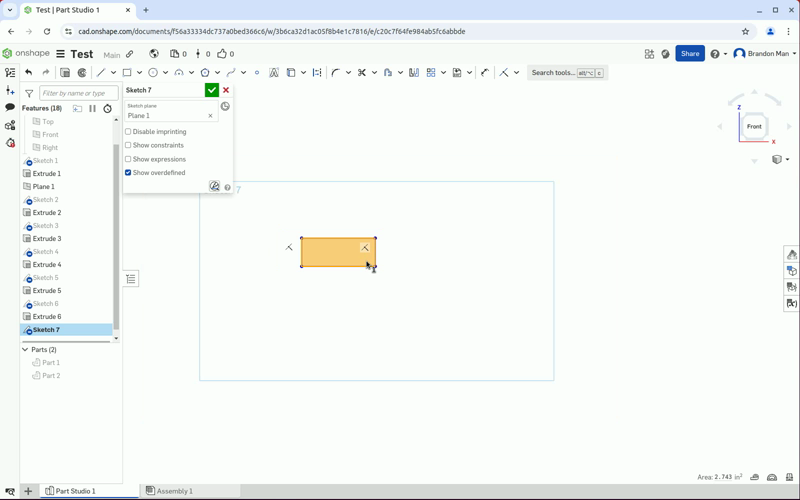
scroll(-6)
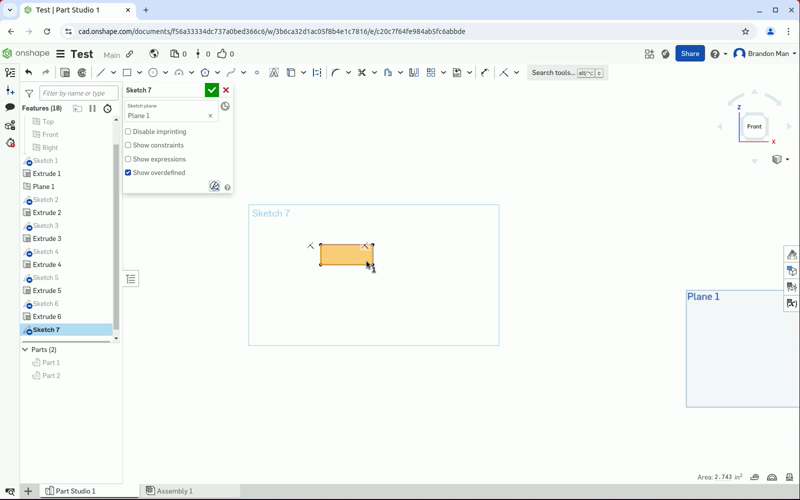
scroll(-6)
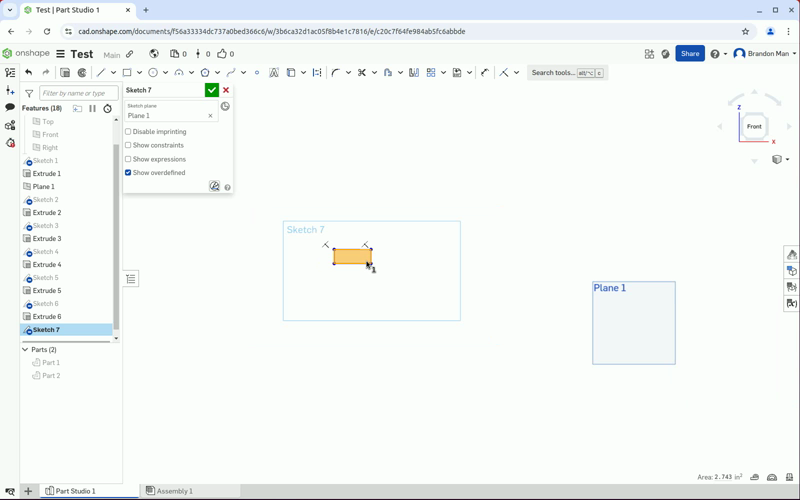
scroll(-6)
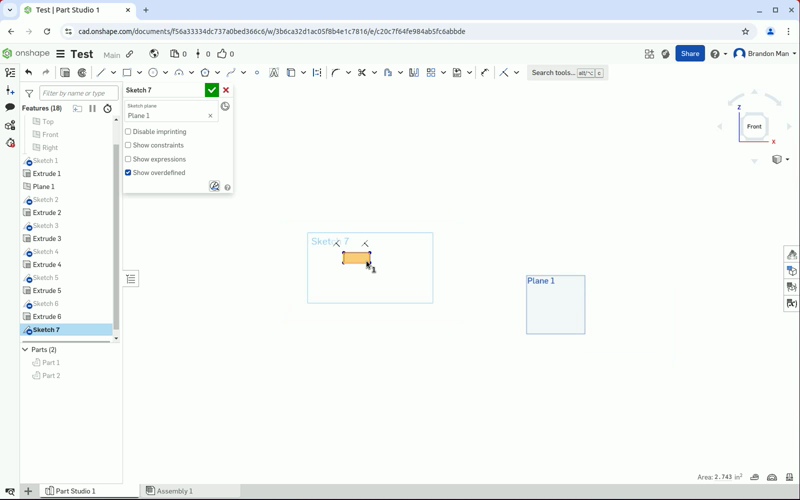
scroll(-6)
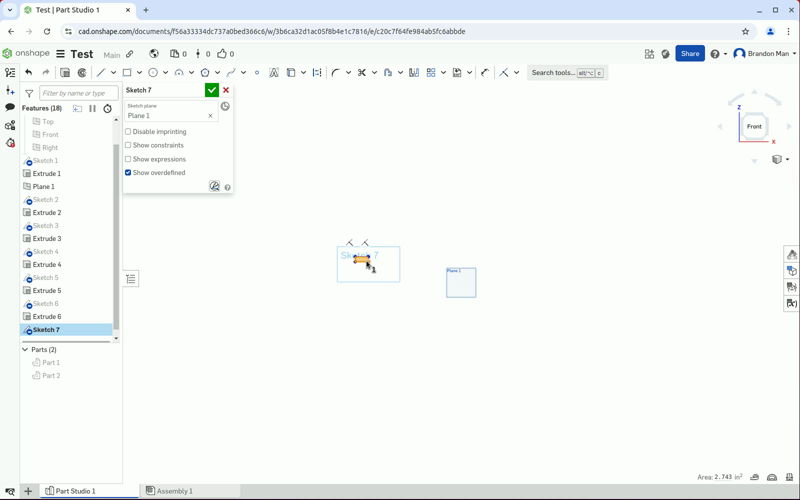
mouse_move(73, 352)
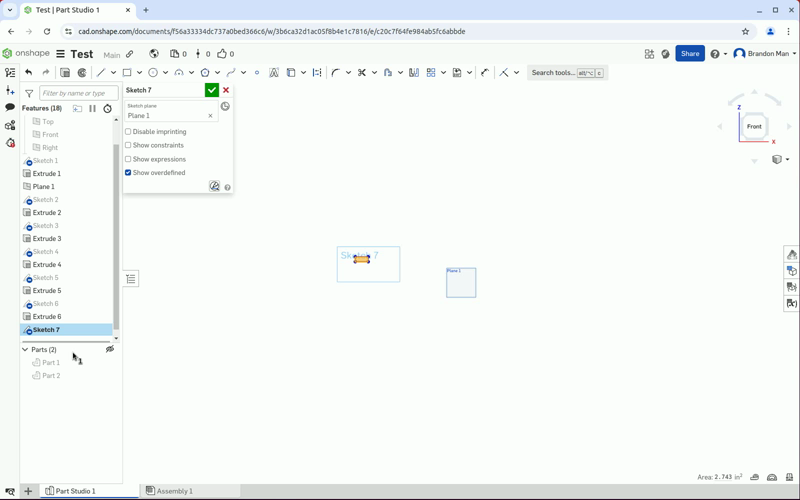
key(shift+y)
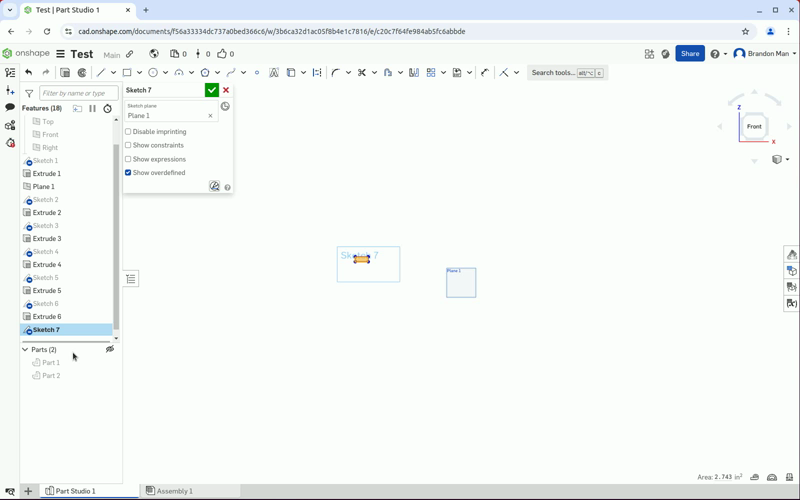
key(shift+e)
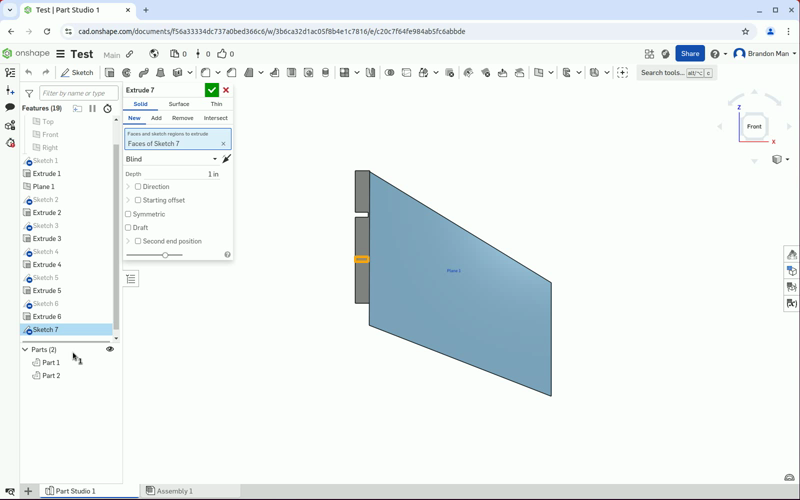
mouse_move(143, 106)
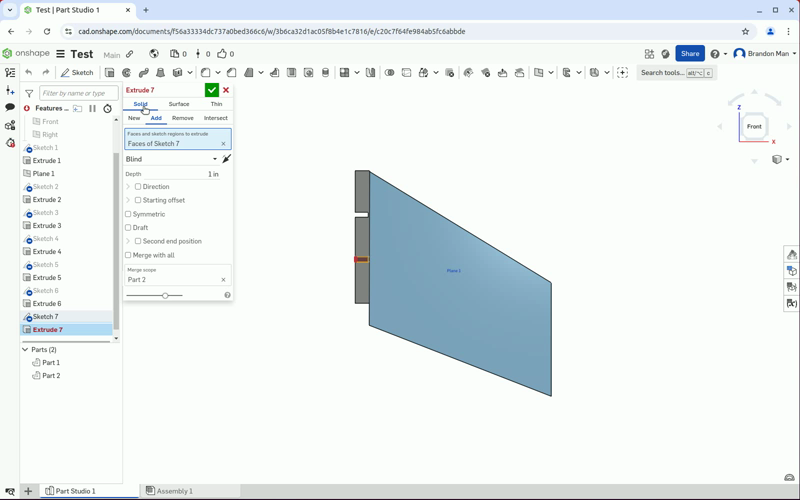
click(143, 106)
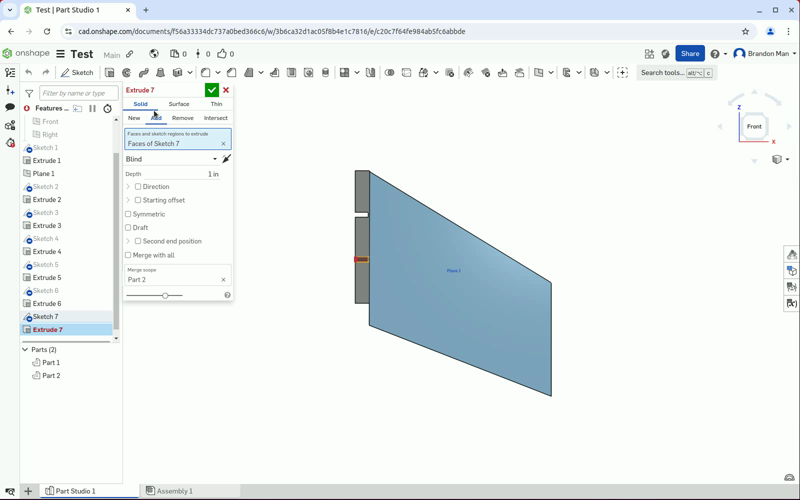
mouse_move(186, 120)
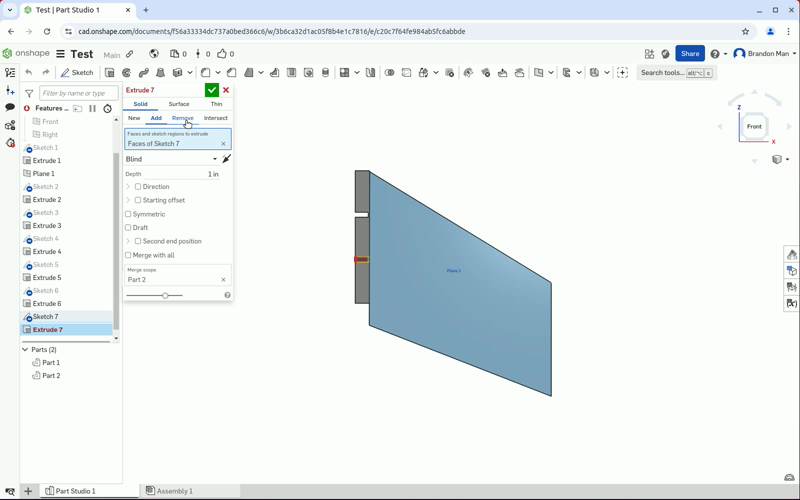
click(186, 120)
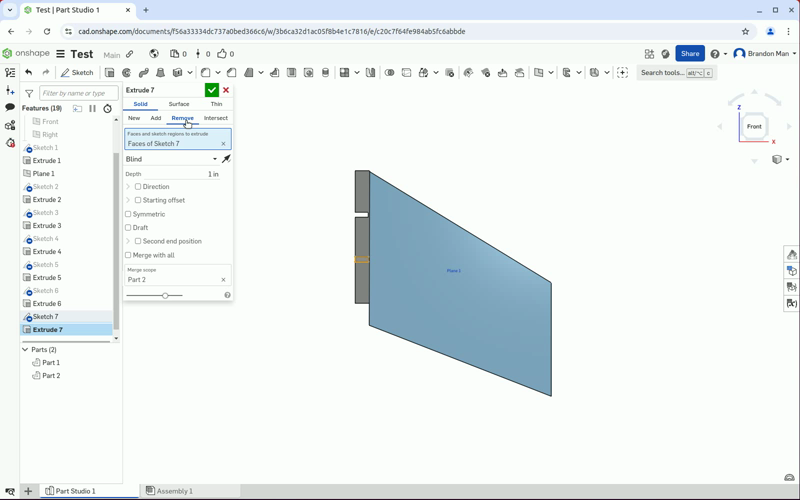
key(tab, 4)
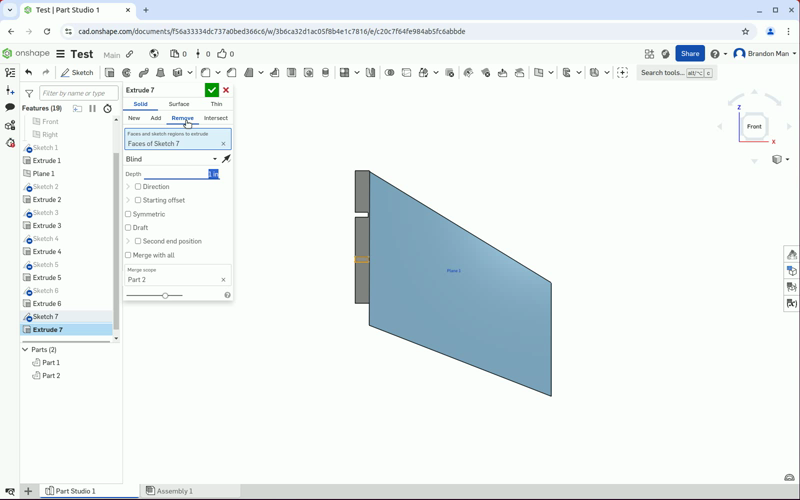
text(7.221)
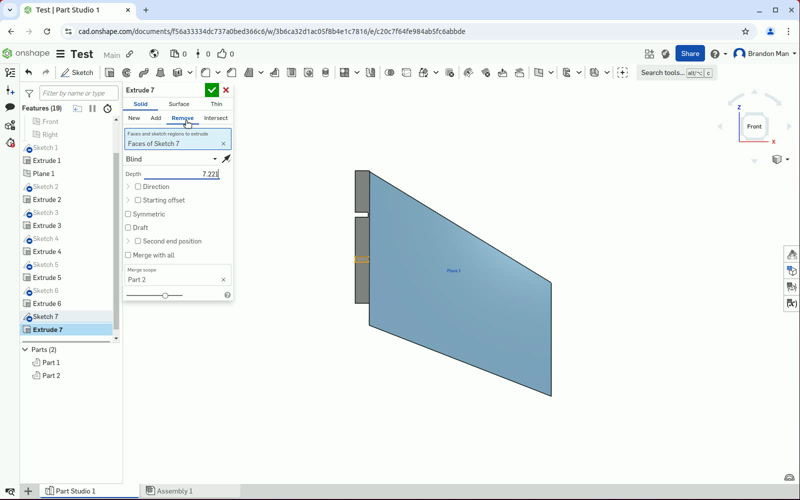
key(tab, 6)
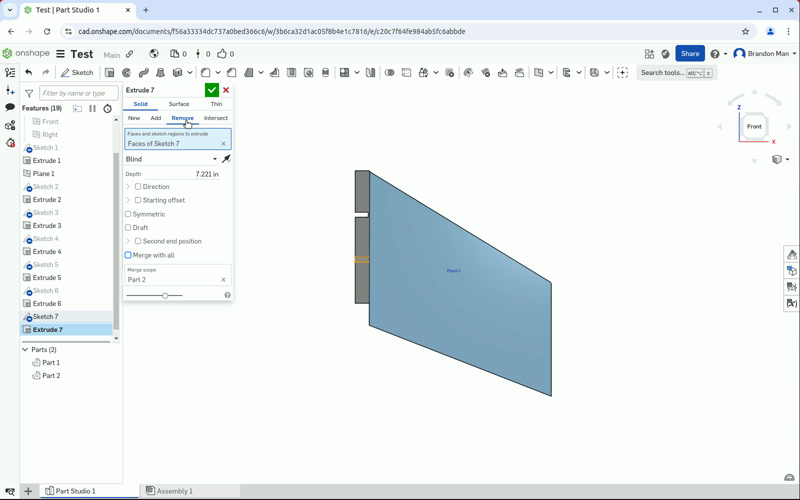
key(space)
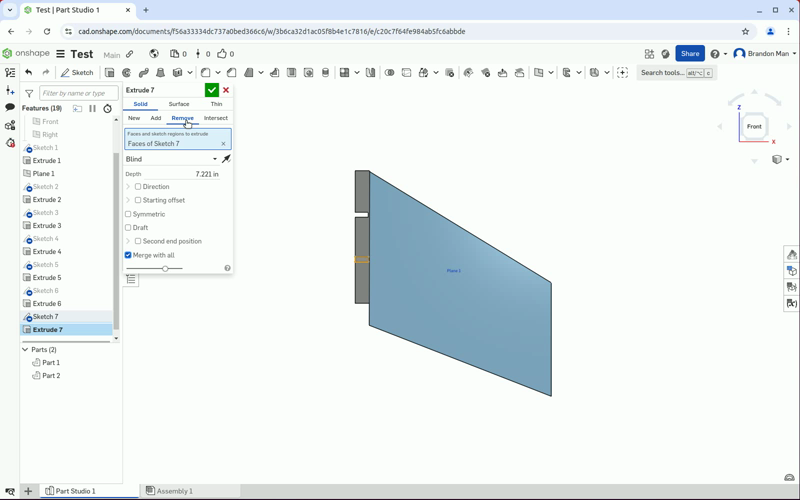
key(enter)
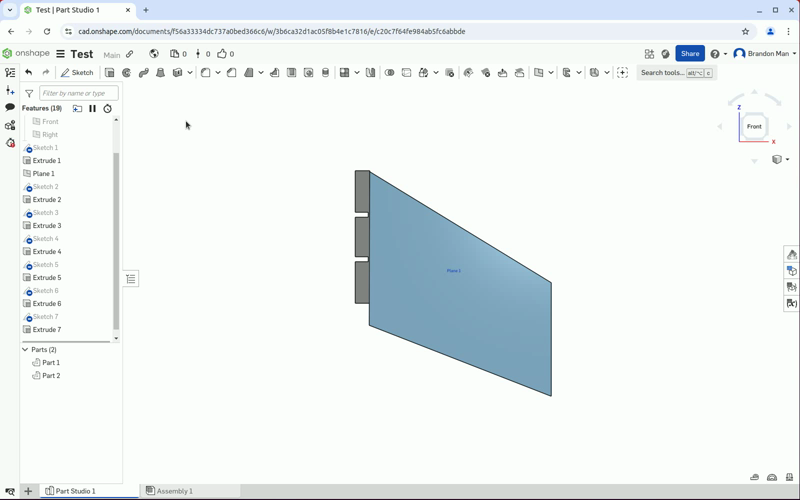
key(shift+h)
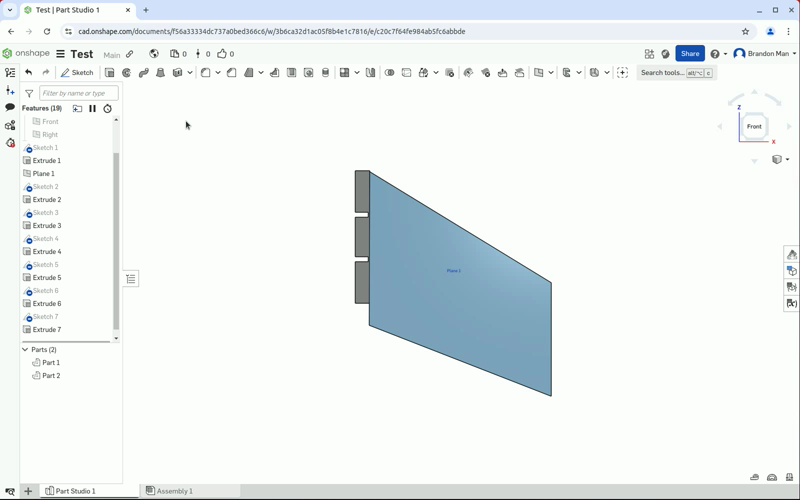
key(shift+h)
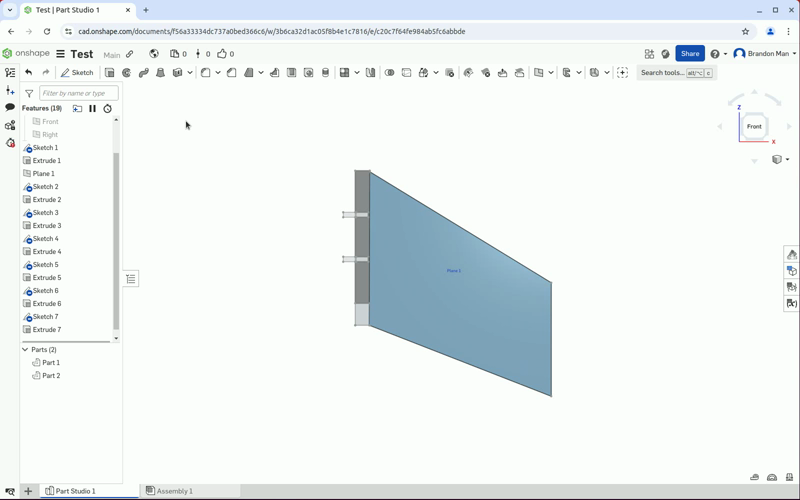
key(shift+7)
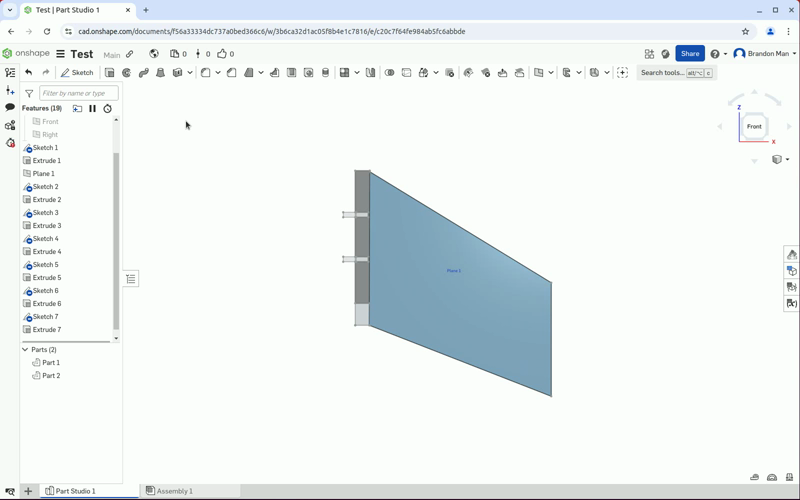
key(left, 2)
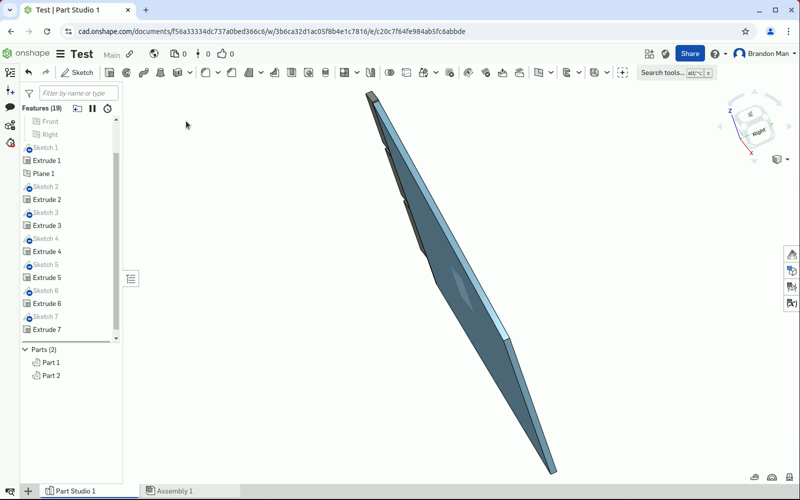
key(down, 2)
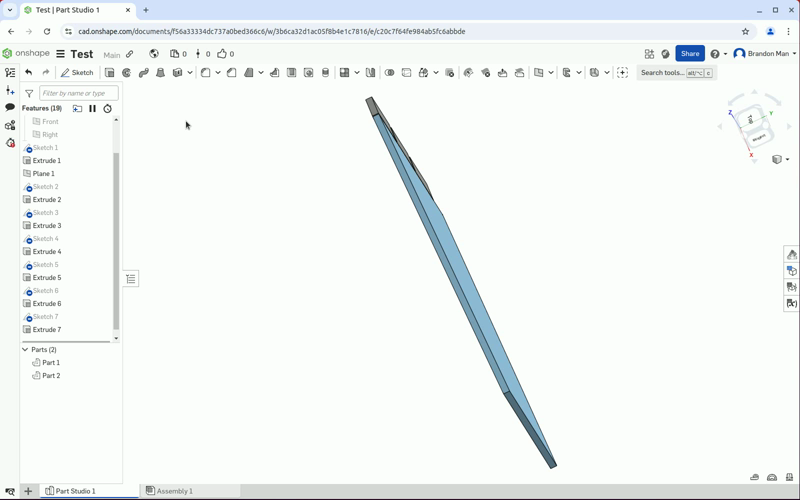
key(up, 2)
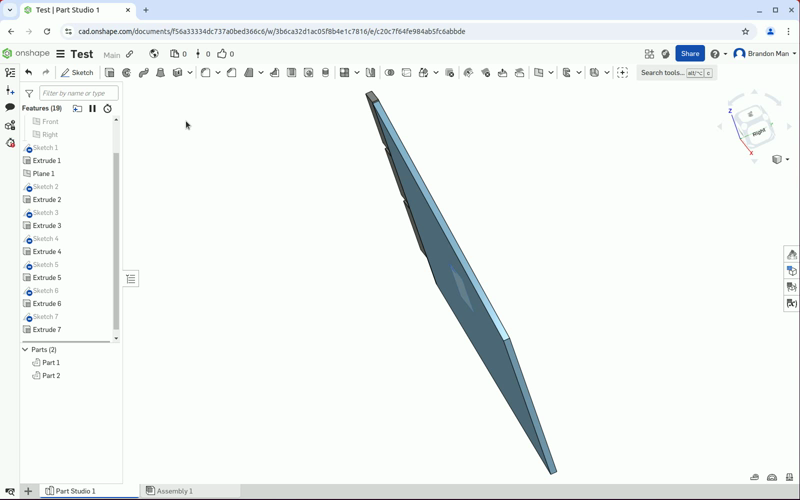
key(right, 2)
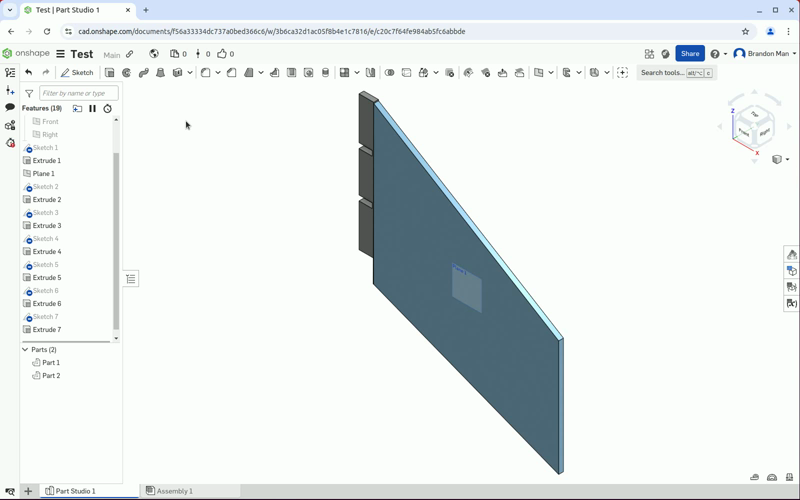
mouse_move(69, 150)
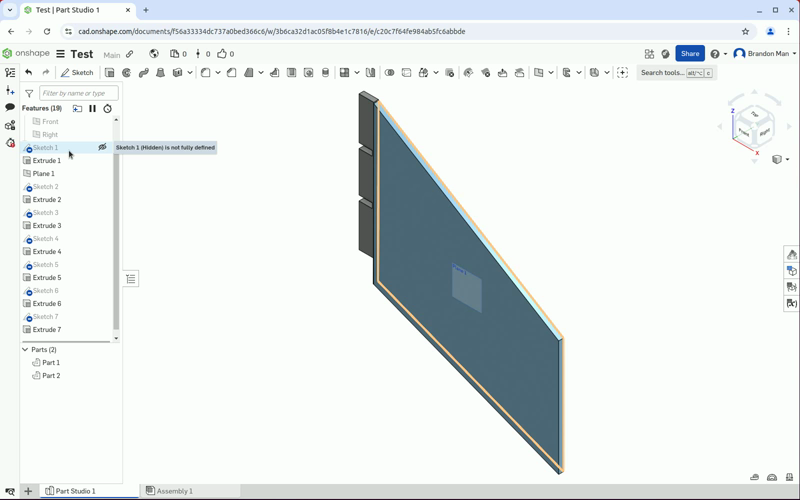
click(69, 150)